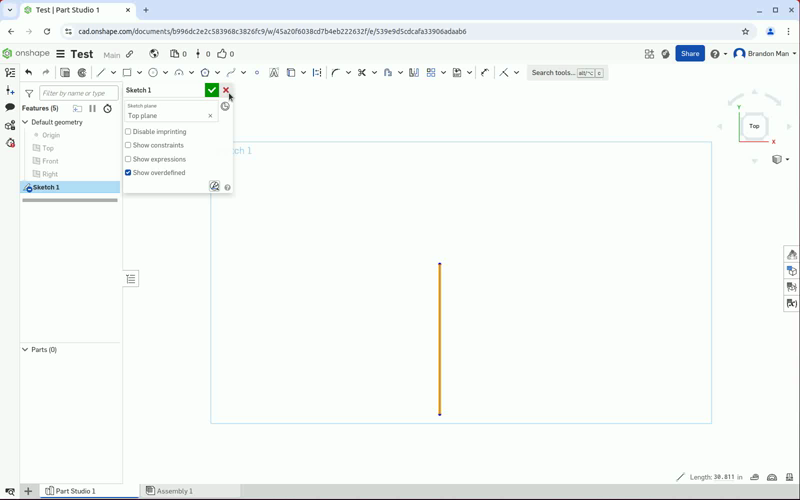
key(shift+h)
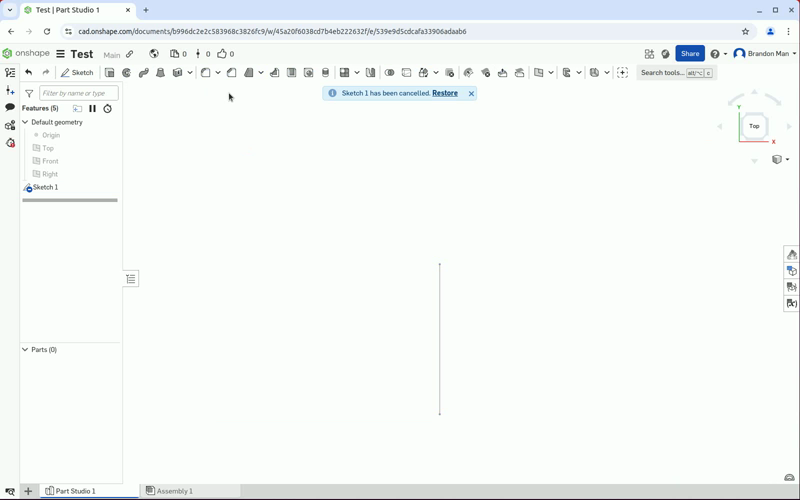
key(shift+s)
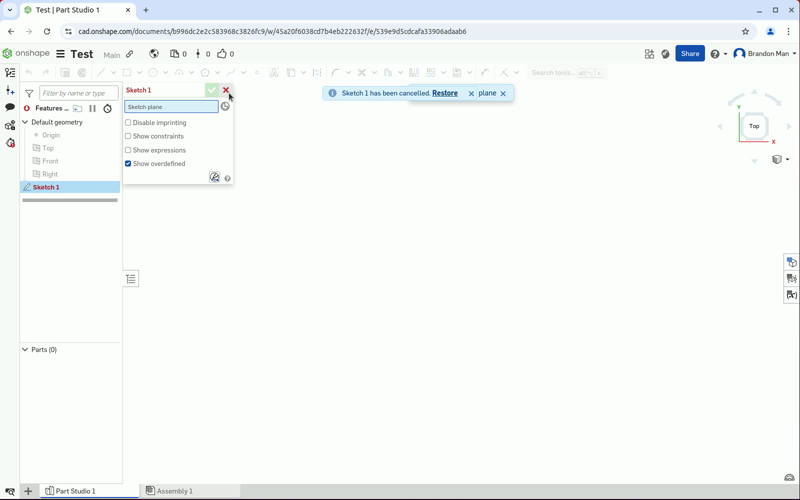
mouse_move(73, 150)
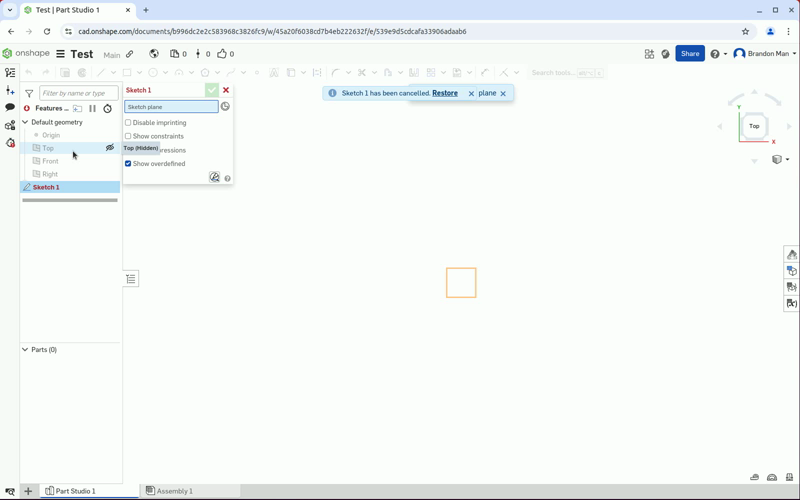
click(73, 150)
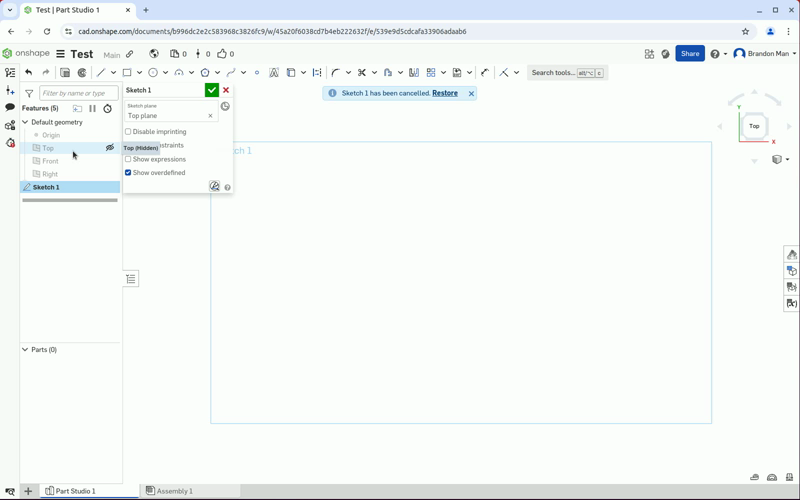
mouse_move(73, 352)
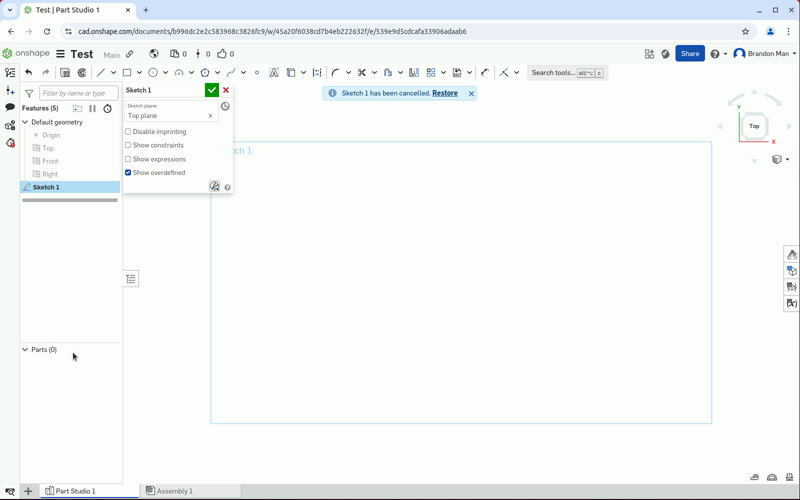
key(y)
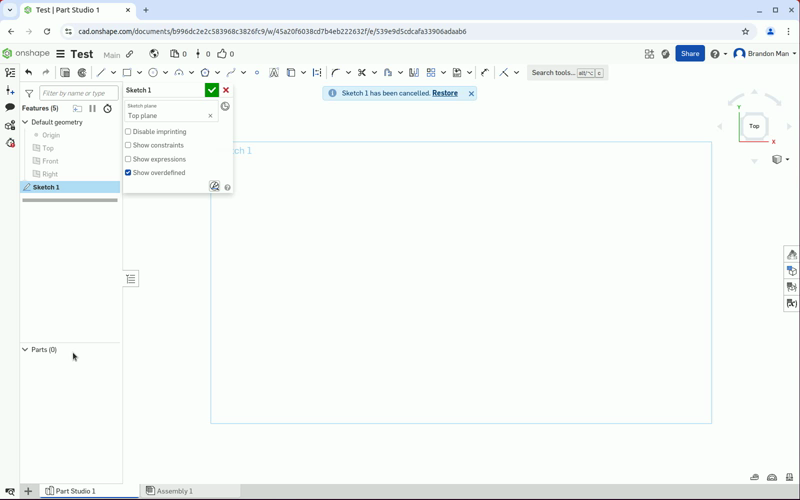
key(l)
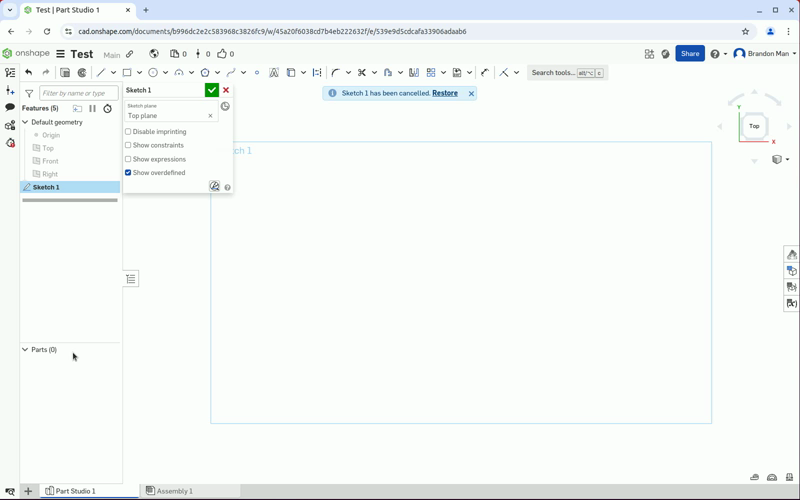
key_down(shift)
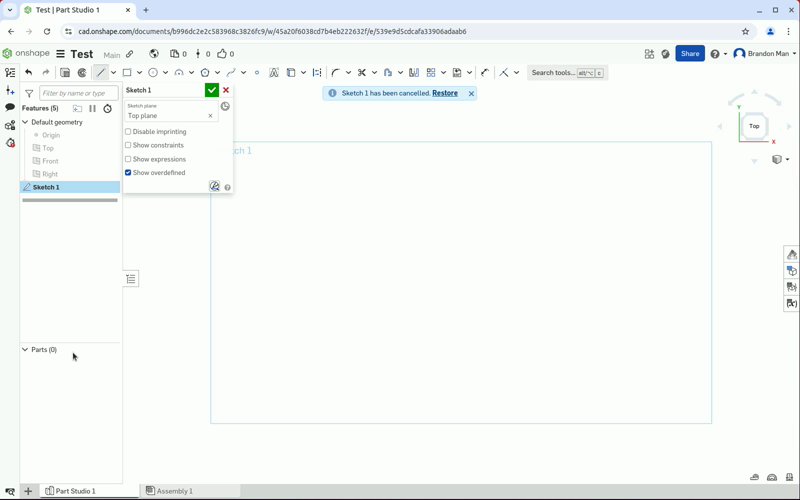
mouse_move(460, 297)
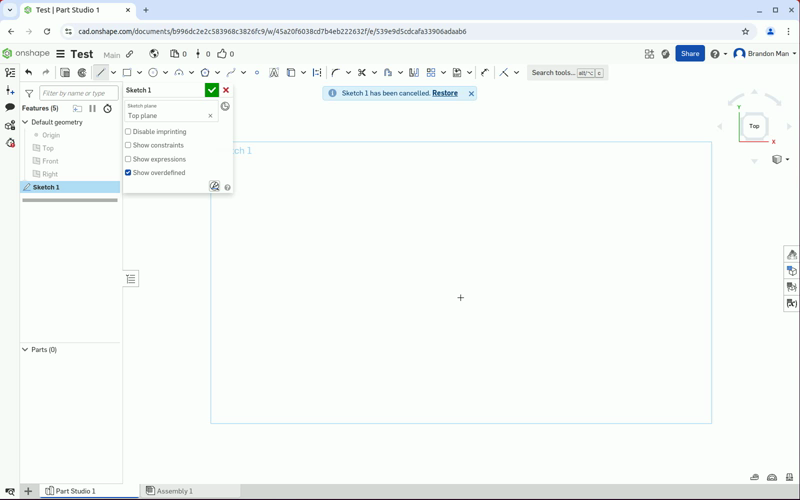
click(460, 297)
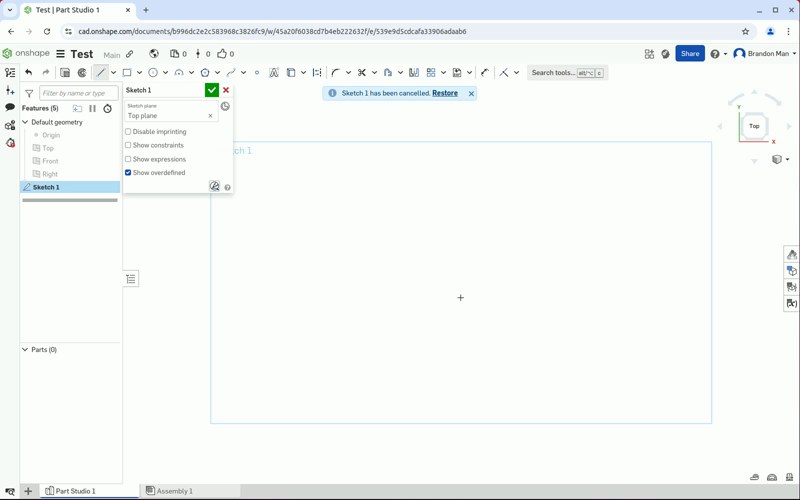
key_up(shift)
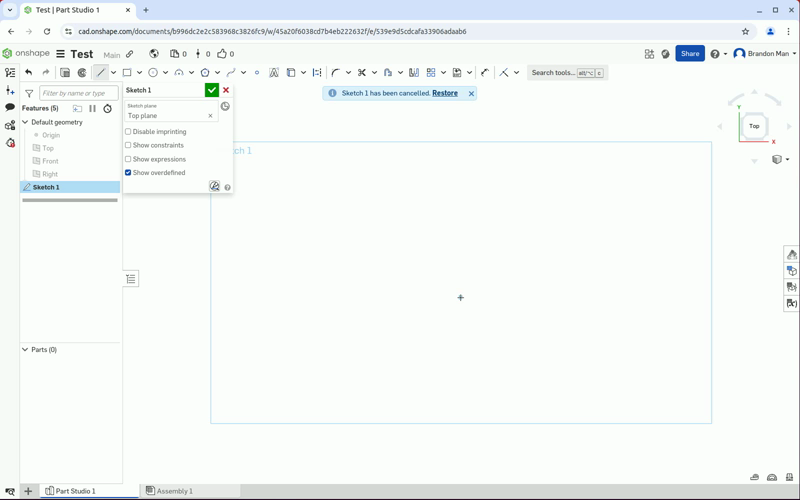
key_down(shift)
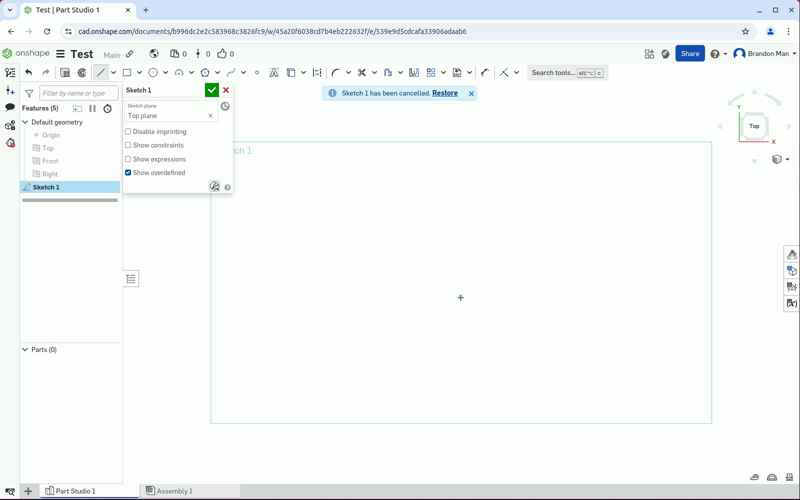
mouse_move(490, 297)
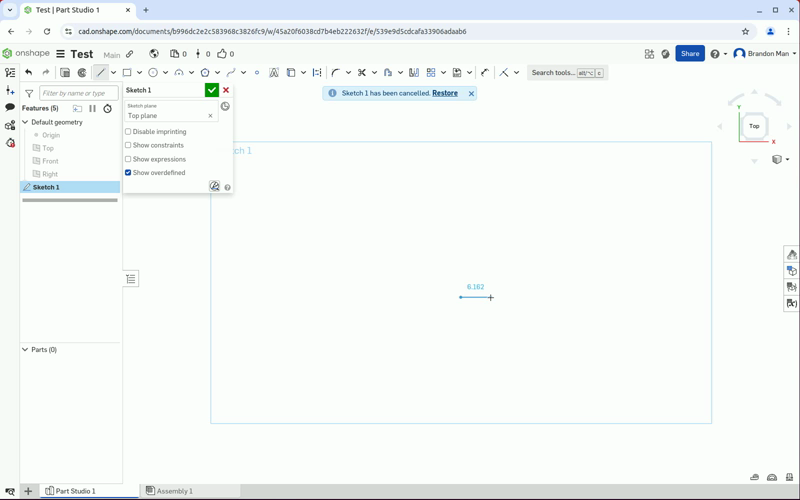
mouse_move(472, 297)
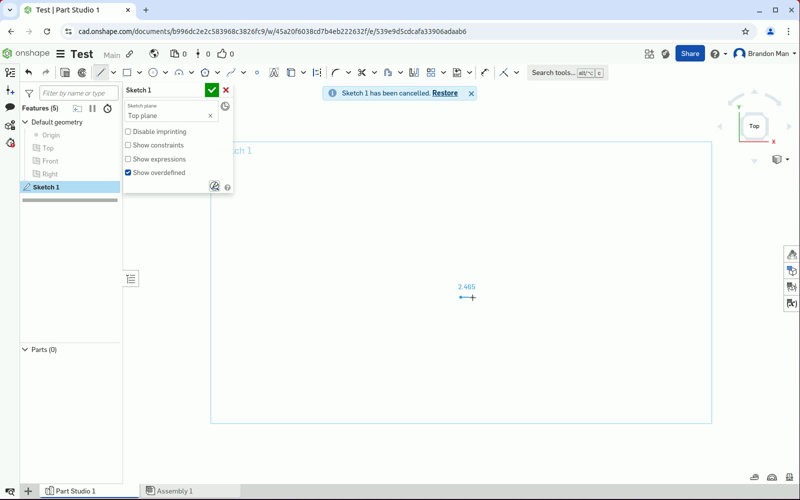
click(472, 297)
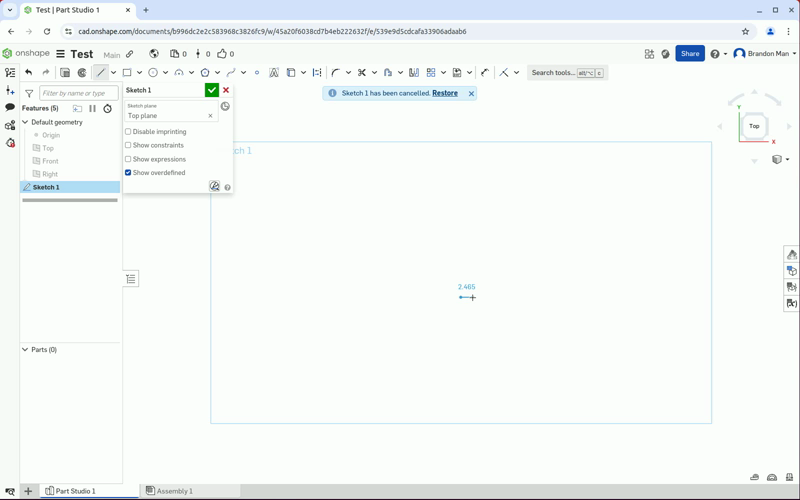
key_up(shift)
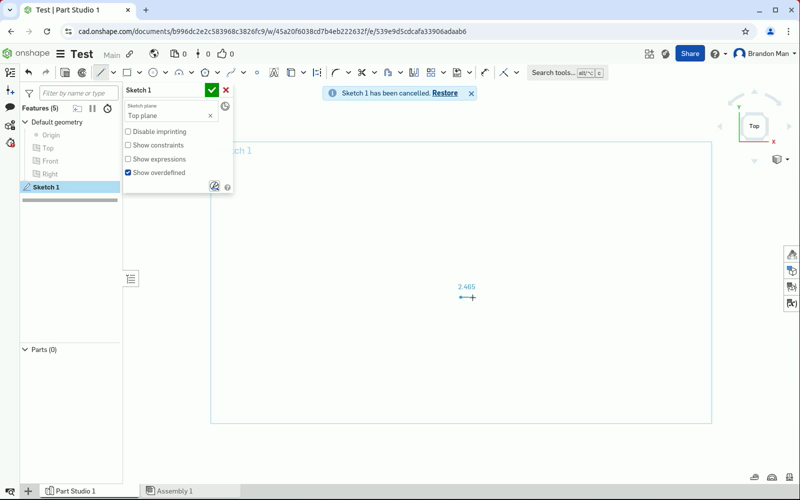
key_down(shift)
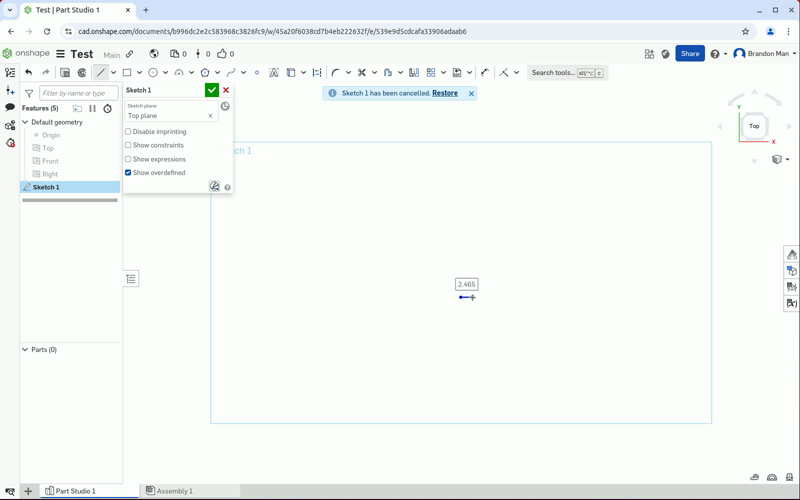
mouse_move(502, 297)
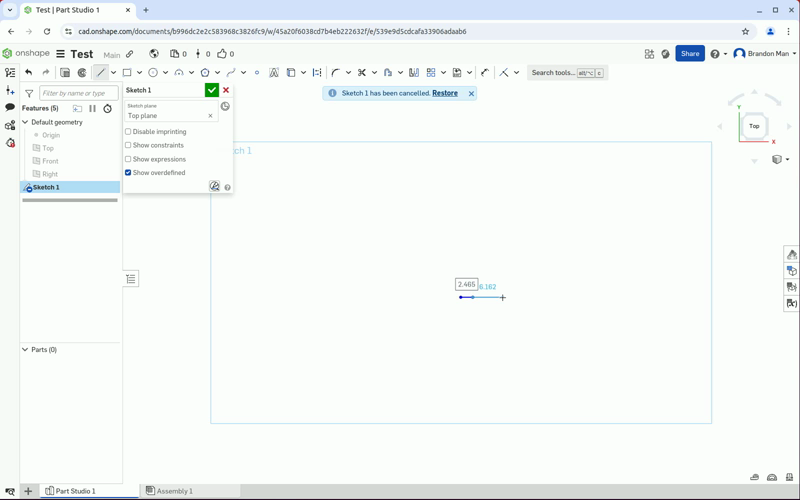
mouse_move(472, 293)
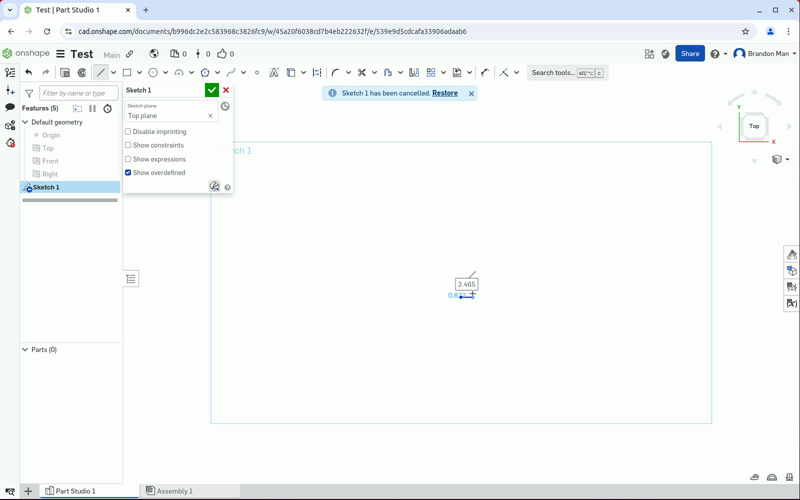
scroll(6)
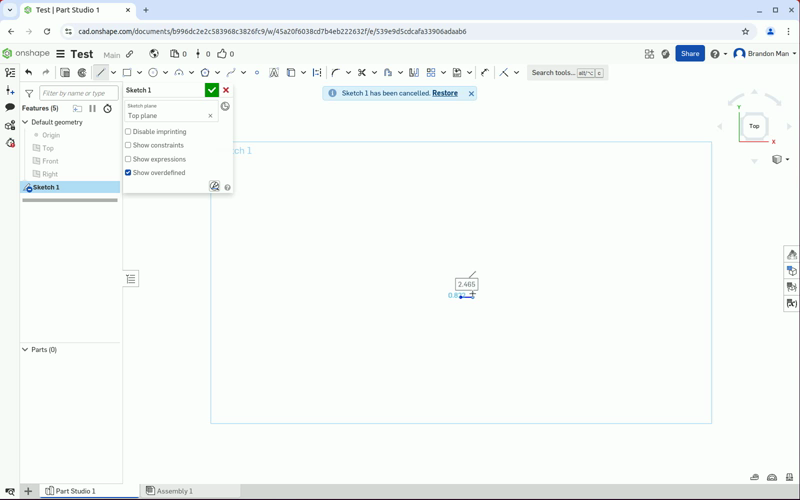
scroll(6)
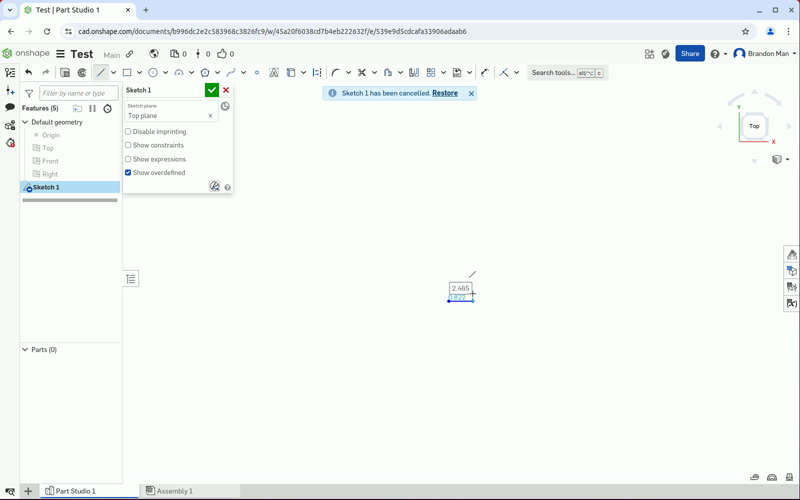
scroll(6)
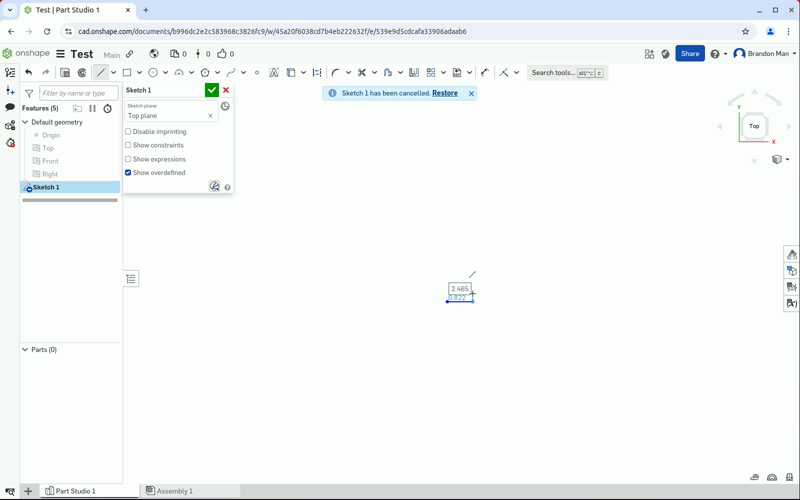
scroll(6)
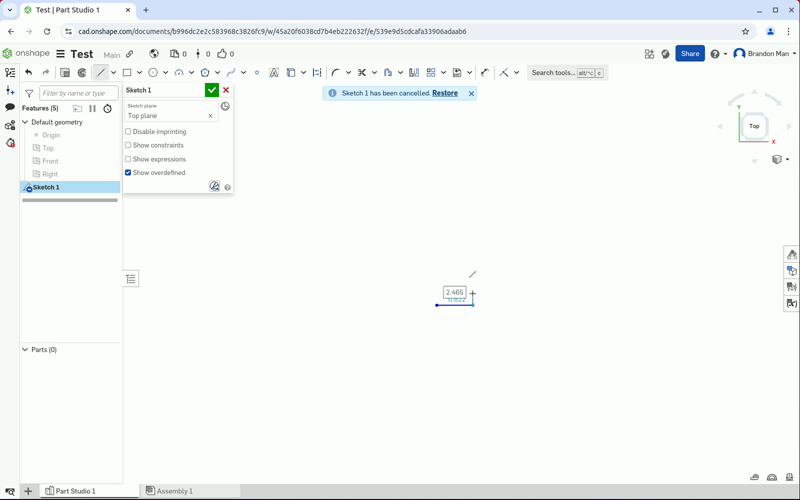
scroll(6)
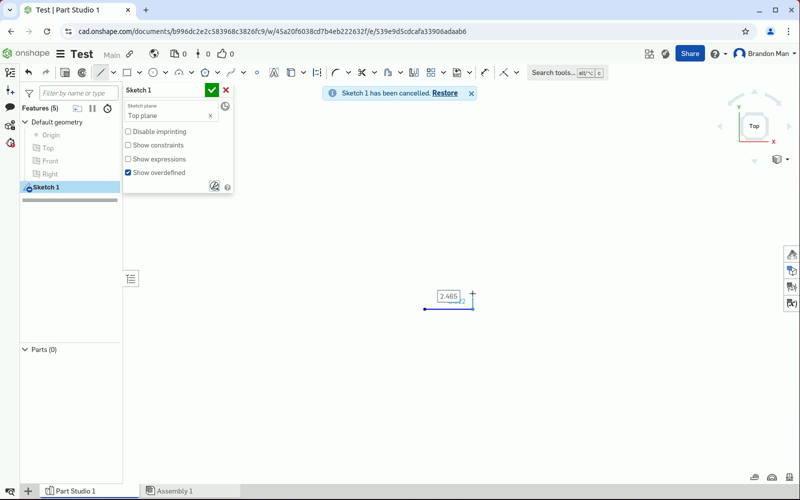
scroll(6)
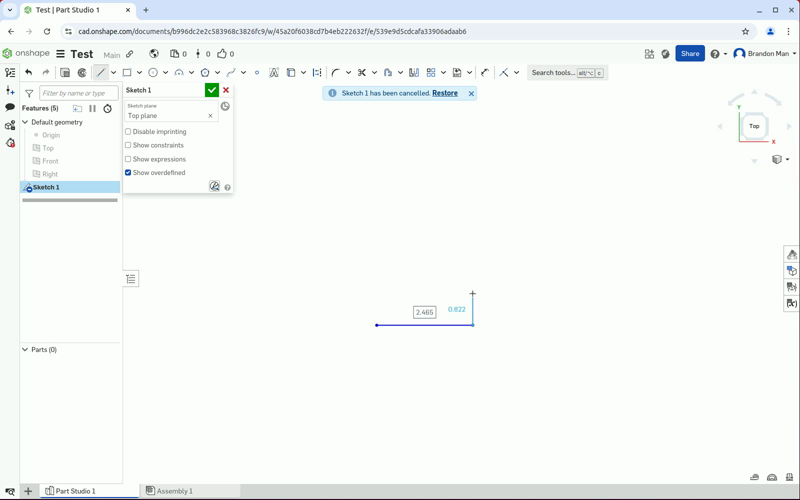
scroll(6)
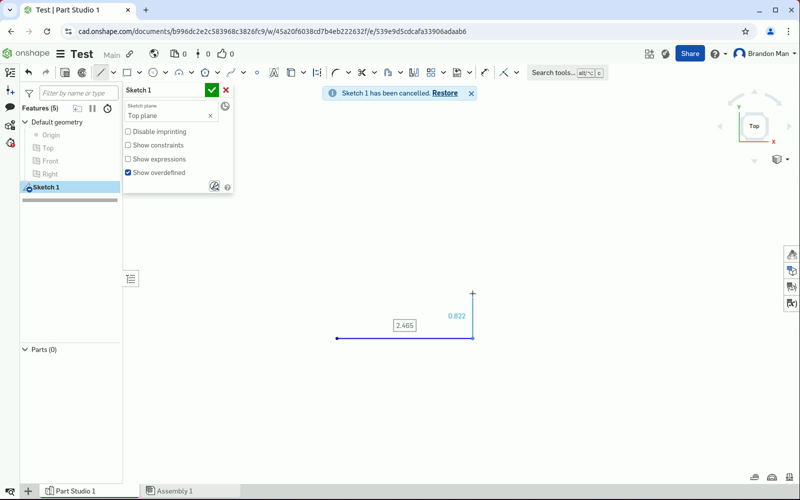
click(472, 293)
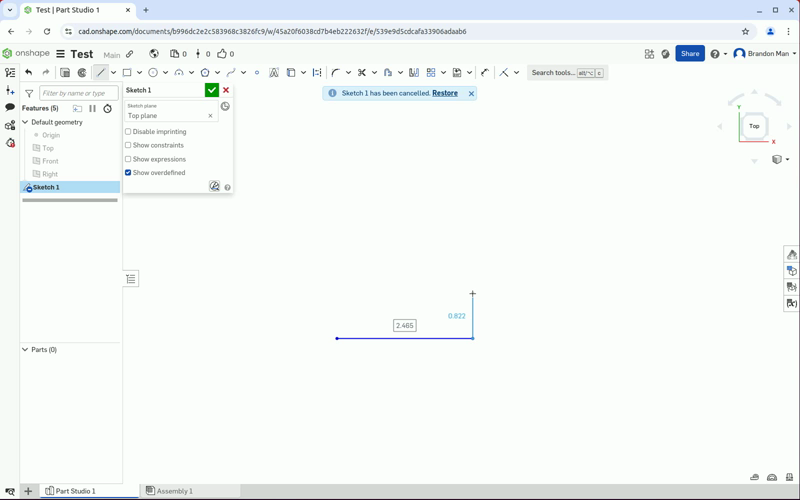
scroll(-6)
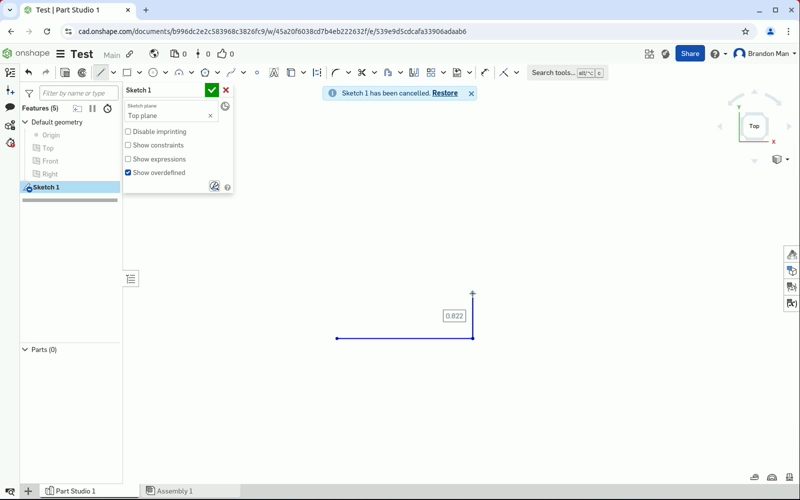
scroll(-6)
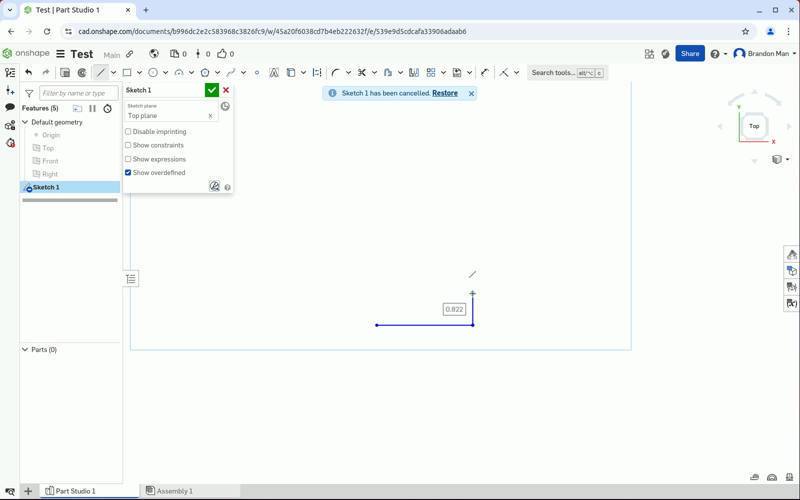
scroll(-6)
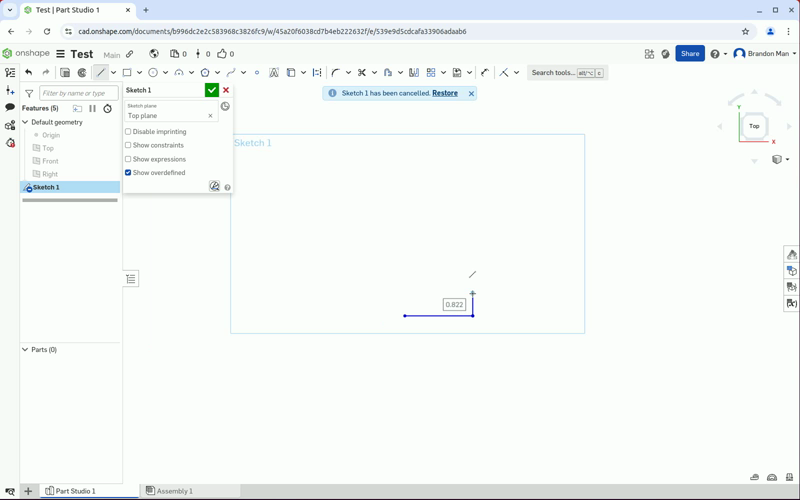
scroll(-6)
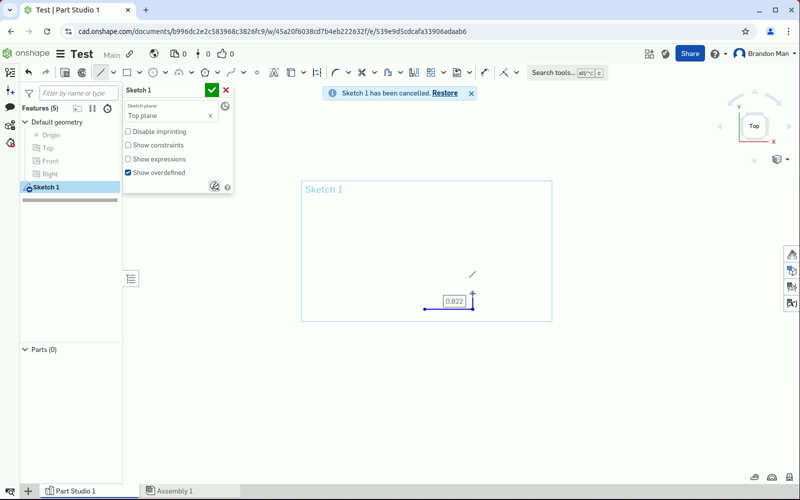
scroll(-6)
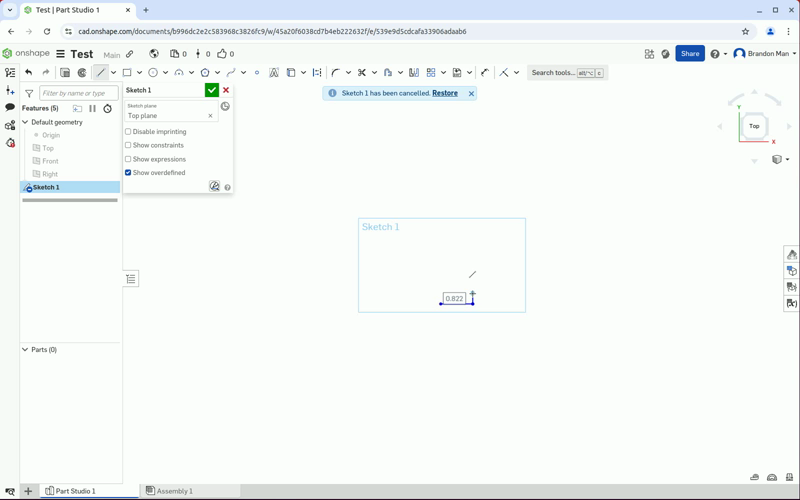
scroll(-6)
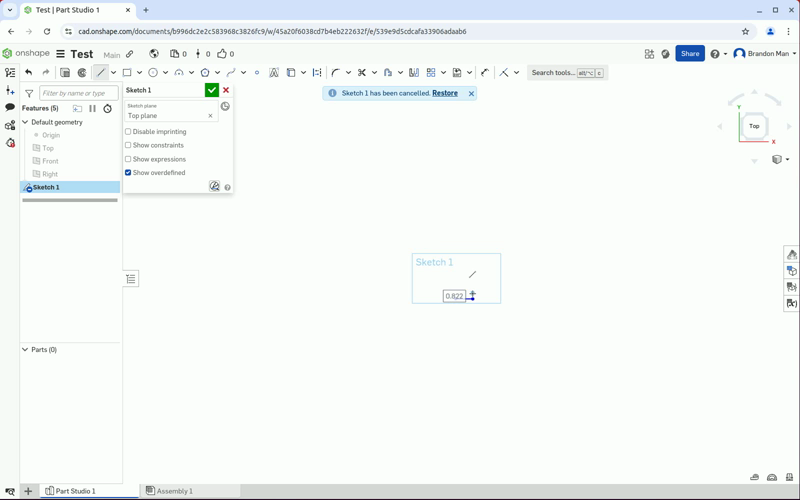
scroll(-6)
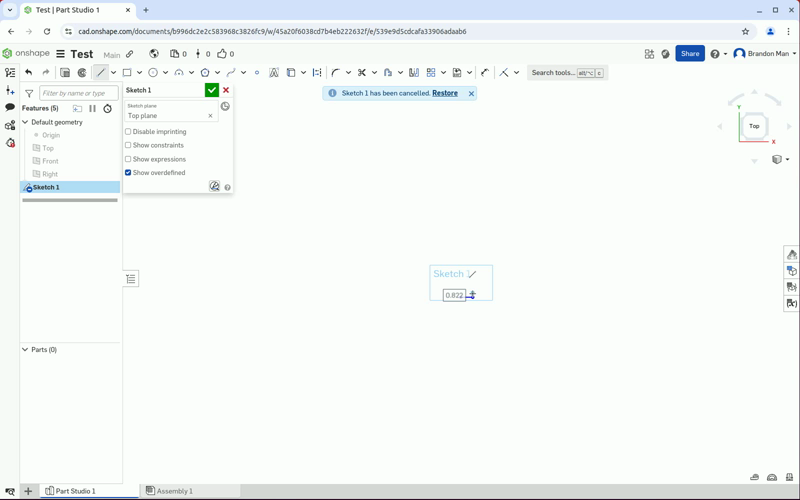
key_up(shift)
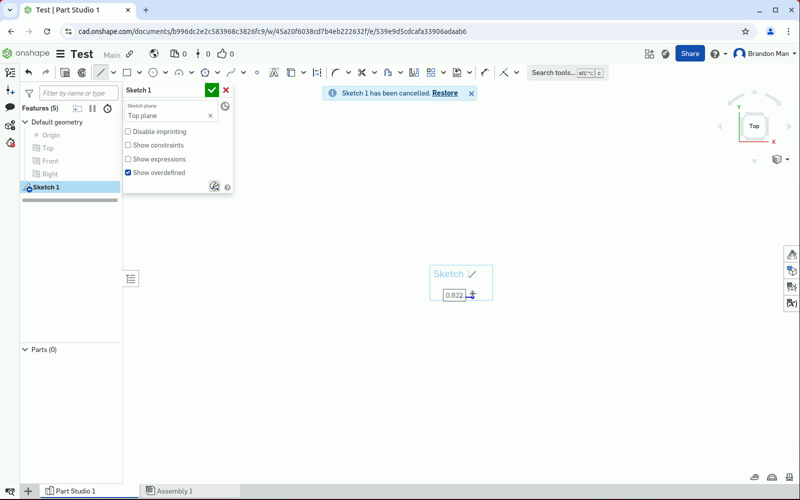
key_down(shift)
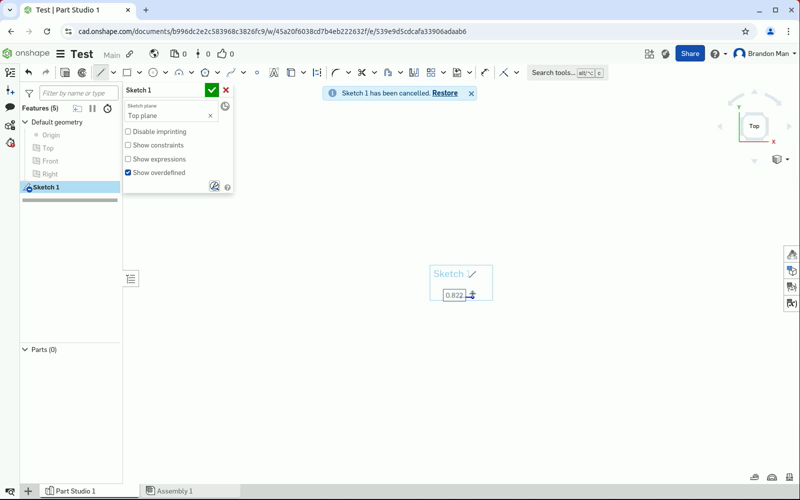
mouse_move(502, 293)
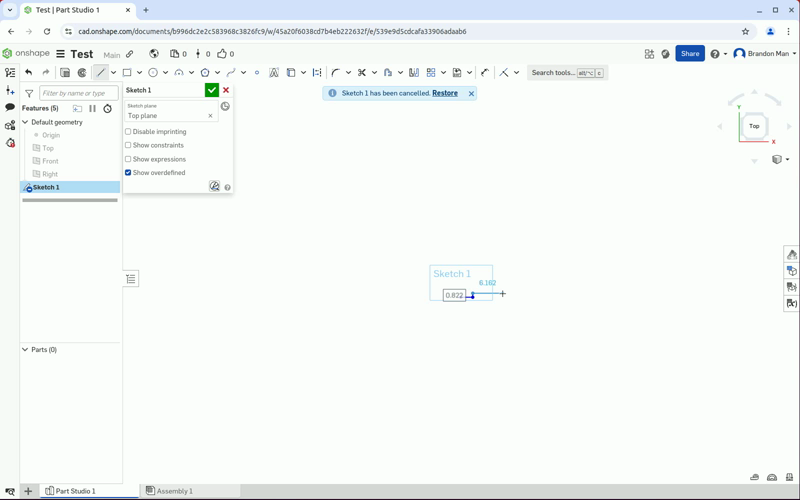
mouse_move(492, 293)
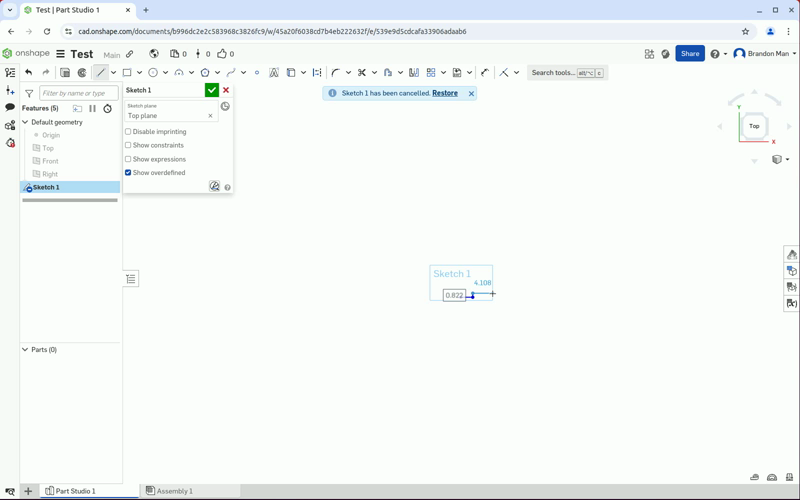
click(492, 293)
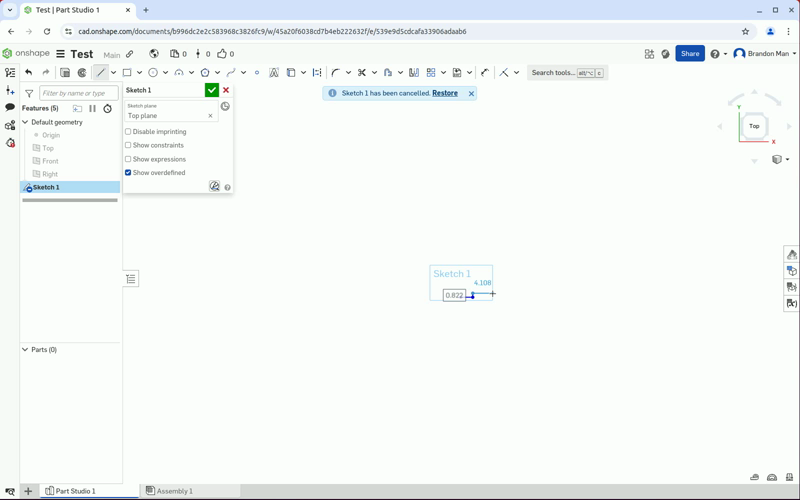
key_up(shift)
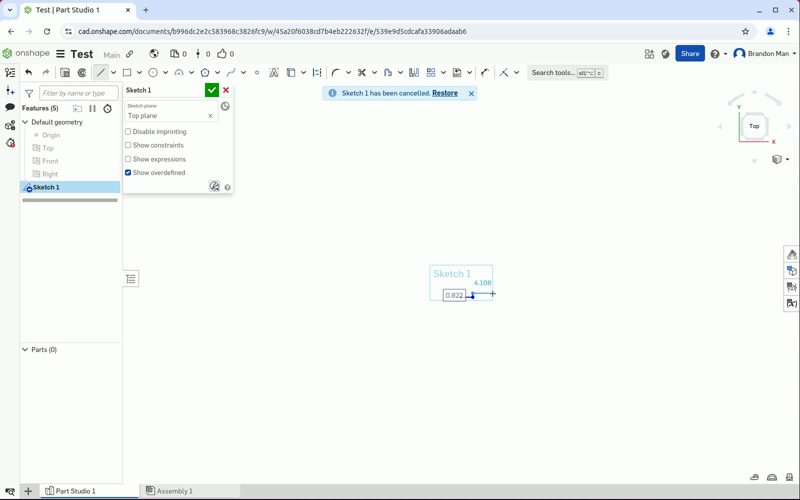
key_down(shift)
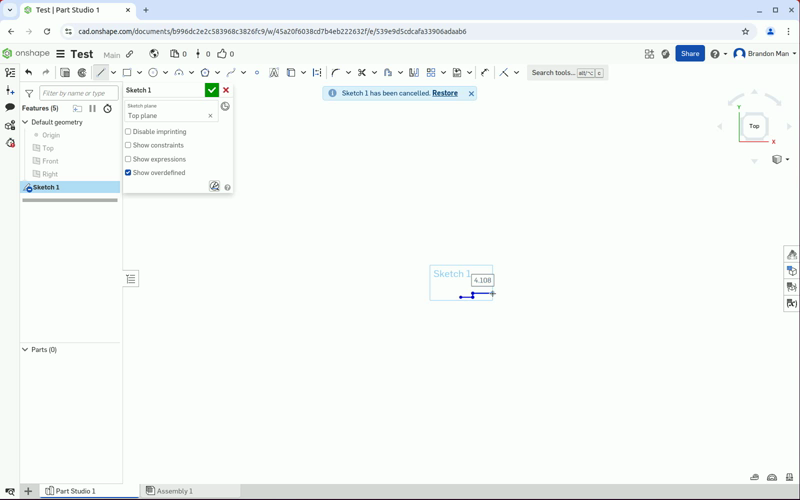
mouse_move(522, 293)
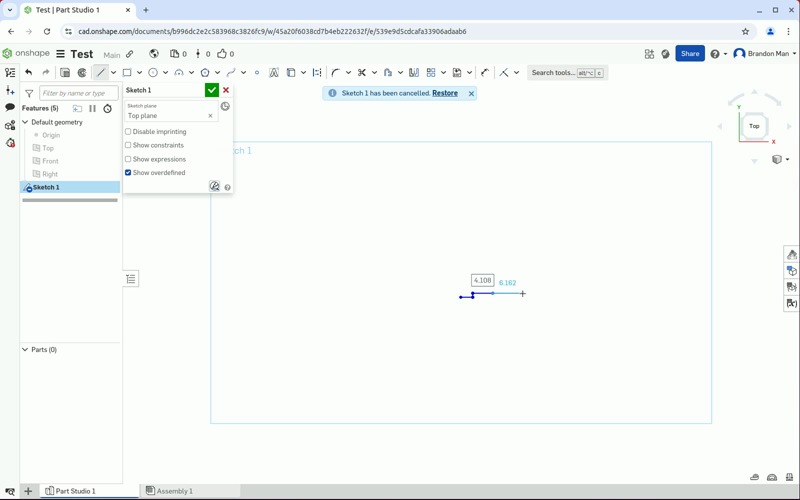
mouse_move(492, 297)
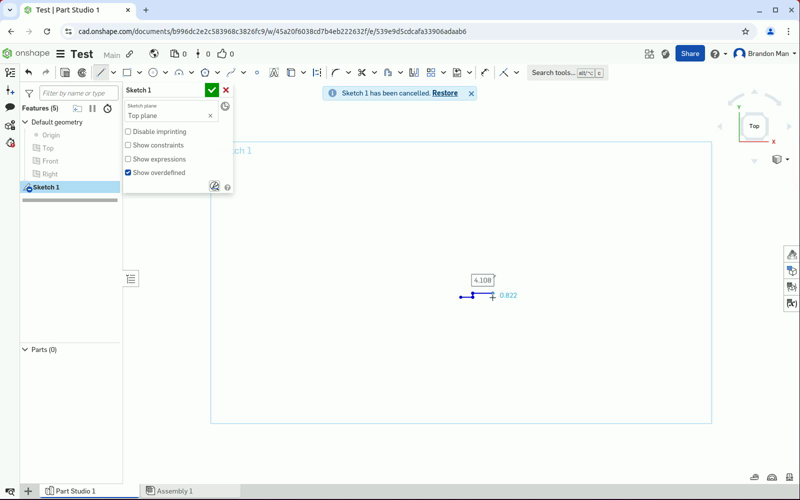
scroll(6)
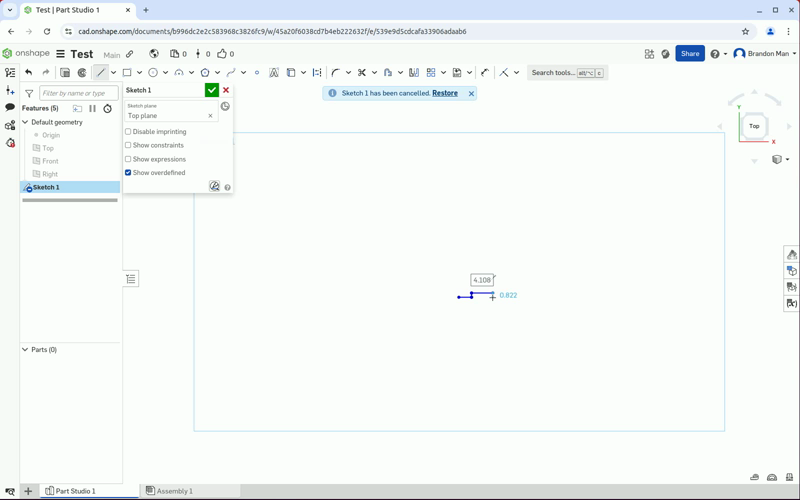
scroll(6)
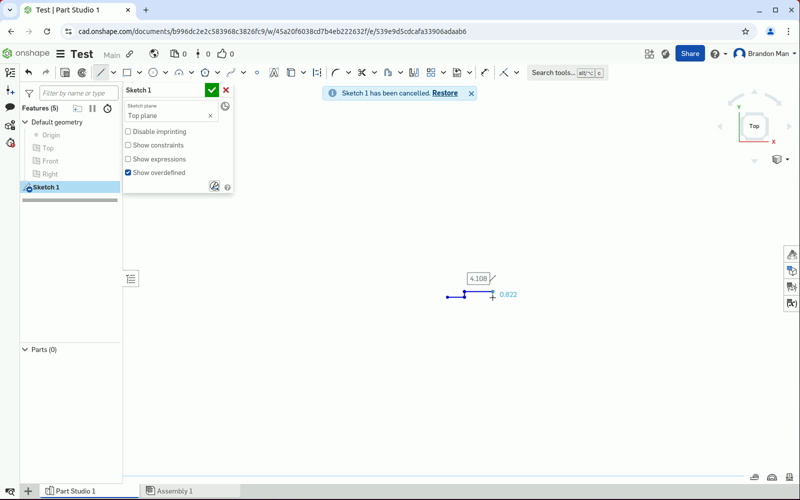
scroll(6)
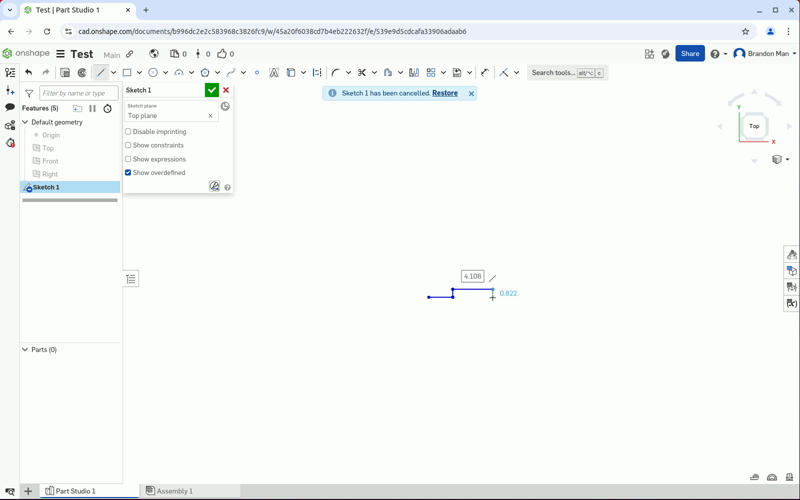
scroll(6)
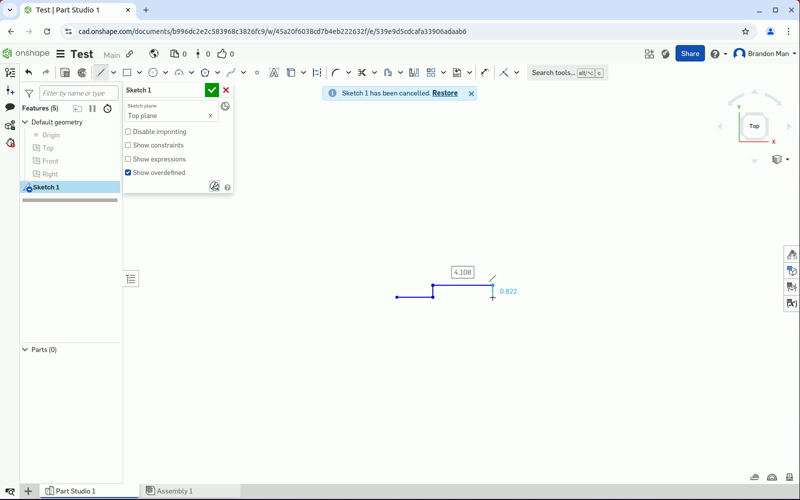
scroll(6)
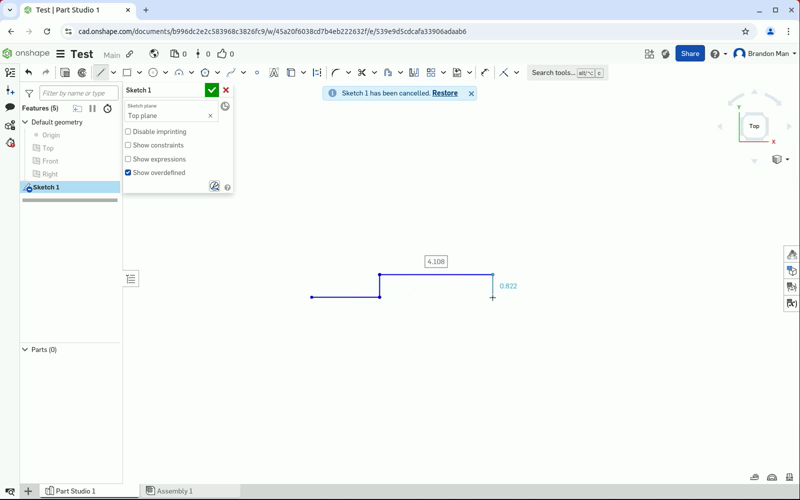
scroll(6)
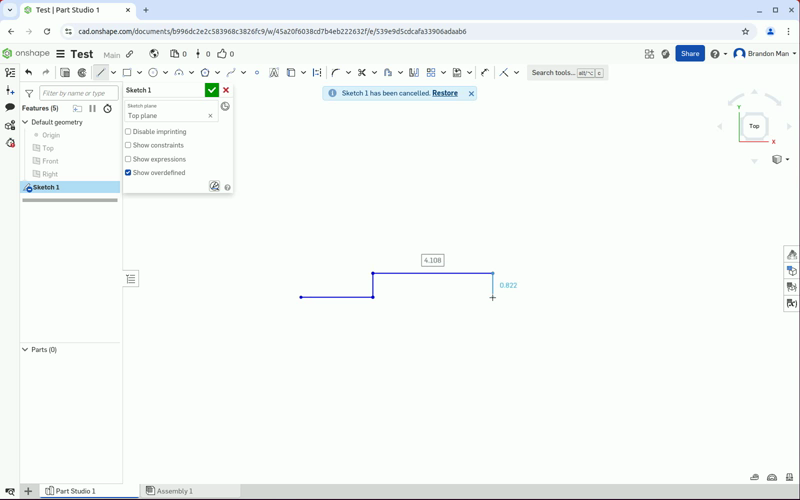
scroll(6)
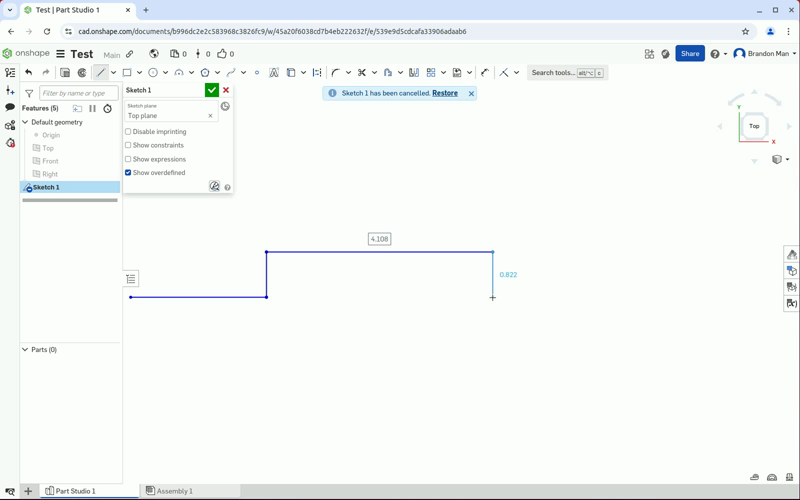
click(492, 297)
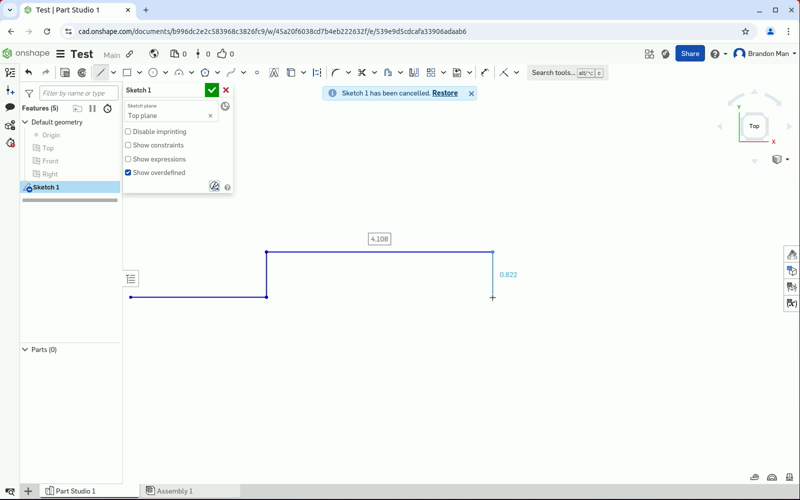
scroll(-6)
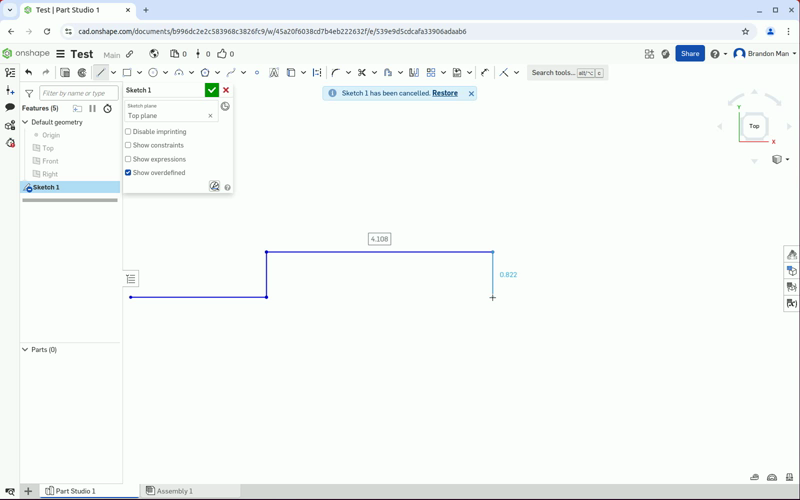
scroll(-6)
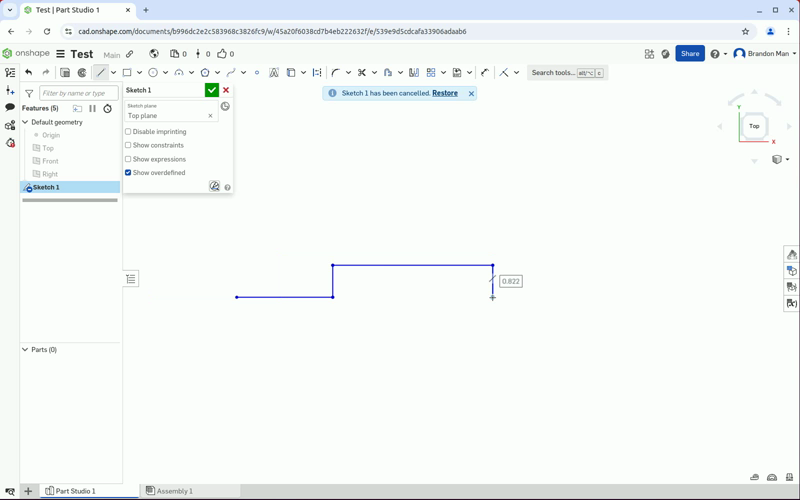
scroll(-6)
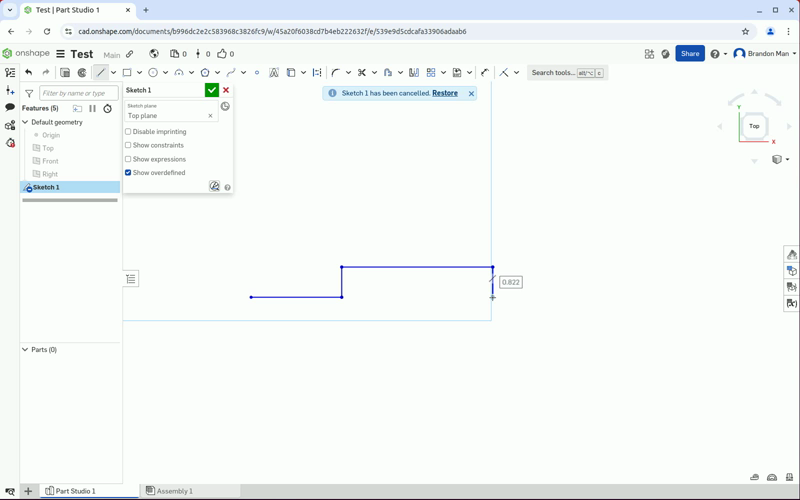
scroll(-6)
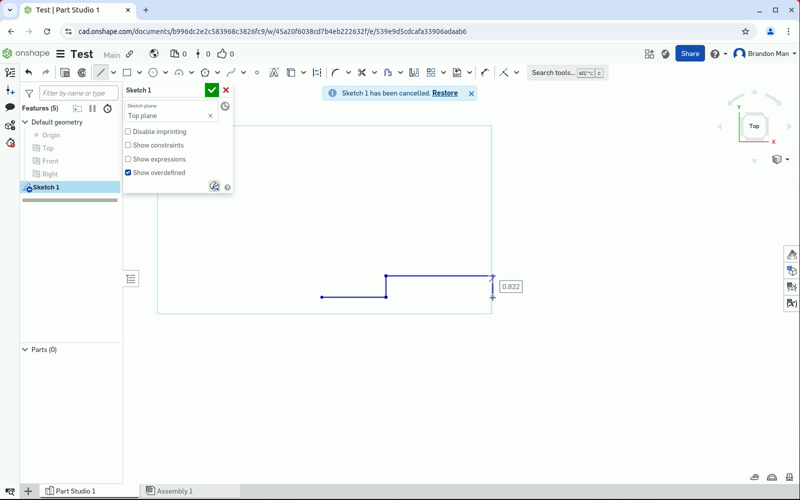
scroll(-6)
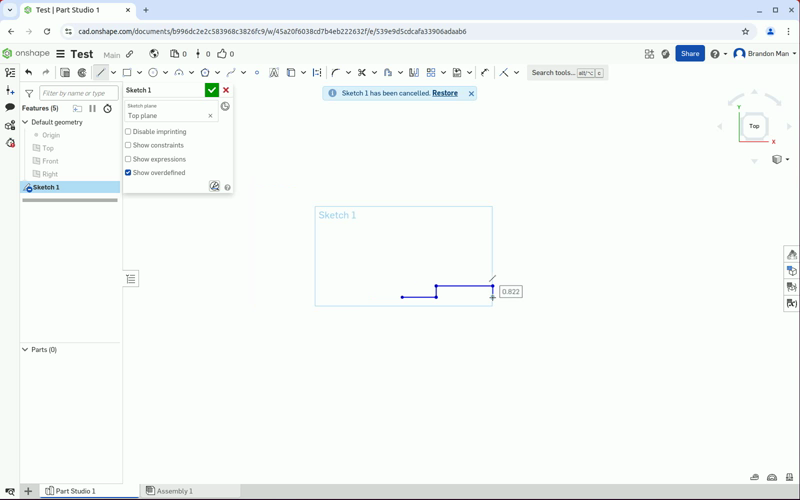
scroll(-6)
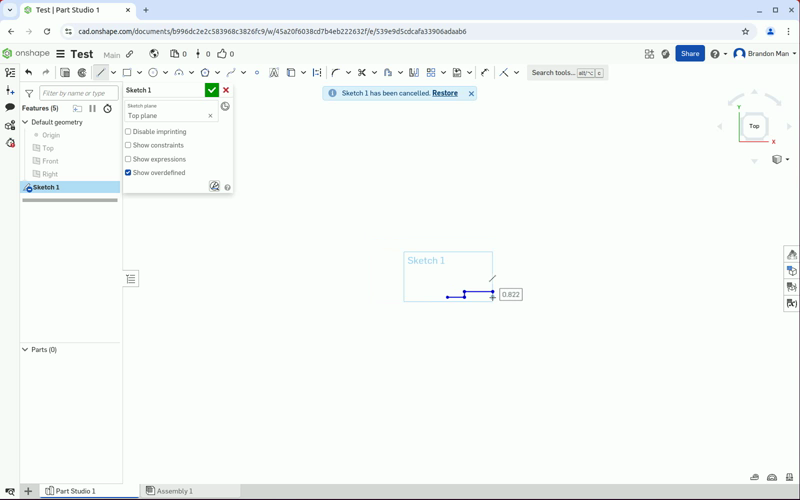
scroll(-6)
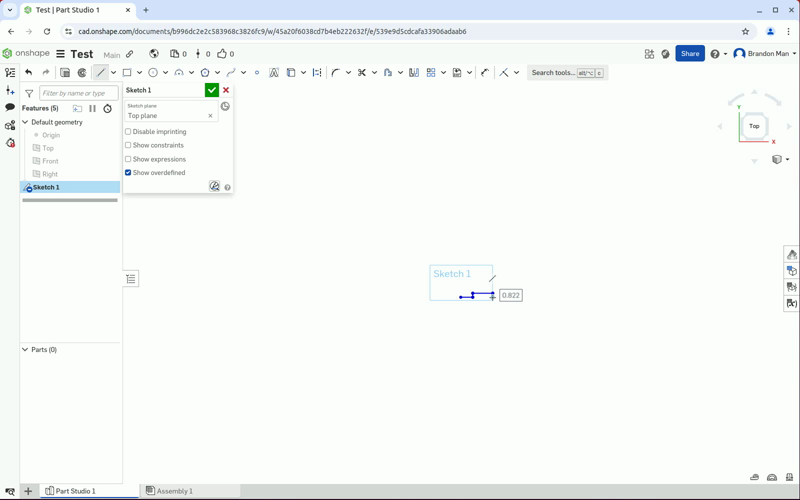
key_up(shift)
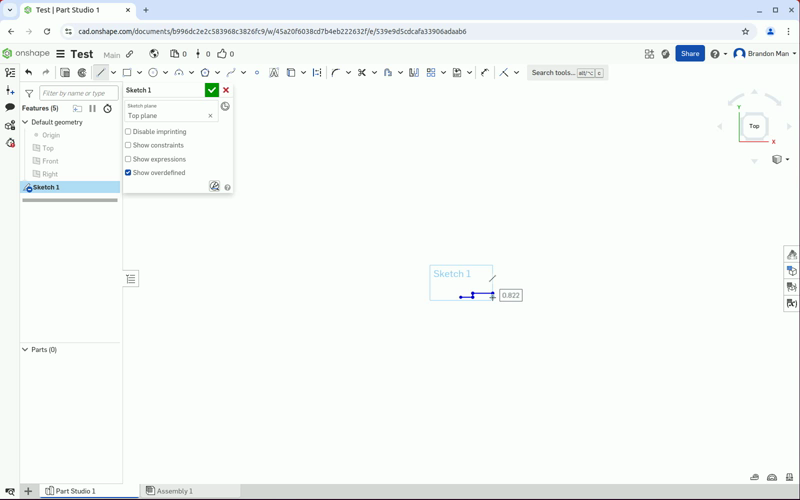
key_down(shift)
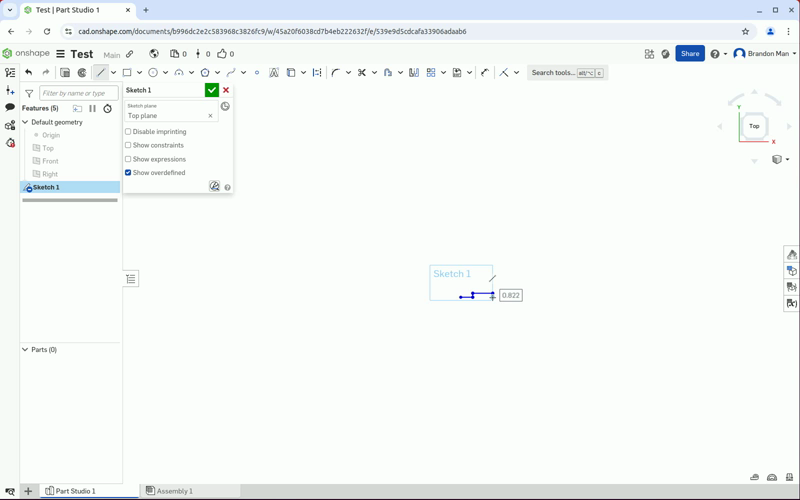
mouse_move(522, 297)
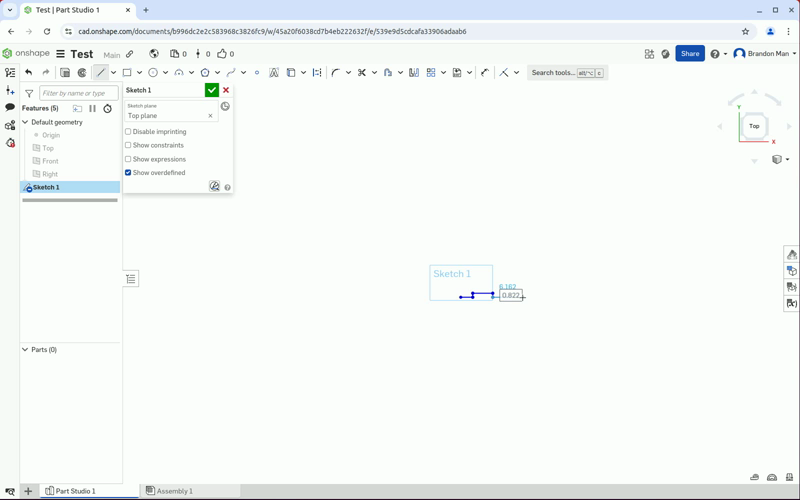
mouse_move(506, 297)
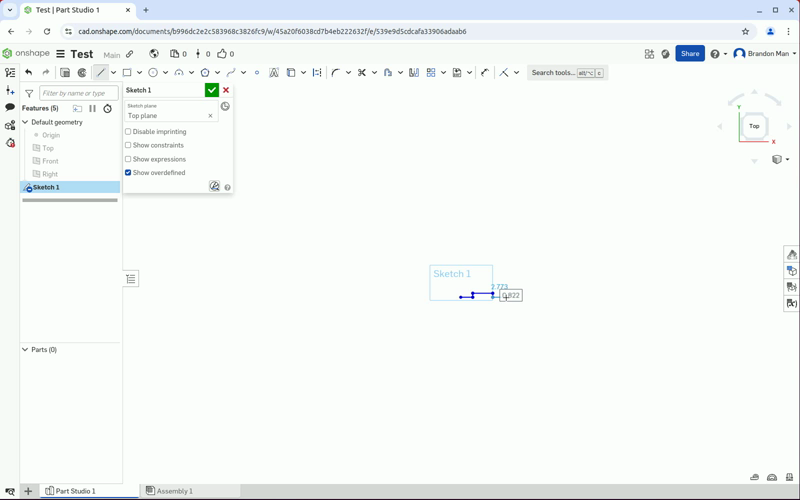
click(506, 297)
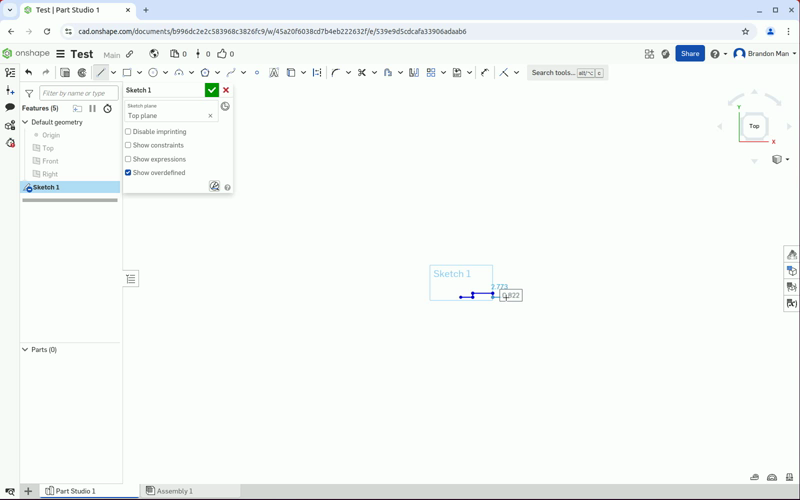
key_up(shift)
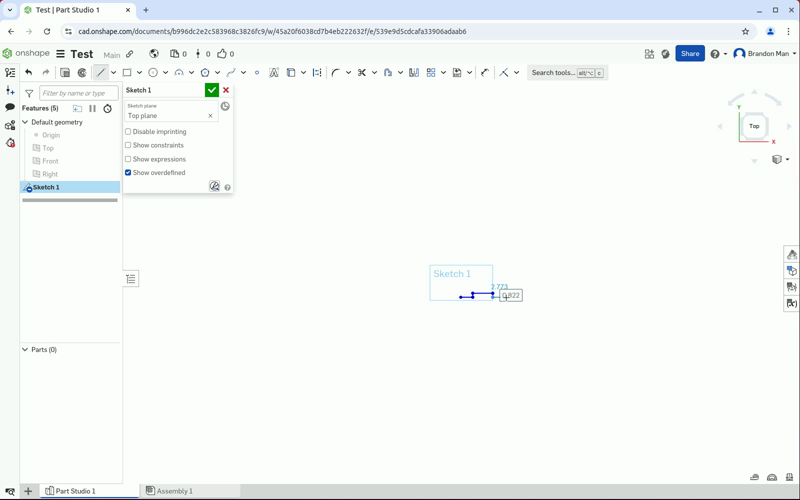
key_down(shift)
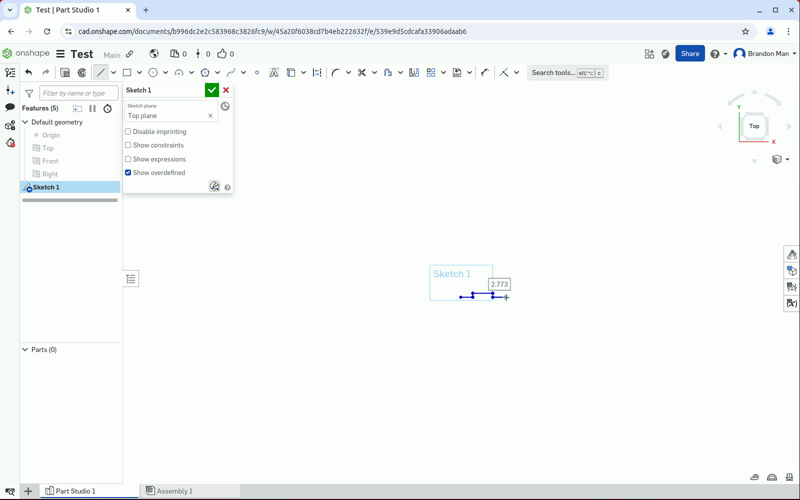
mouse_move(536, 297)
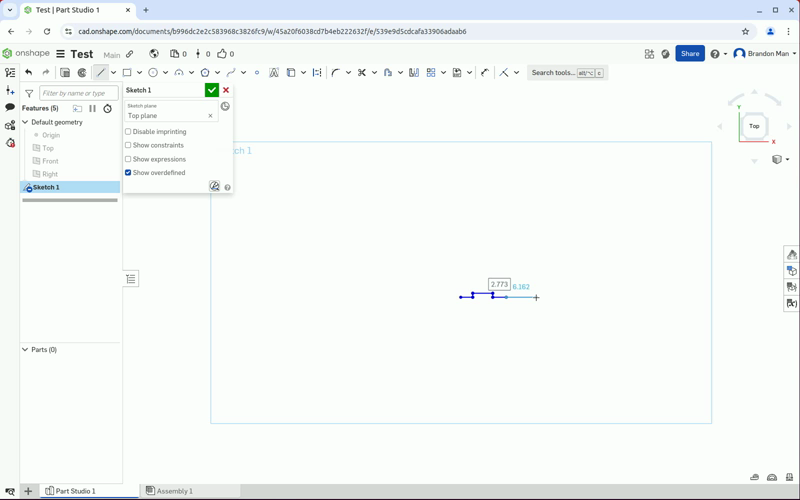
mouse_move(506, 293)
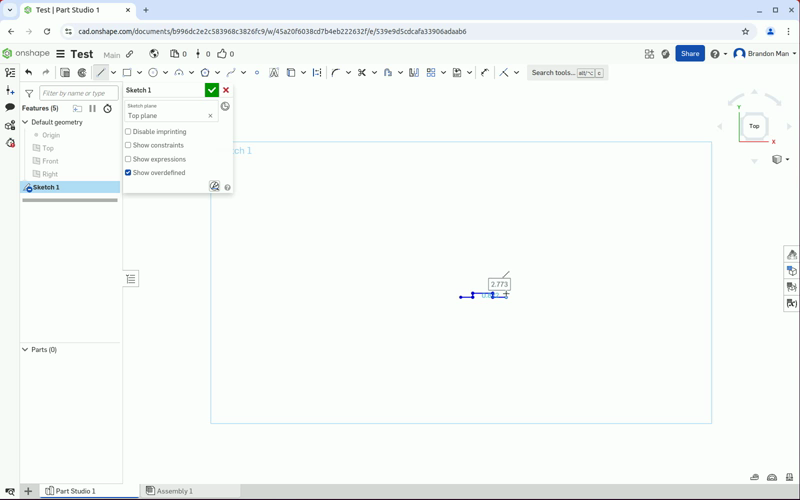
scroll(6)
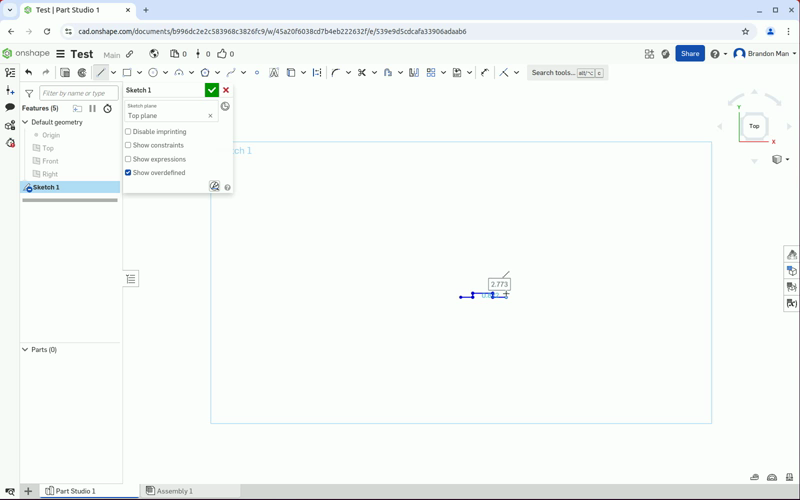
scroll(6)
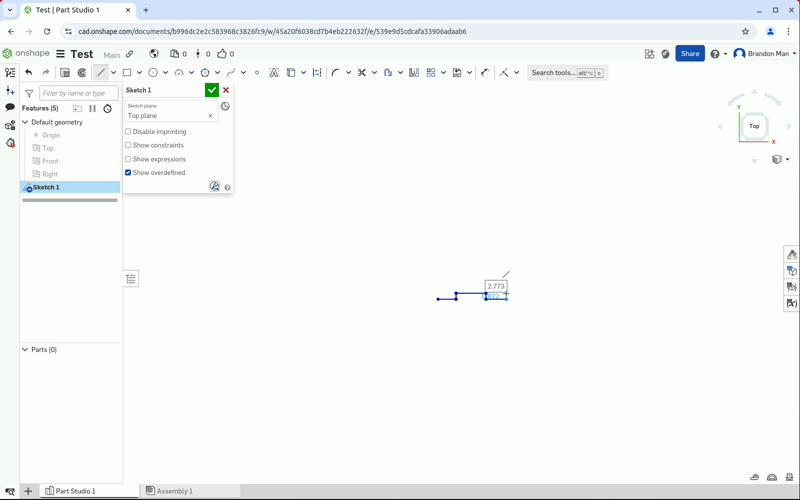
scroll(6)
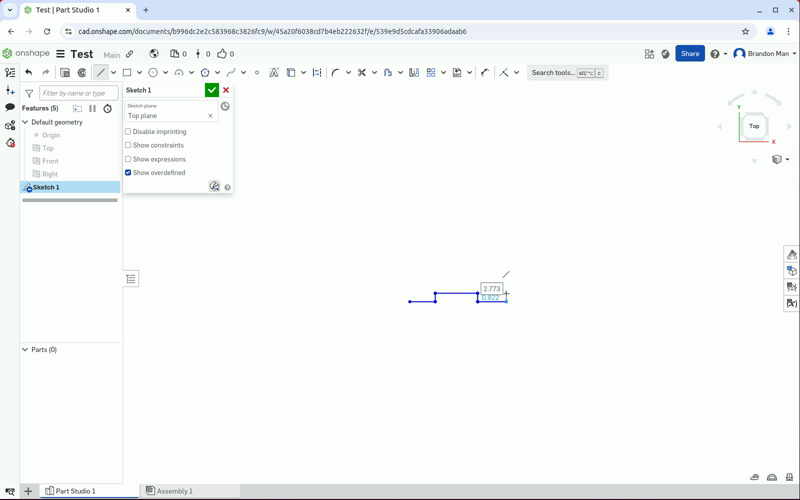
scroll(6)
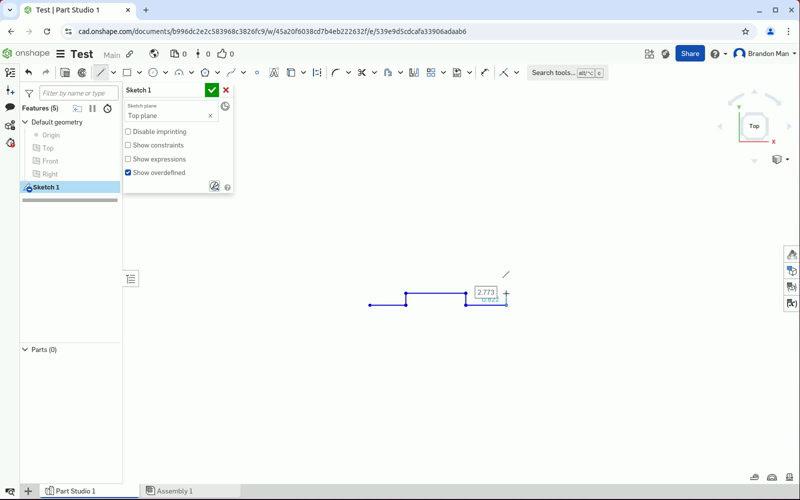
scroll(6)
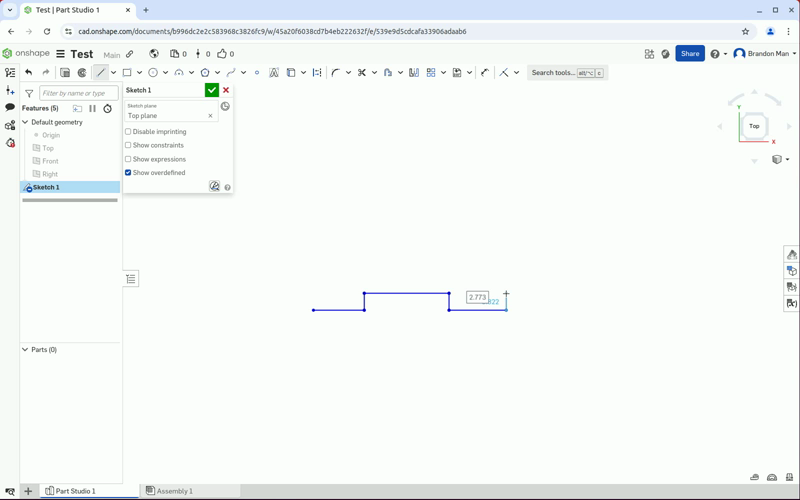
scroll(6)
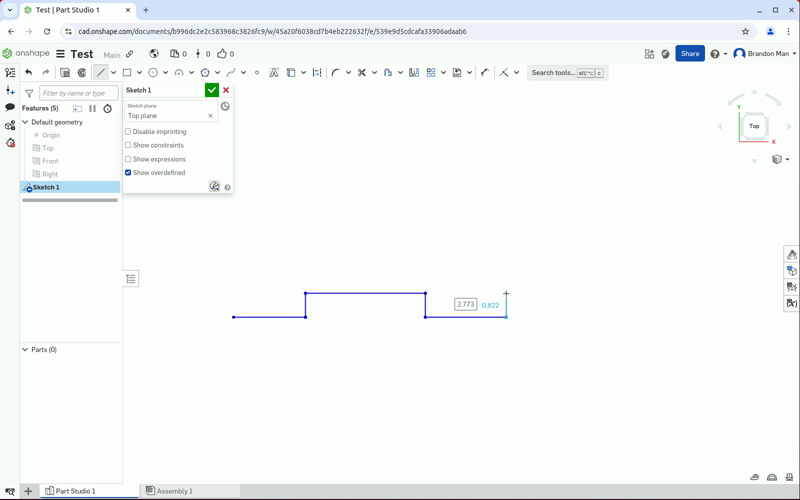
scroll(6)
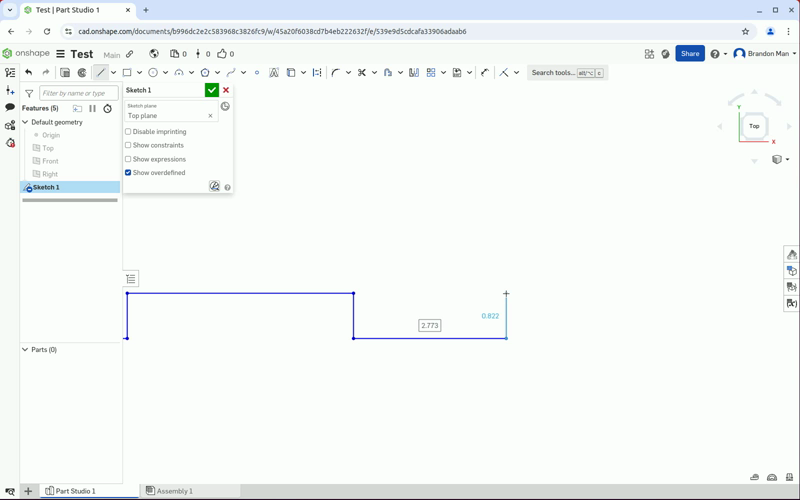
click(506, 293)
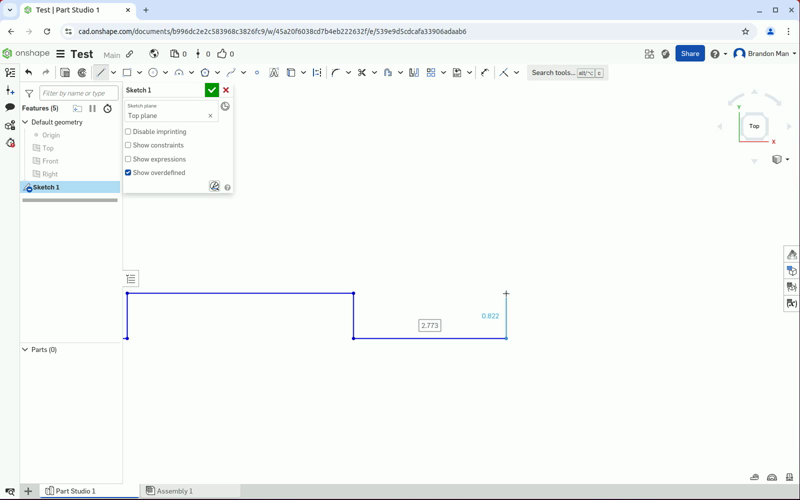
scroll(-6)
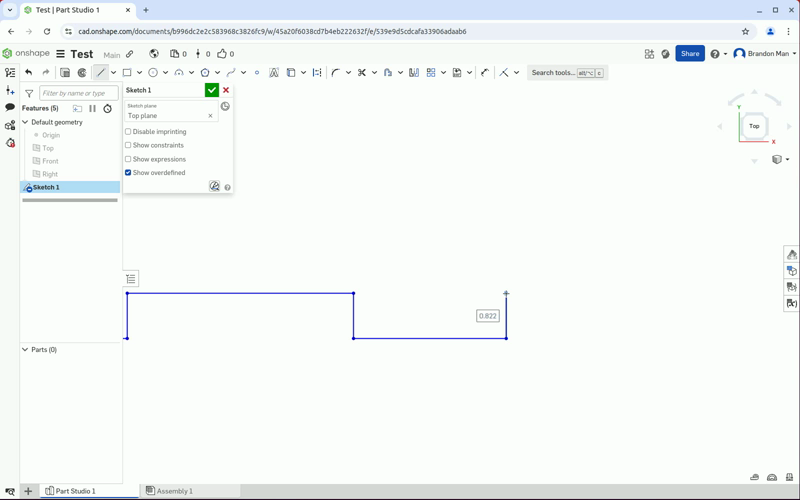
scroll(-6)
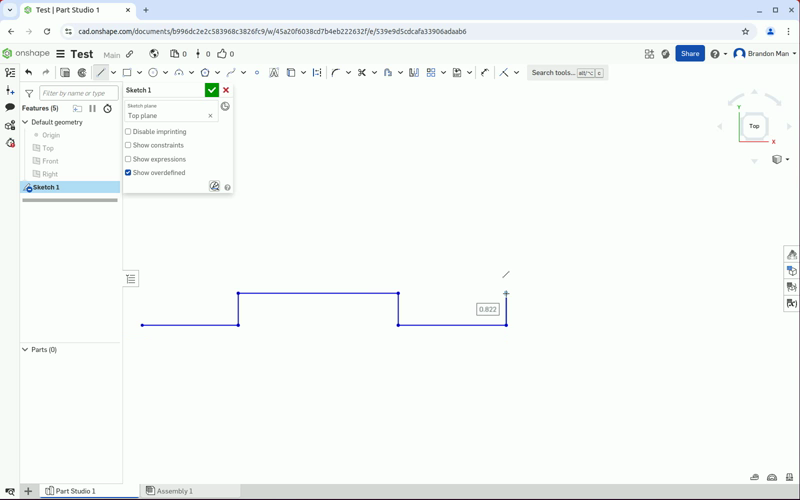
scroll(-6)
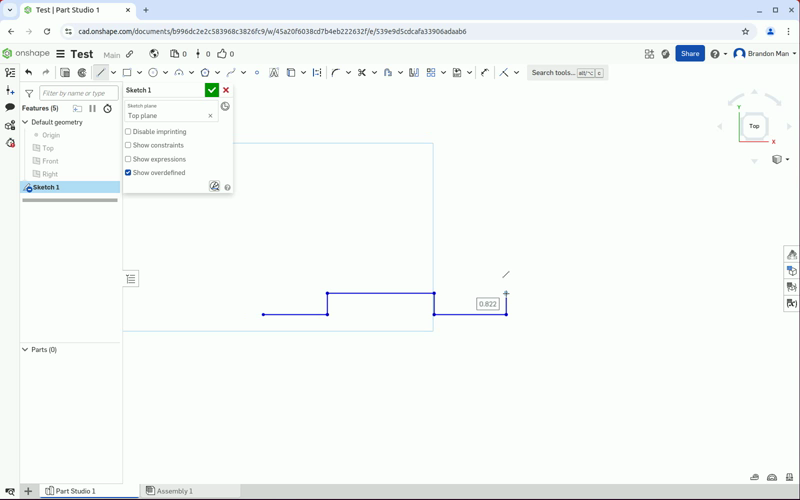
scroll(-6)
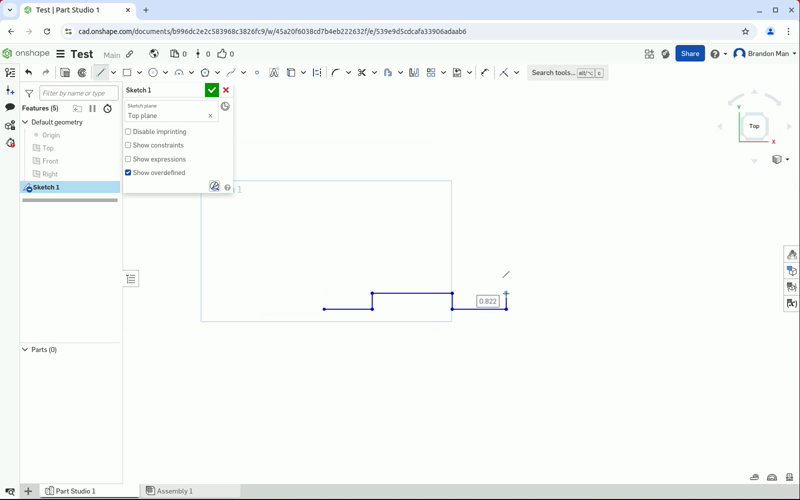
scroll(-6)
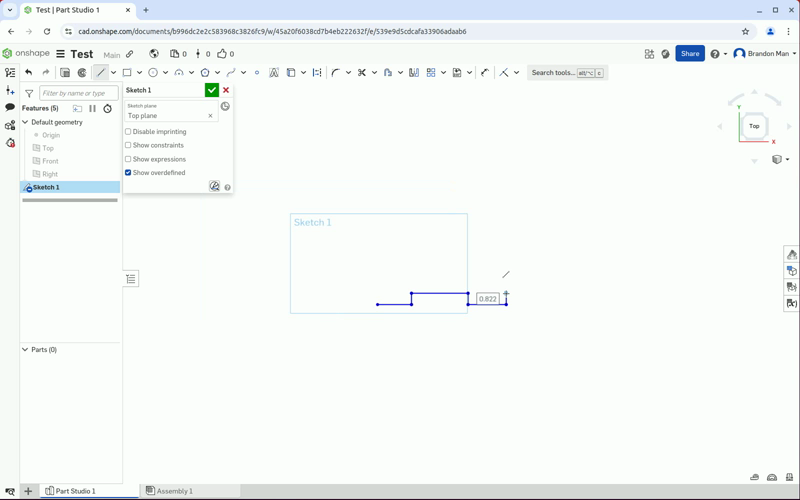
scroll(-6)
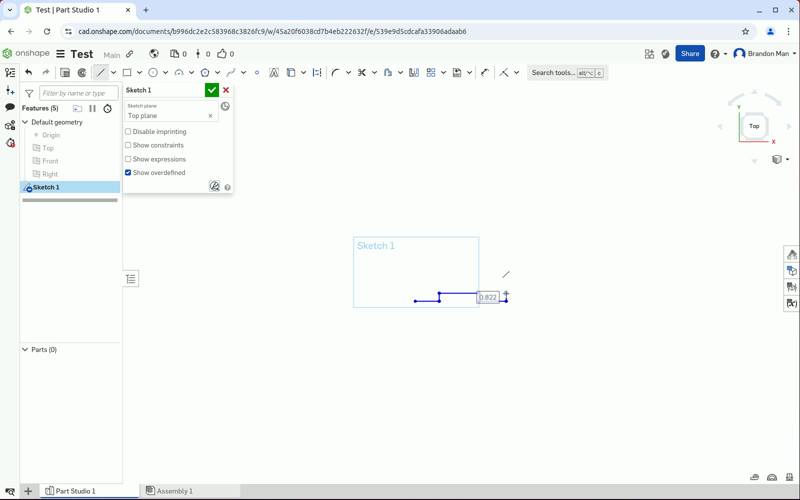
scroll(-6)
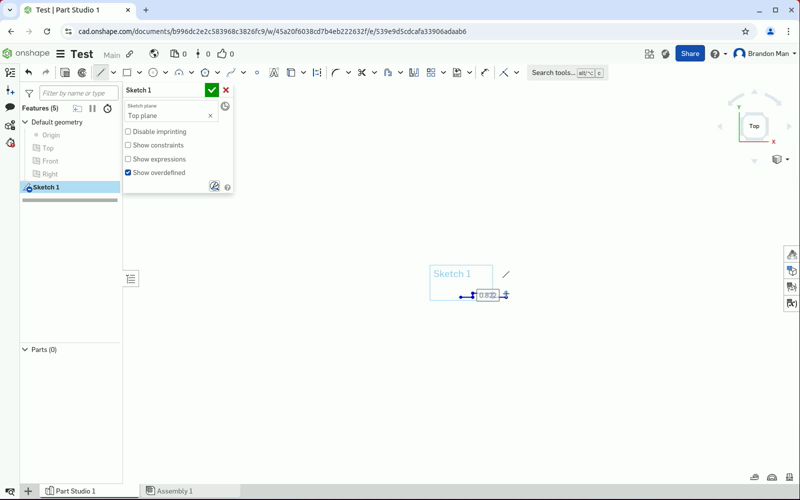
key_up(shift)
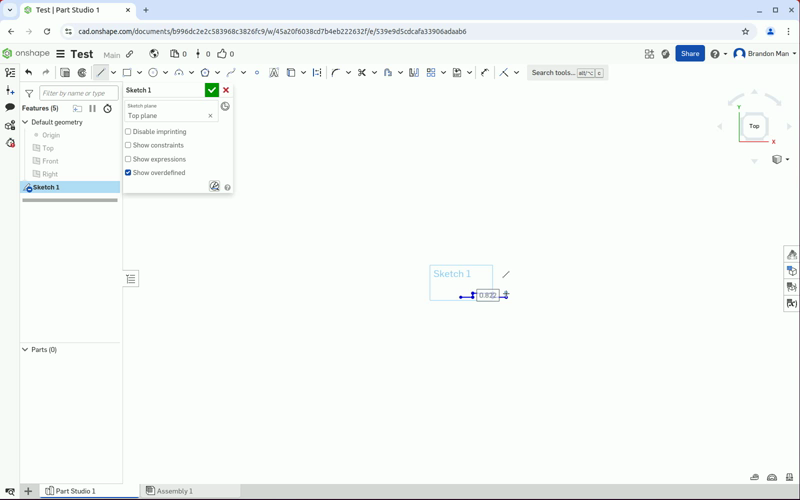
key_down(shift)
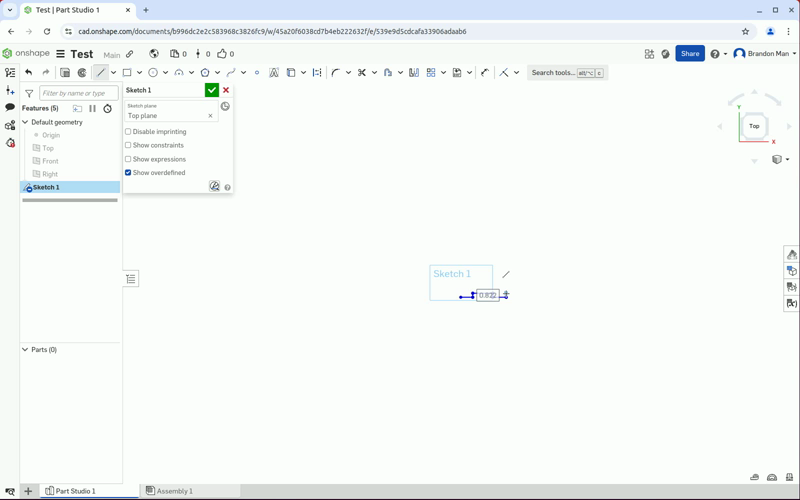
mouse_move(506, 170)
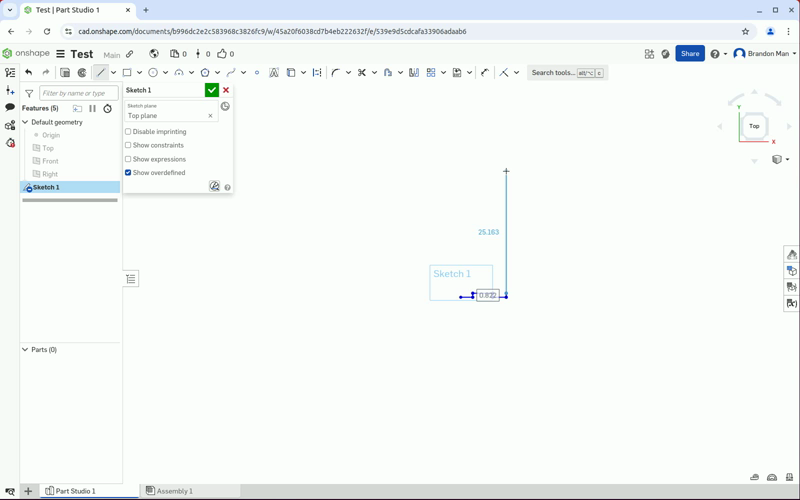
click(506, 170)
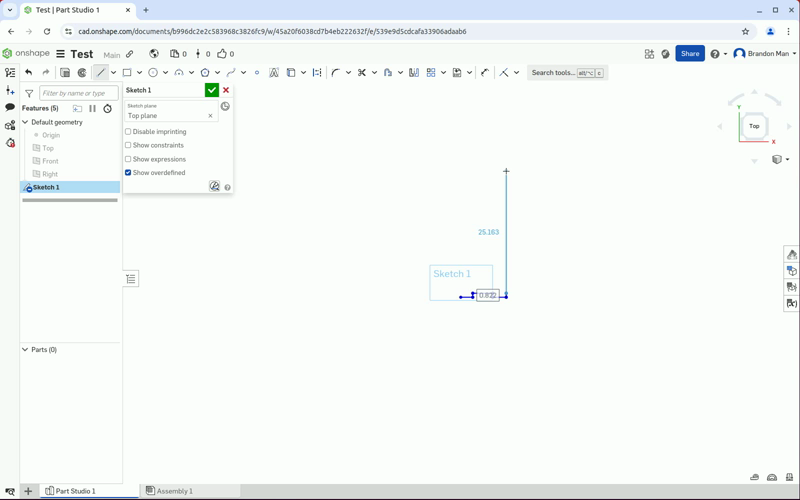
key_up(shift)
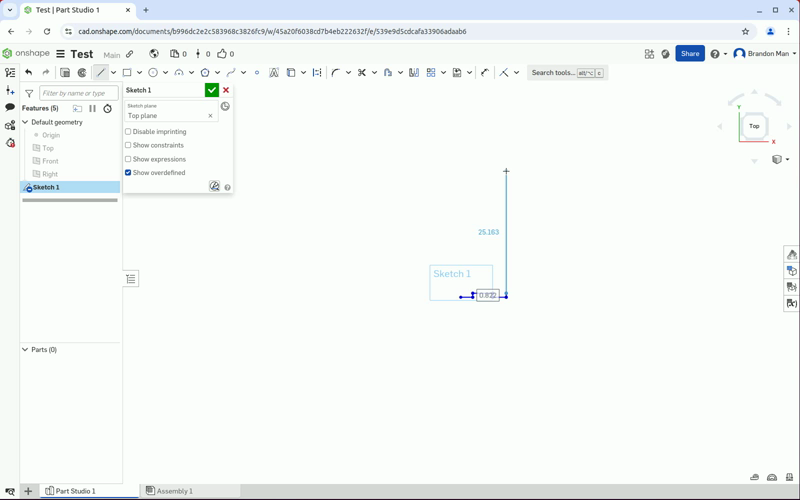
key_down(shift)
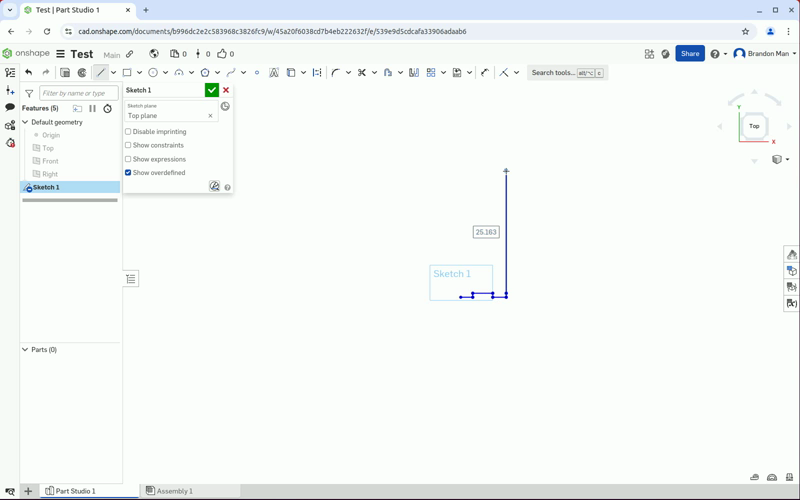
mouse_move(536, 170)
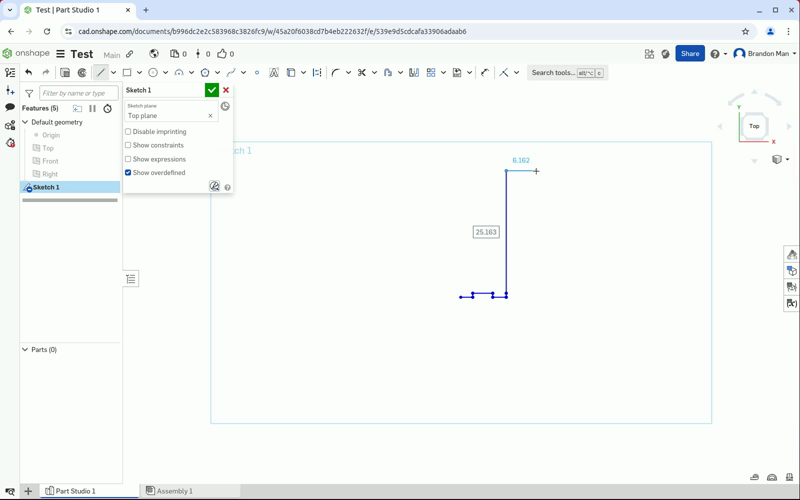
mouse_move(460, 170)
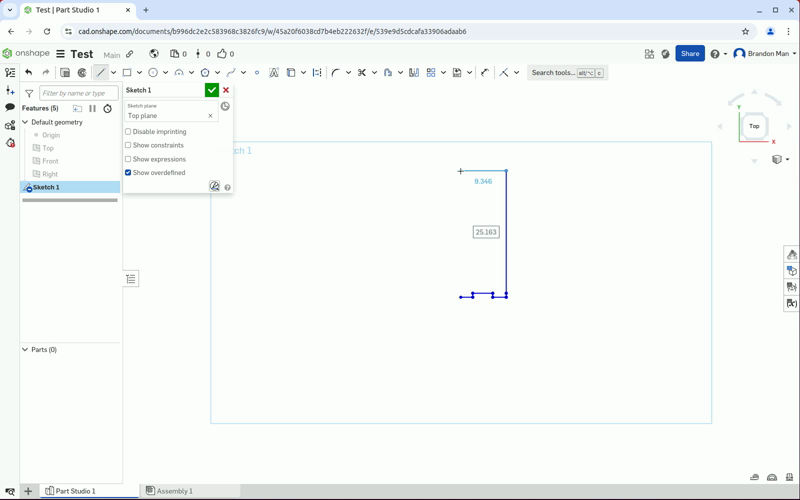
click(460, 170)
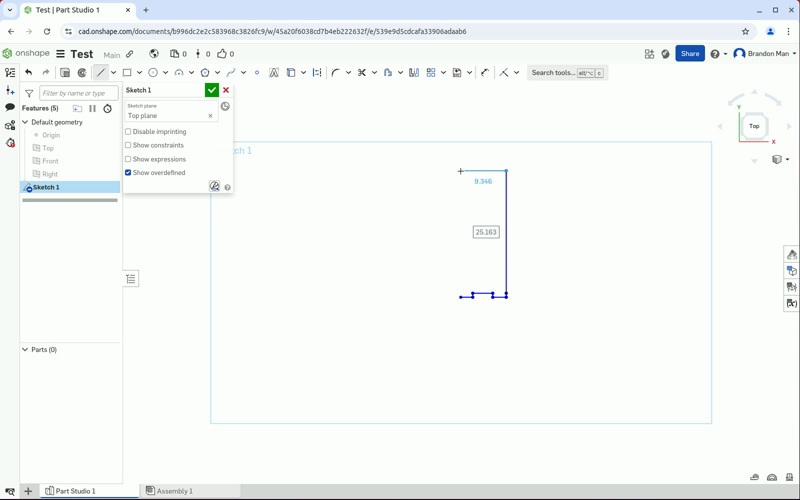
key_up(shift)
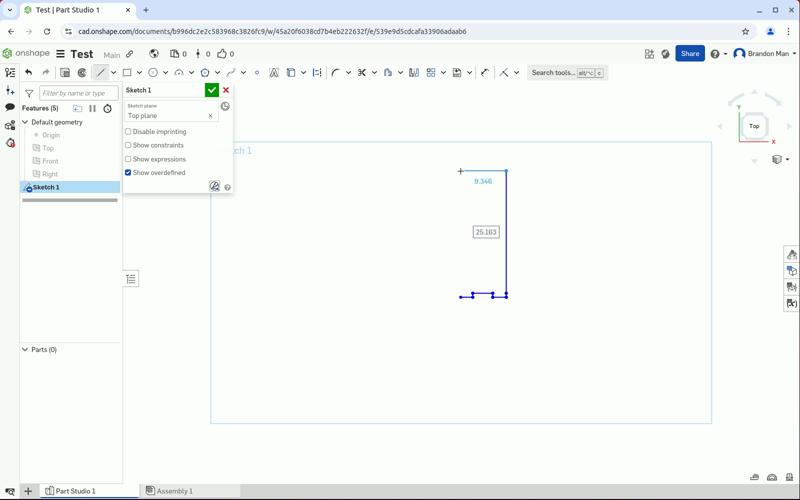
key_down(shift)
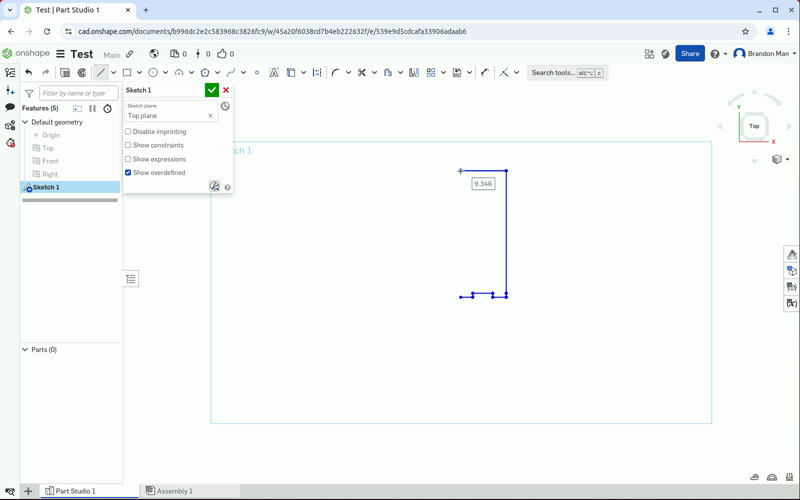
mouse_move(460, 293)
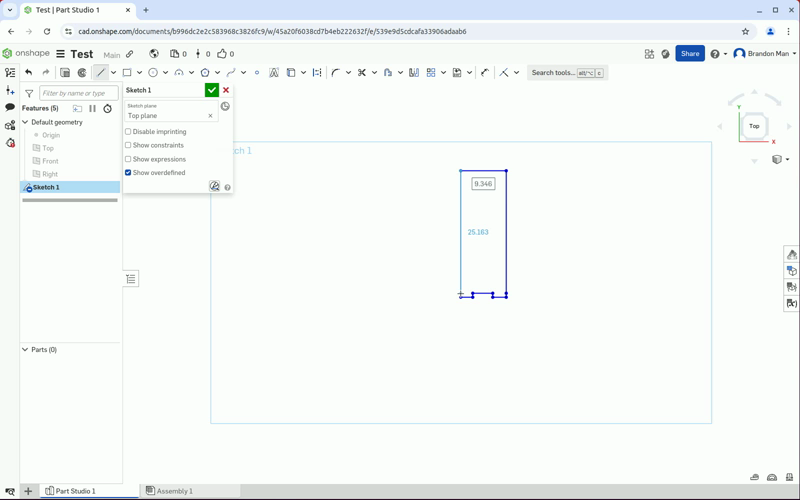
scroll(6)
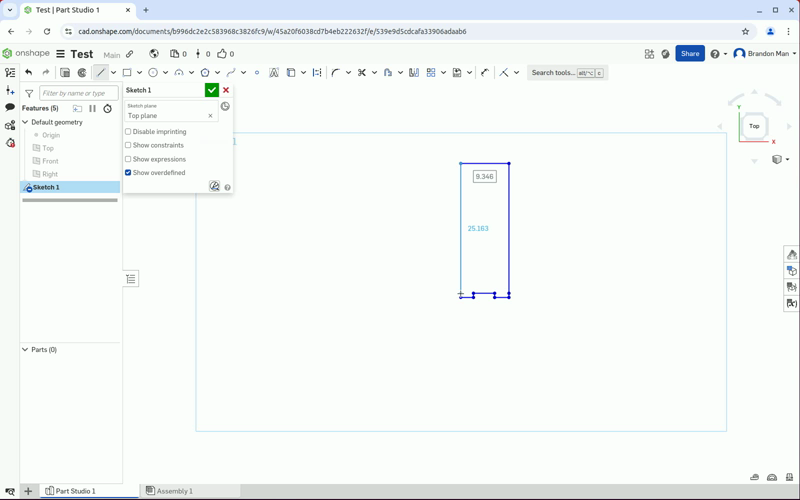
scroll(6)
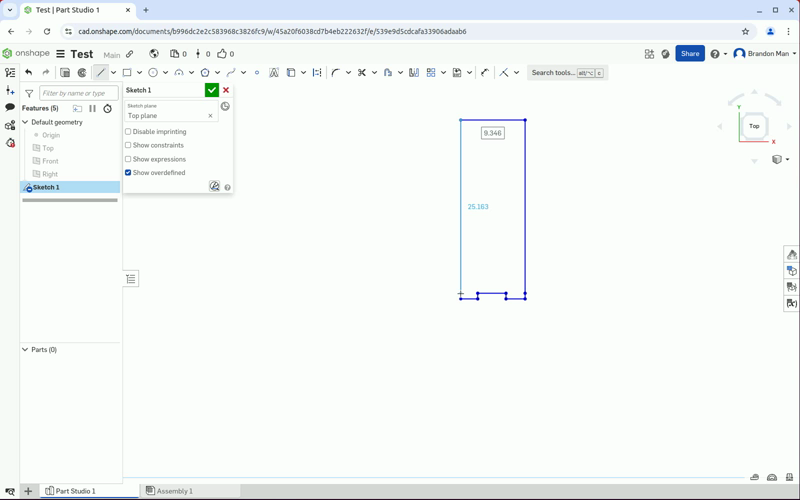
scroll(6)
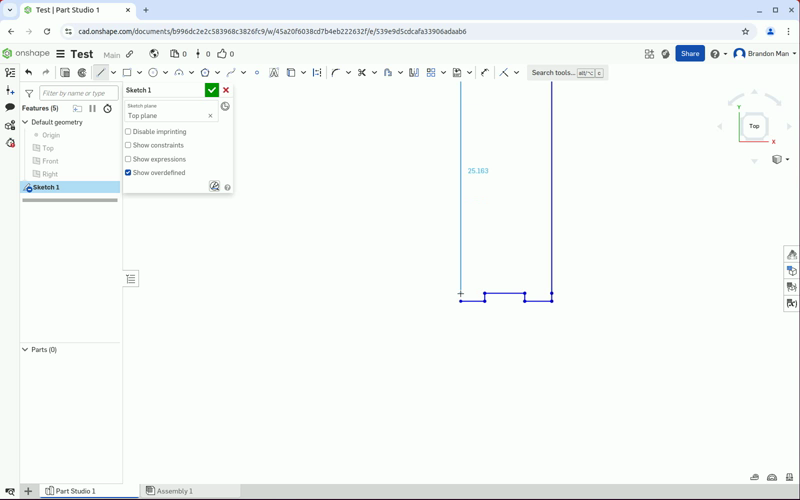
scroll(6)
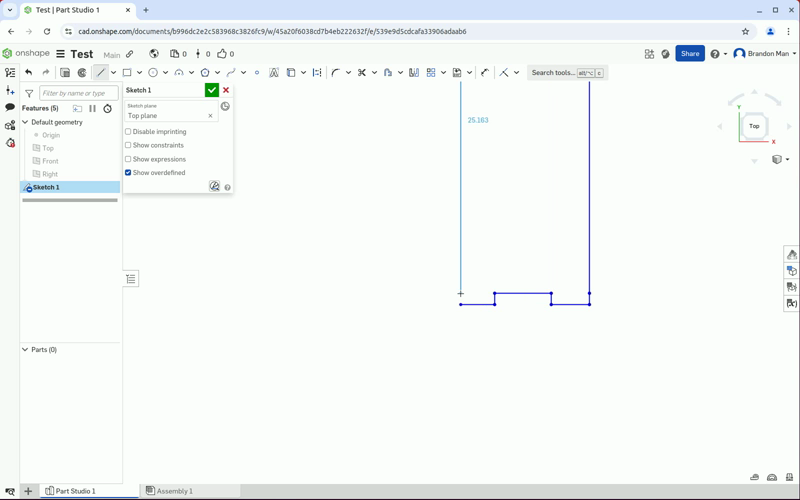
scroll(6)
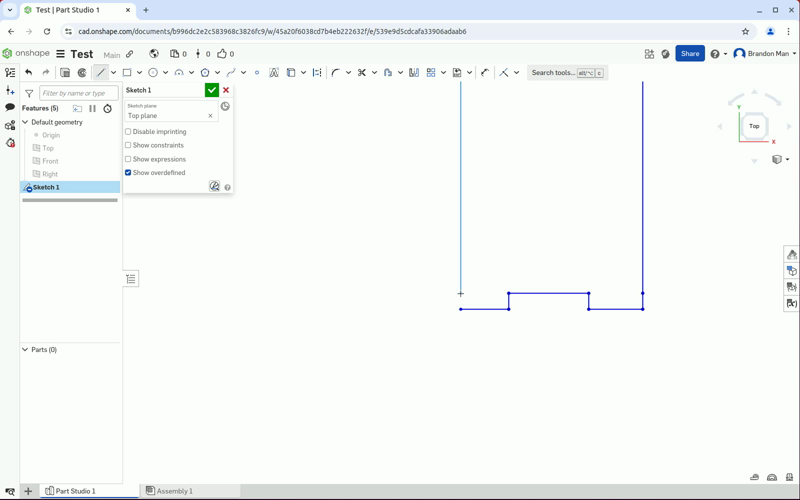
scroll(6)
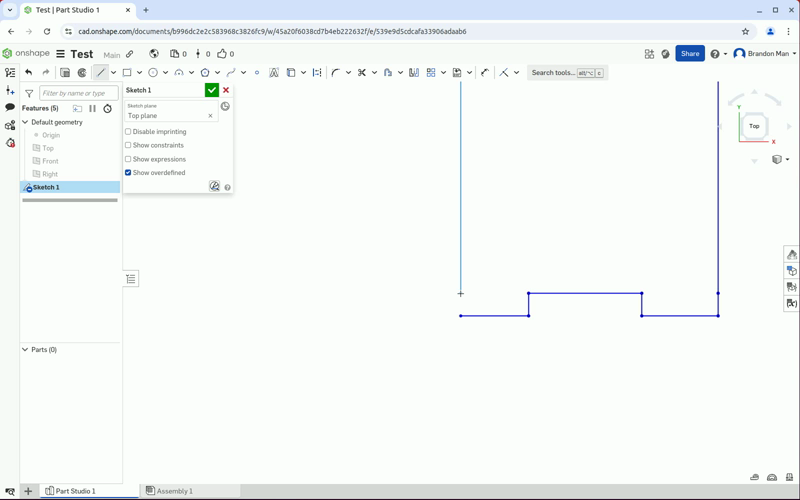
scroll(6)
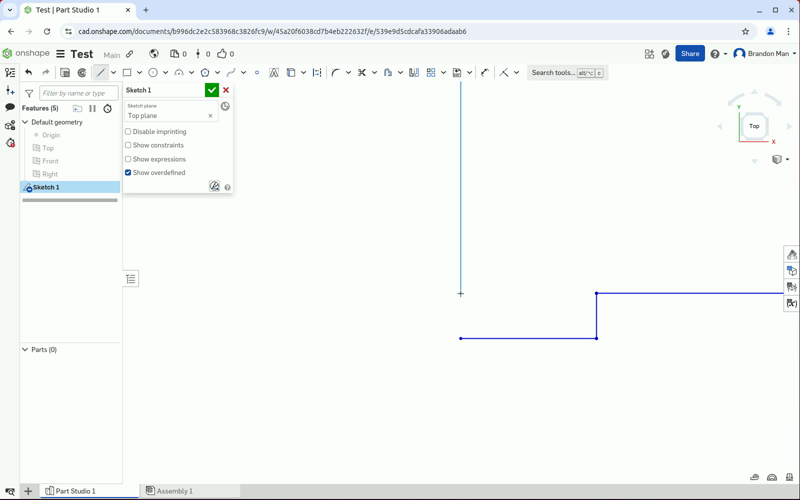
click(460, 293)
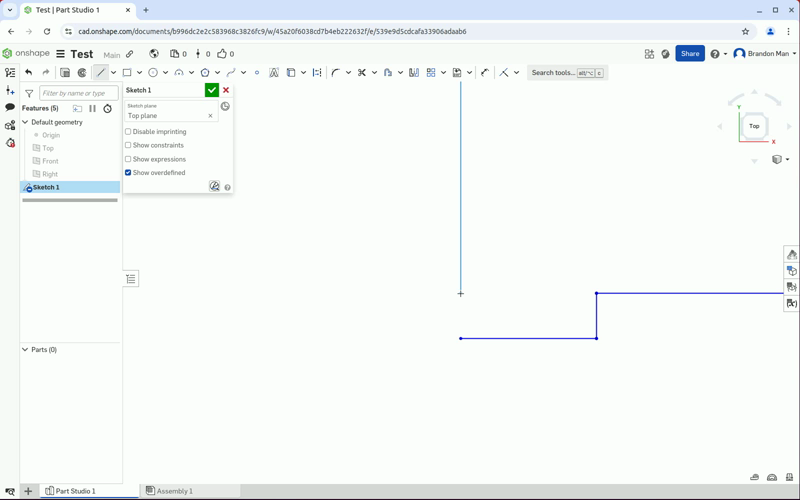
scroll(-6)
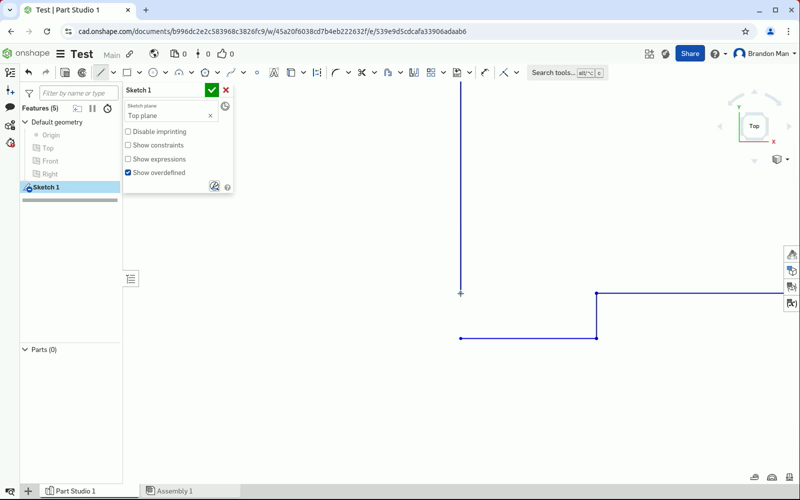
scroll(-6)
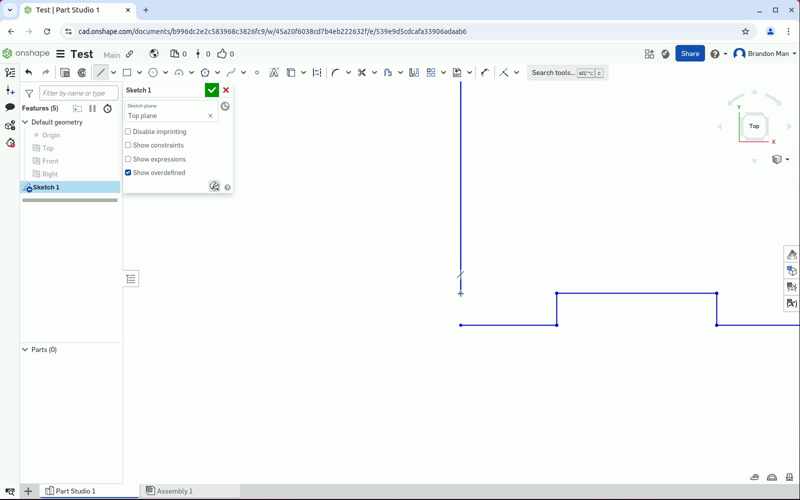
scroll(-6)
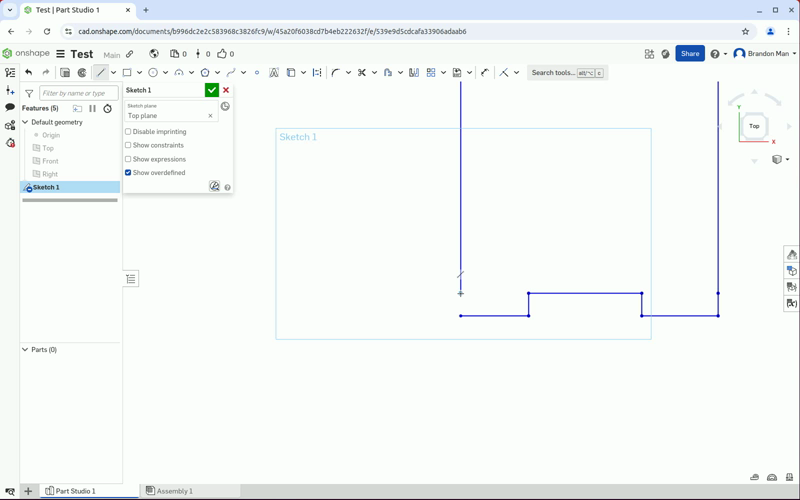
scroll(-6)
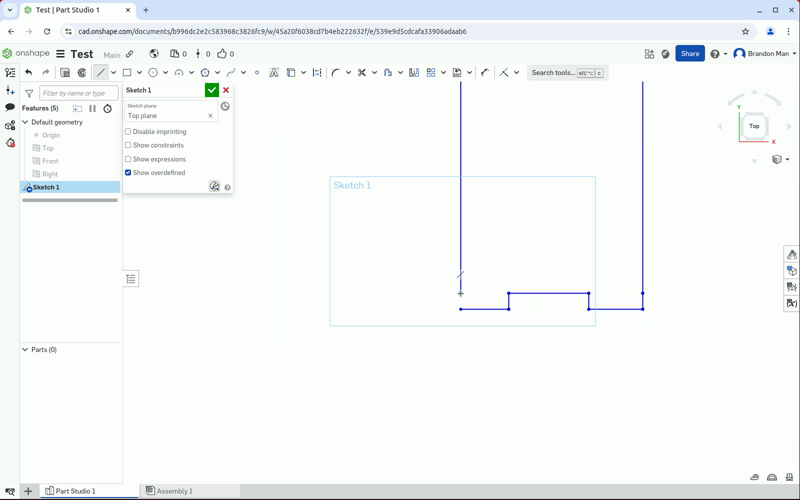
scroll(-6)
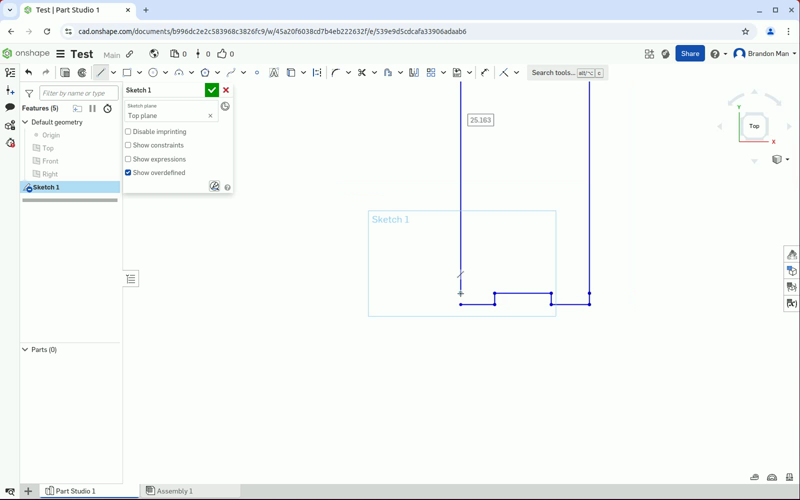
scroll(-6)
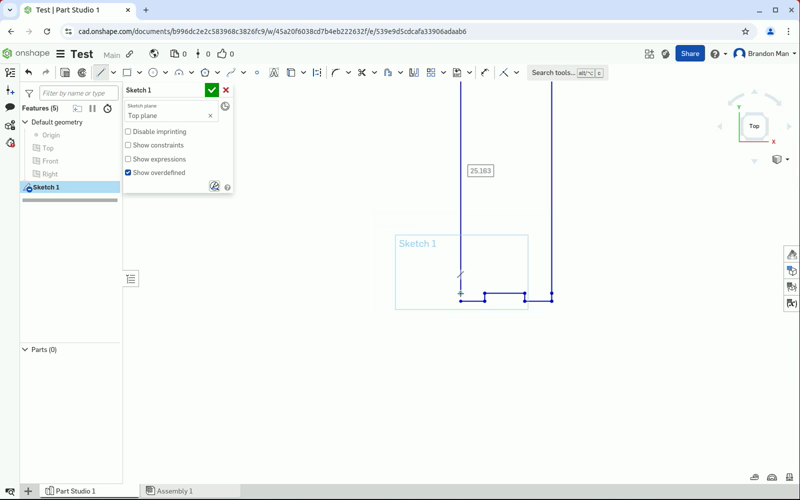
scroll(-6)
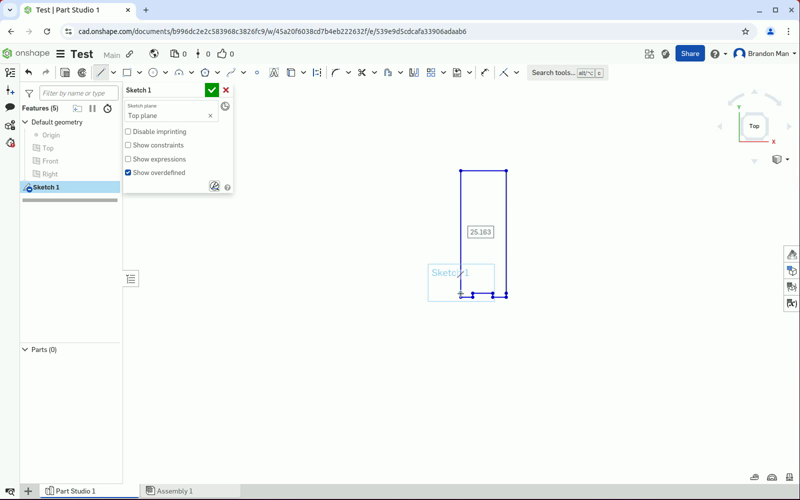
key_up(shift)
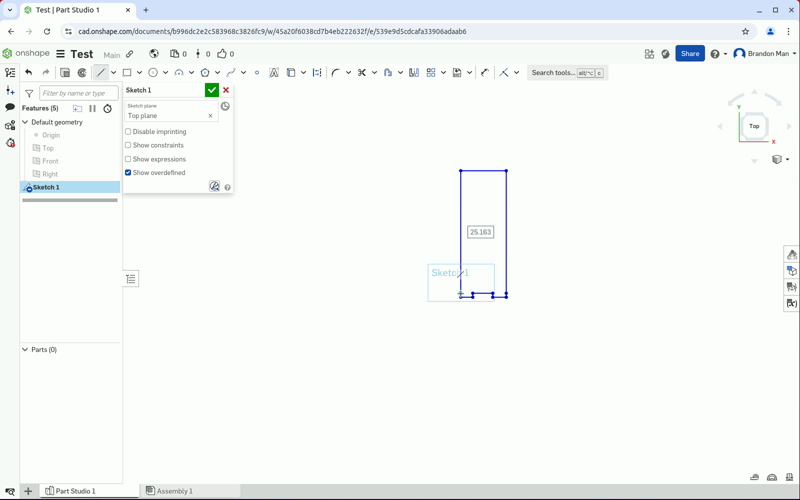
mouse_move(490, 293)
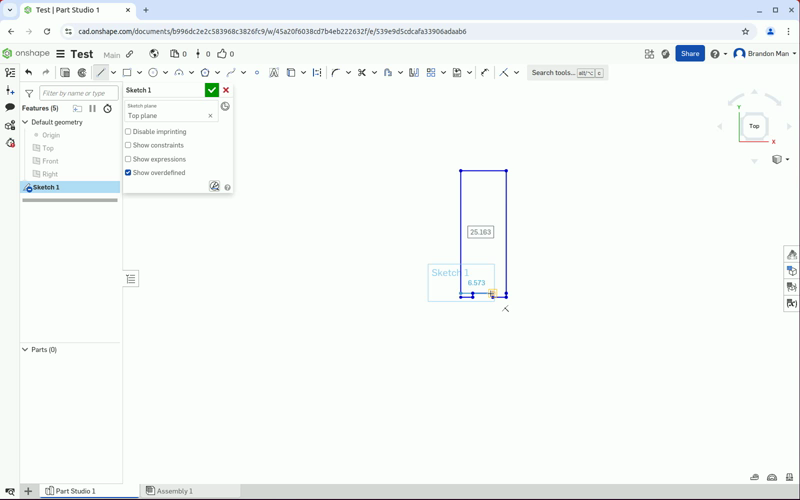
key_down(shift)
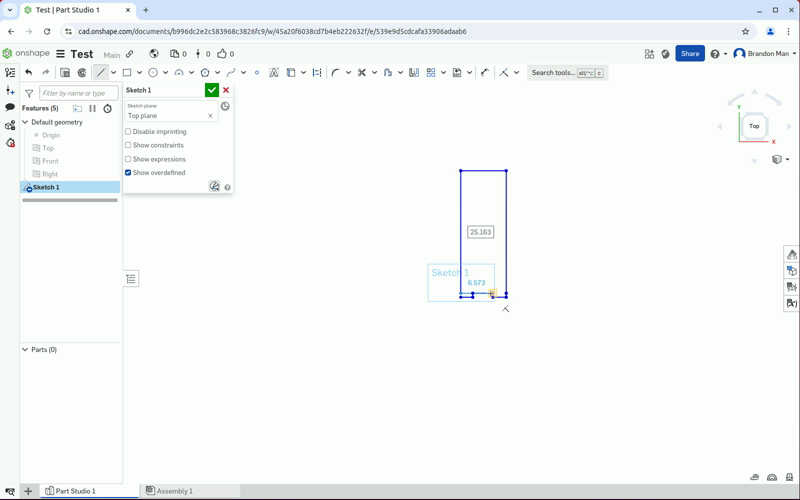
mouse_move(460, 297)
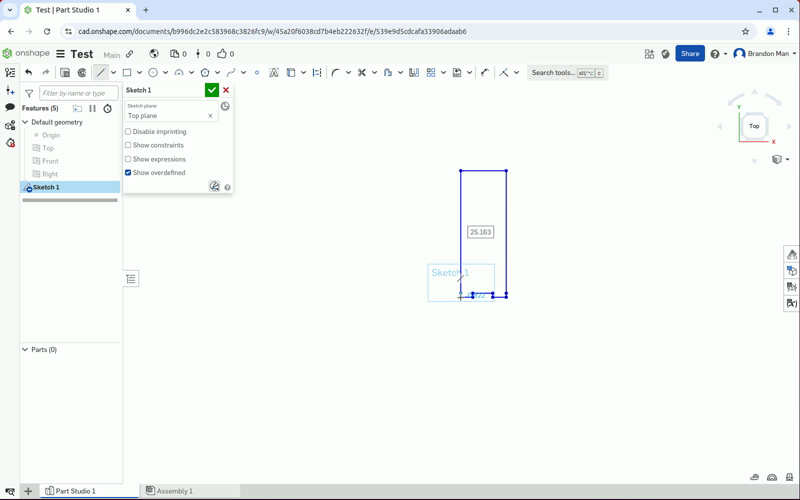
scroll(6)
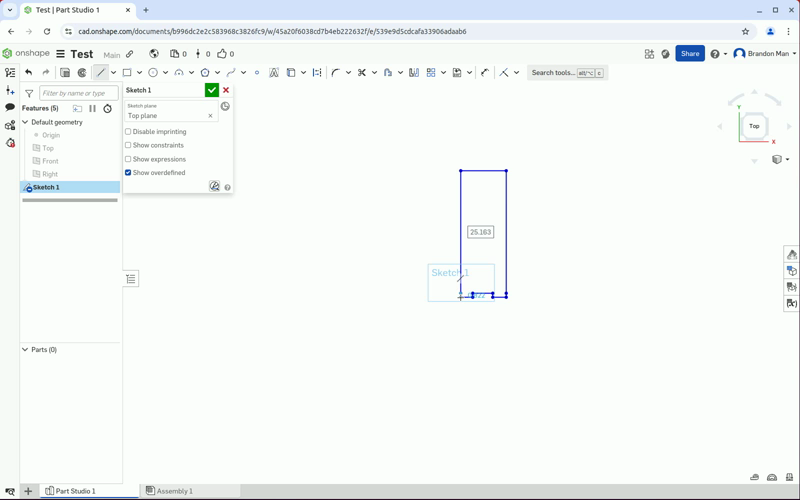
scroll(6)
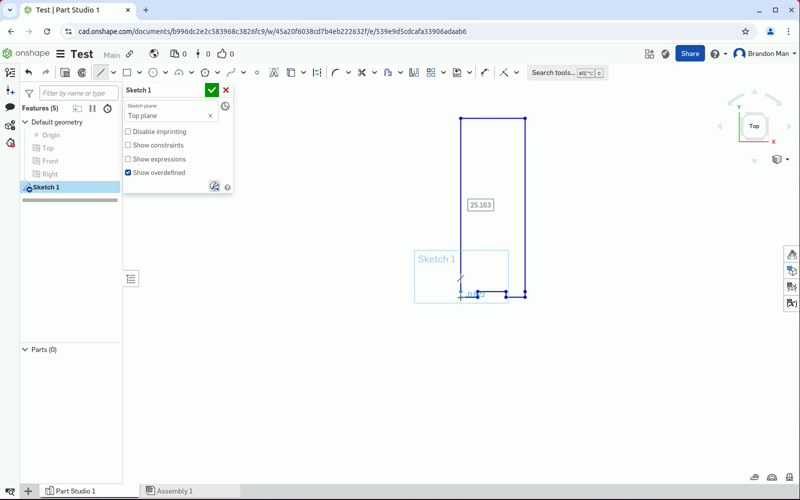
scroll(6)
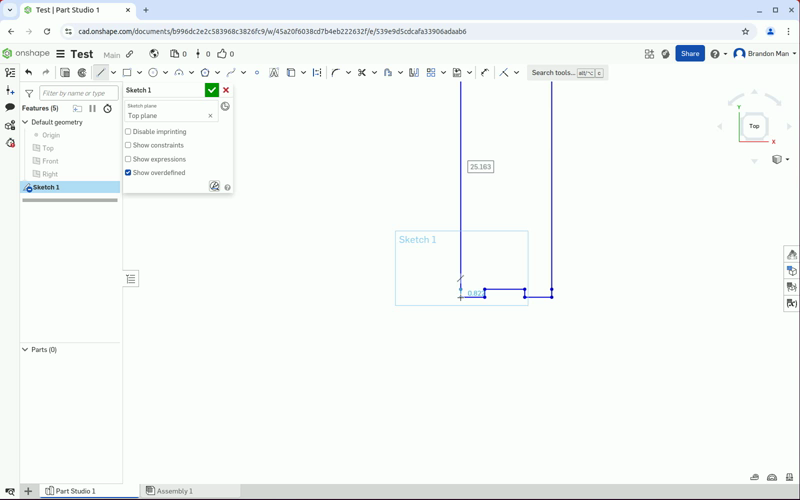
scroll(6)
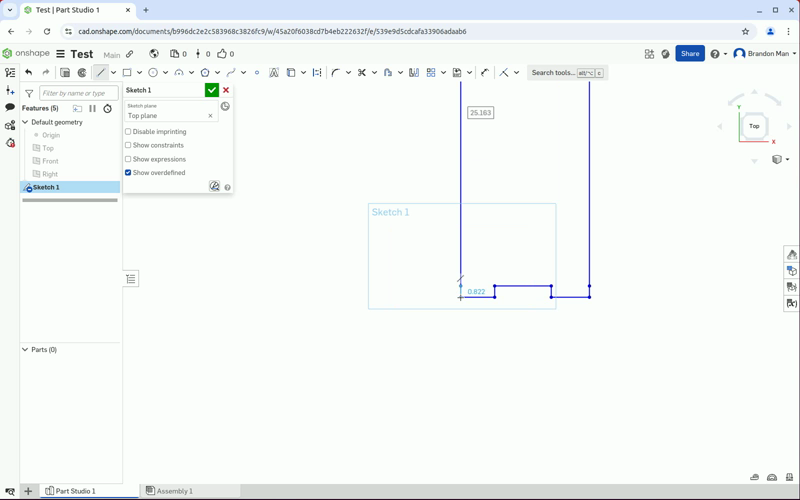
scroll(6)
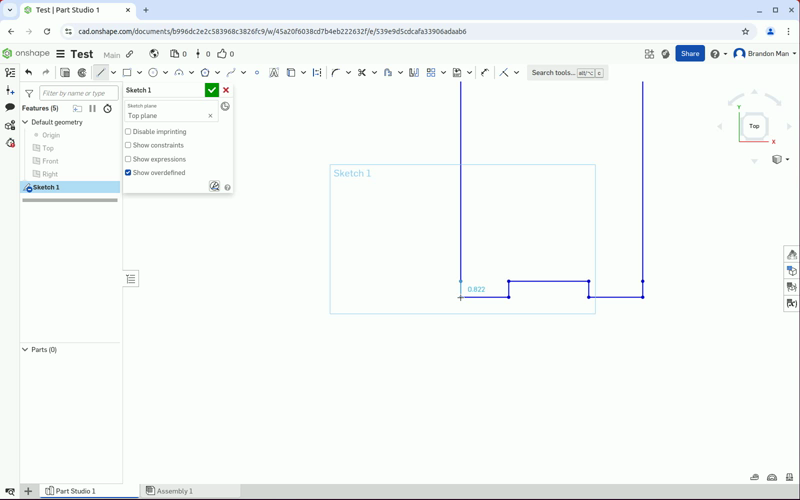
scroll(6)
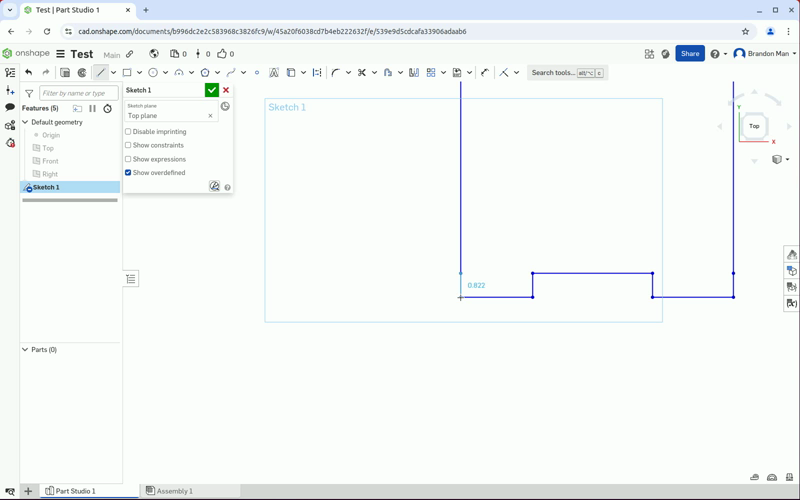
scroll(6)
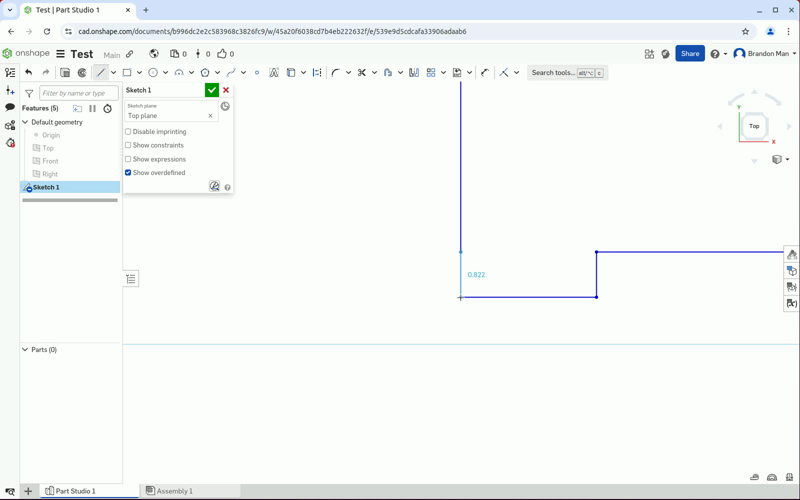
key_up(shift)
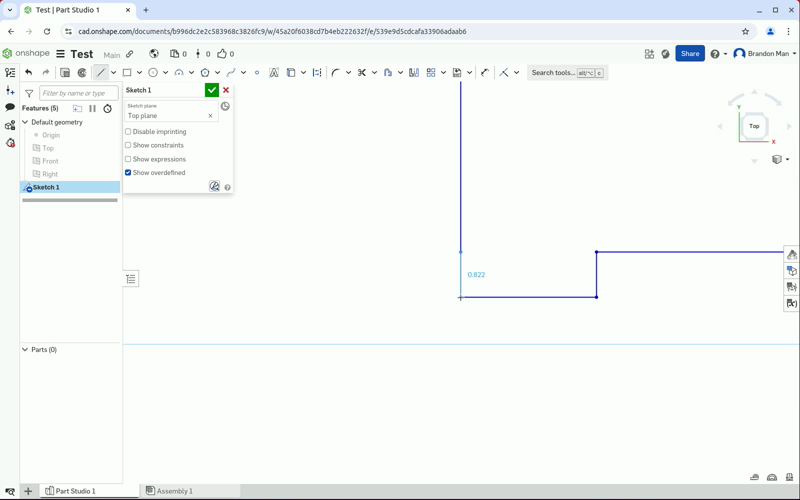
click(460, 297)
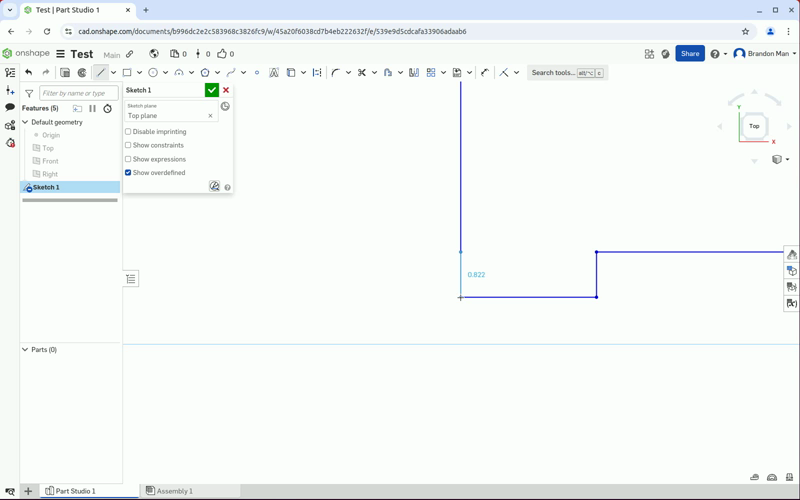
scroll(-6)
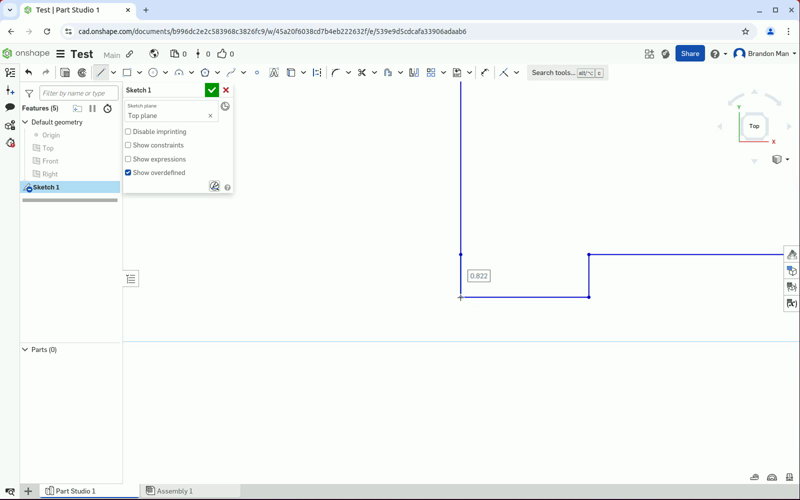
scroll(-6)
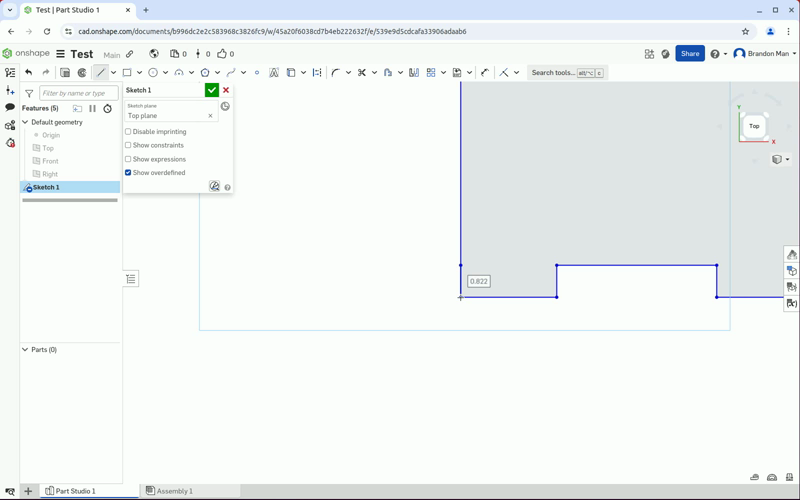
scroll(-6)
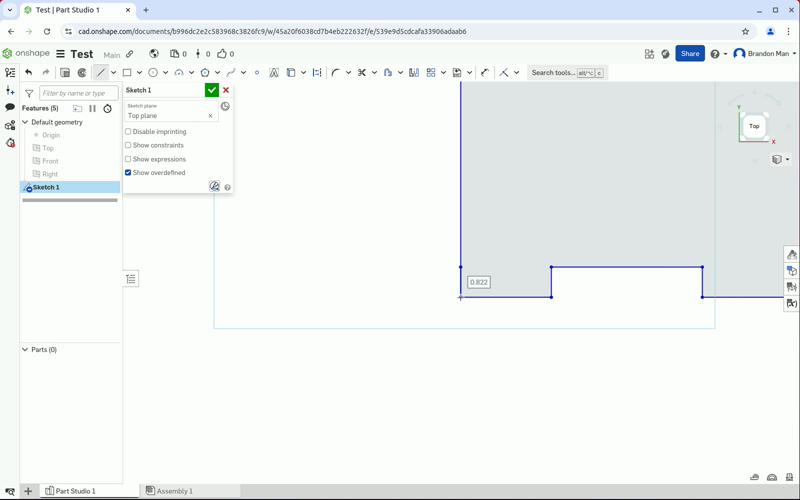
scroll(-6)
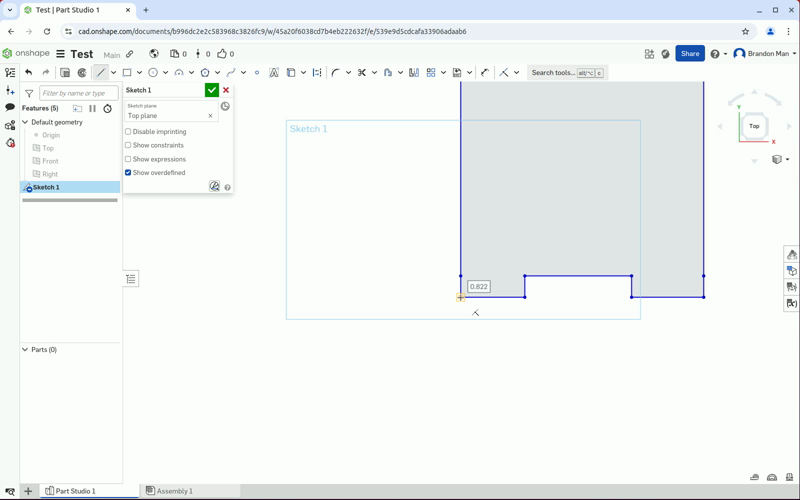
scroll(-6)
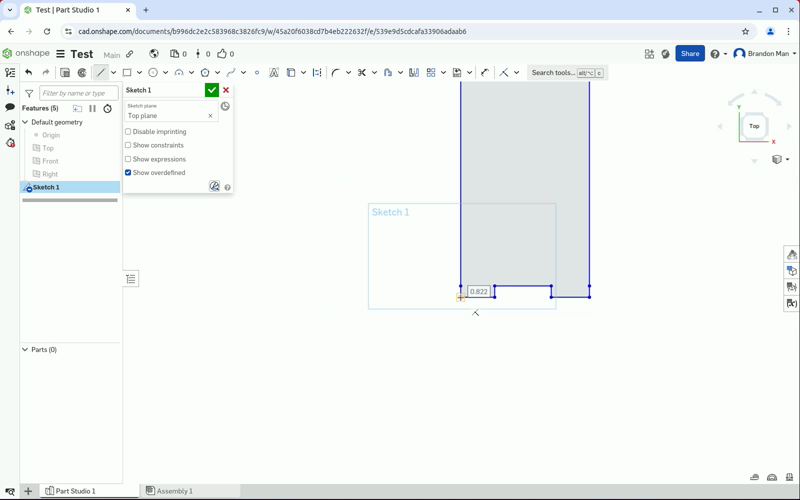
scroll(-6)
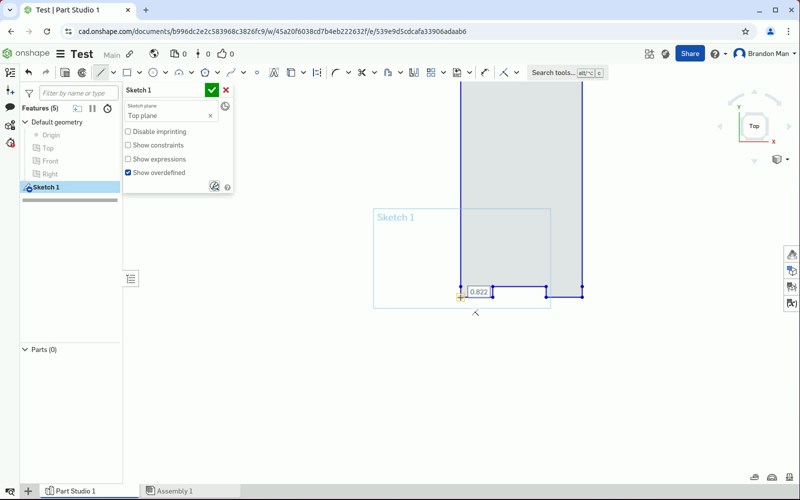
scroll(-6)
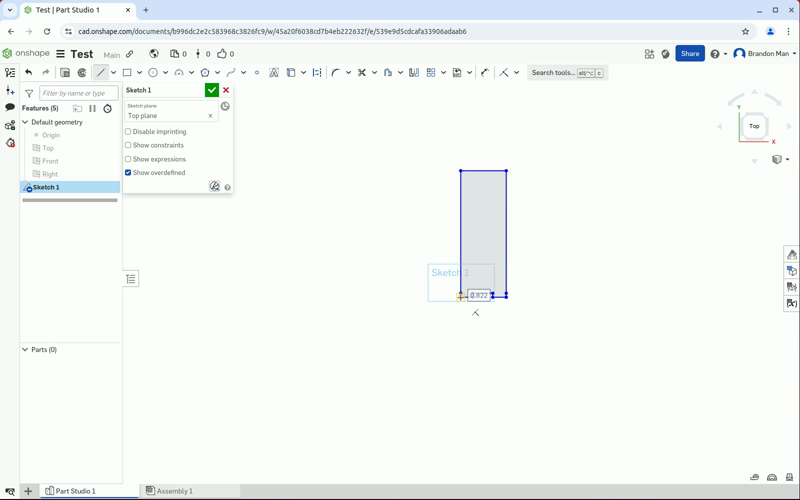
key(esc)
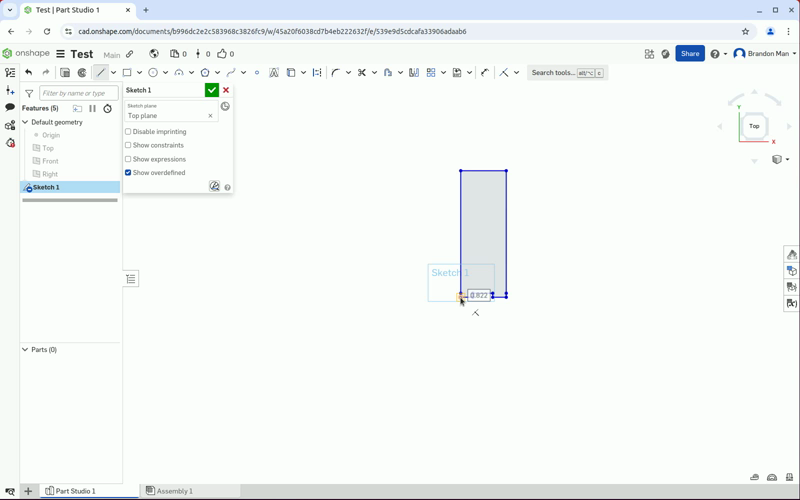
mouse_move(501, 205)
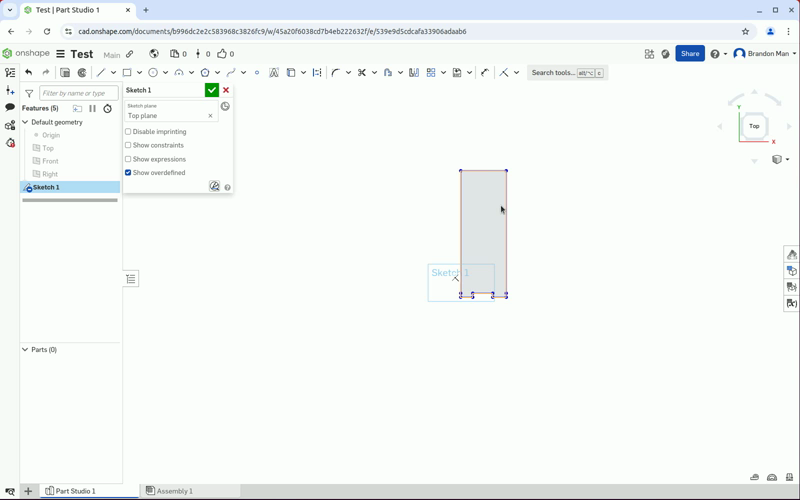
click(501, 205)
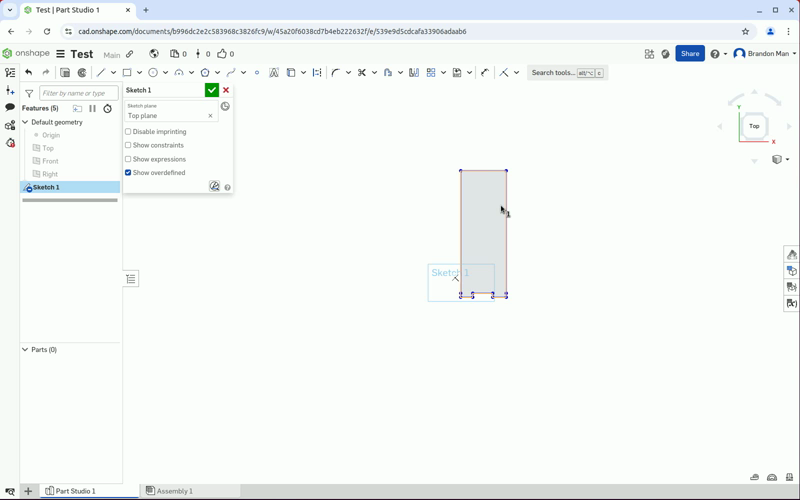
mouse_move(73, 352)
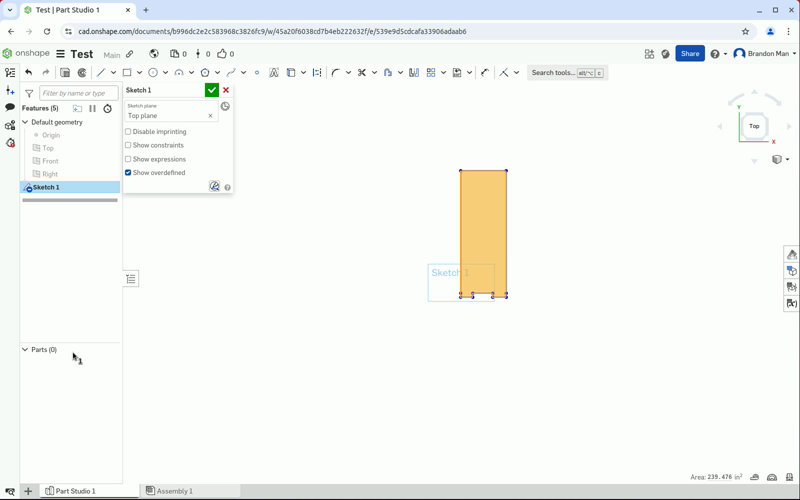
key(shift+y)
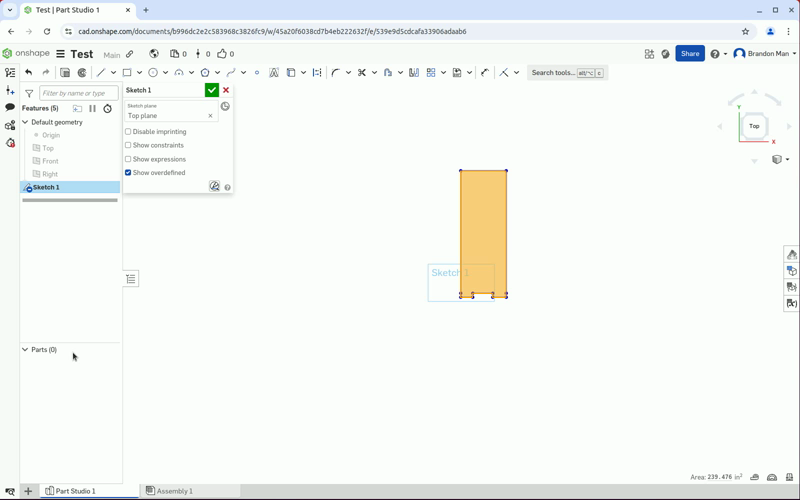
key(shift+e)
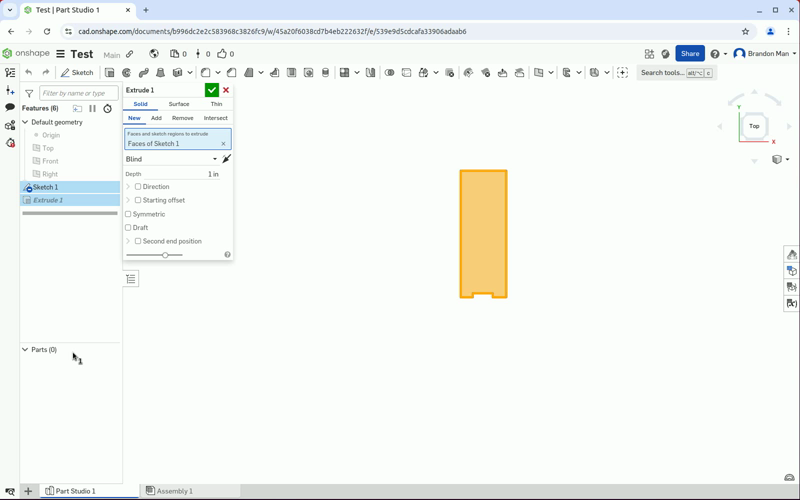
mouse_move(143, 106)
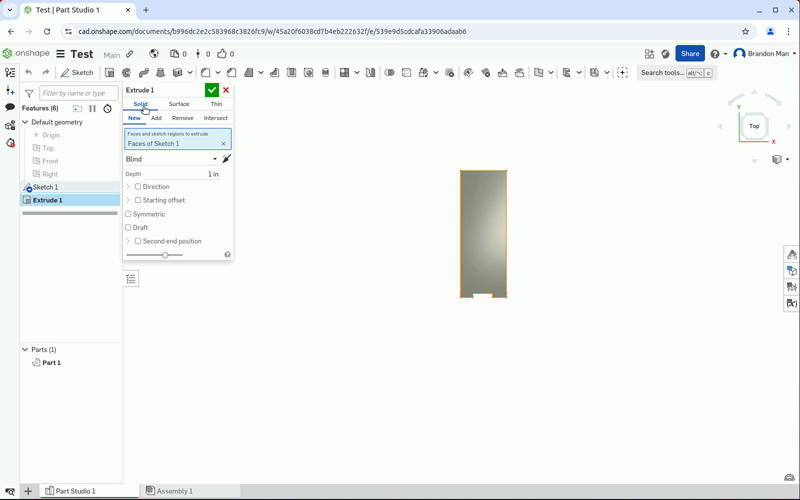
click(143, 106)
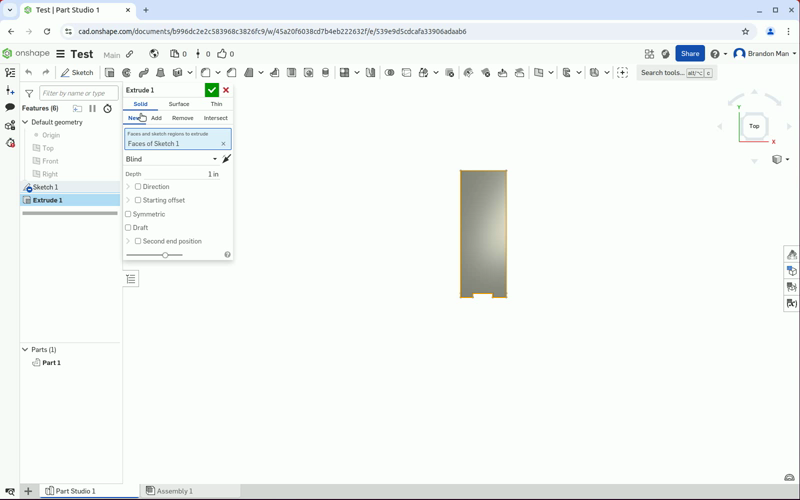
mouse_move(137, 120)
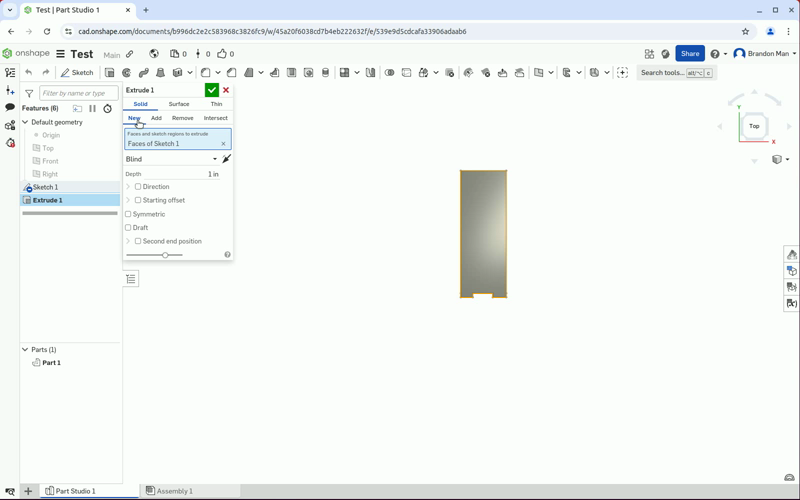
click(137, 120)
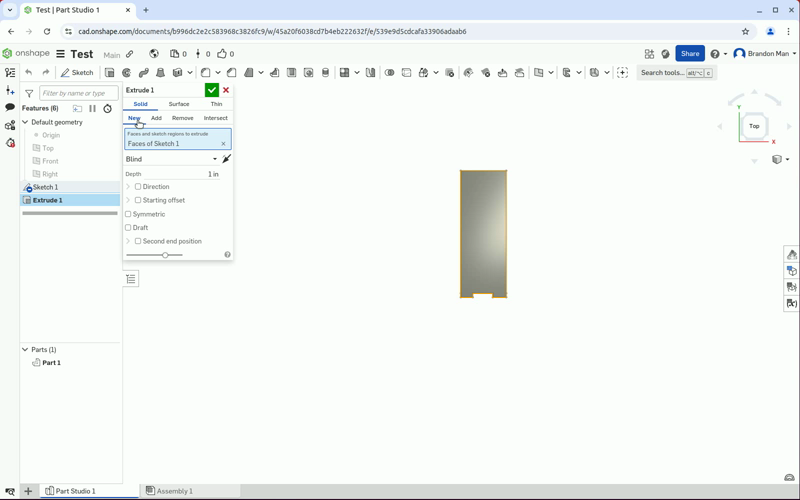
key(tab, 4)
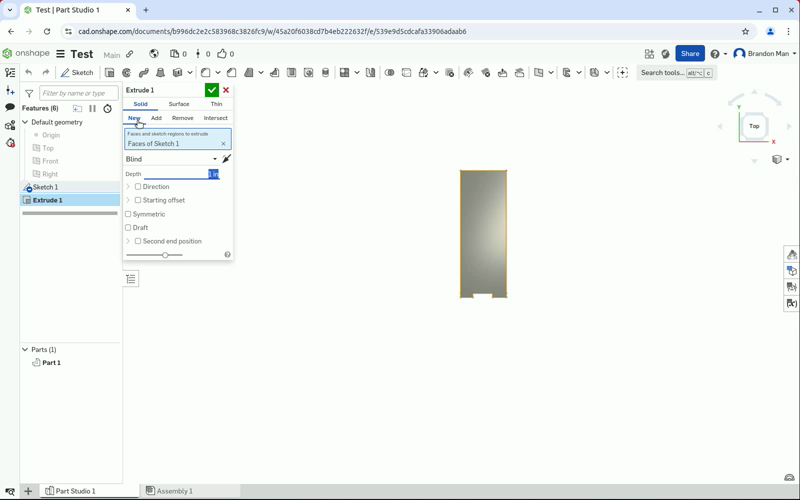
text(0.481)
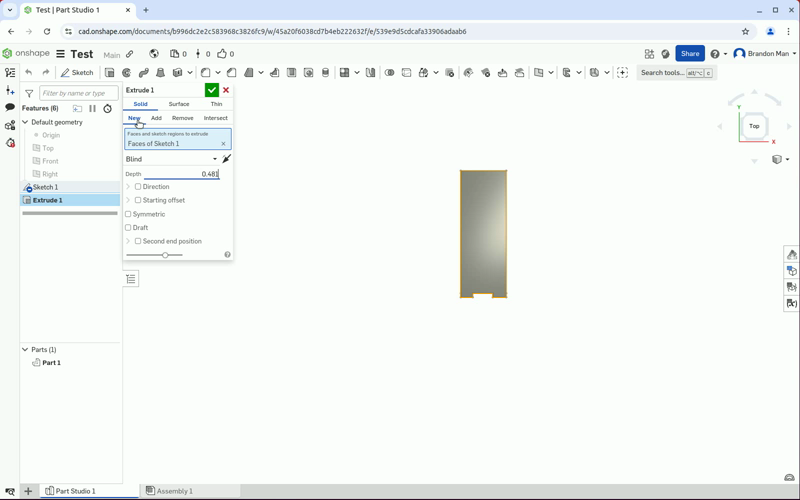
key(enter)
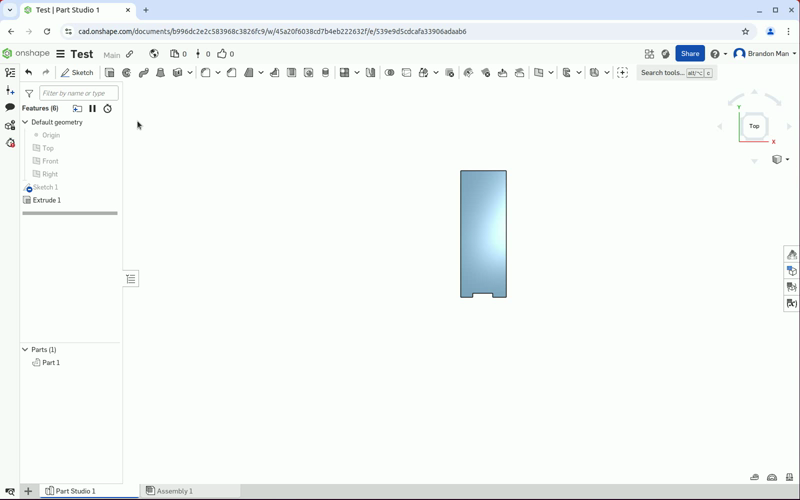
key(shift+h)
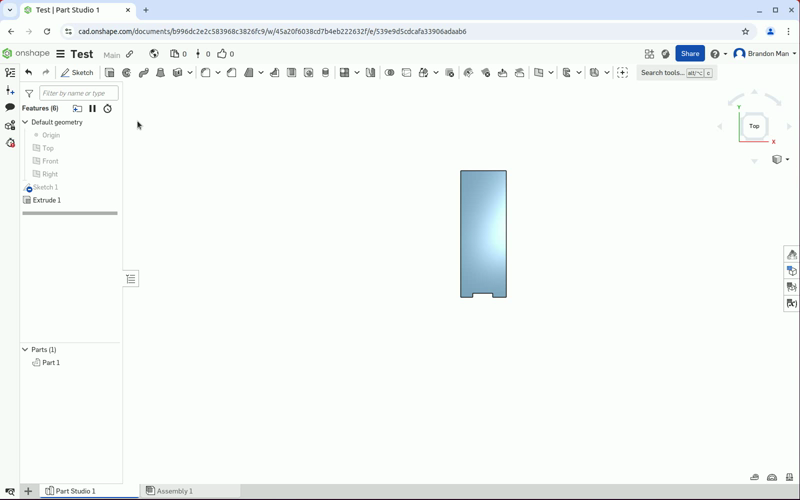
key(shift+h)
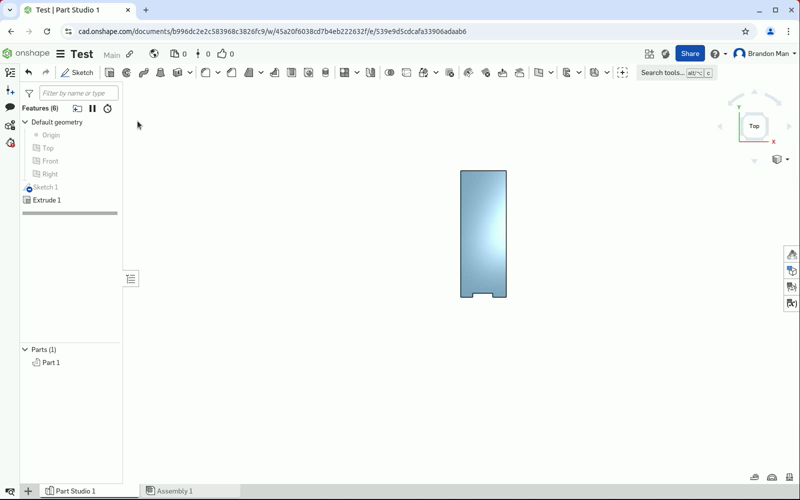
mouse_move(73, 189)
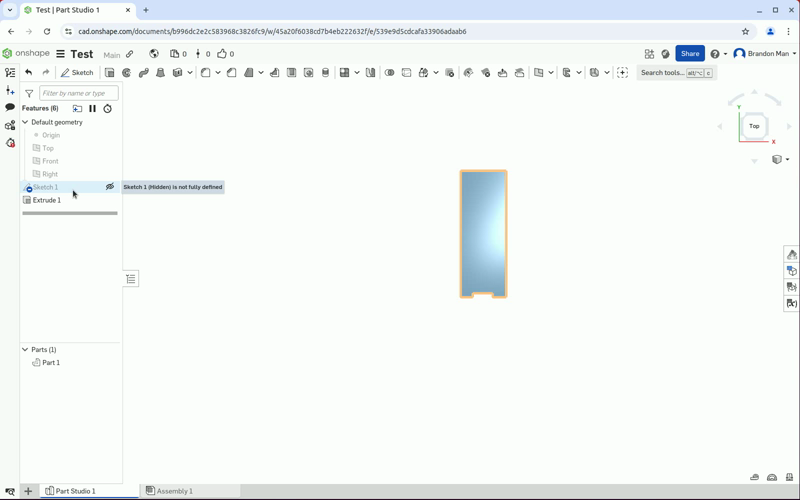
click(73, 189)
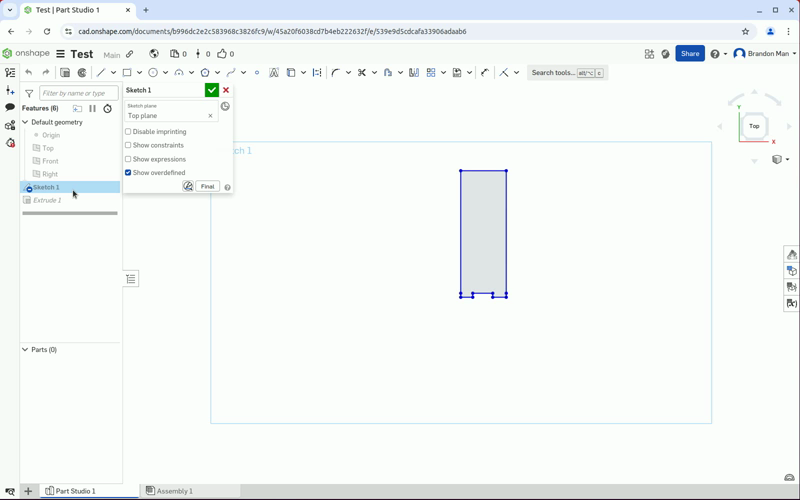
mouse_move(229, 92)
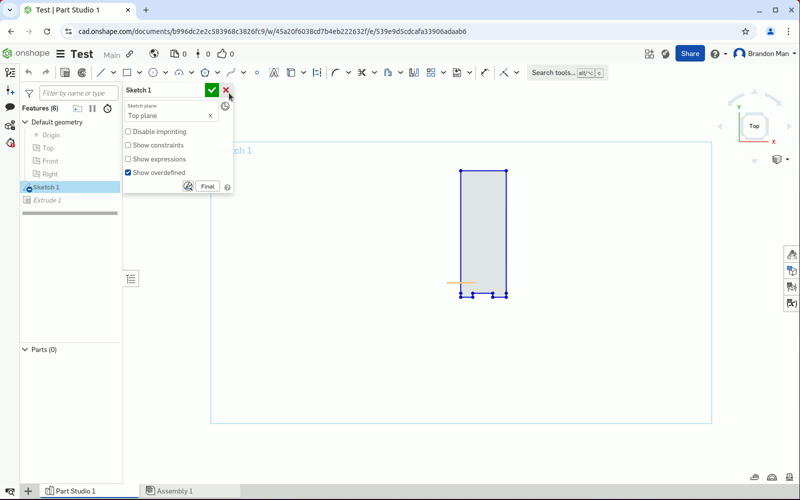
click(229, 92)
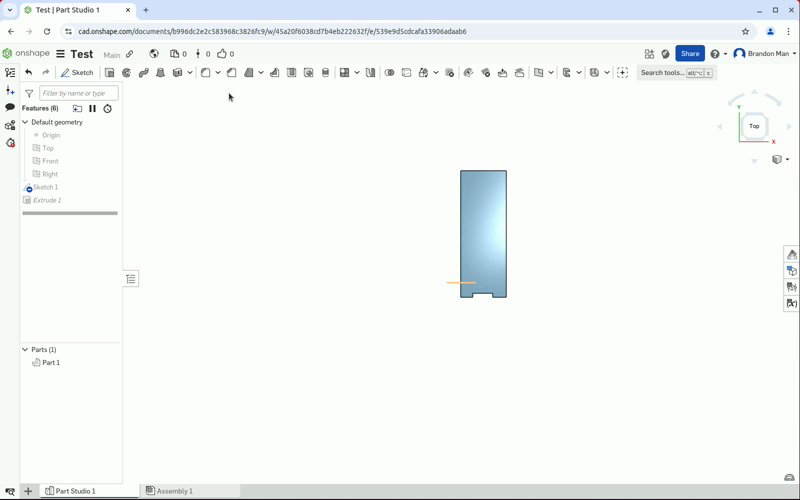
mouse_move(541, 75)
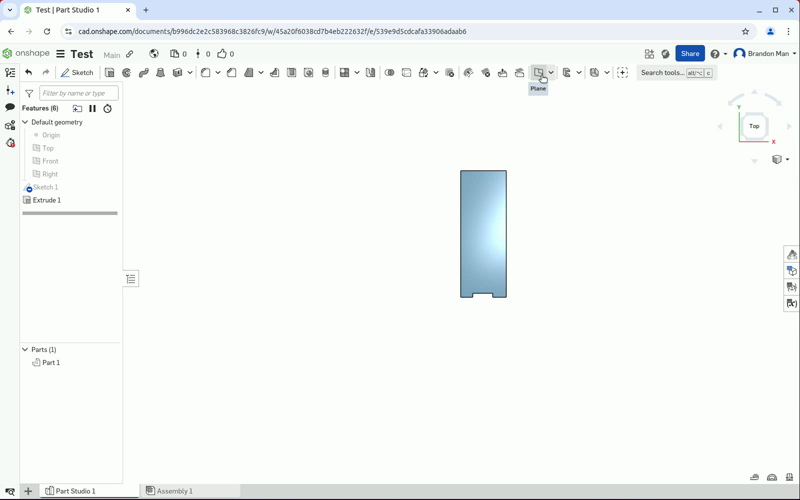
click(541, 75)
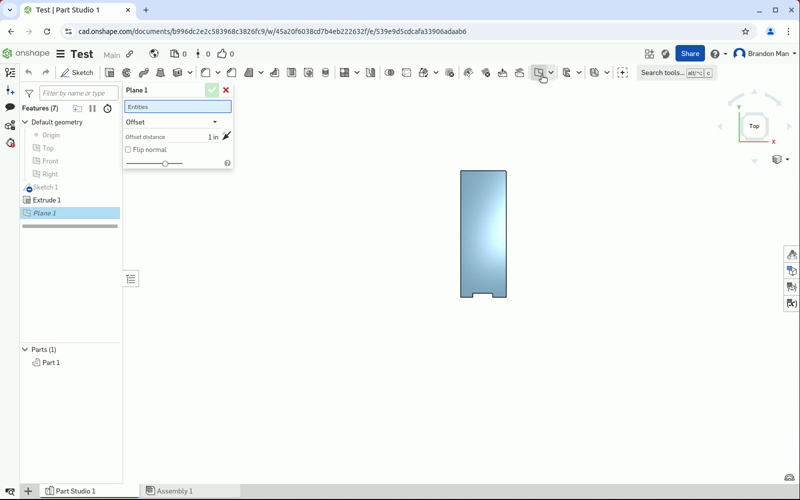
mouse_move(73, 150)
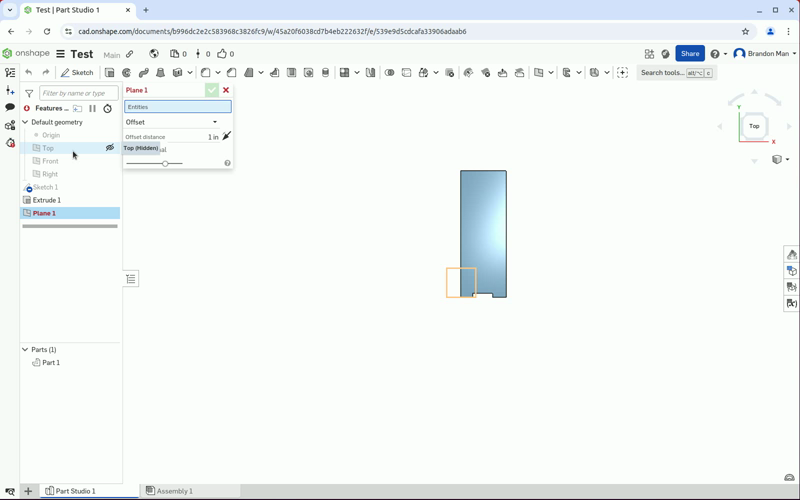
click(73, 150)
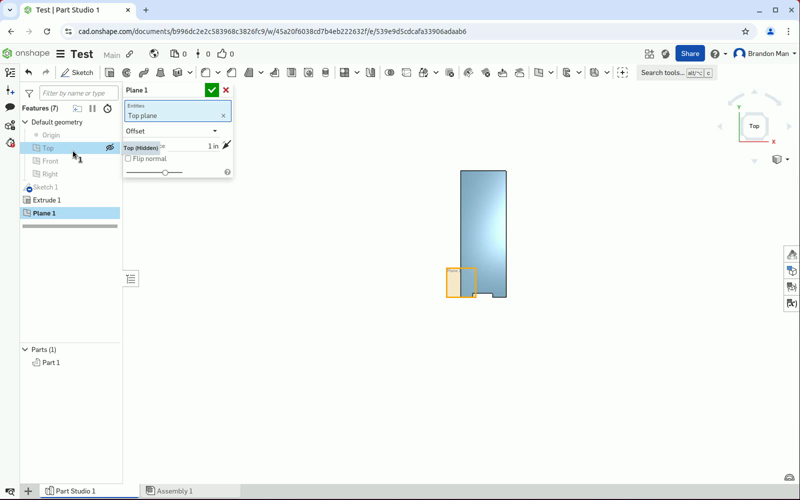
key(tab, 2)
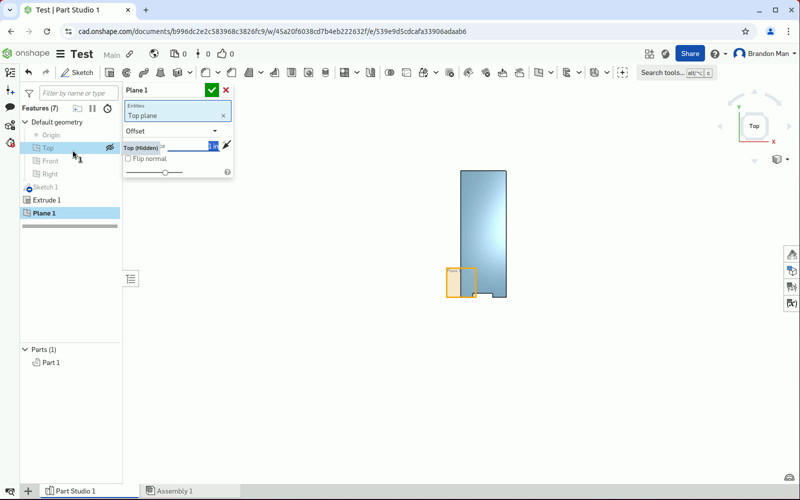
text(0.493)
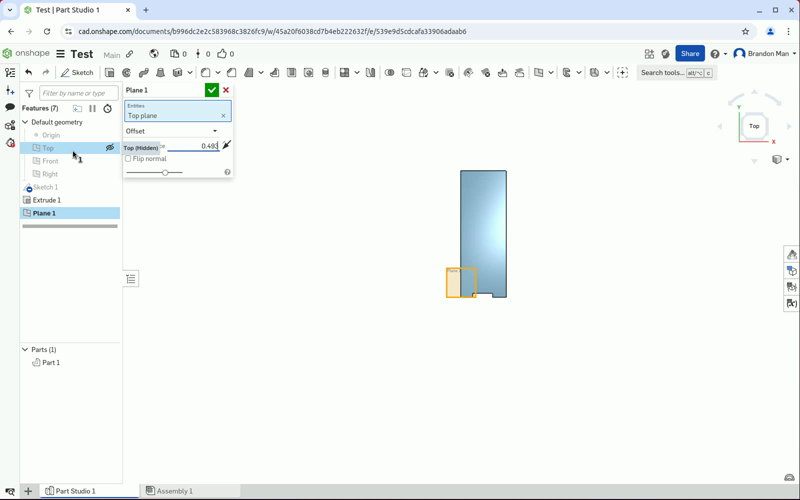
key(enter, 2)
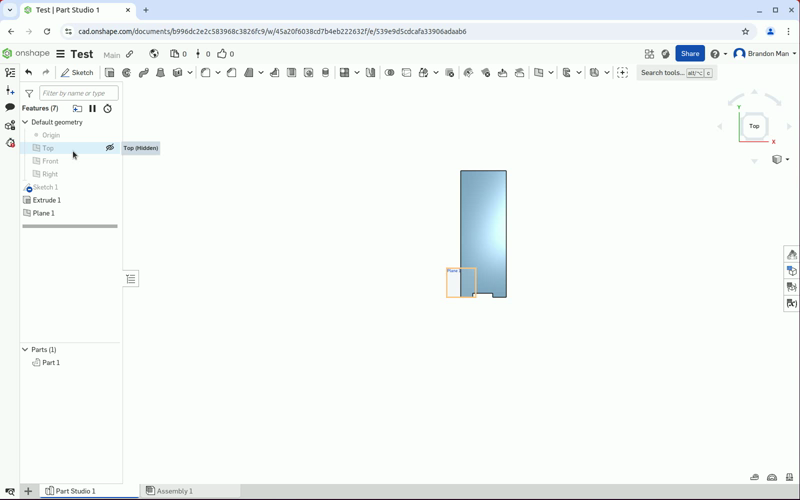
key(shift+s)
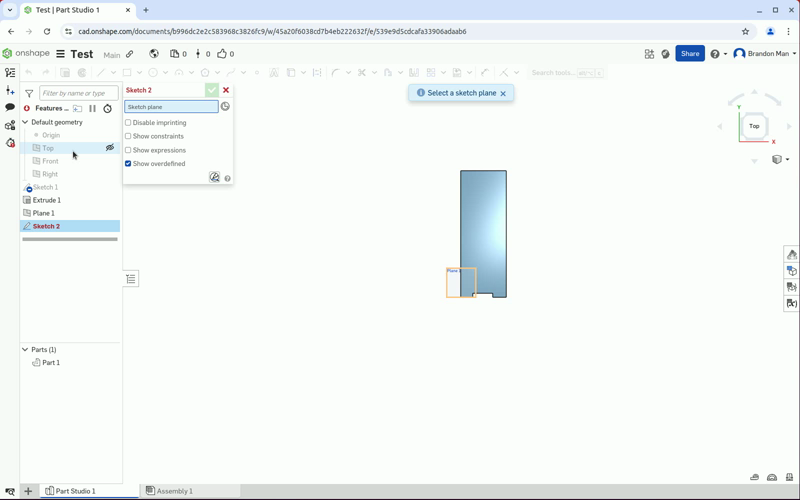
mouse_move(73, 215)
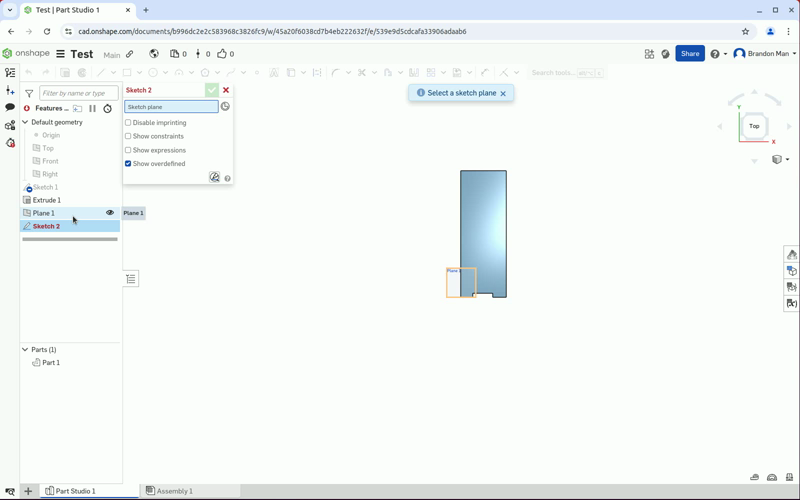
click(73, 215)
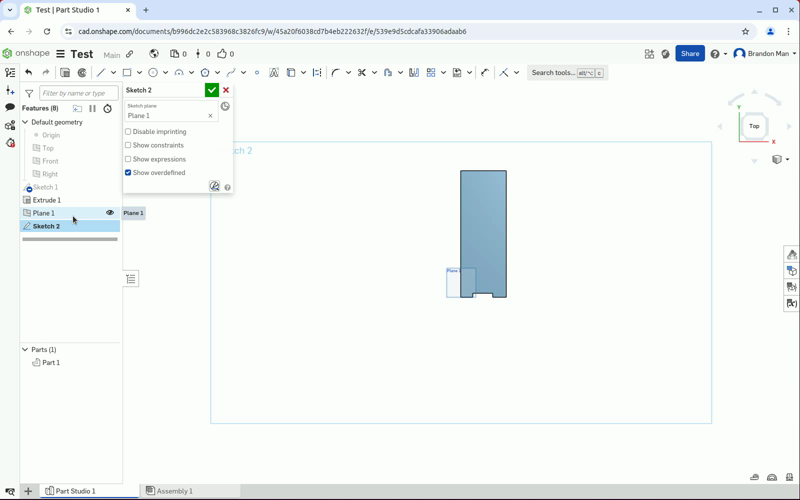
mouse_move(73, 352)
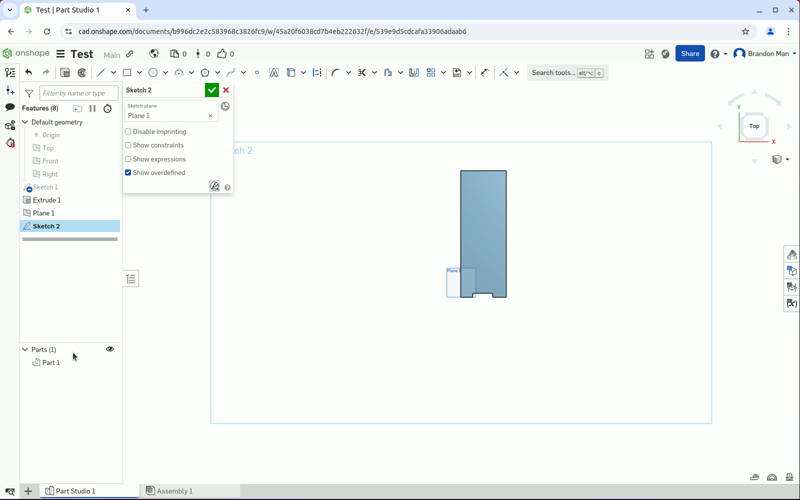
key(y)
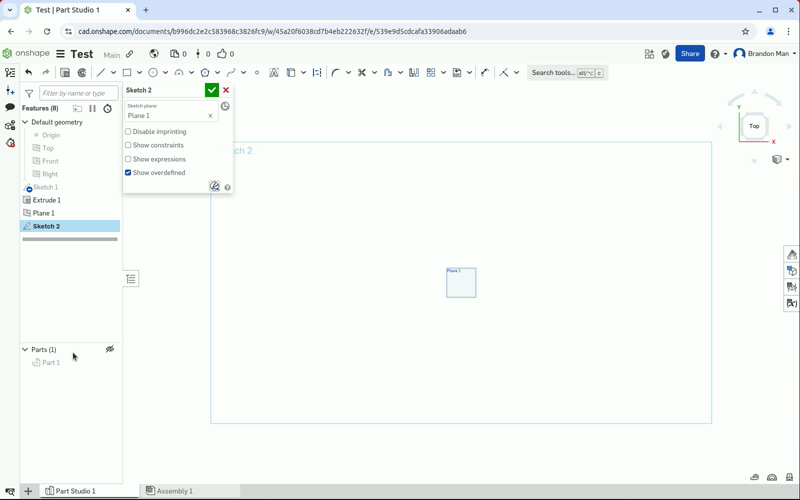
key(l)
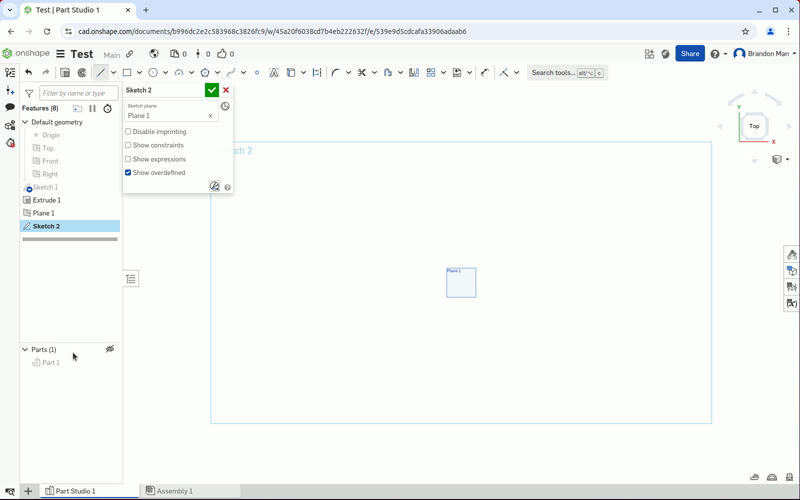
key_down(shift)
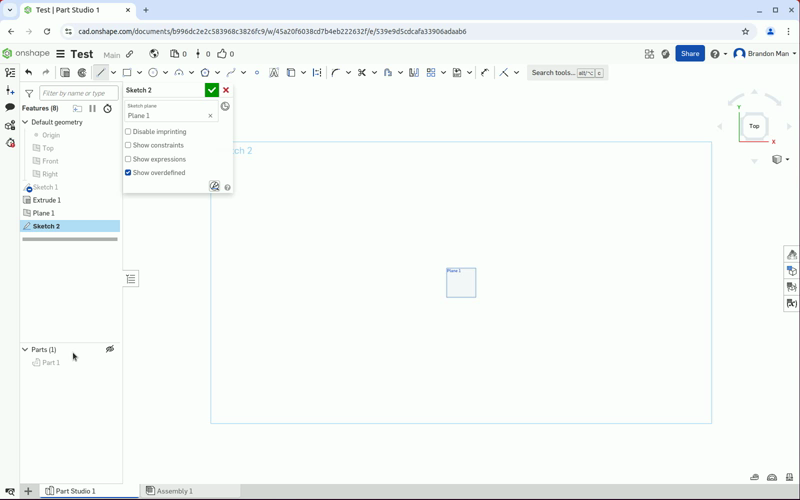
mouse_move(481, 267)
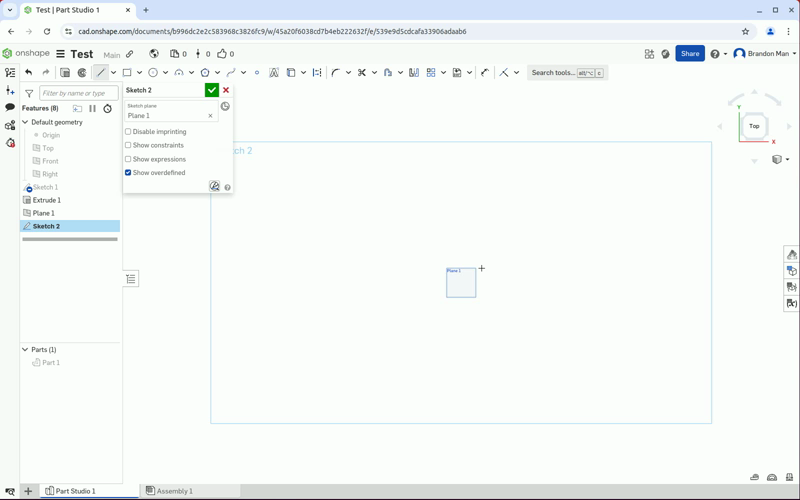
click(481, 267)
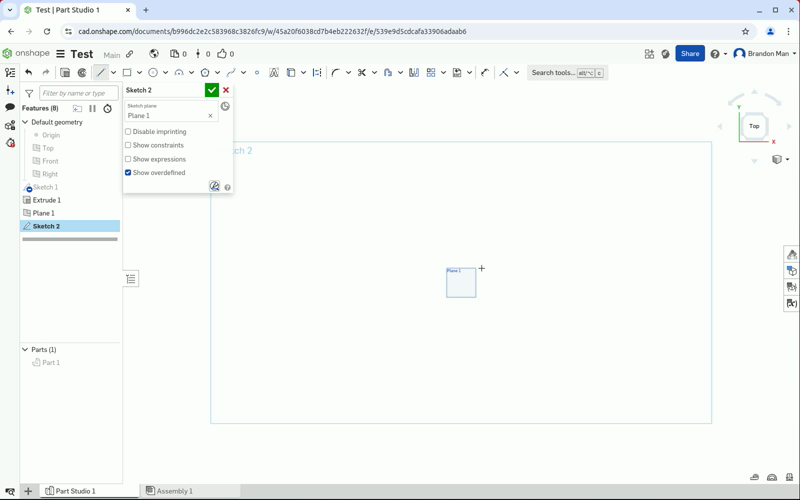
key_up(shift)
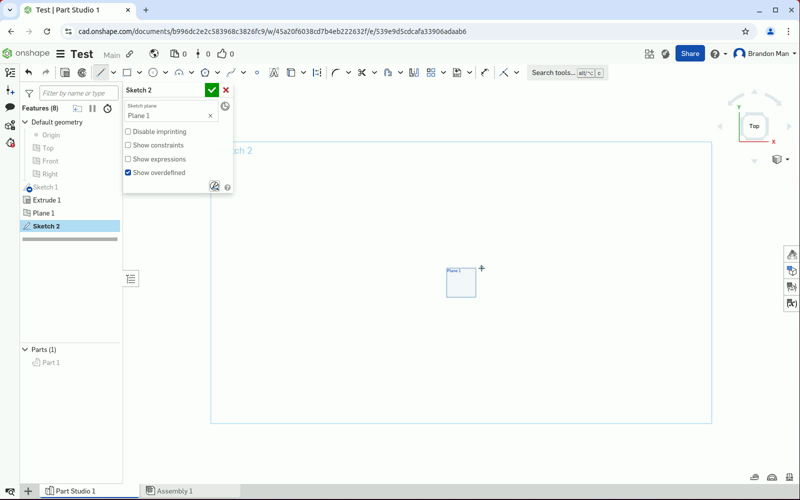
key_down(shift)
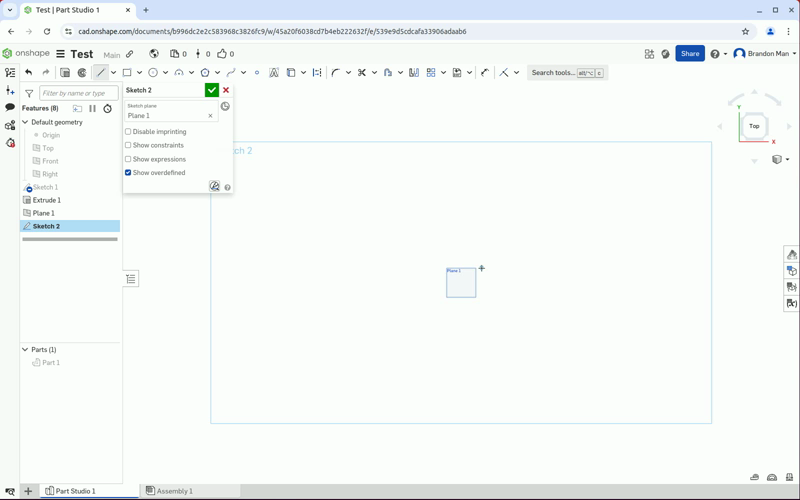
mouse_move(511, 267)
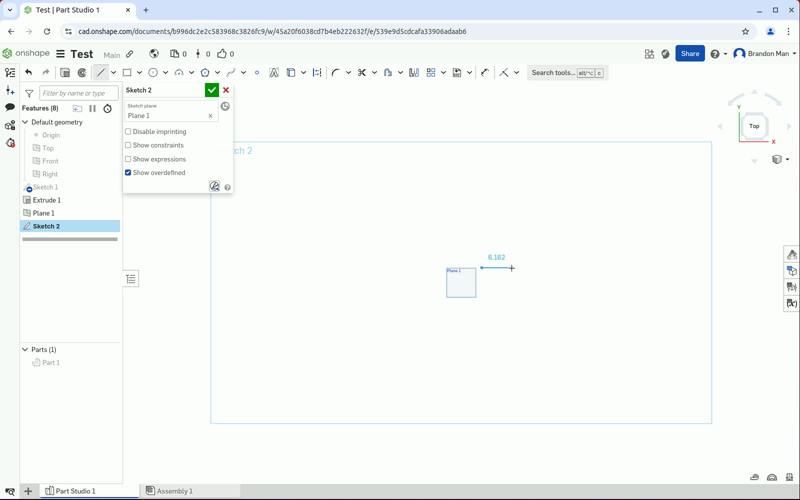
mouse_move(483, 267)
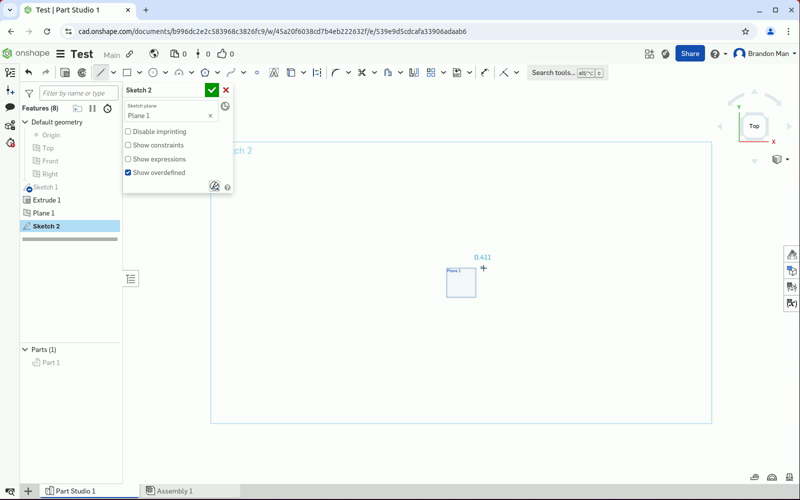
scroll(6)
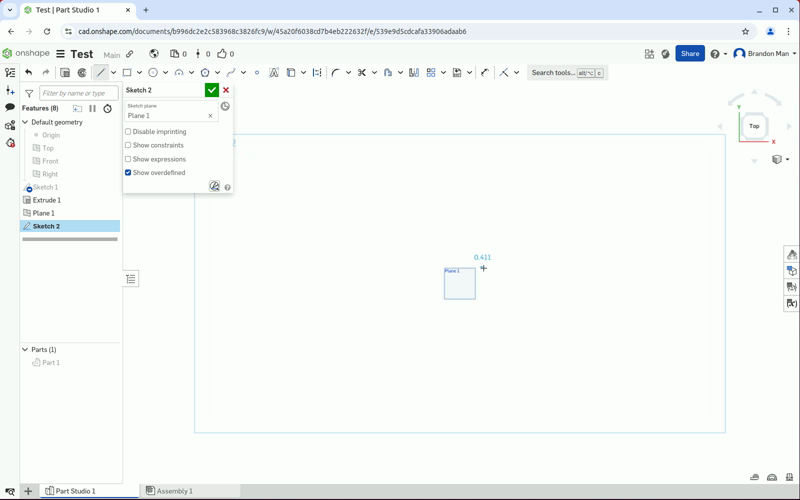
scroll(6)
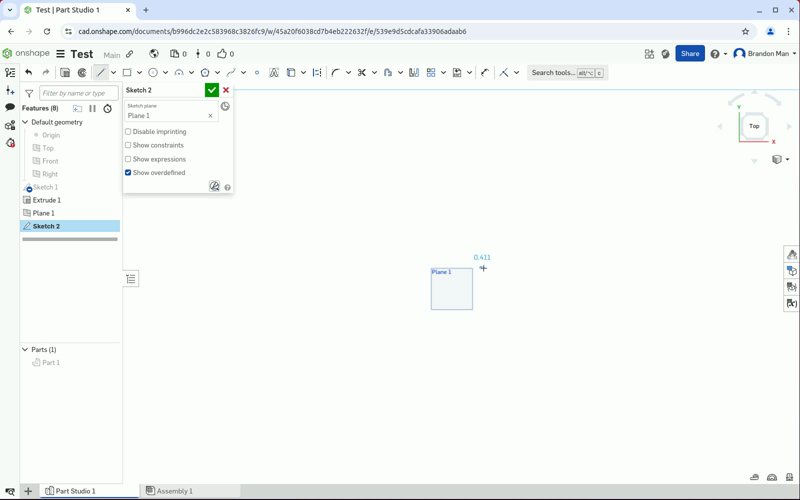
scroll(6)
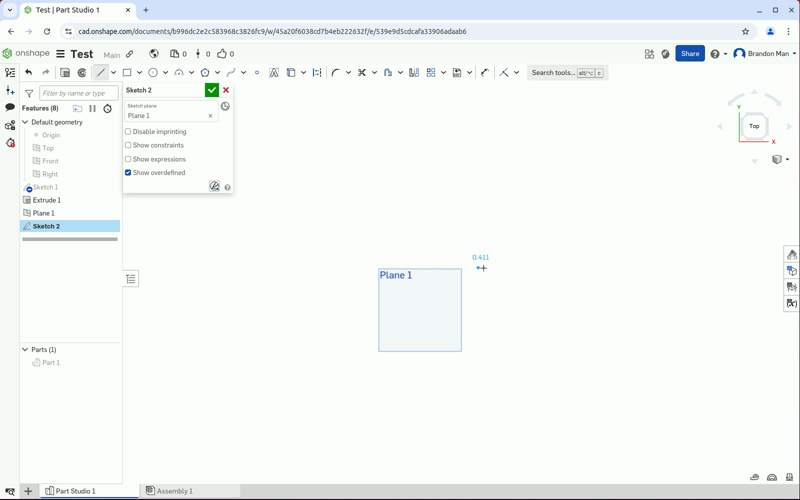
scroll(6)
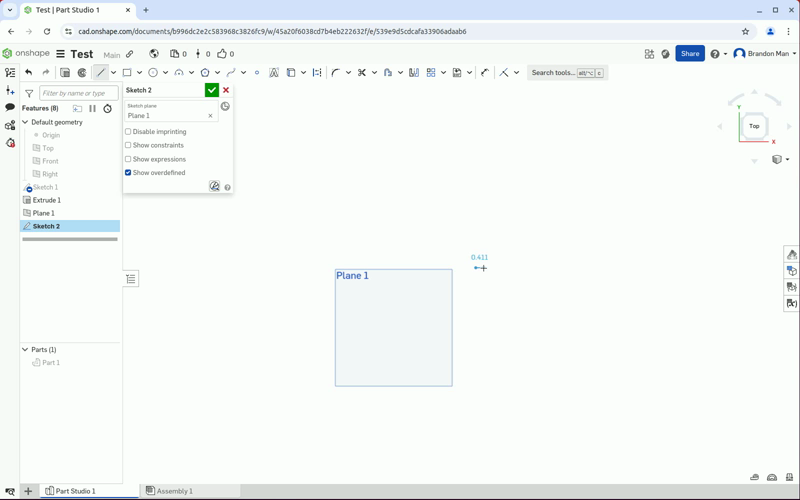
scroll(6)
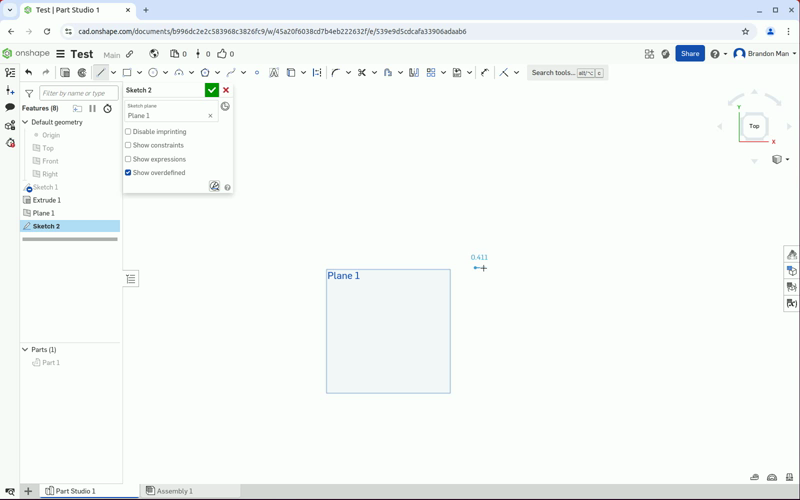
scroll(6)
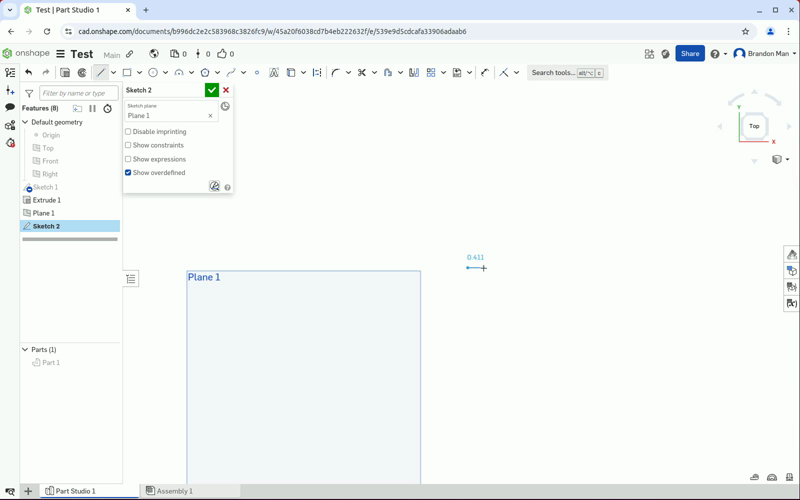
scroll(6)
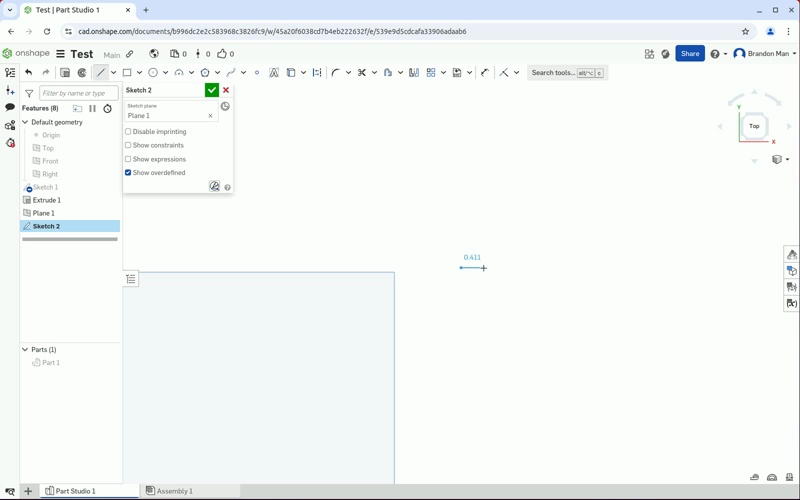
click(483, 267)
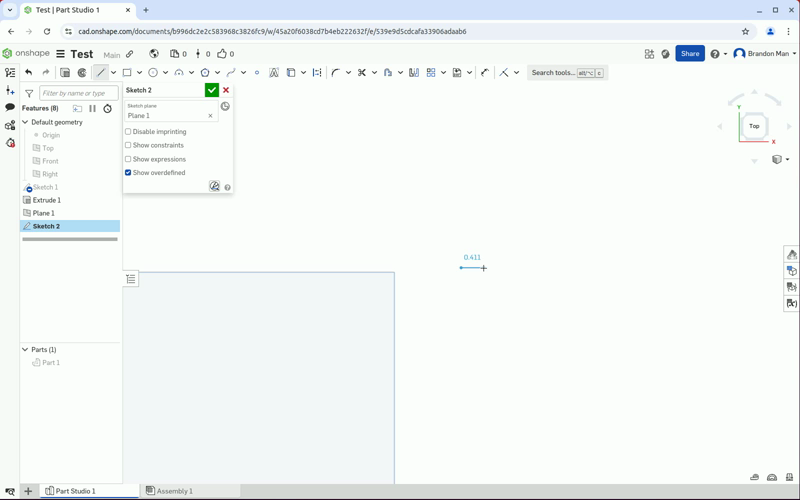
scroll(-6)
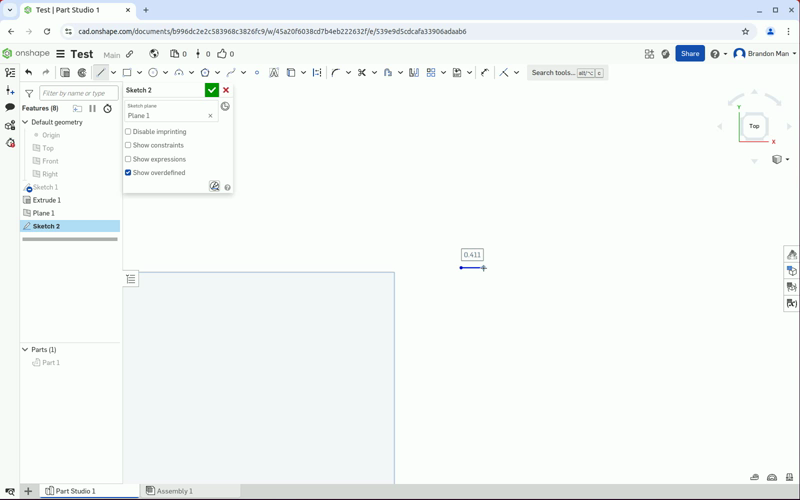
scroll(-6)
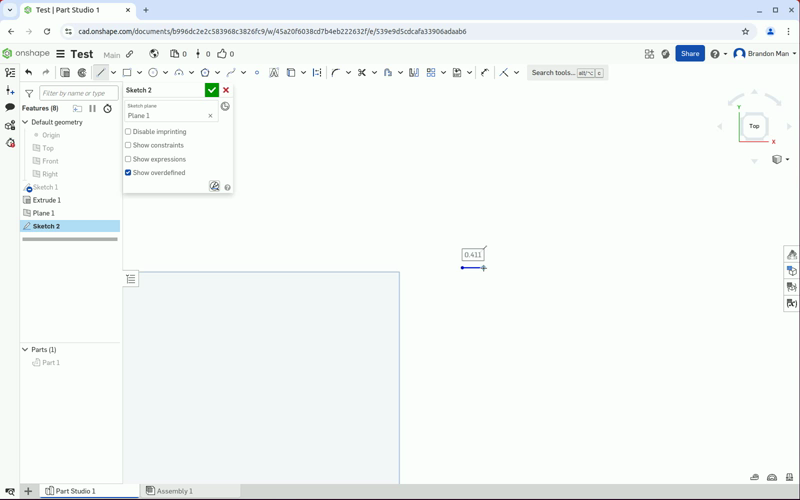
scroll(-6)
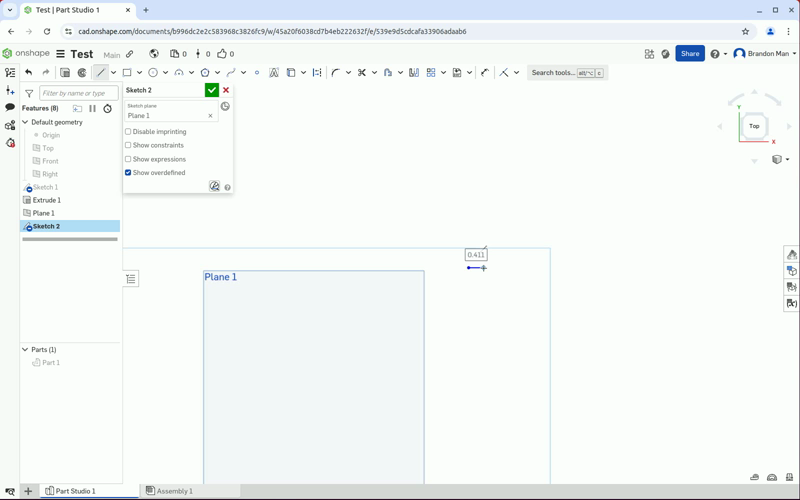
scroll(-6)
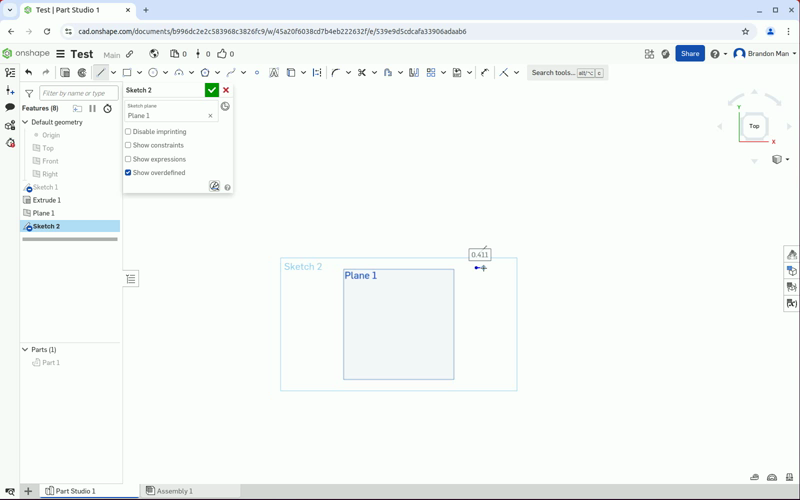
scroll(-6)
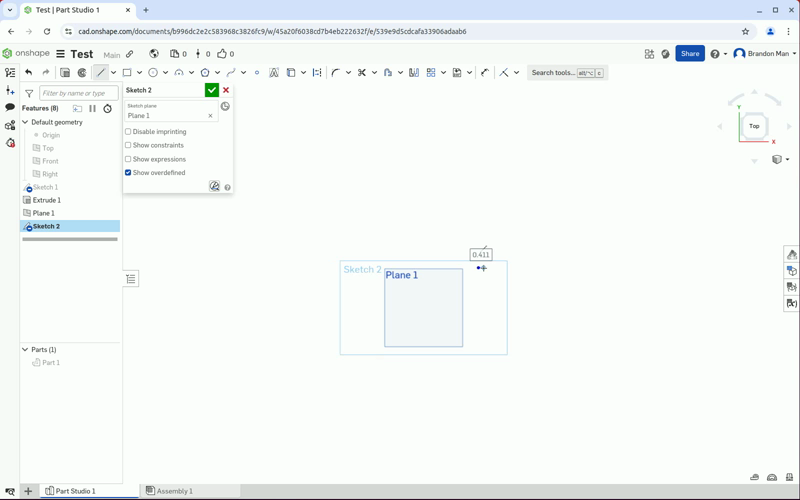
scroll(-6)
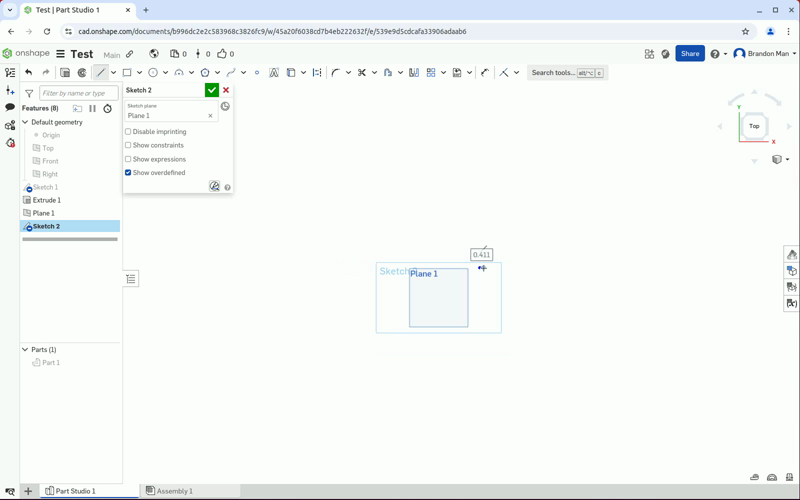
scroll(-6)
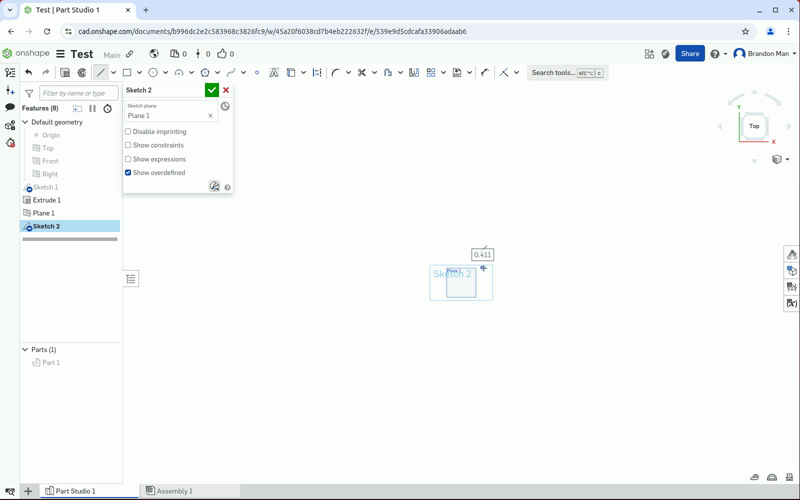
key_up(shift)
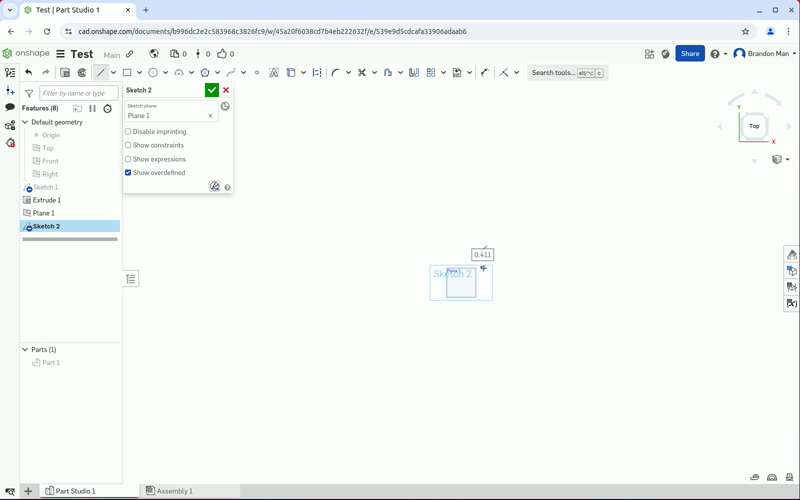
key_down(shift)
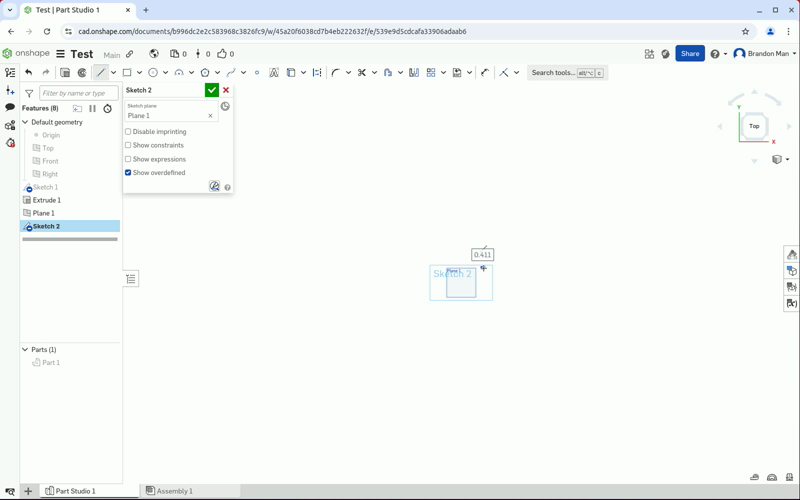
mouse_move(513, 267)
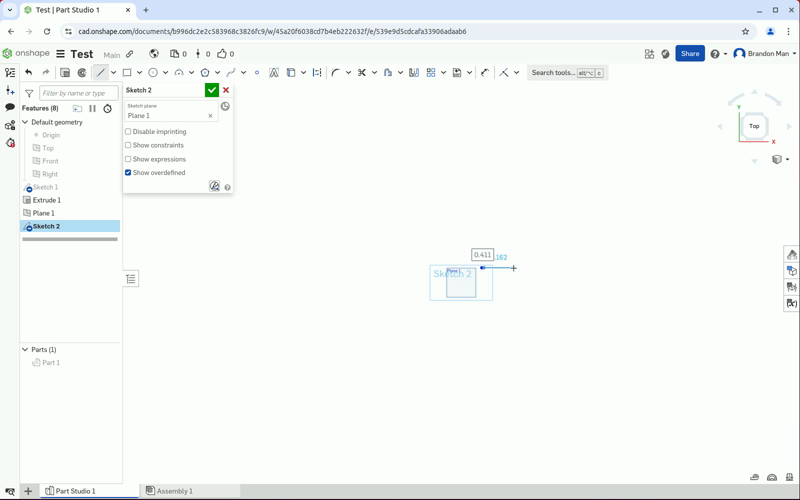
mouse_move(483, 236)
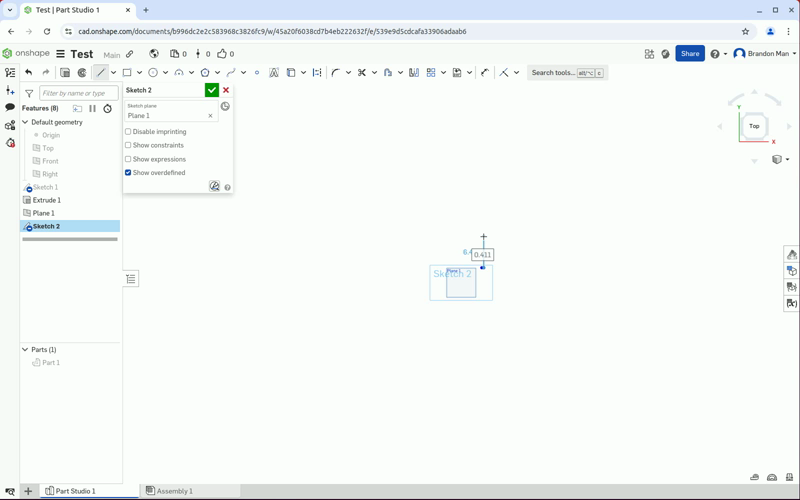
click(483, 236)
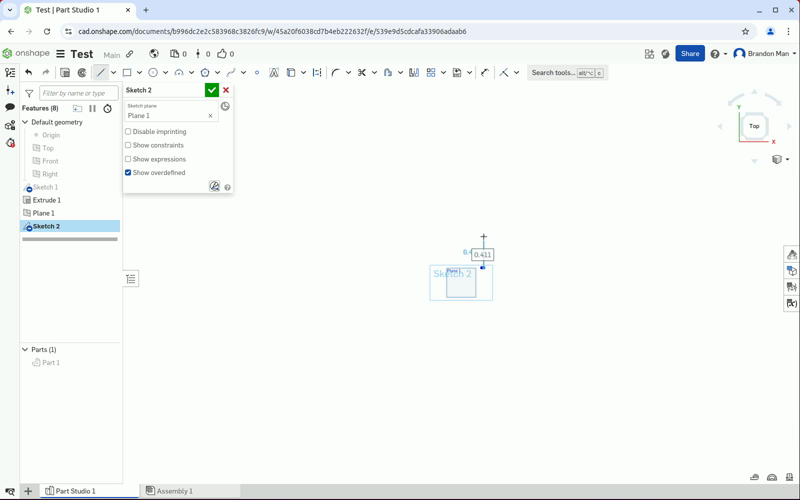
key_up(shift)
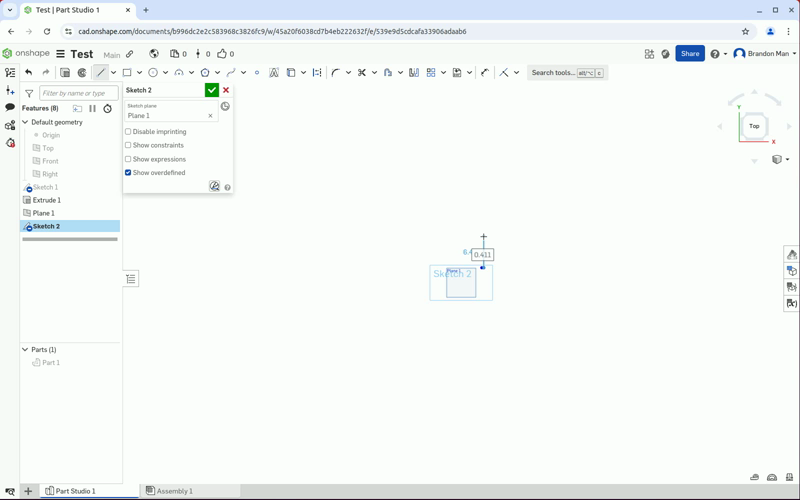
key_down(shift)
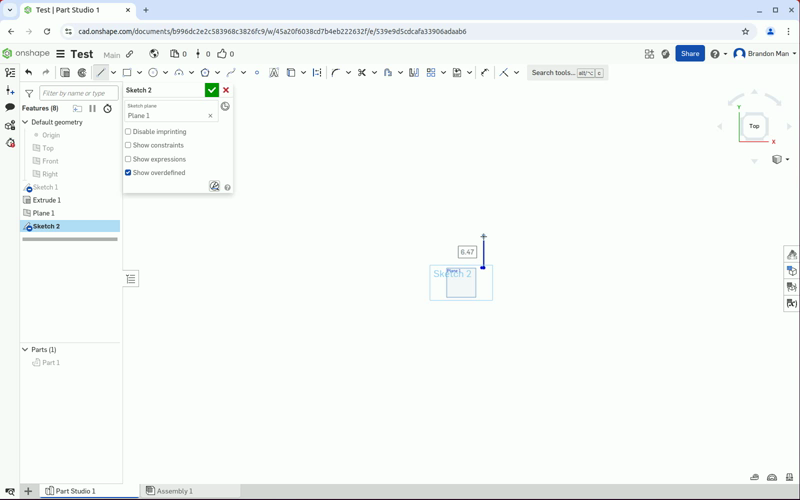
mouse_move(513, 236)
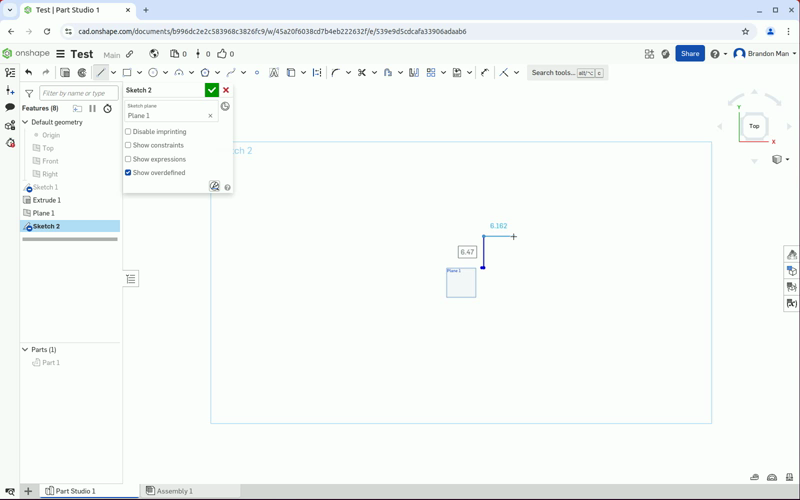
mouse_move(481, 236)
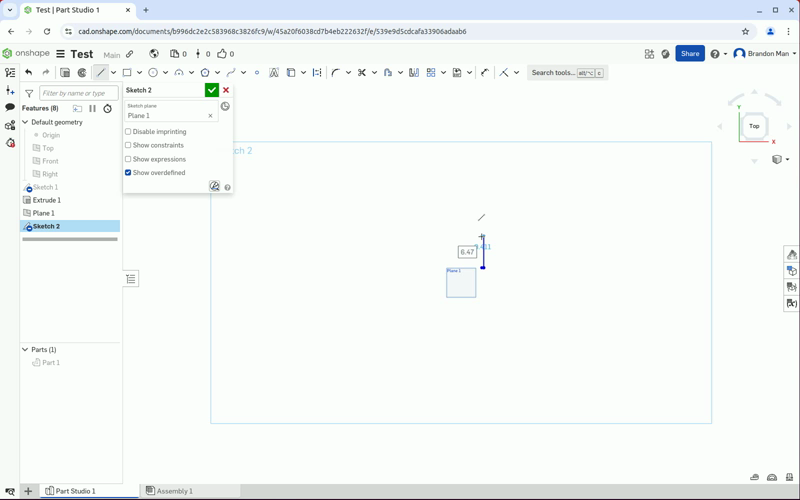
scroll(6)
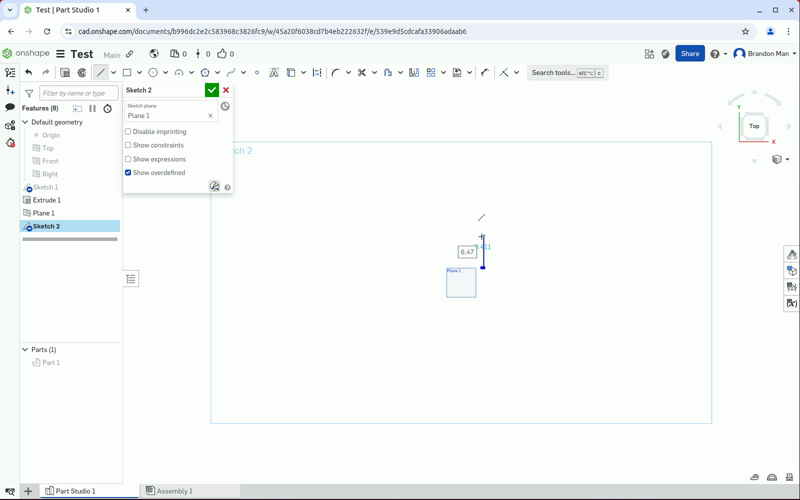
scroll(6)
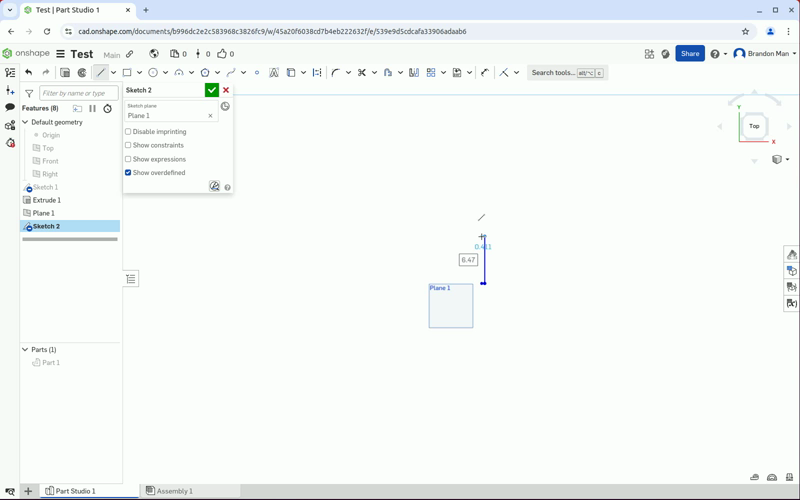
scroll(6)
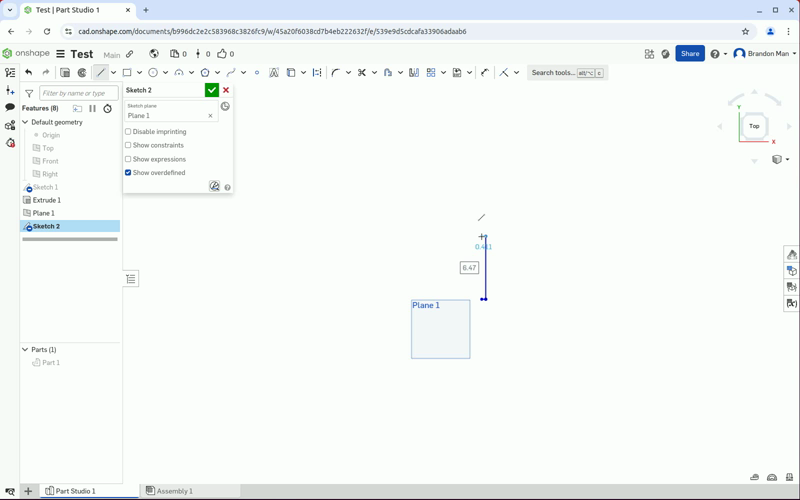
scroll(6)
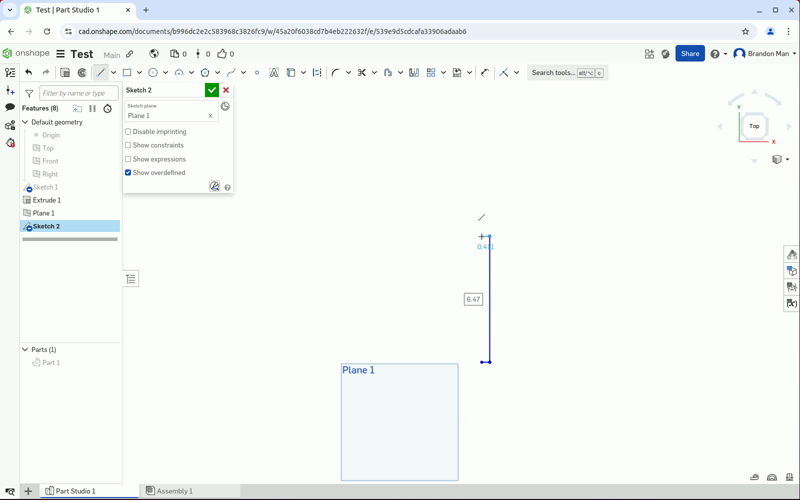
scroll(6)
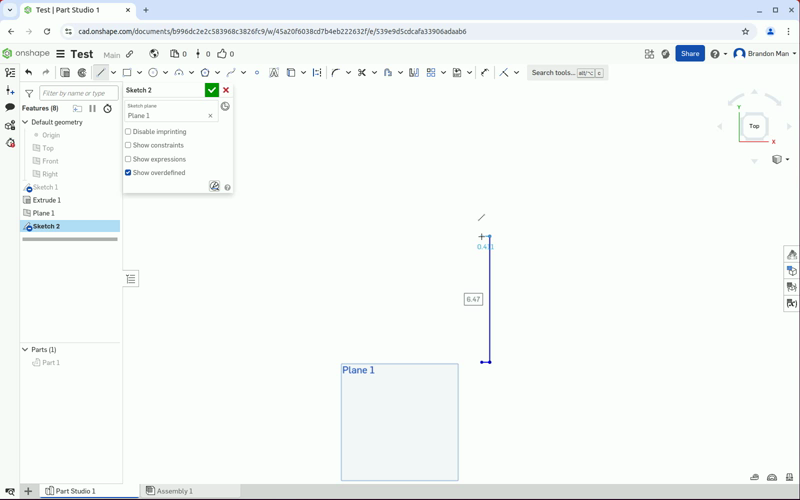
scroll(6)
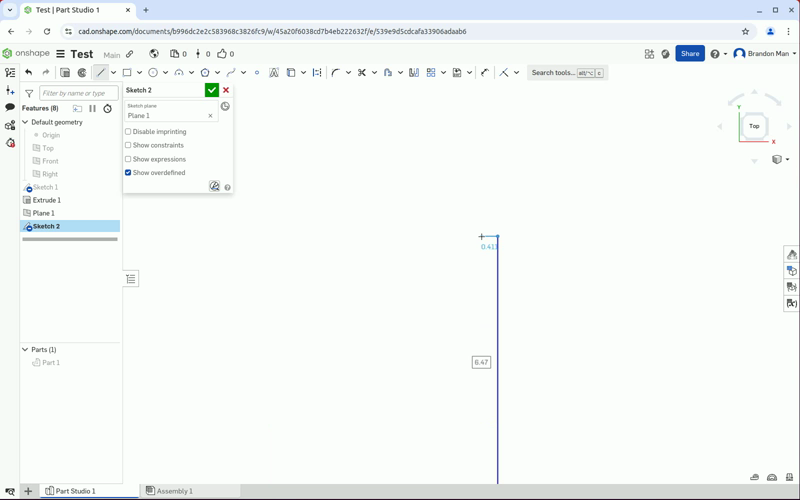
scroll(6)
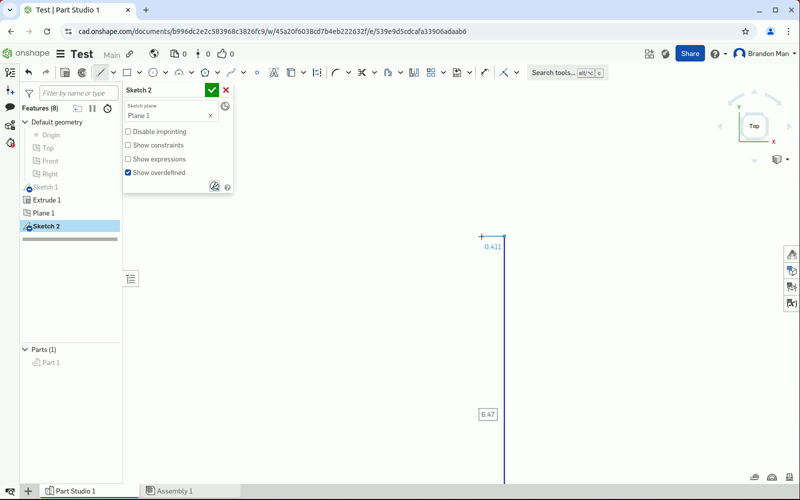
click(481, 236)
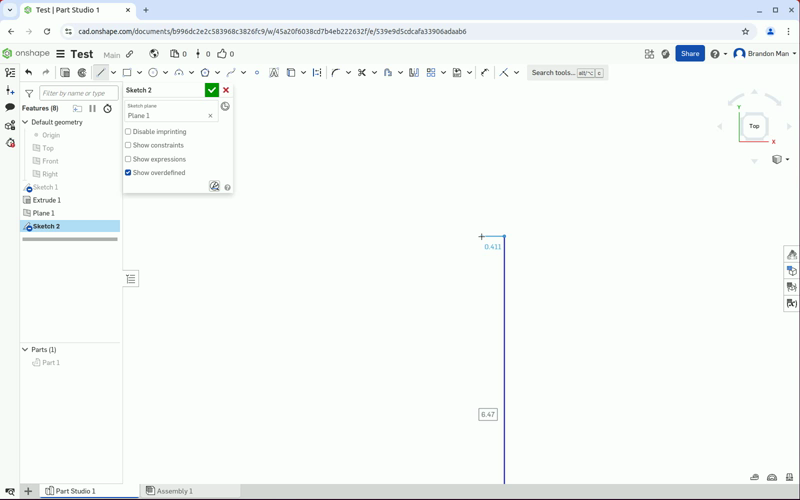
scroll(-6)
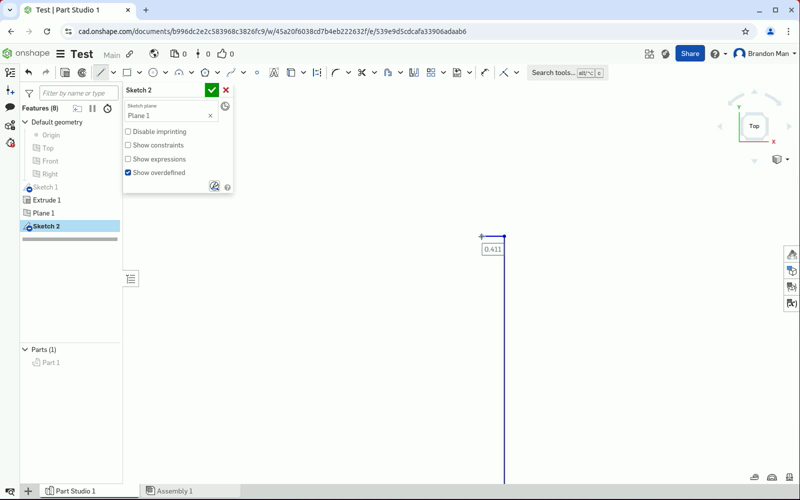
scroll(-6)
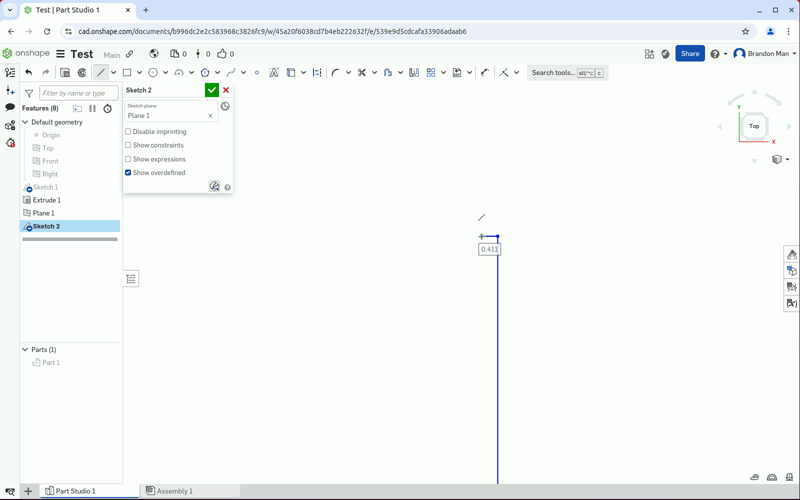
scroll(-6)
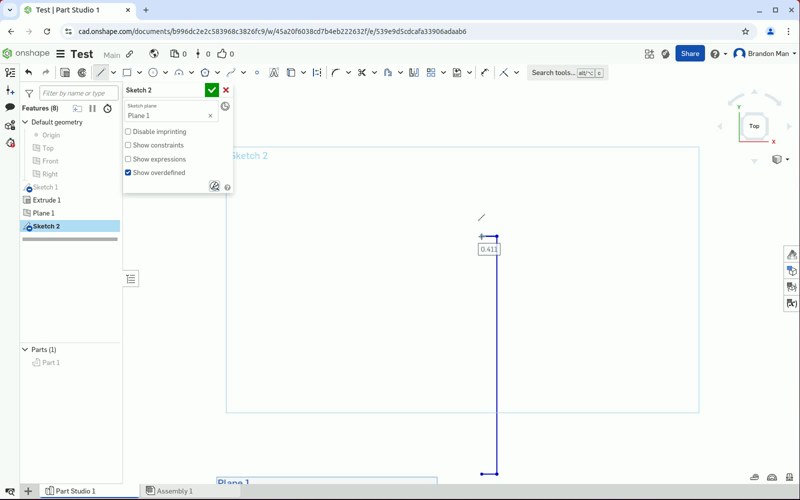
scroll(-6)
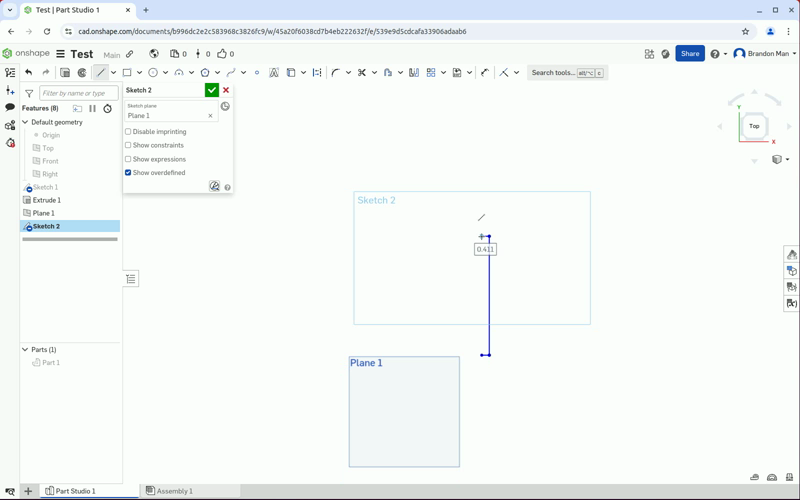
scroll(-6)
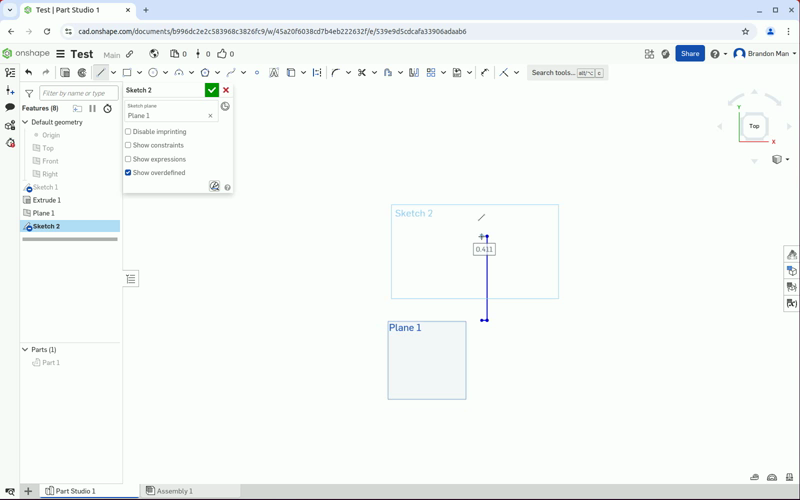
scroll(-6)
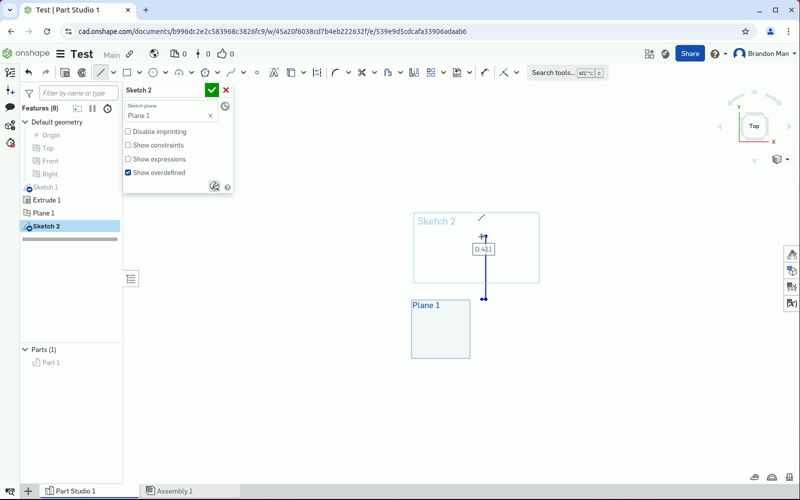
scroll(-6)
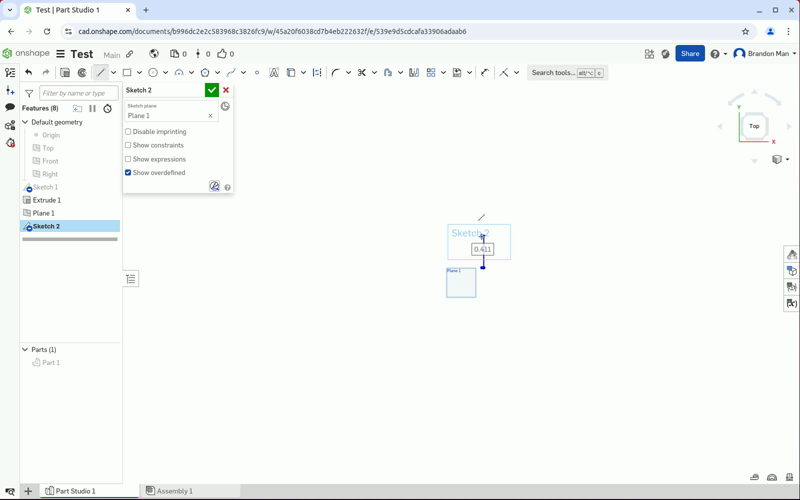
key_up(shift)
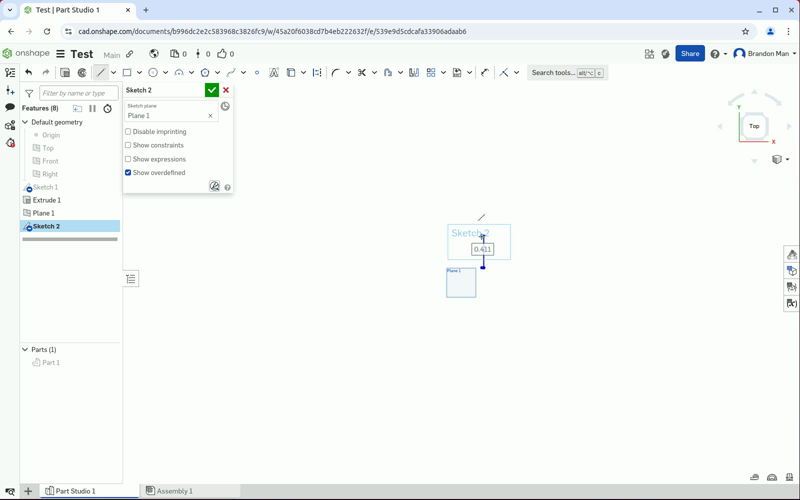
mouse_move(511, 236)
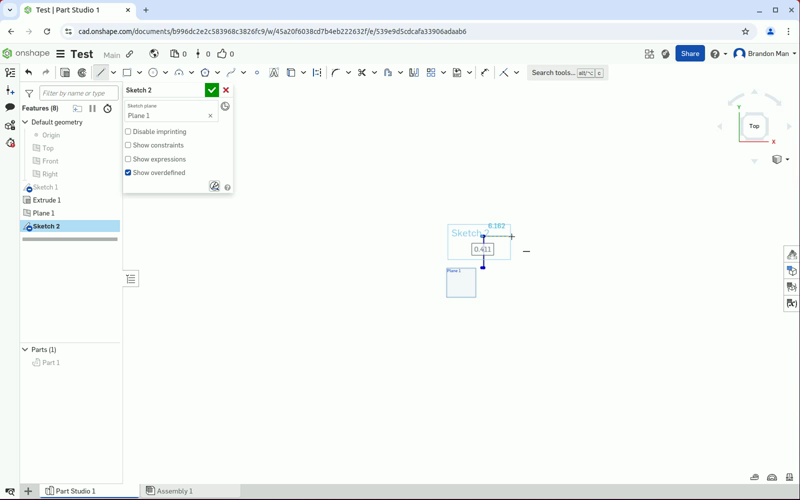
key_down(shift)
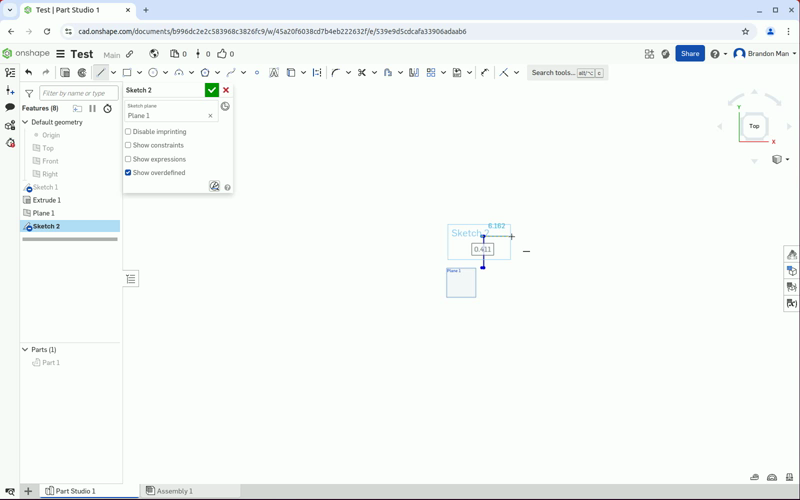
mouse_move(481, 267)
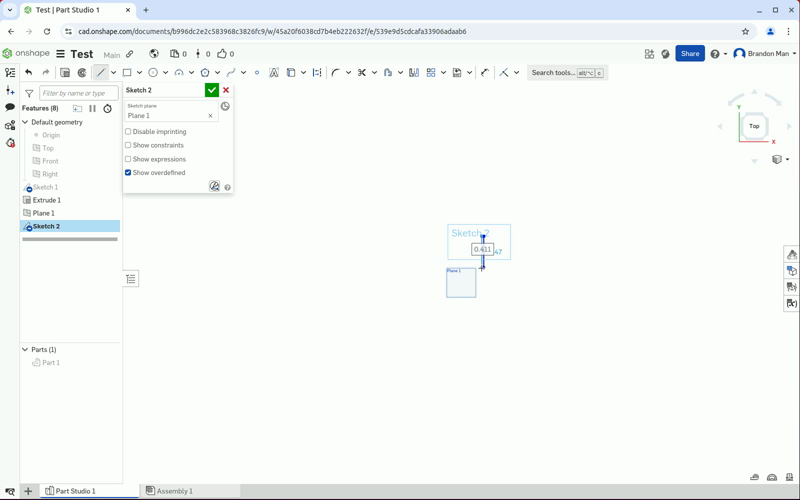
scroll(6)
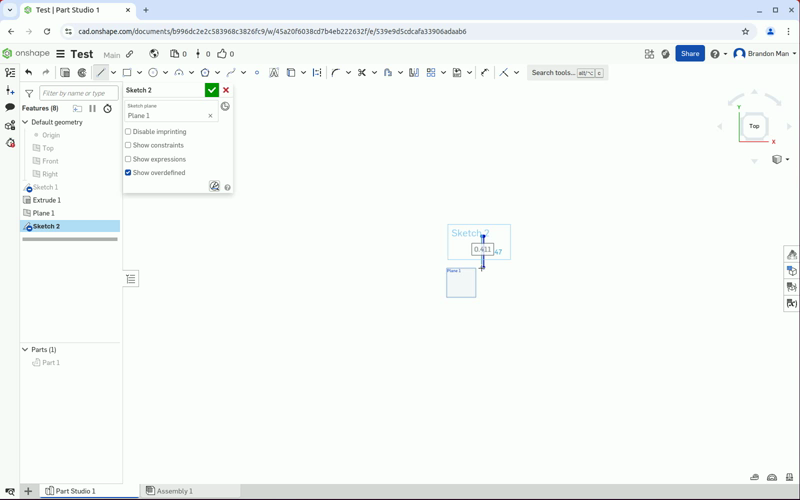
scroll(6)
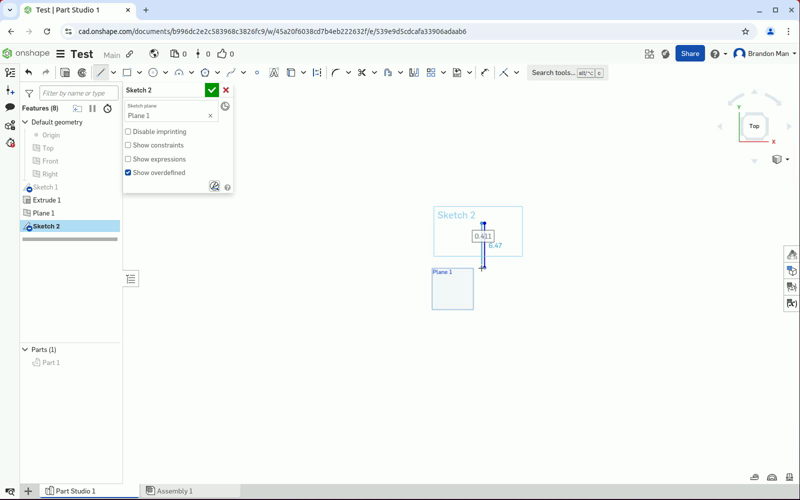
scroll(6)
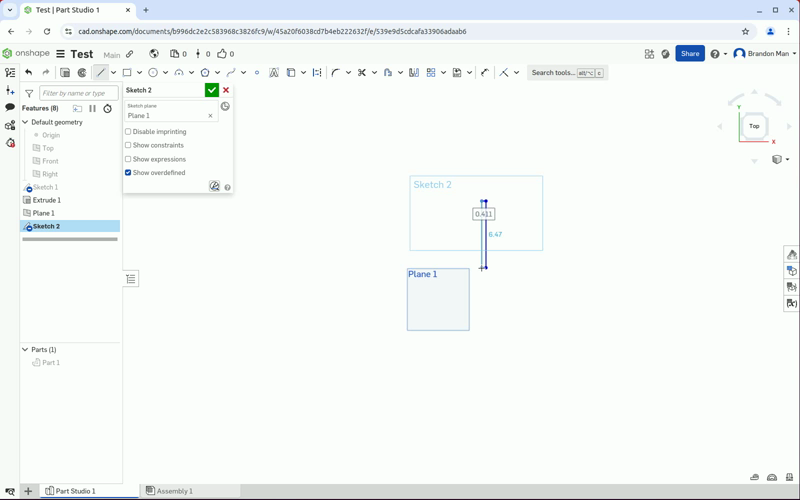
scroll(6)
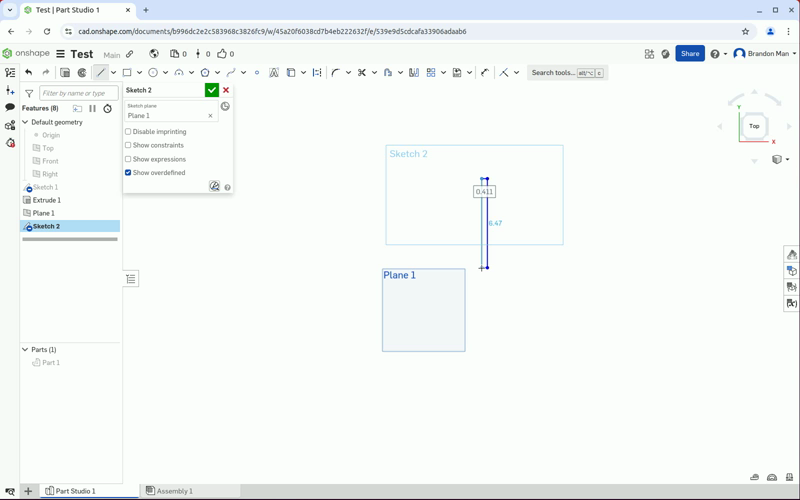
scroll(6)
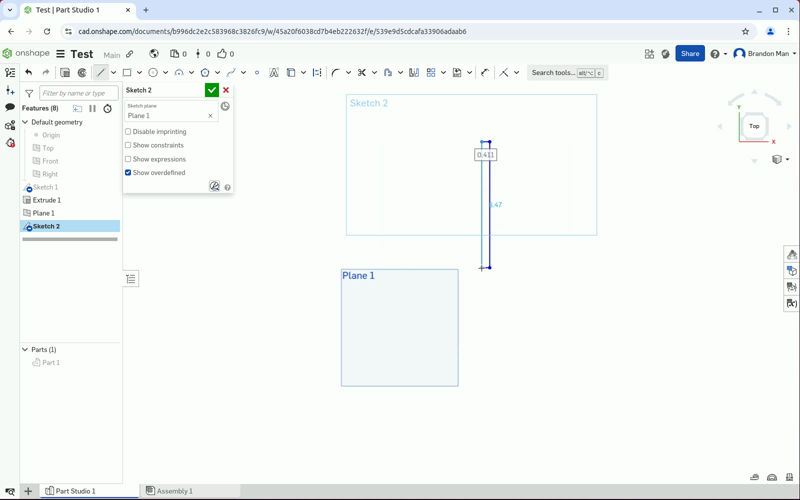
scroll(6)
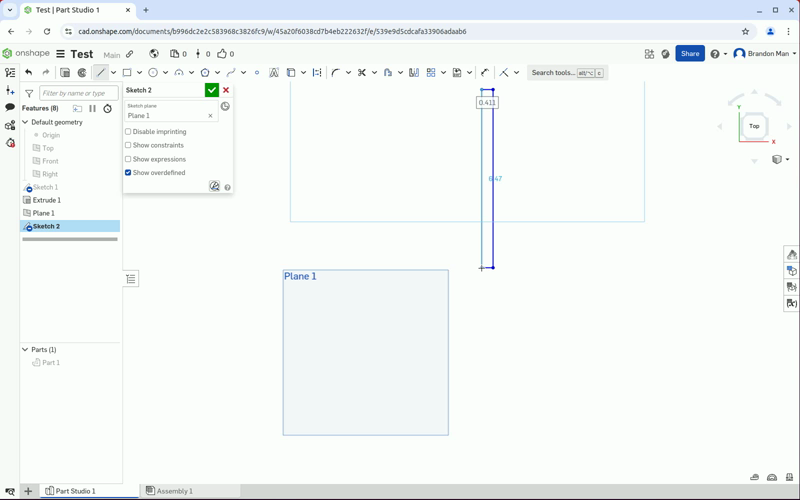
scroll(6)
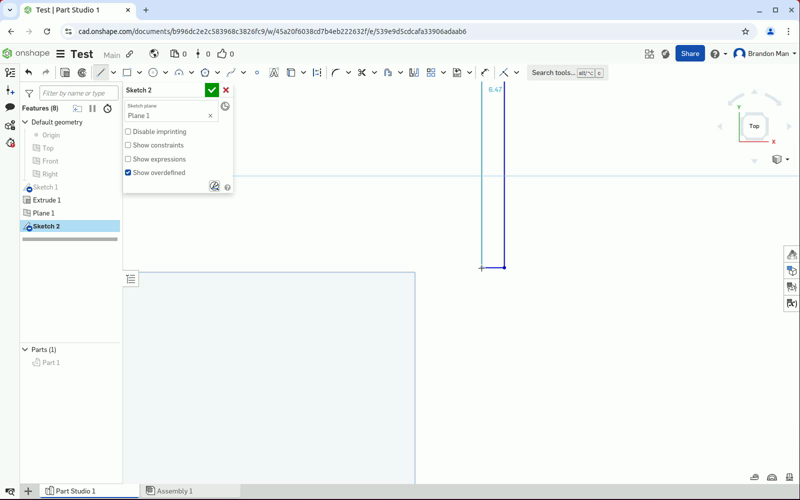
key_up(shift)
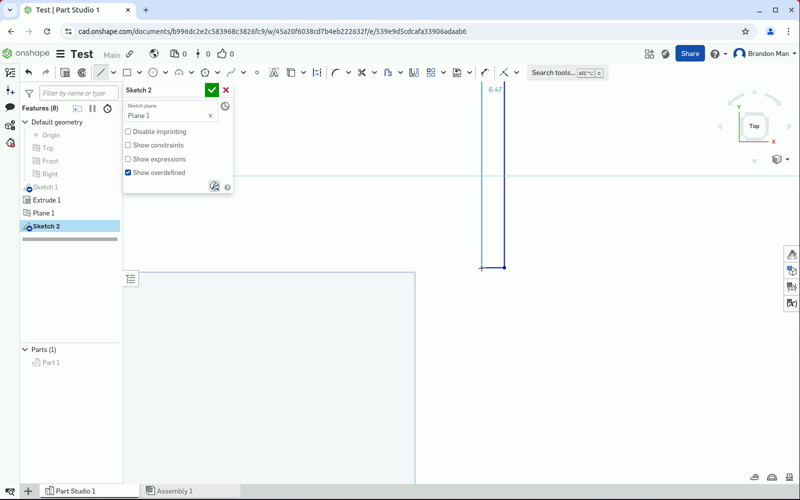
click(481, 267)
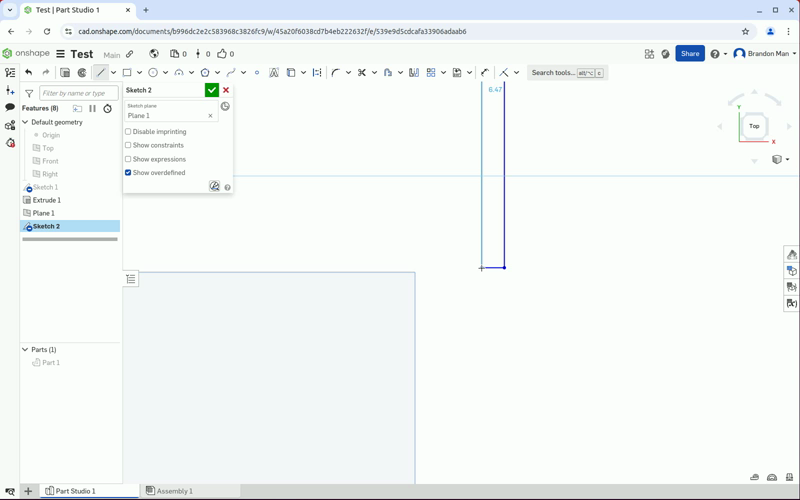
scroll(-6)
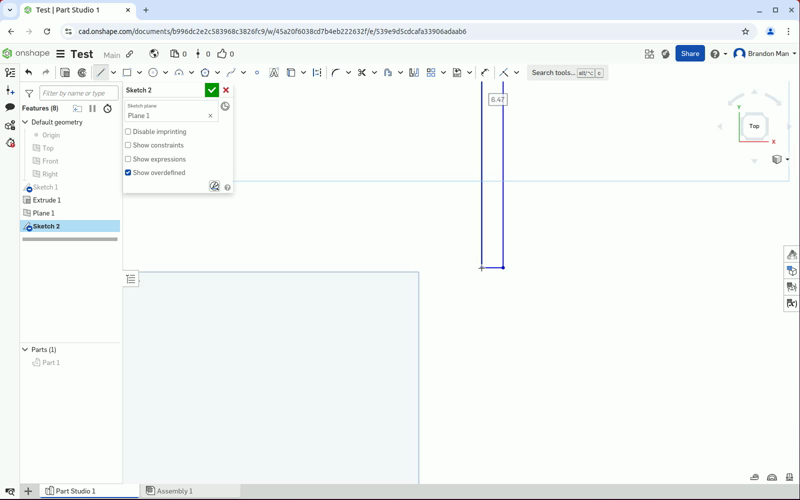
scroll(-6)
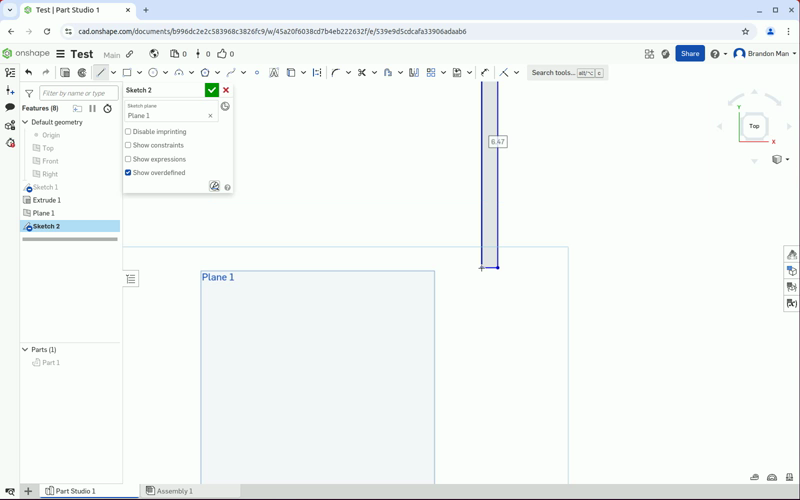
scroll(-6)
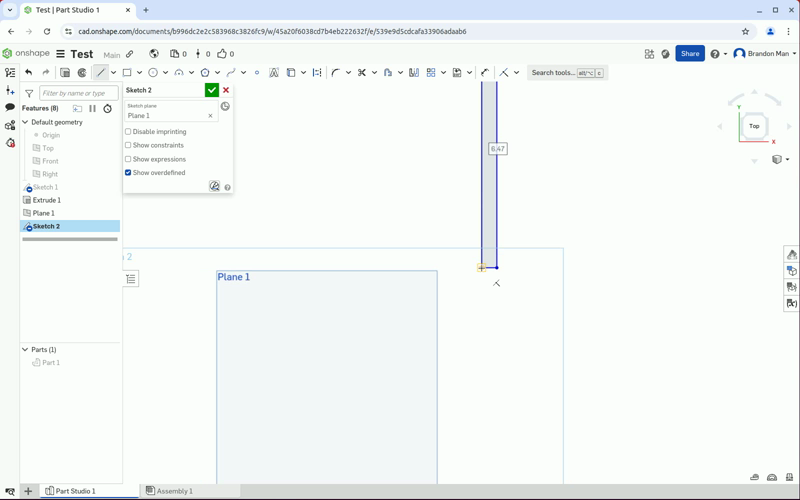
scroll(-6)
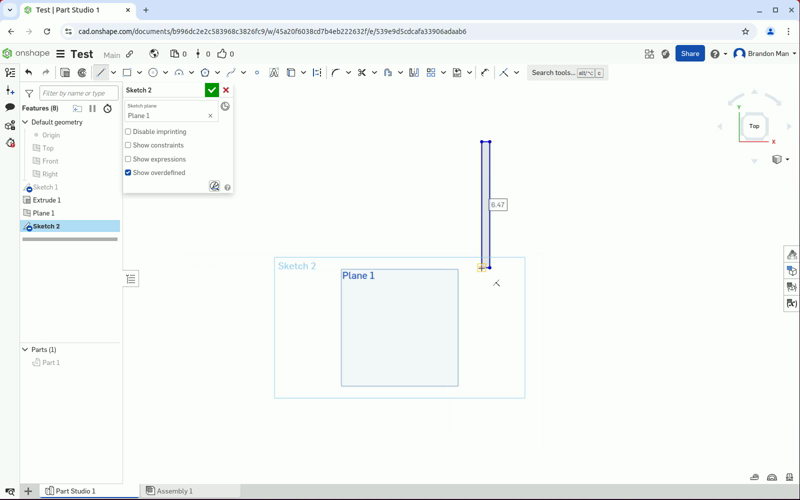
scroll(-6)
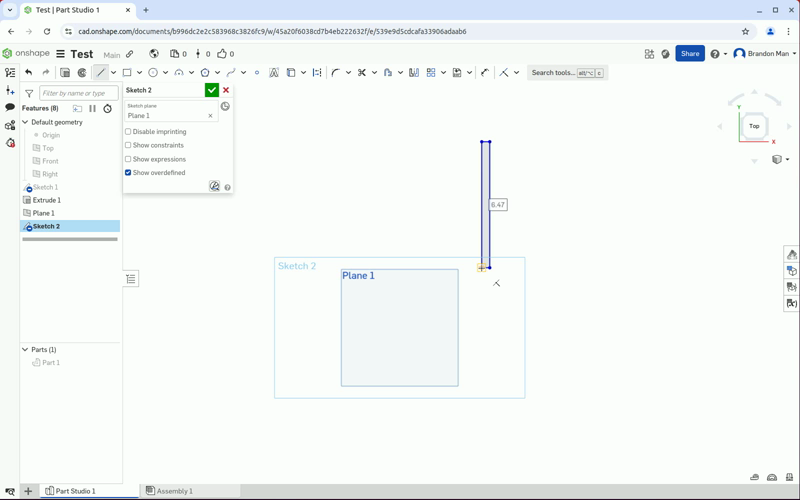
scroll(-6)
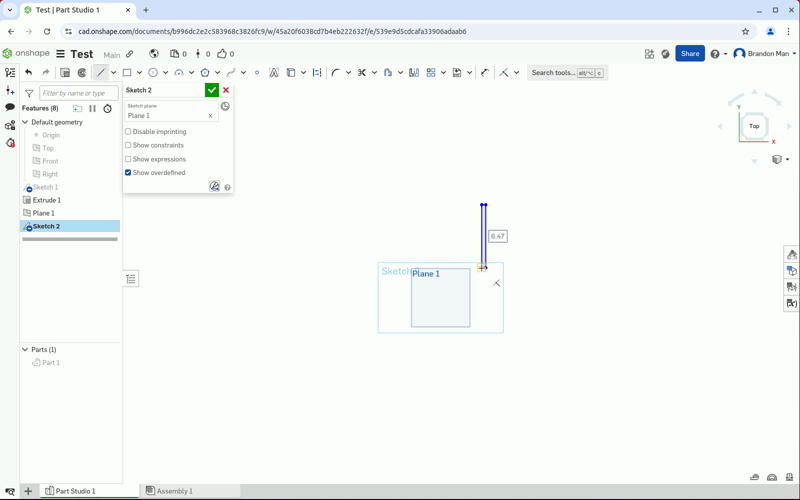
scroll(-6)
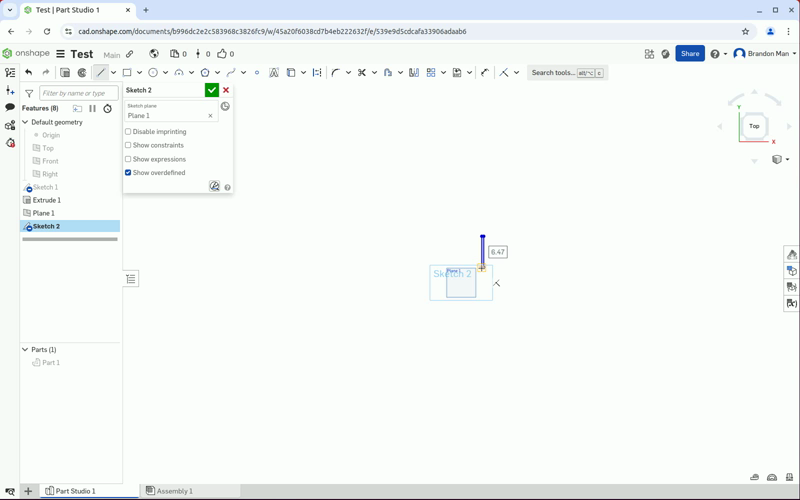
key(esc)
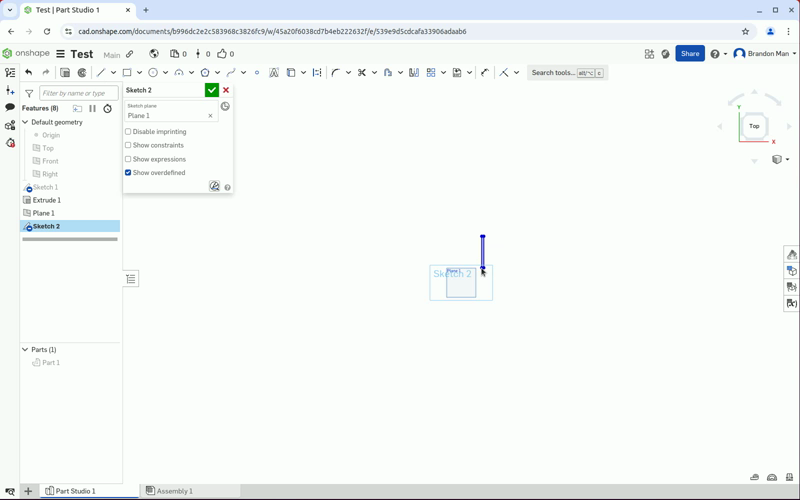
mouse_move(482, 261)
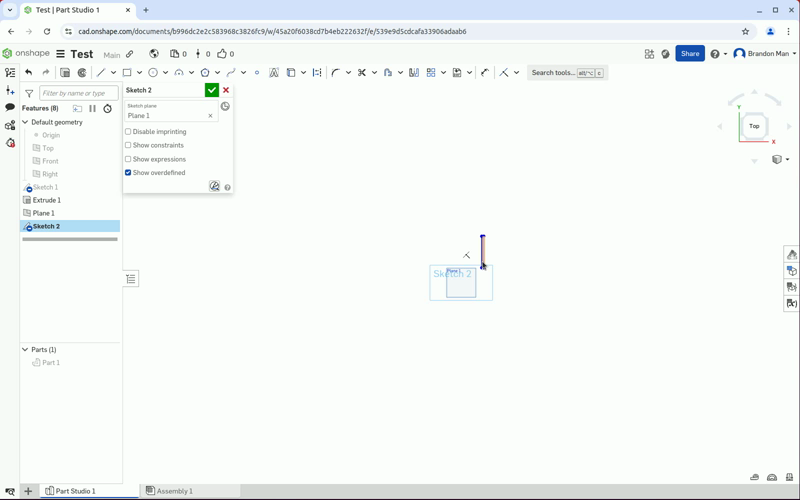
scroll(6)
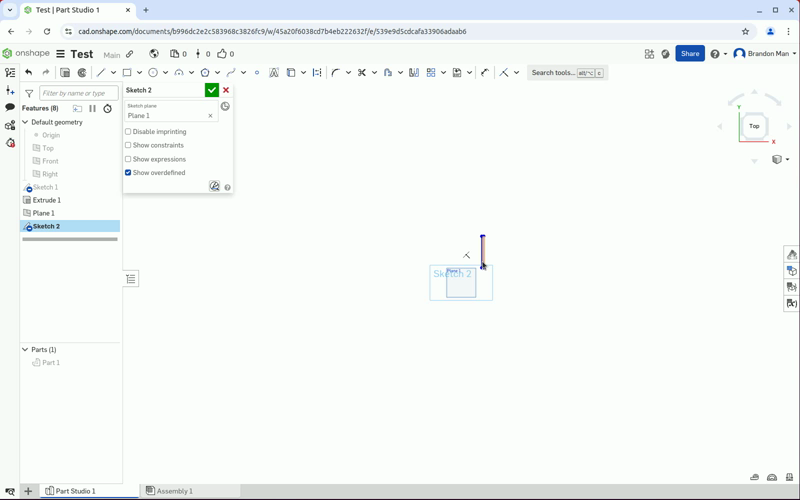
scroll(6)
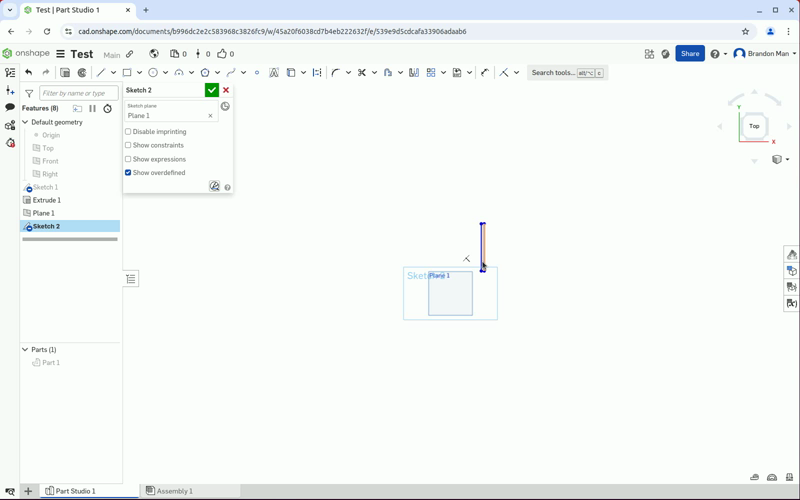
scroll(6)
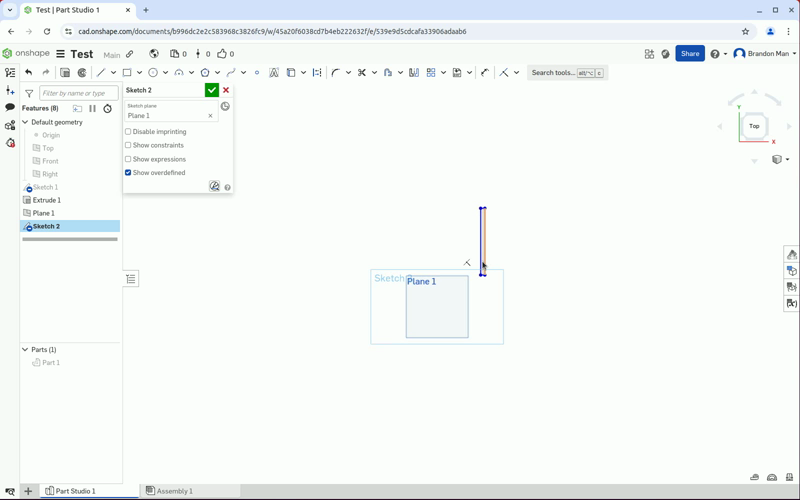
scroll(6)
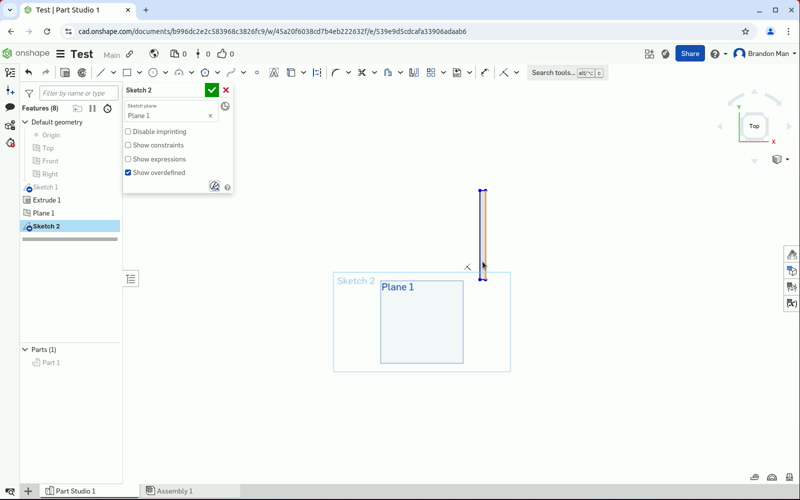
scroll(6)
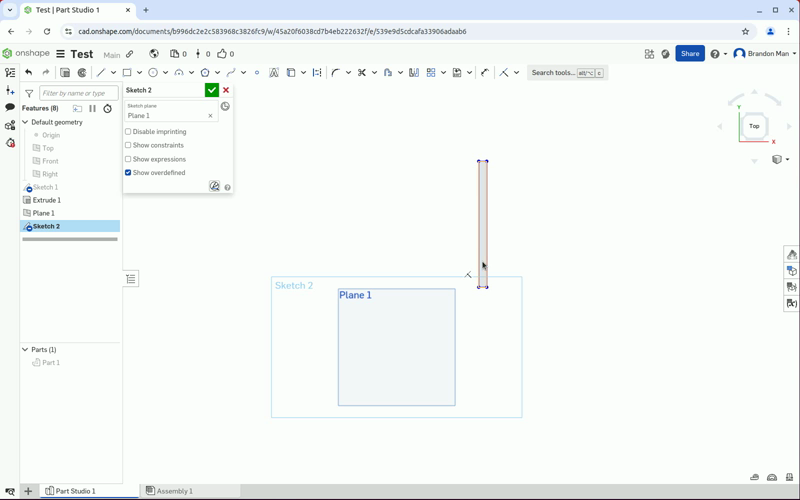
scroll(6)
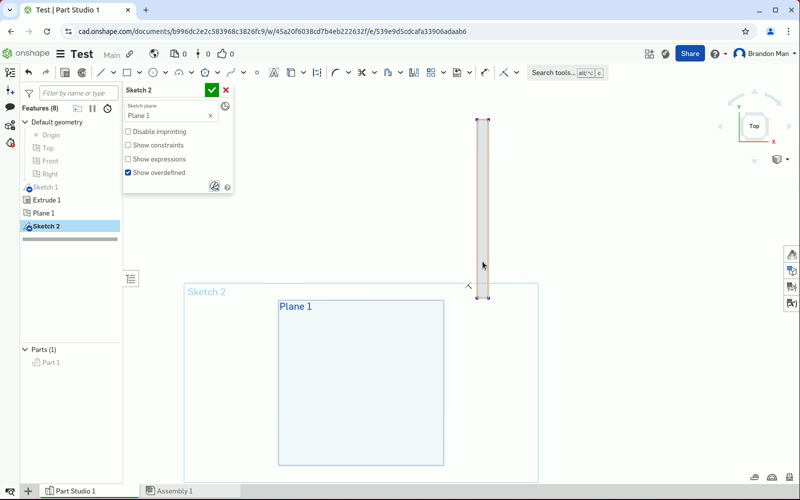
scroll(6)
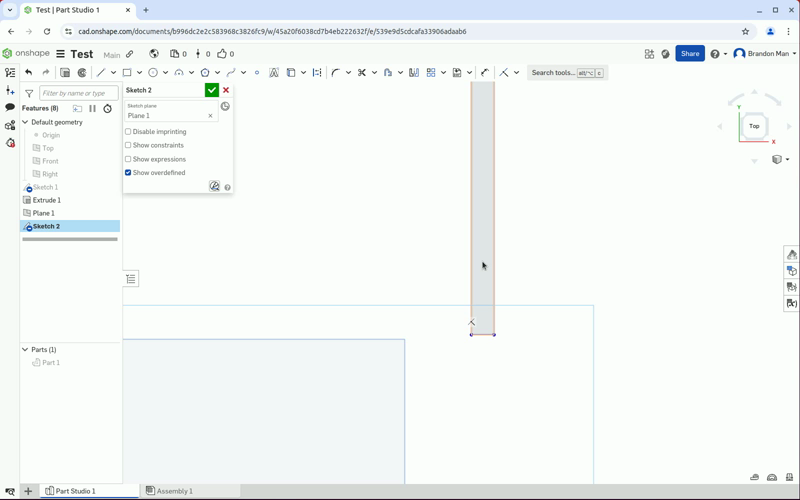
click(482, 261)
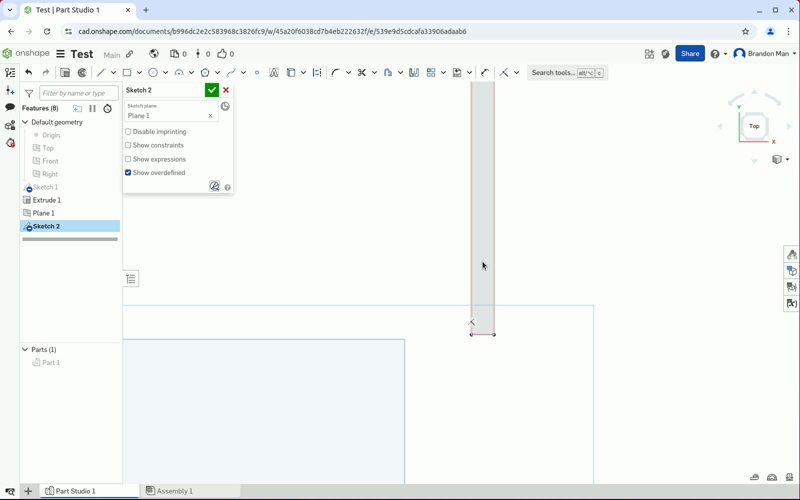
scroll(-6)
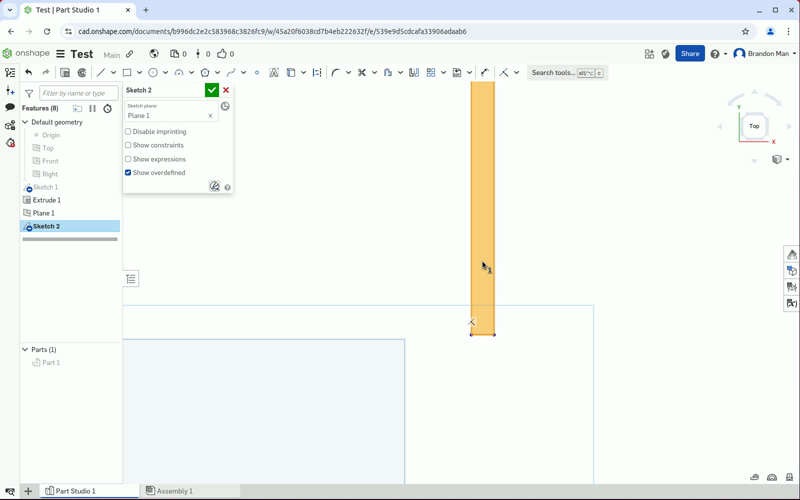
scroll(-6)
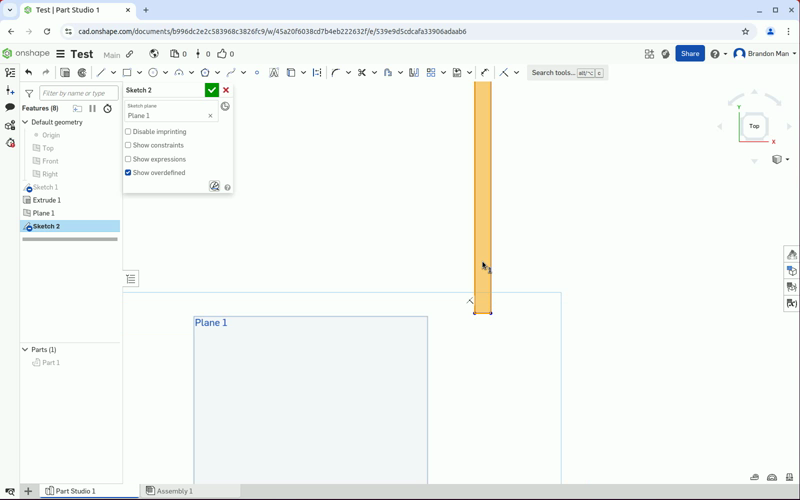
scroll(-6)
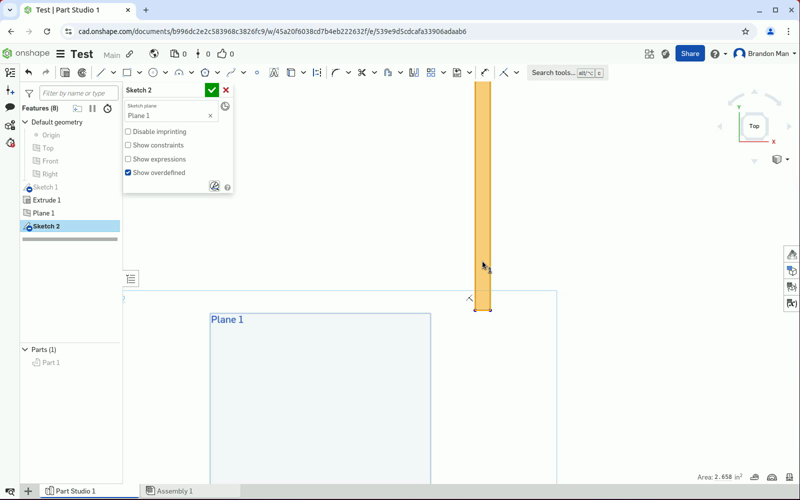
scroll(-6)
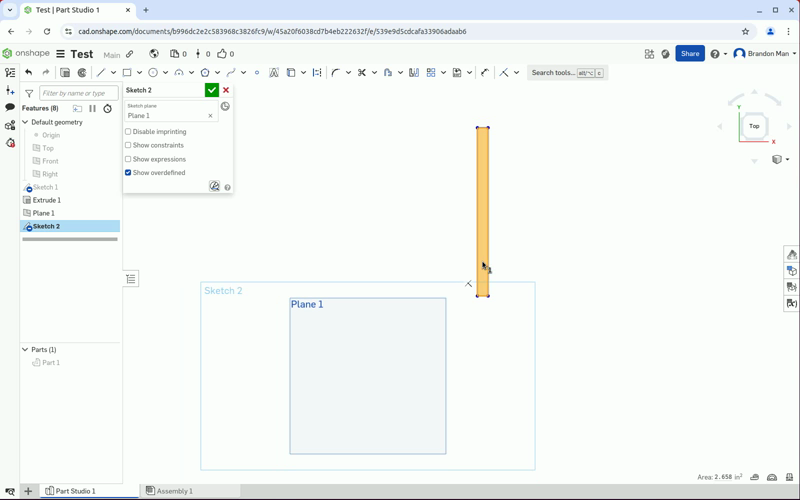
scroll(-6)
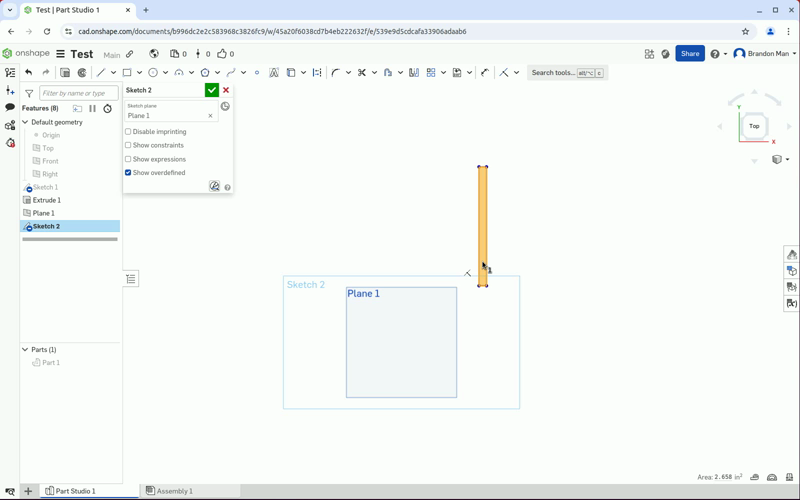
scroll(-6)
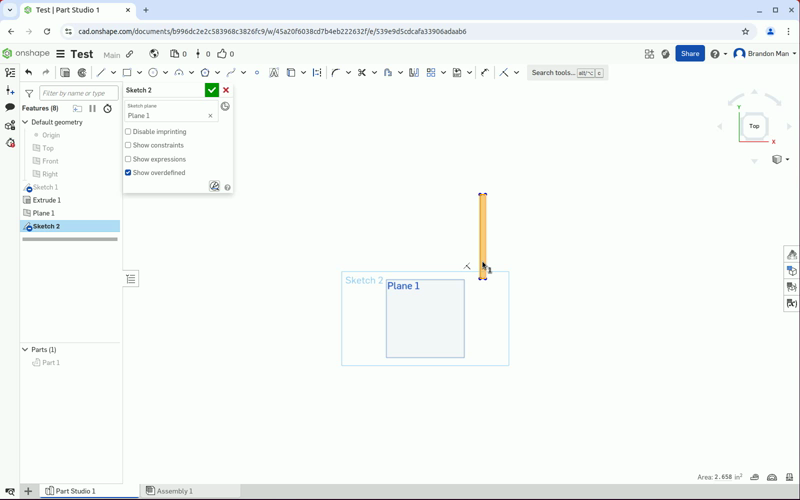
scroll(-6)
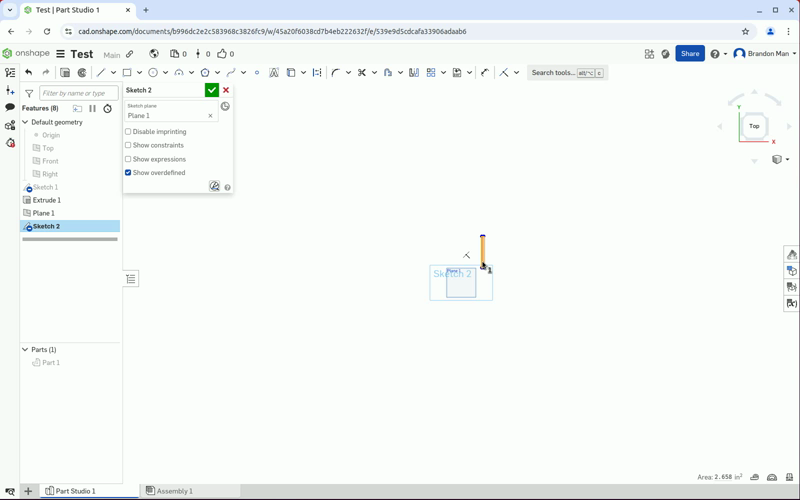
mouse_move(73, 352)
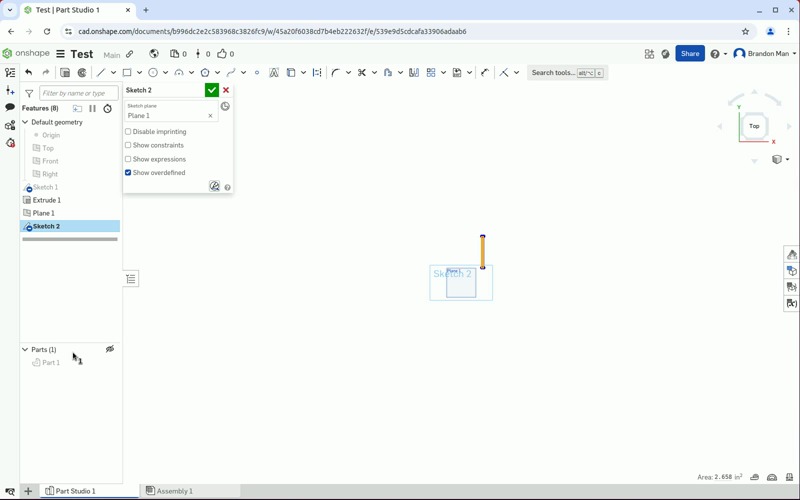
key(shift+y)
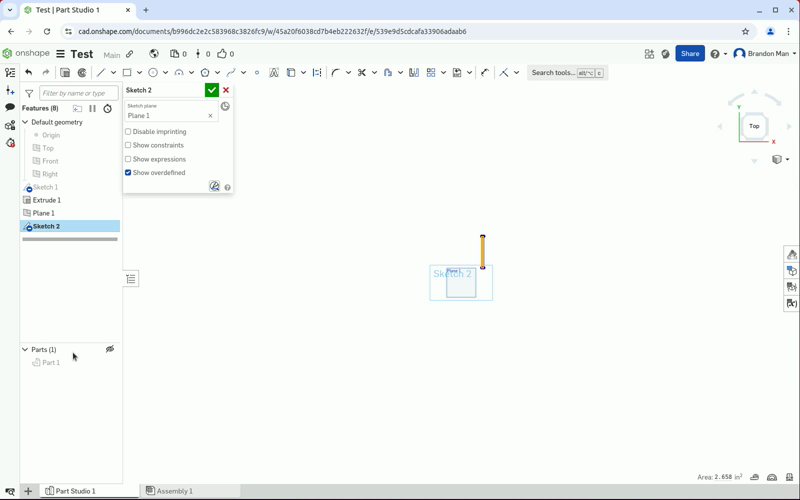
key(shift+e)
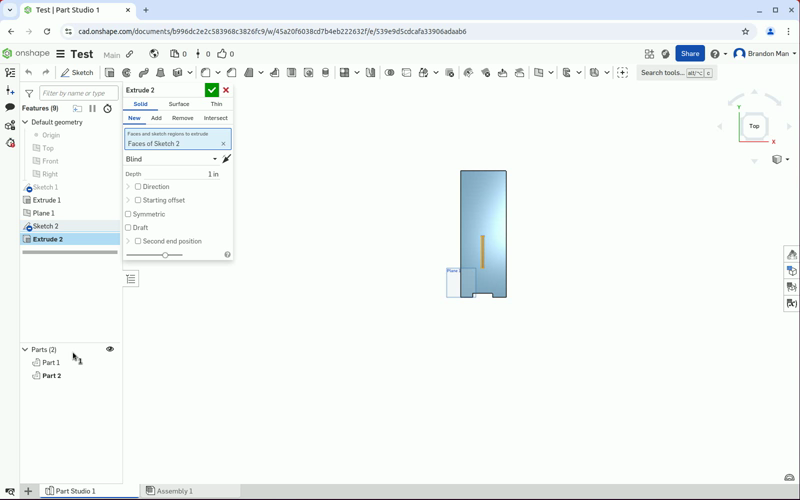
mouse_move(143, 106)
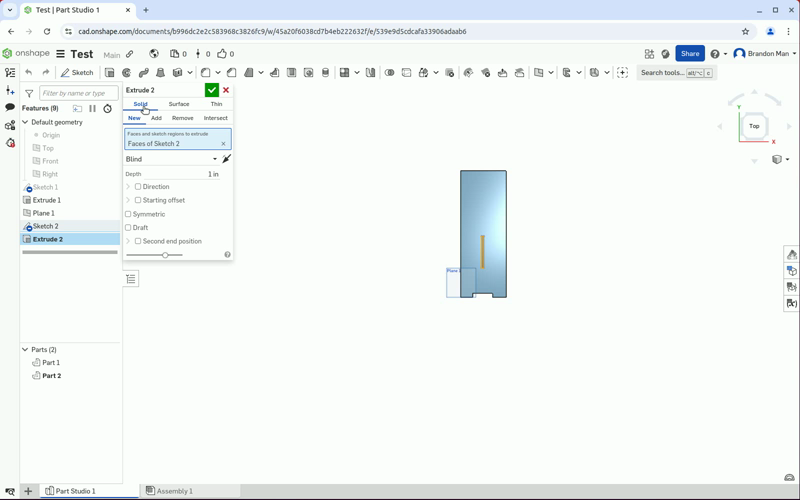
click(143, 106)
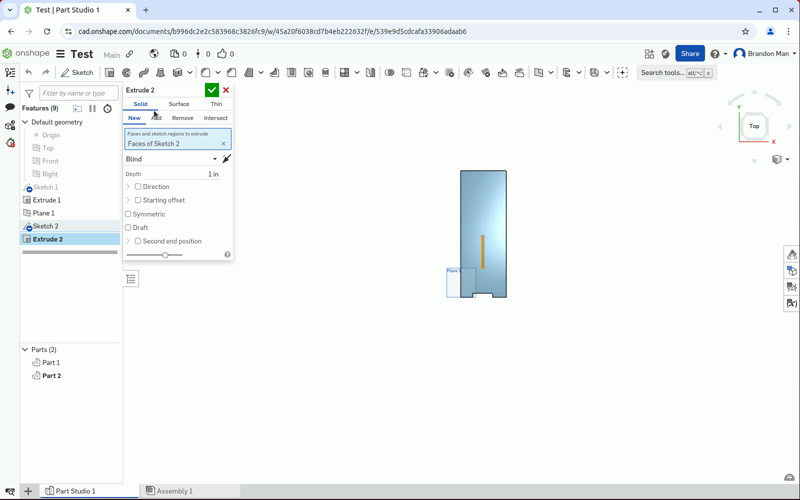
mouse_move(186, 120)
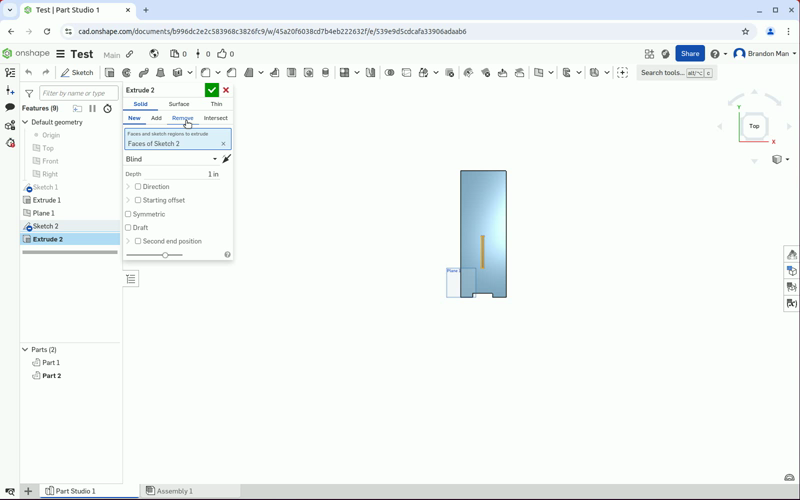
click(186, 120)
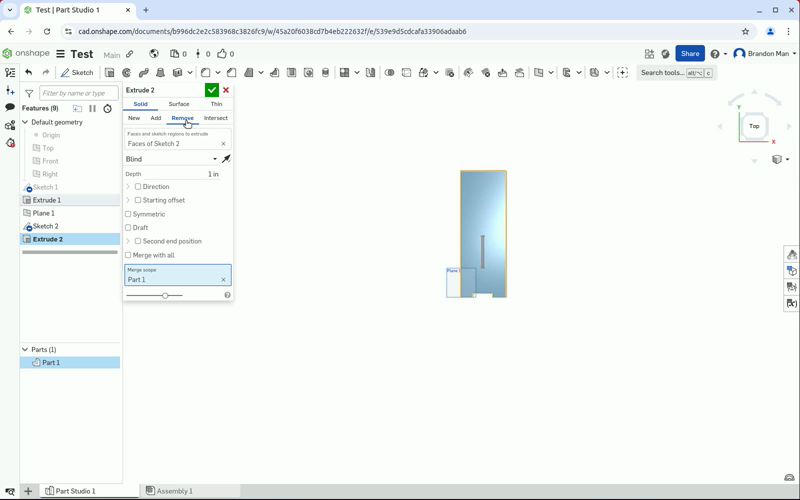
key(tab, 4)
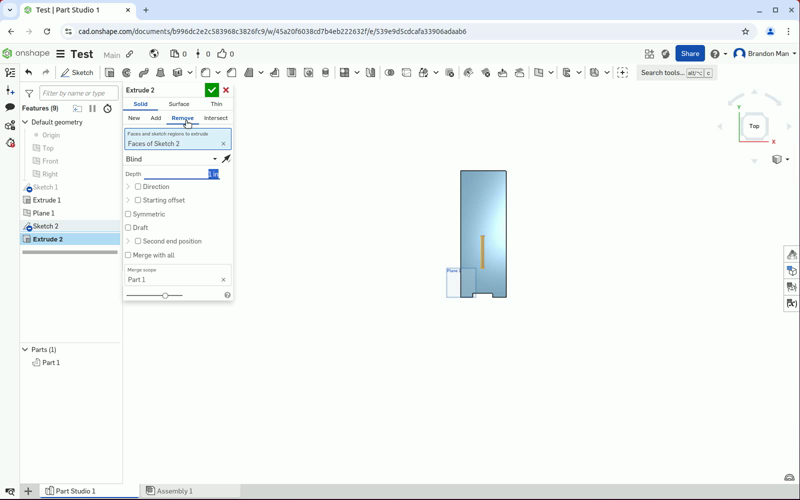
text(0.481)
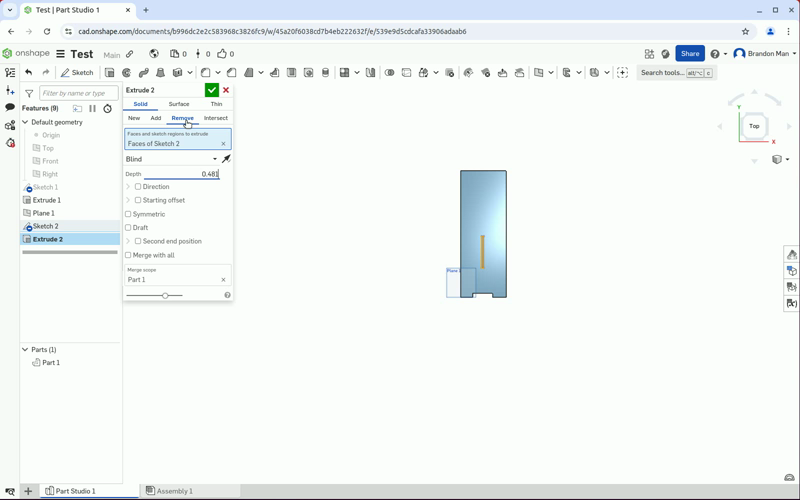
key(tab, 6)
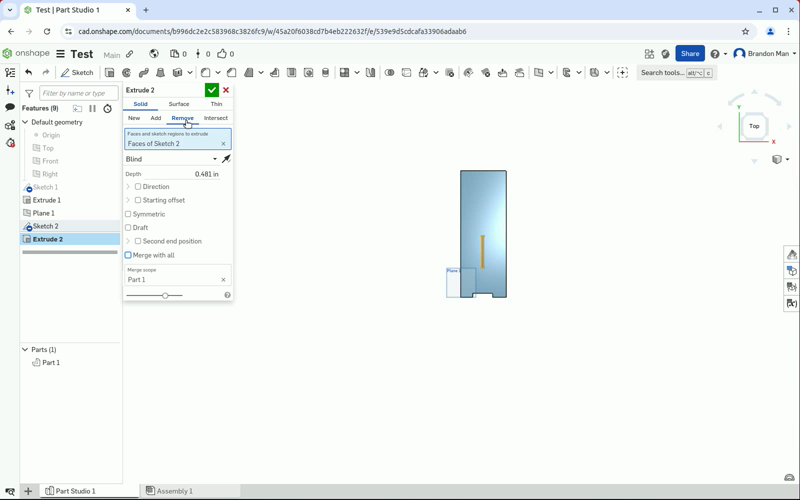
key(space)
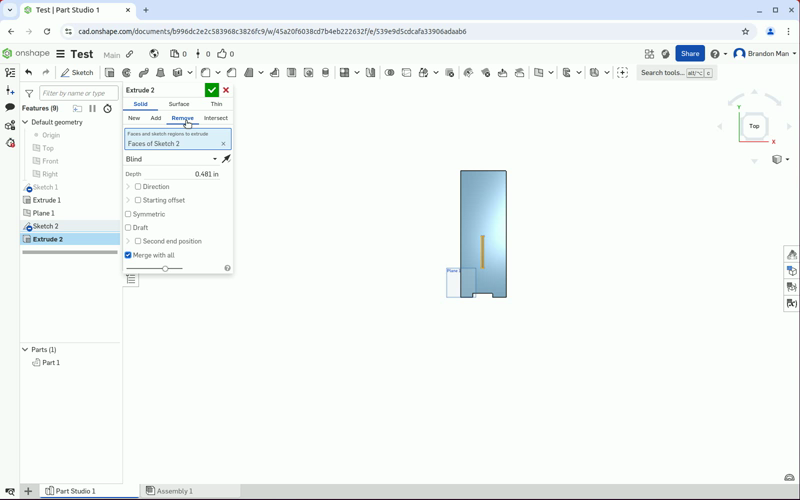
key(enter)
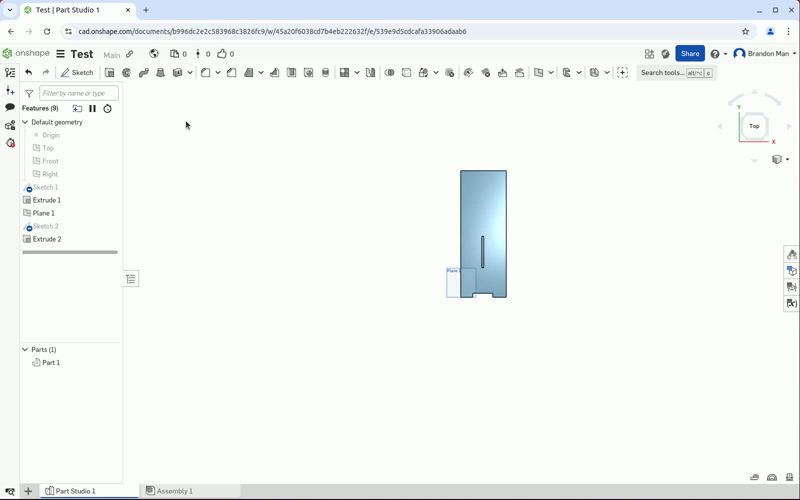
key(shift+h)
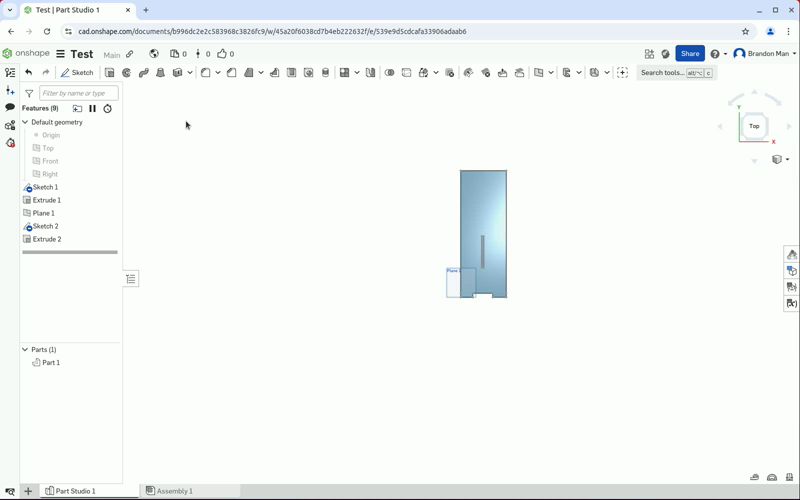
key(shift+h)
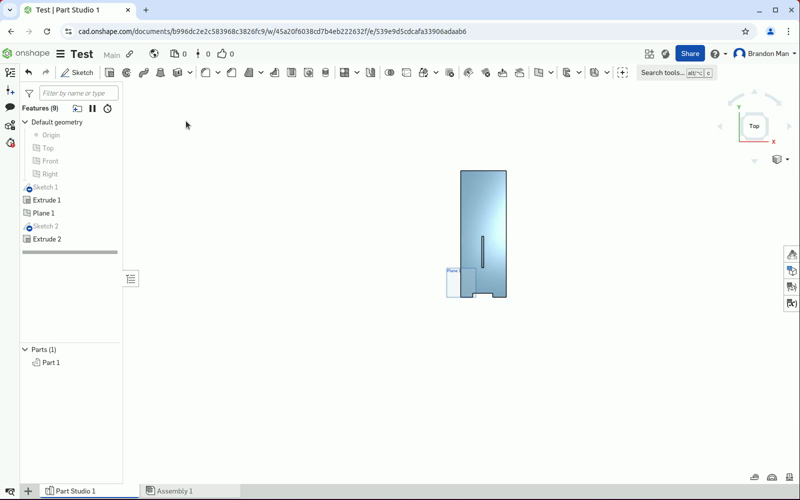
mouse_move(73, 189)
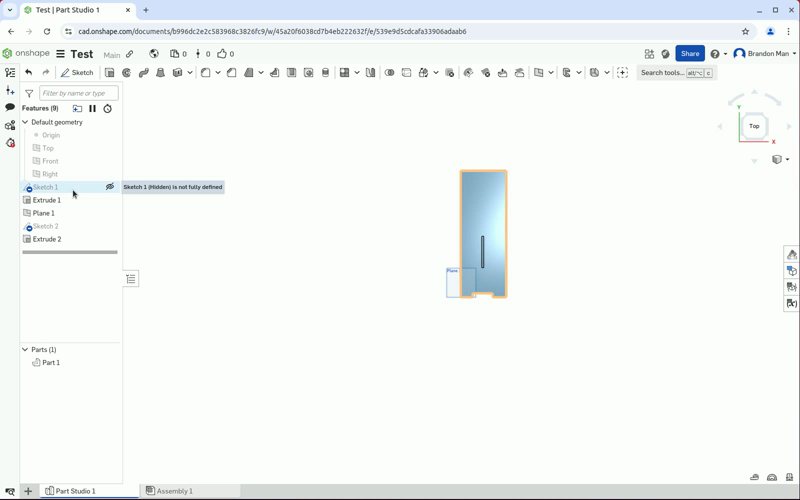
click(73, 189)
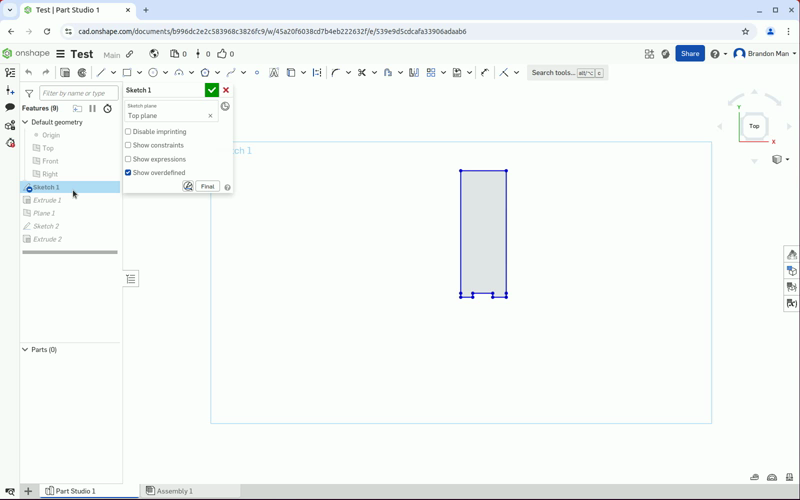
mouse_move(229, 92)
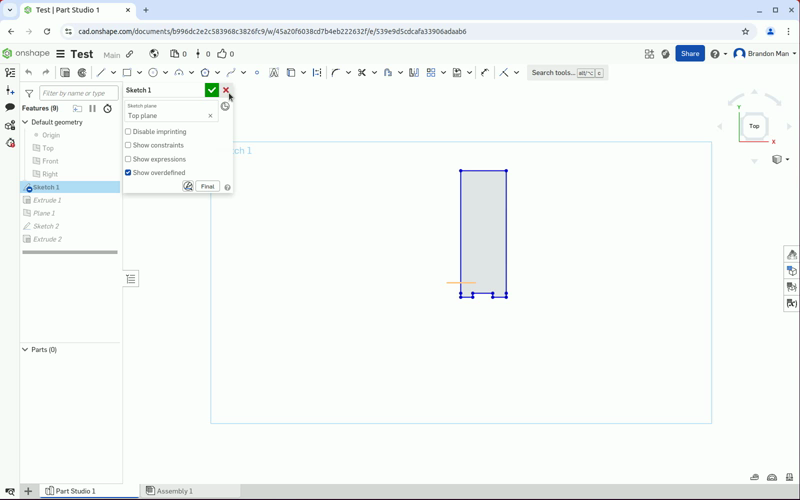
click(229, 92)
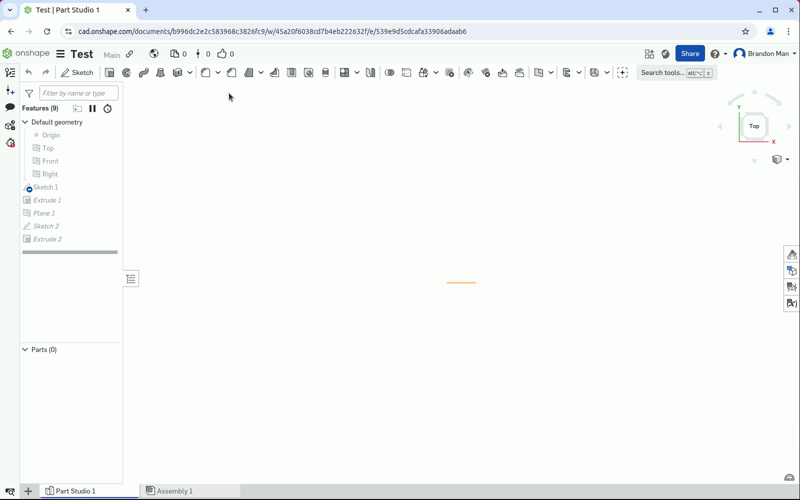
key(shift+s)
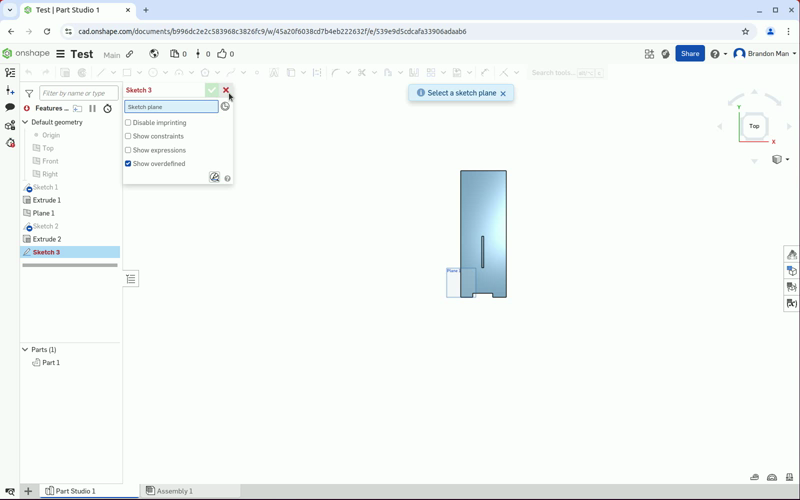
mouse_move(73, 215)
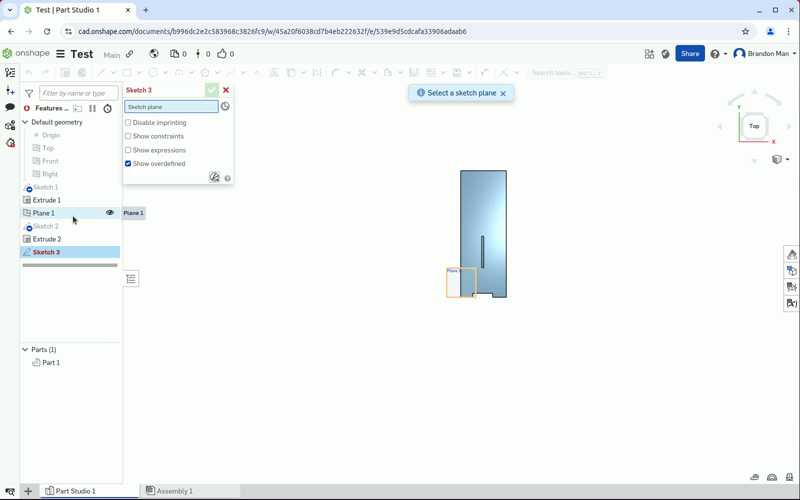
click(73, 215)
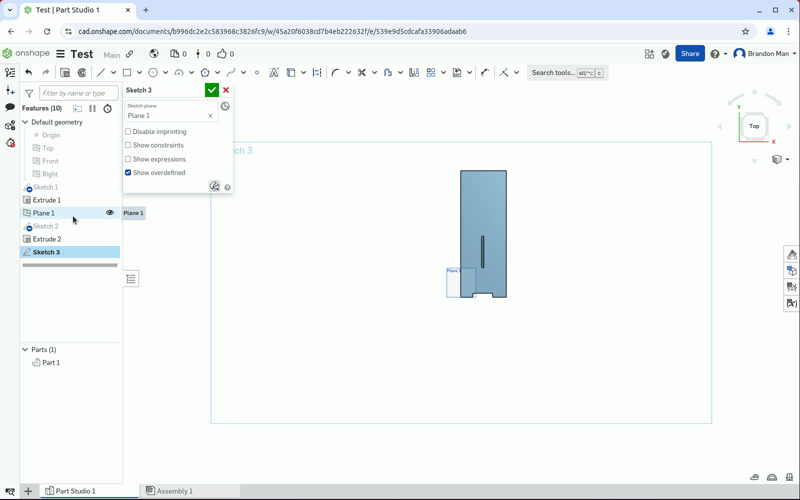
mouse_move(73, 352)
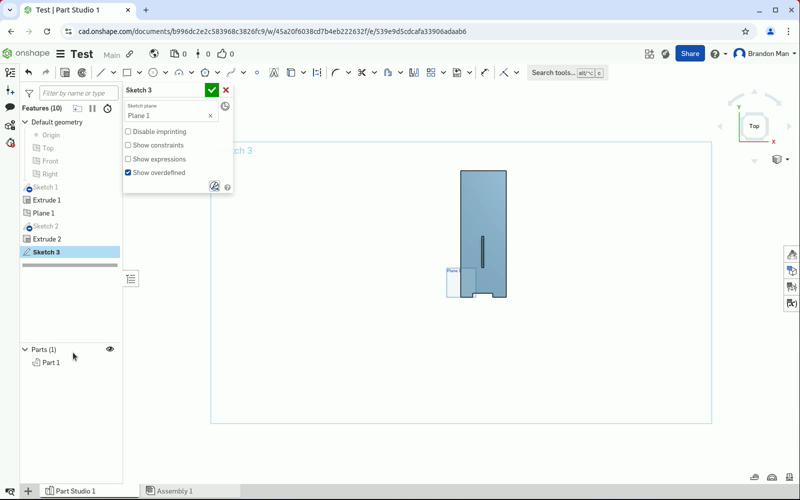
key(y)
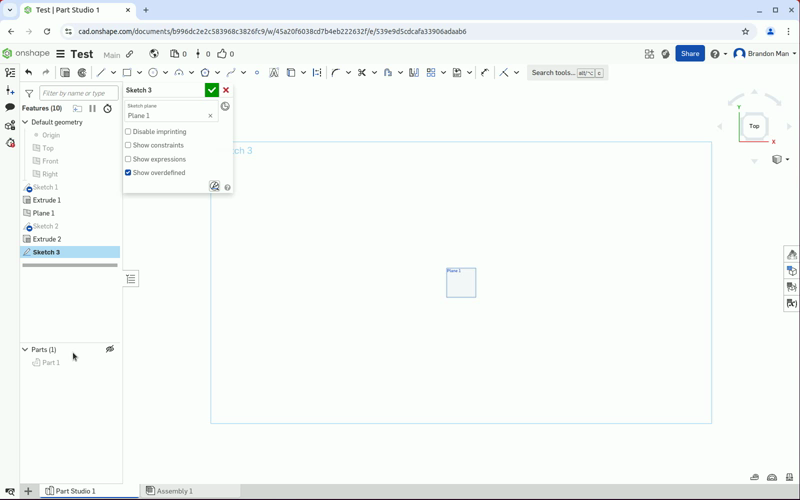
key(l)
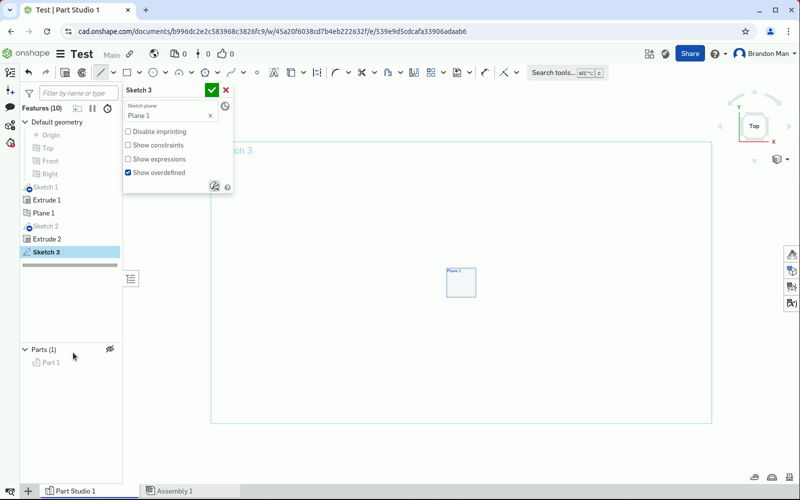
key_down(shift)
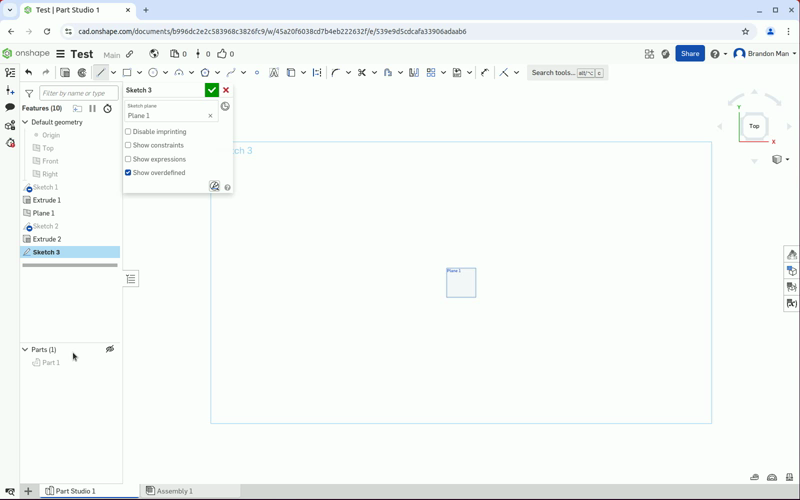
mouse_move(481, 216)
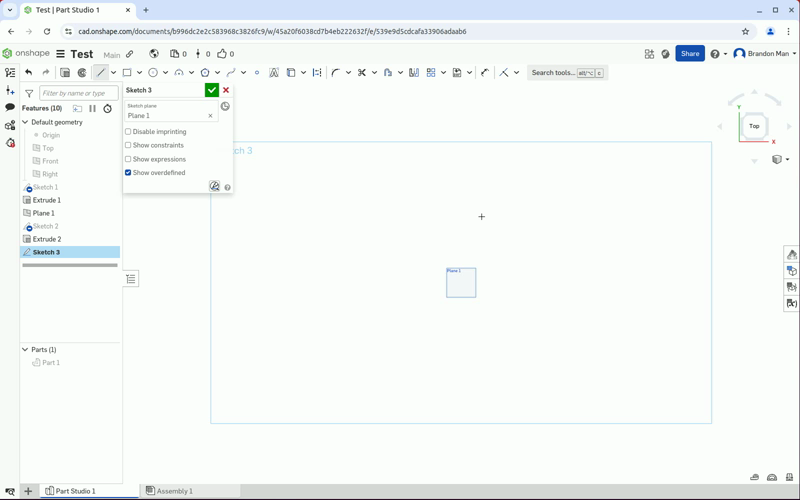
click(481, 216)
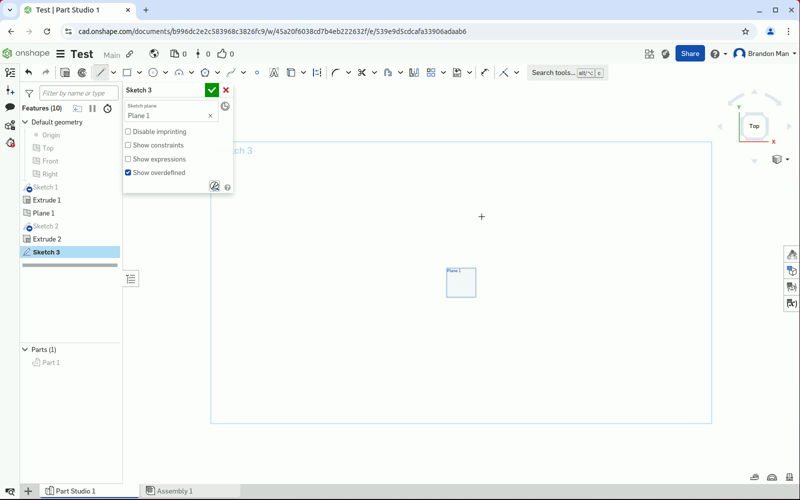
key_up(shift)
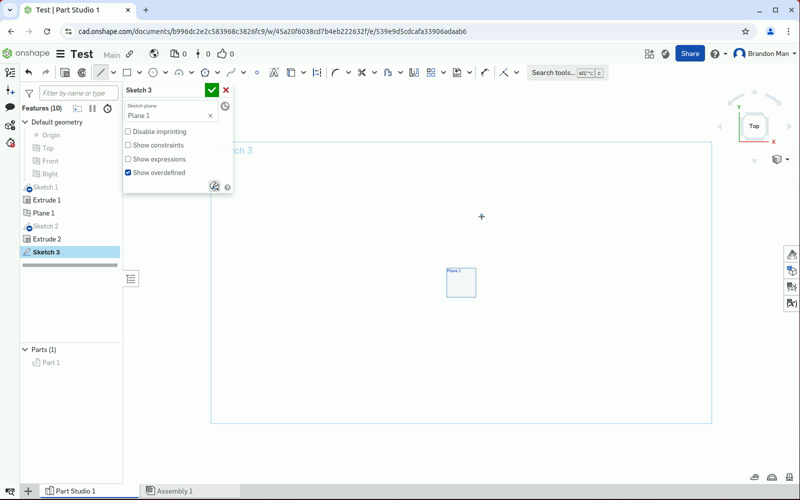
key_down(shift)
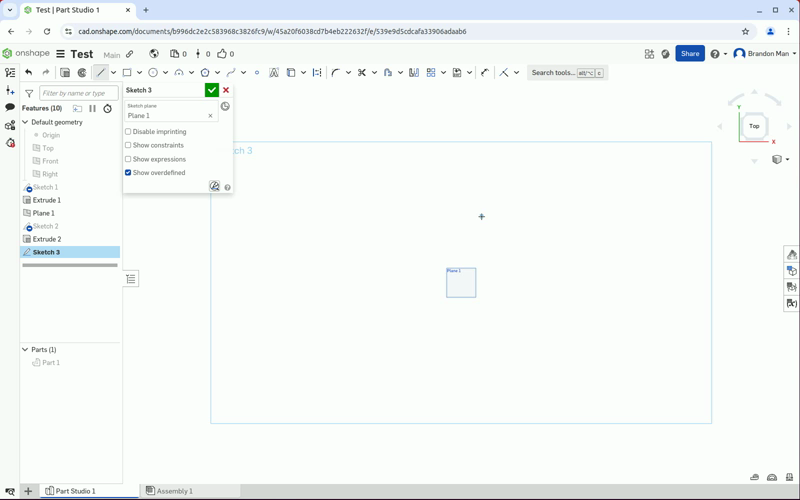
mouse_move(511, 216)
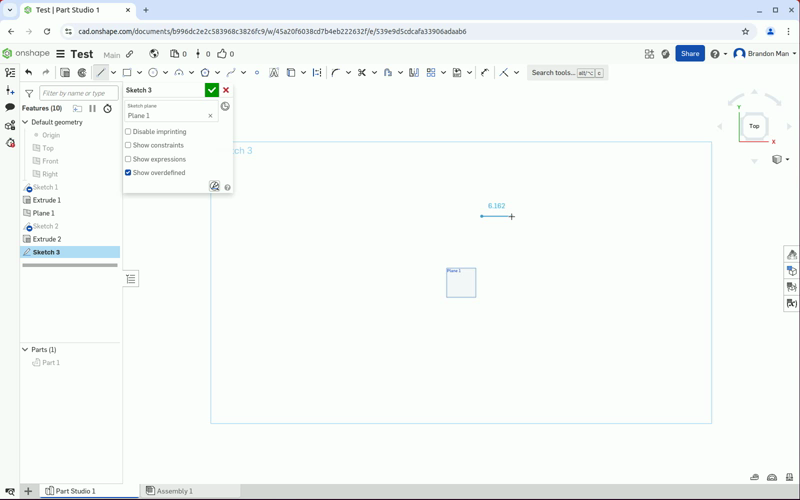
mouse_move(483, 216)
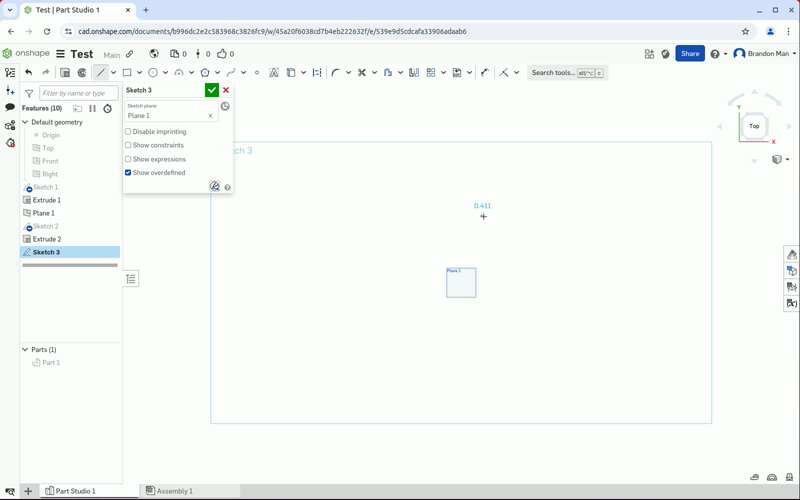
scroll(6)
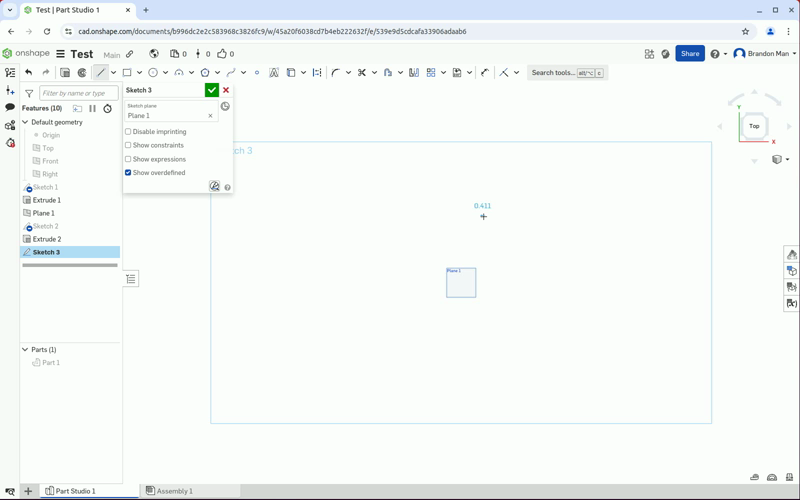
scroll(6)
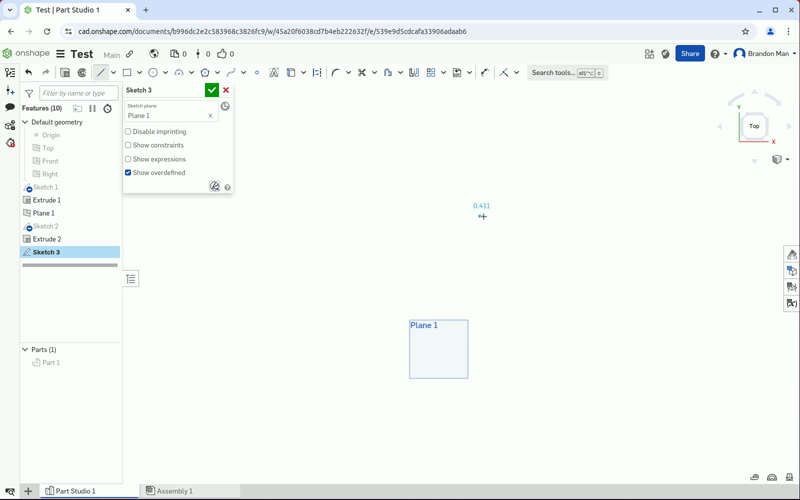
scroll(6)
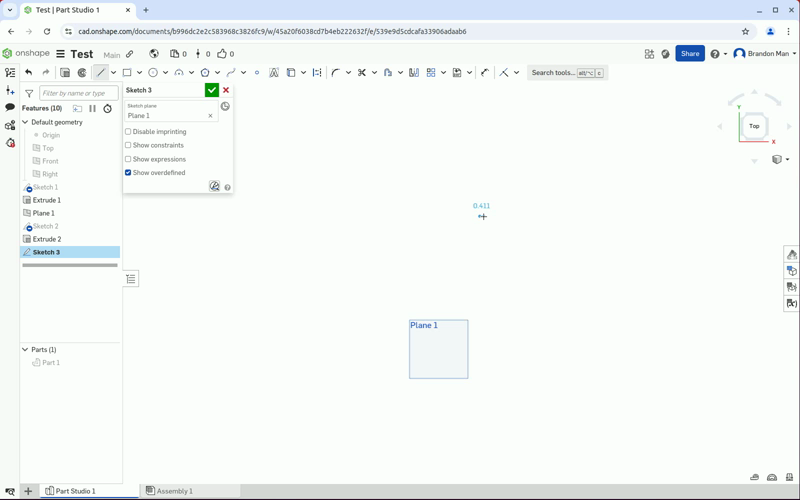
scroll(6)
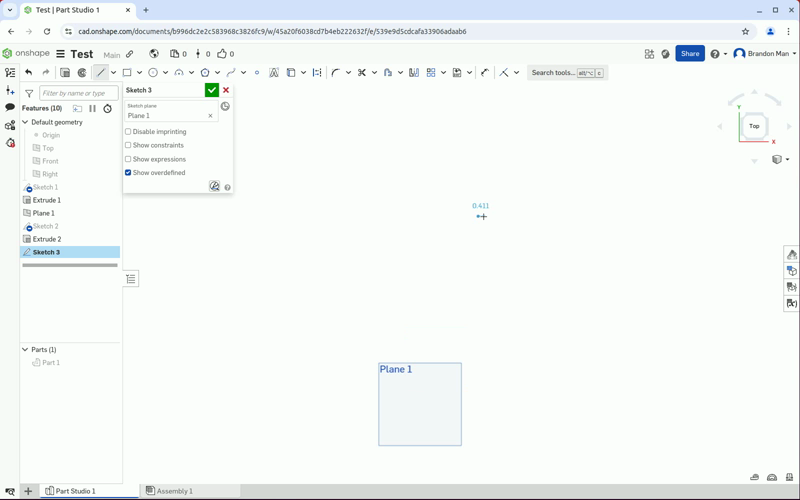
scroll(6)
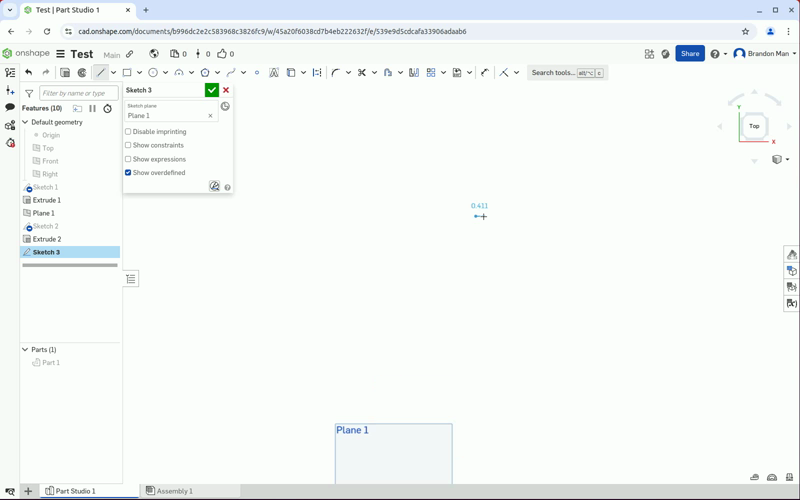
scroll(6)
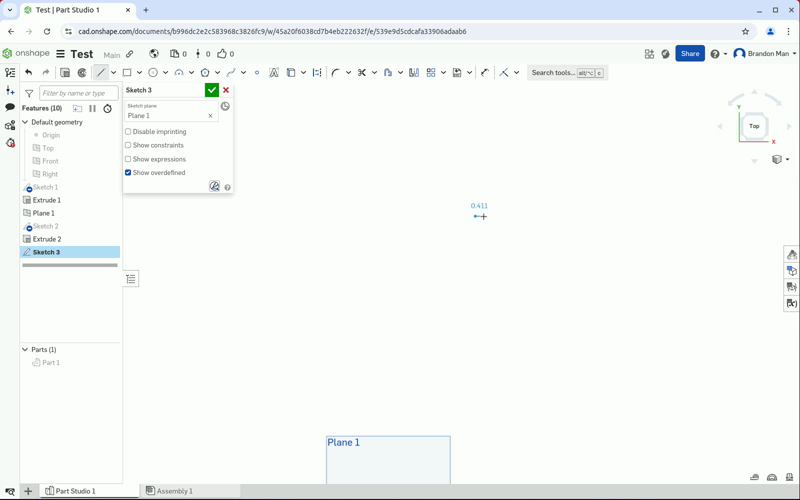
scroll(6)
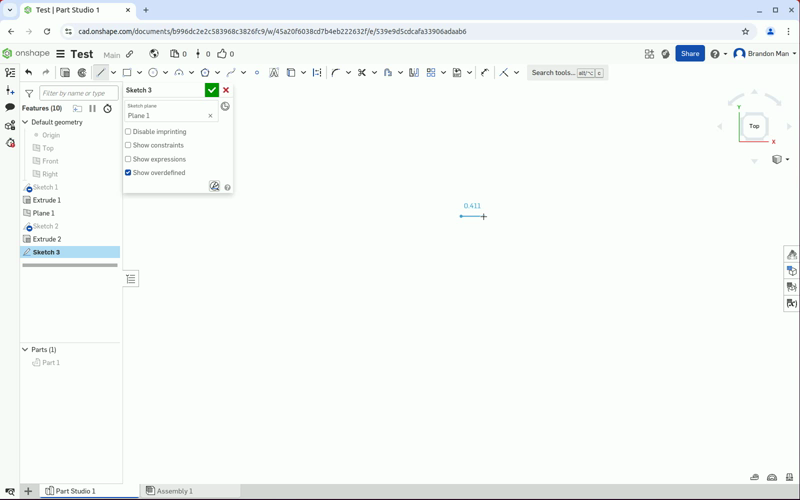
click(483, 216)
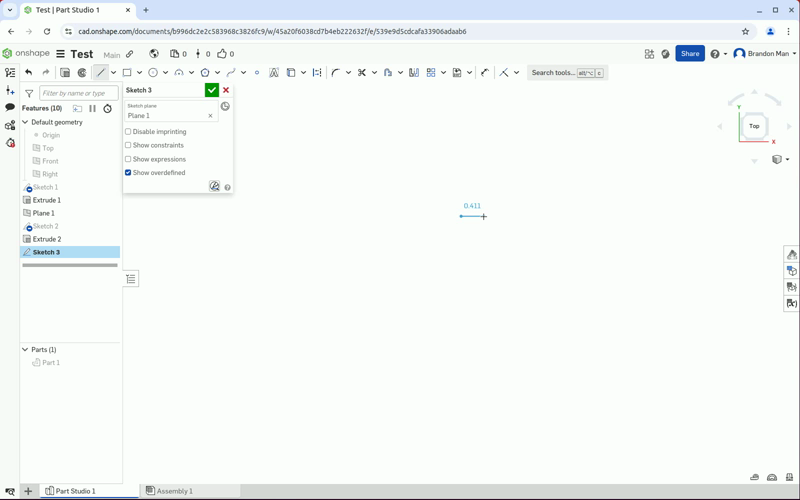
scroll(-6)
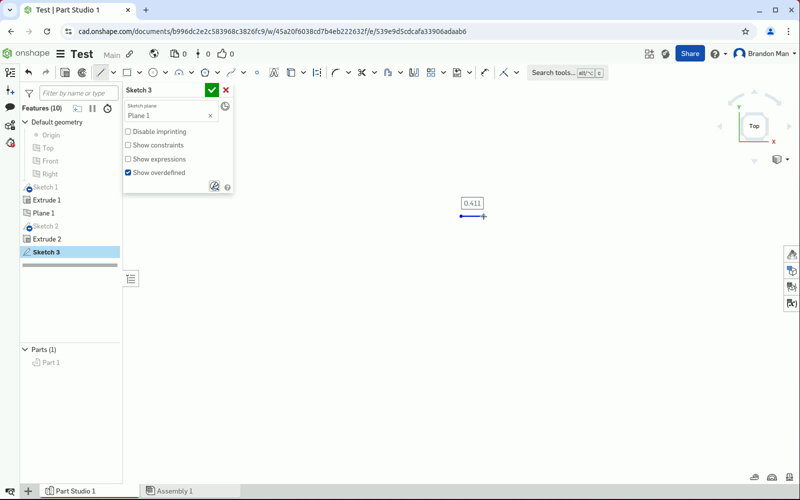
scroll(-6)
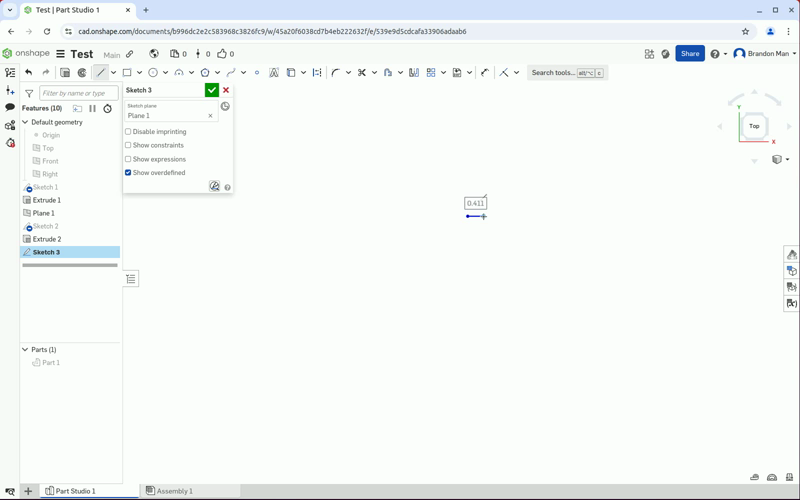
scroll(-6)
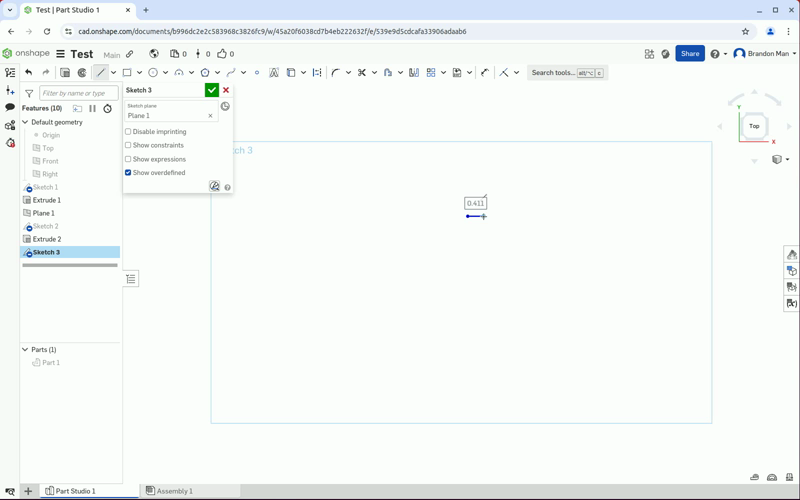
scroll(-6)
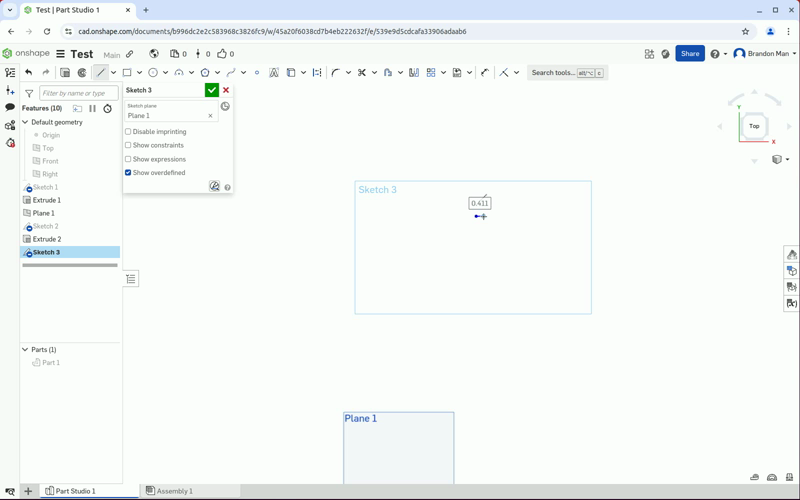
scroll(-6)
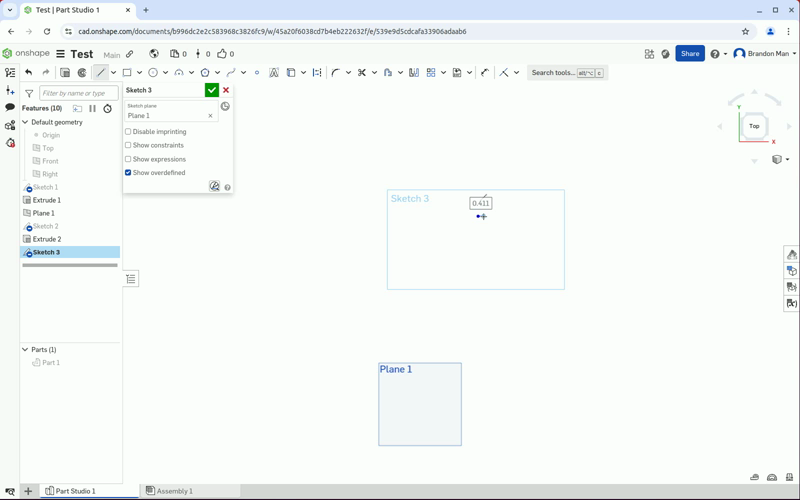
scroll(-6)
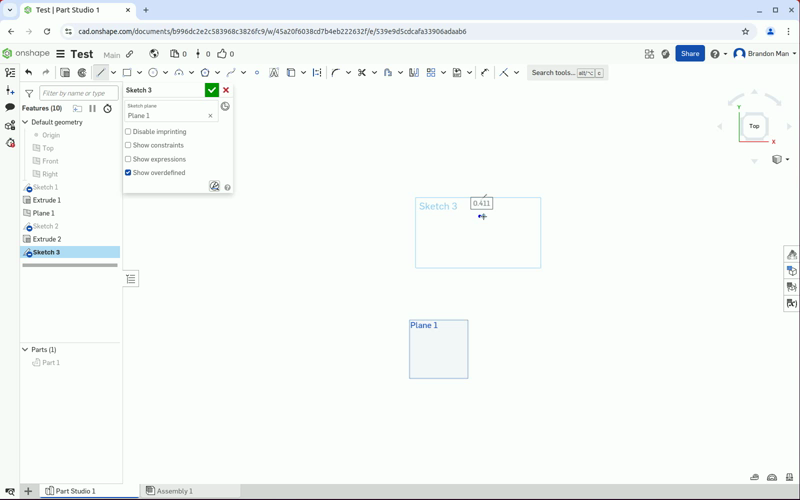
scroll(-6)
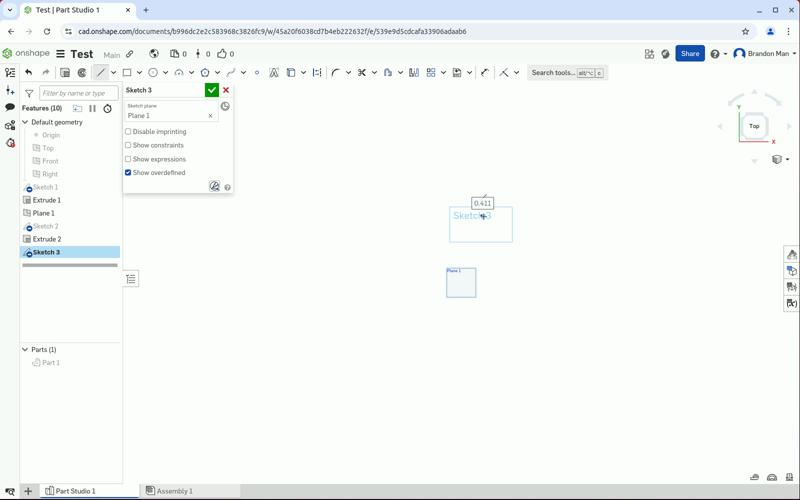
key_up(shift)
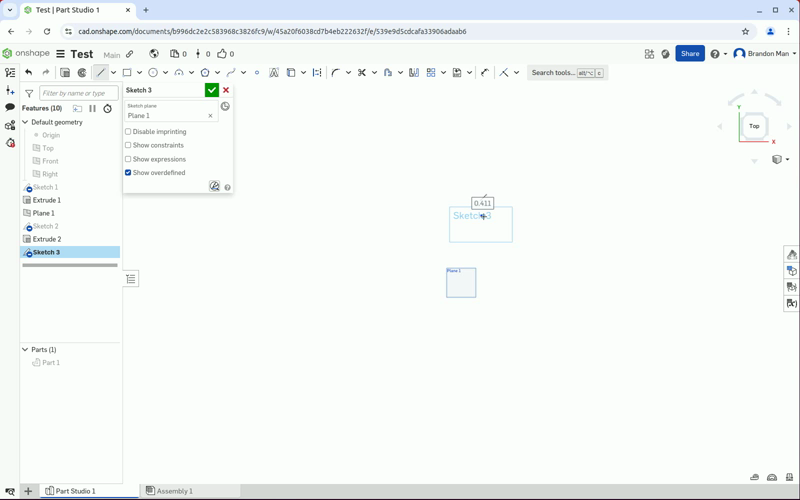
key_down(shift)
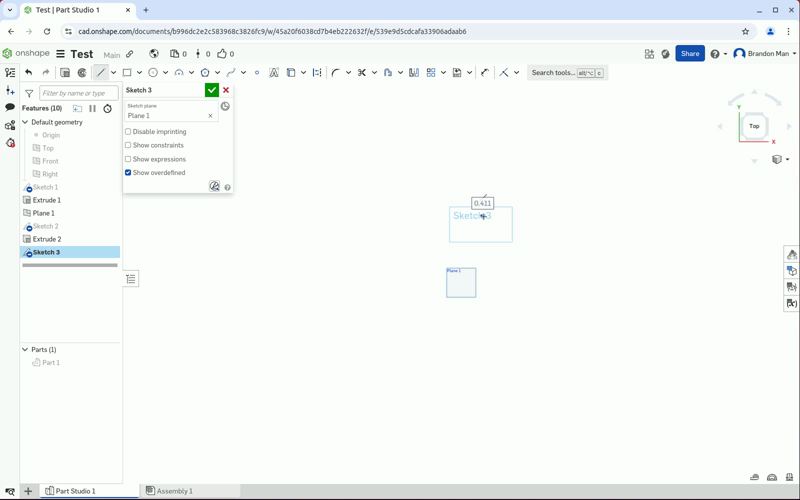
mouse_move(513, 216)
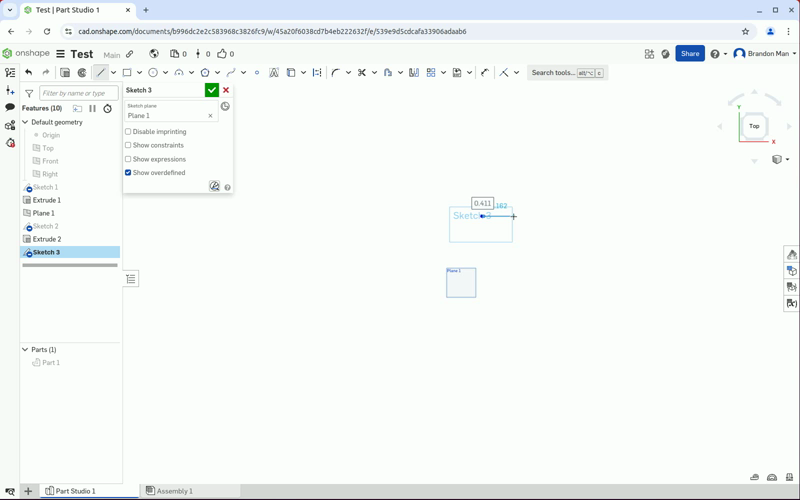
mouse_move(483, 184)
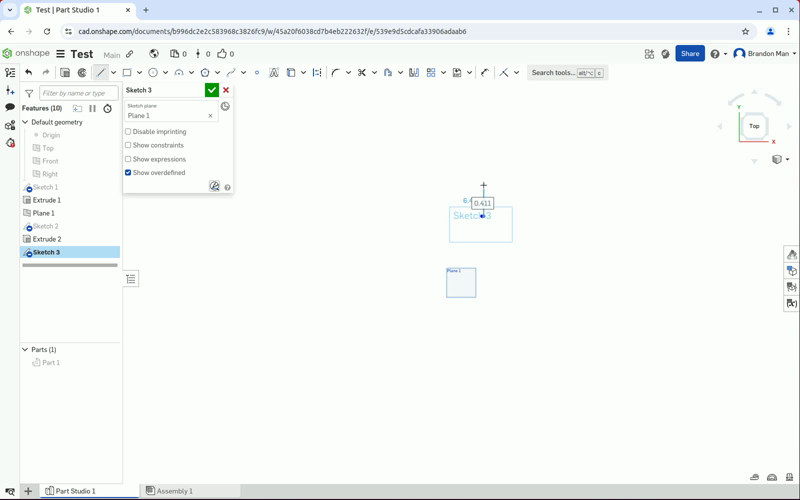
click(483, 184)
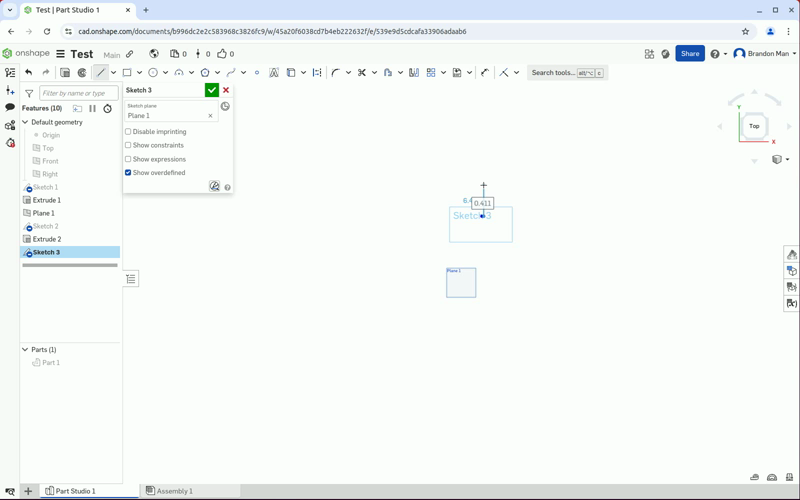
key_up(shift)
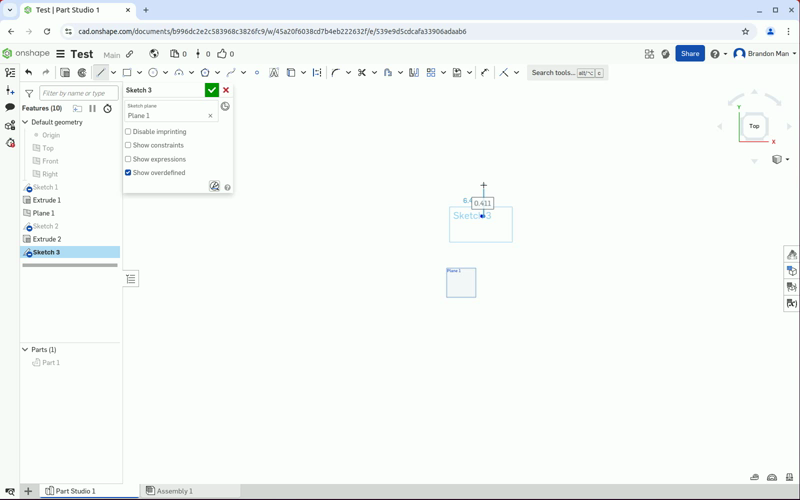
key_down(shift)
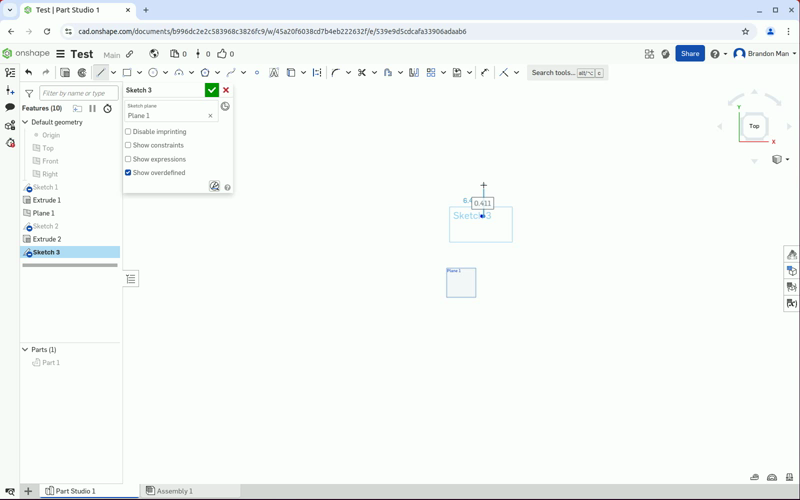
mouse_move(513, 184)
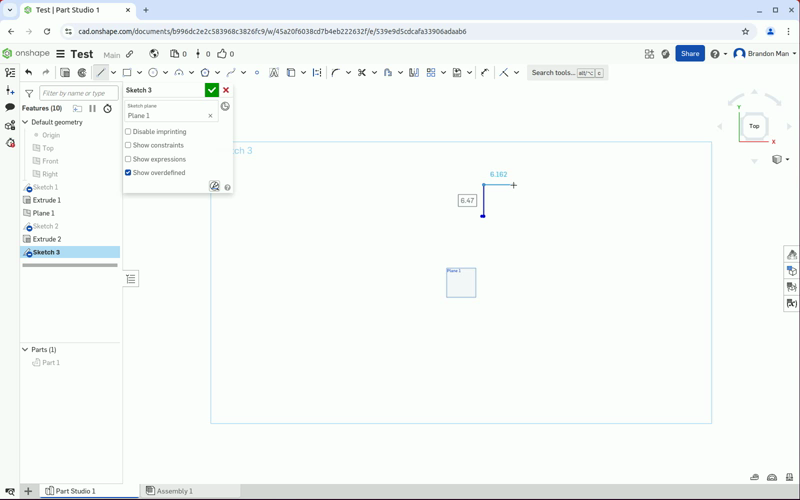
mouse_move(481, 184)
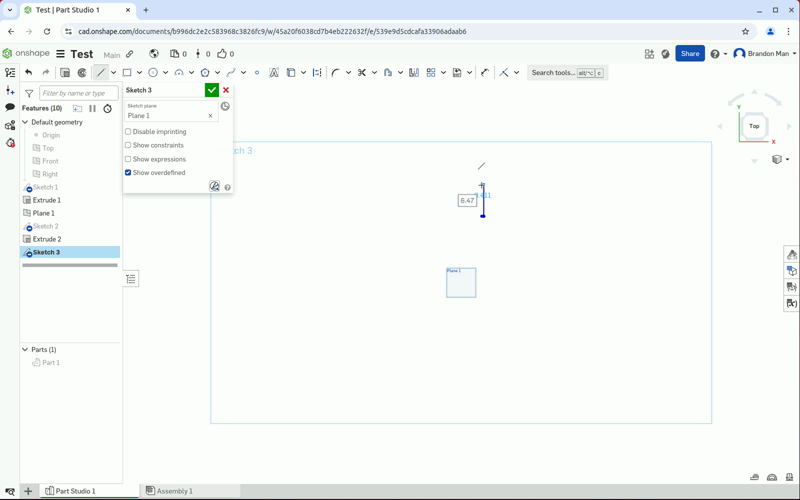
scroll(6)
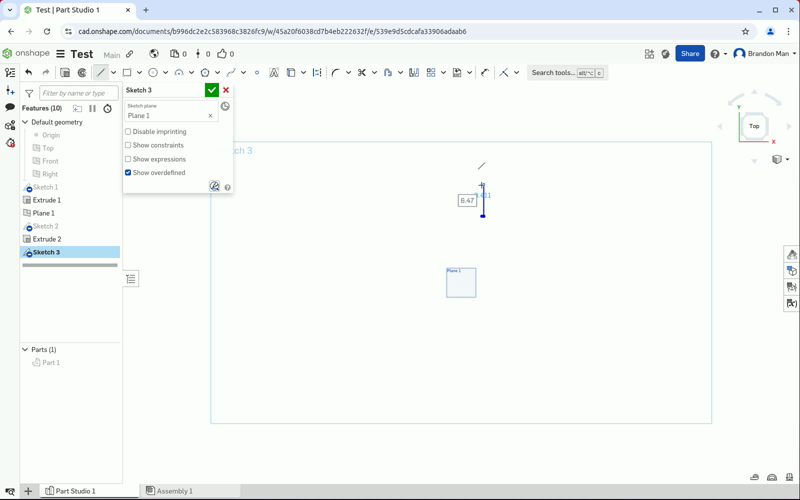
scroll(6)
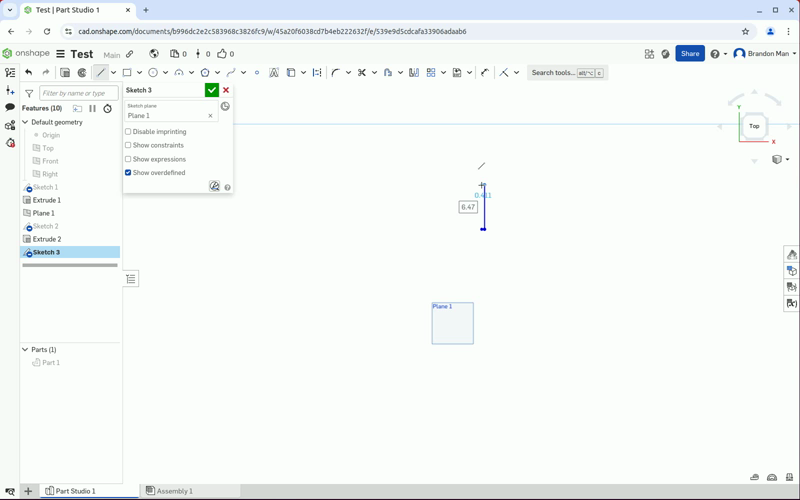
scroll(6)
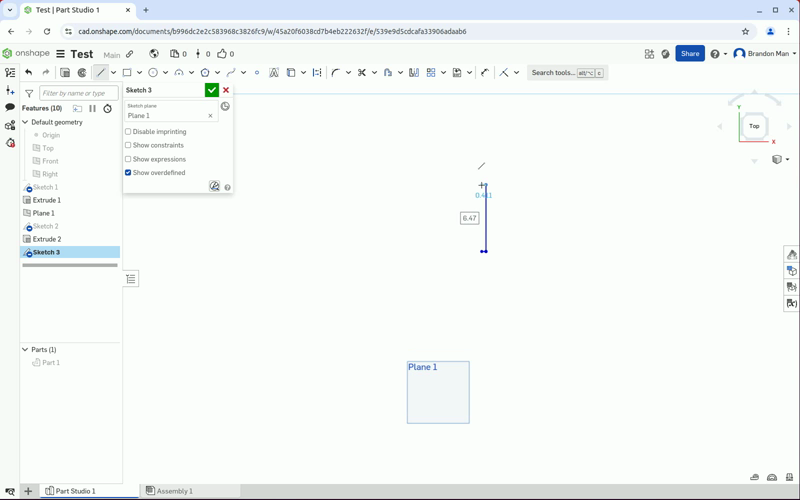
scroll(6)
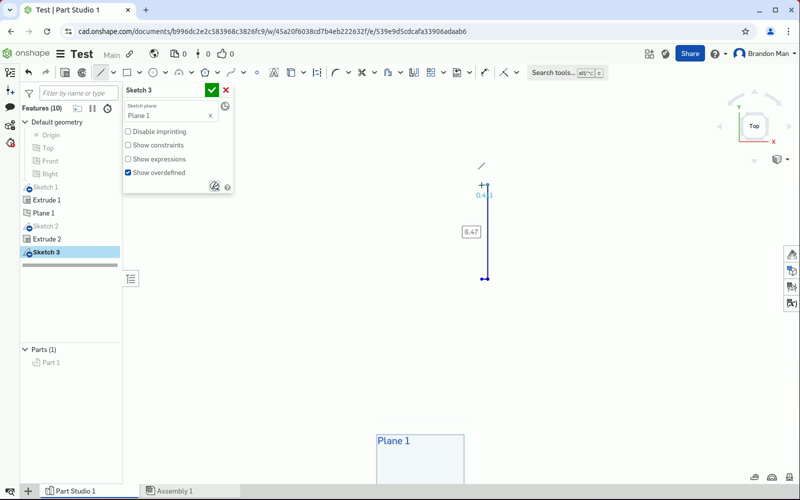
scroll(6)
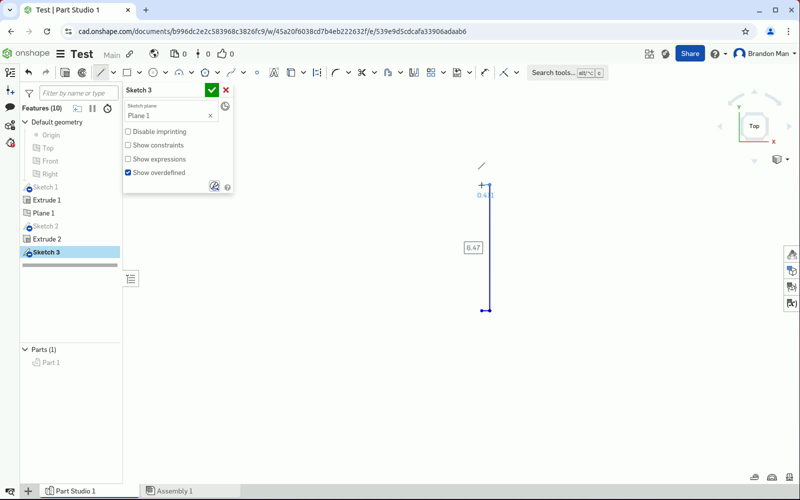
scroll(6)
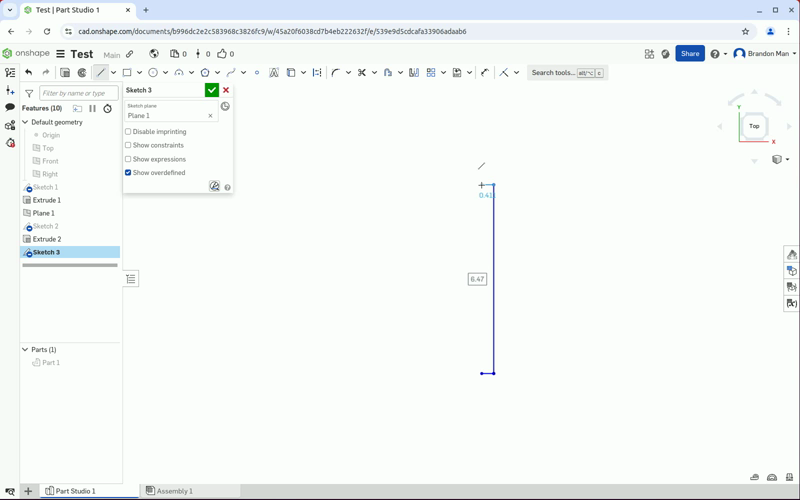
scroll(6)
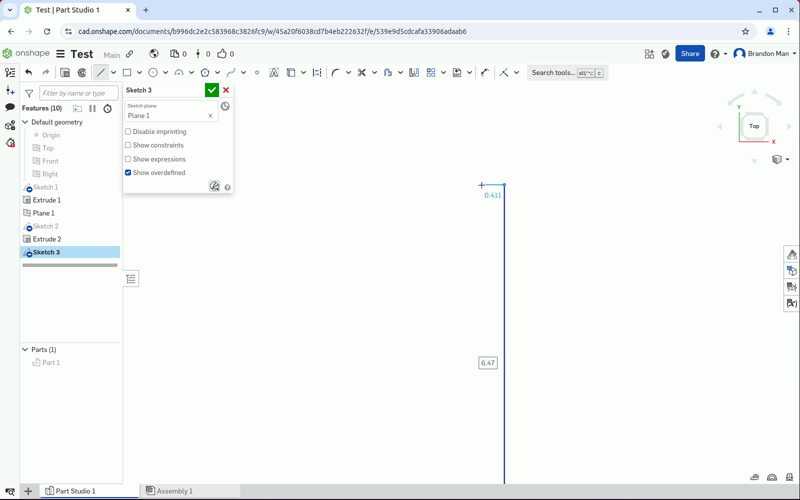
click(481, 184)
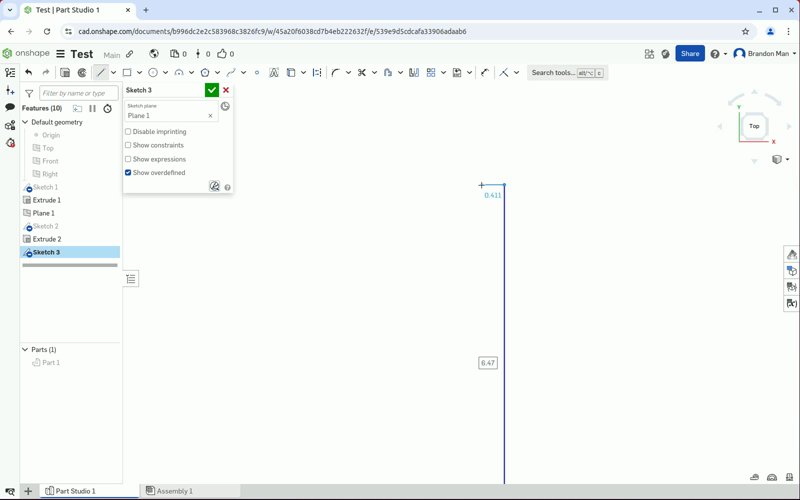
scroll(-6)
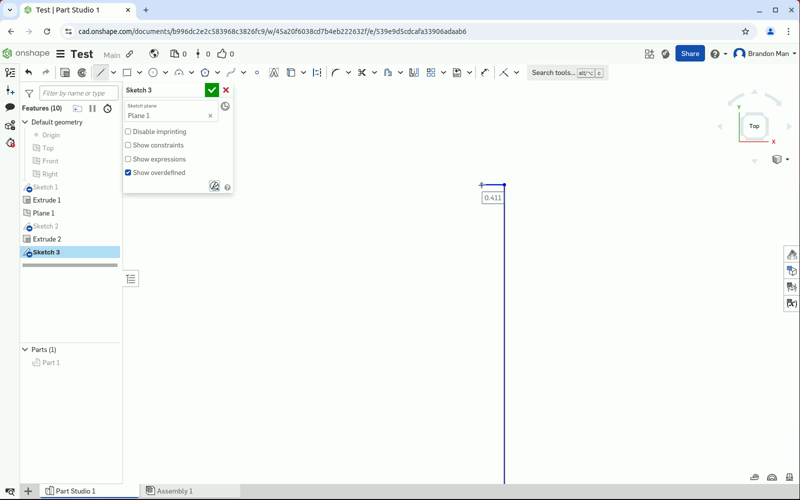
scroll(-6)
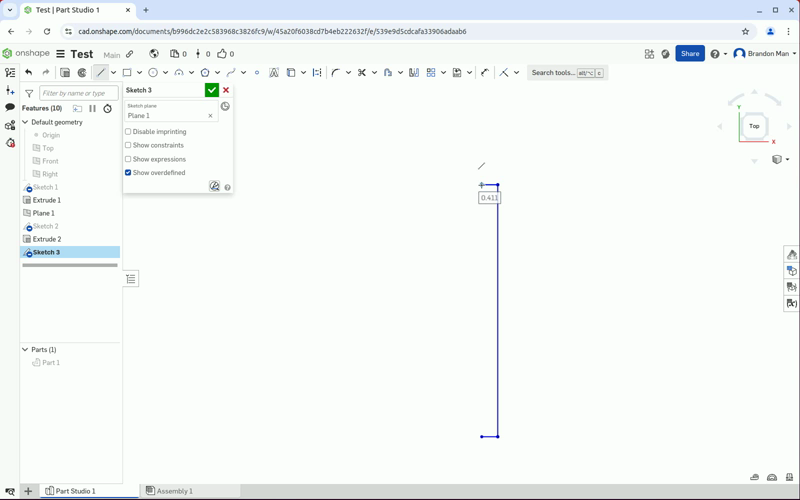
scroll(-6)
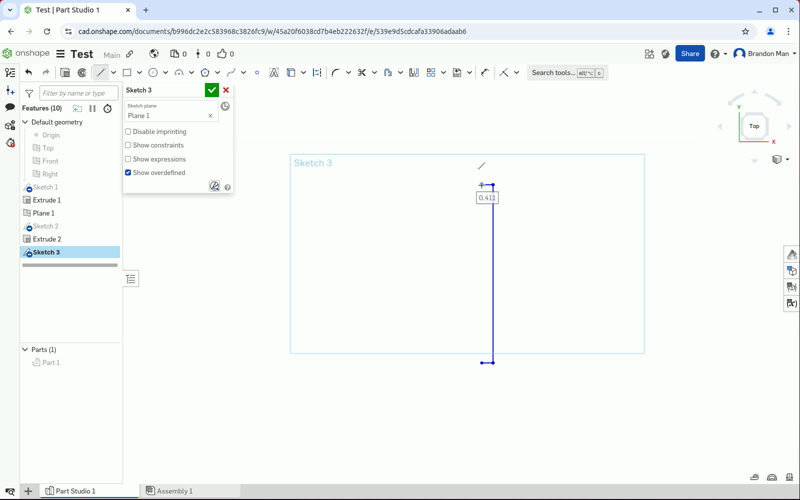
scroll(-6)
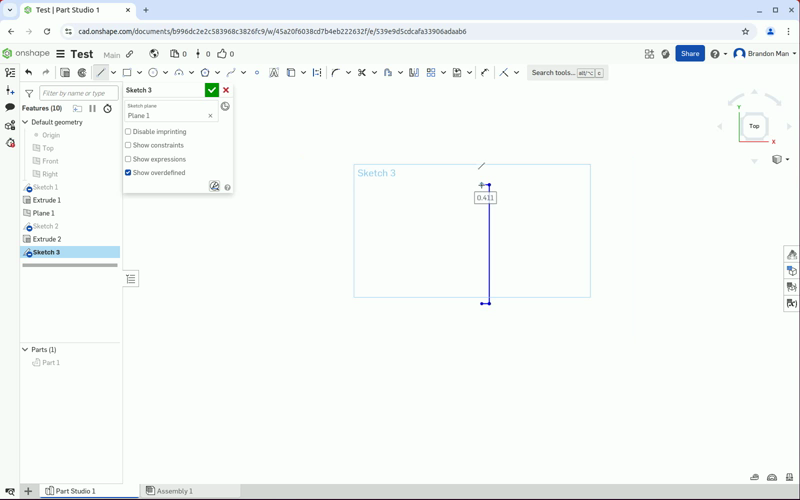
scroll(-6)
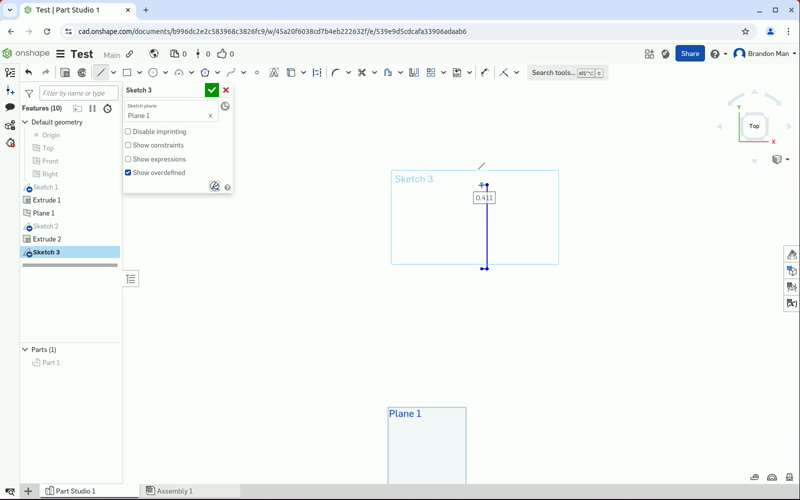
scroll(-6)
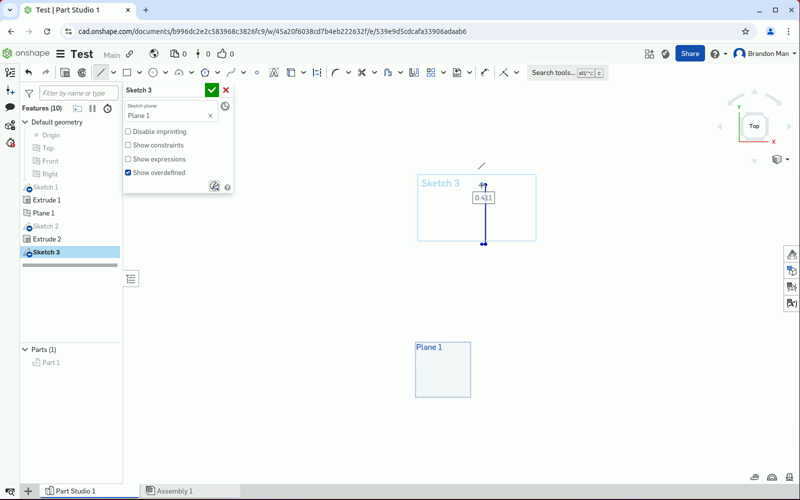
scroll(-6)
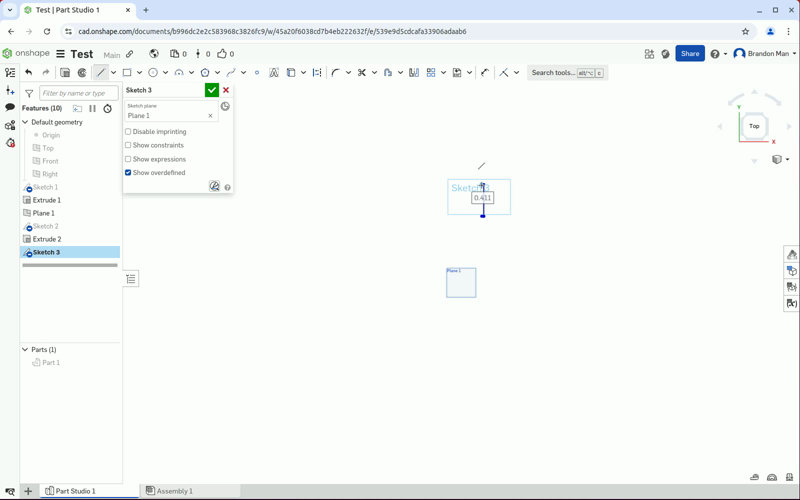
key_up(shift)
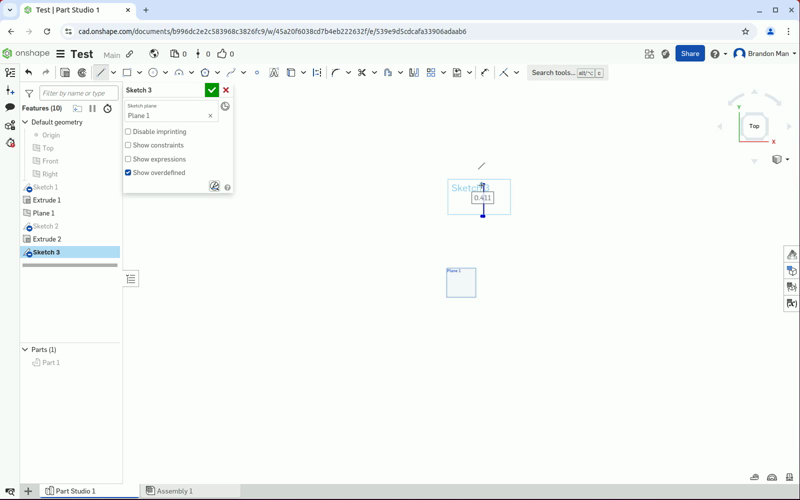
mouse_move(511, 184)
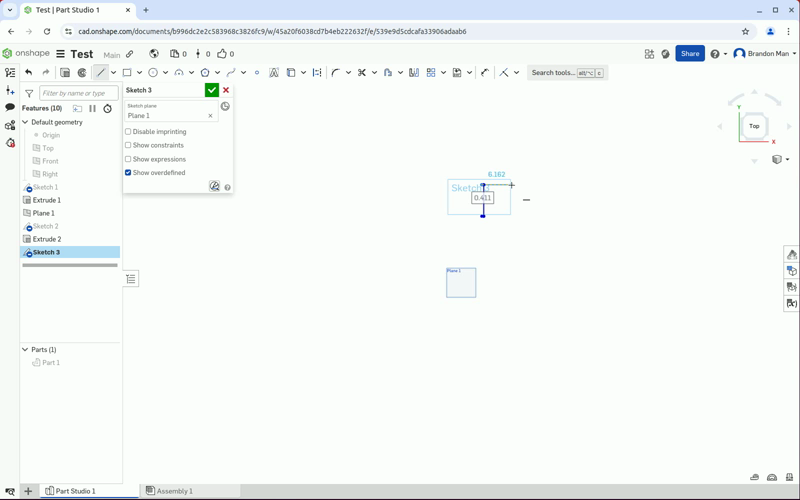
key_down(shift)
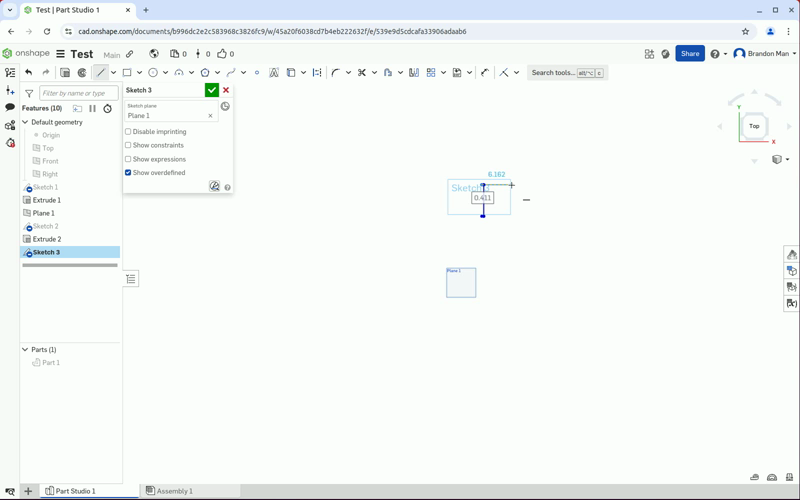
mouse_move(481, 216)
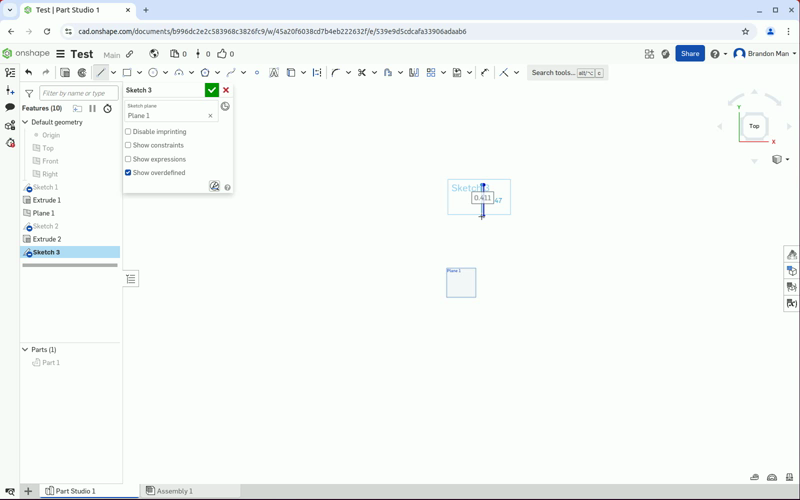
scroll(6)
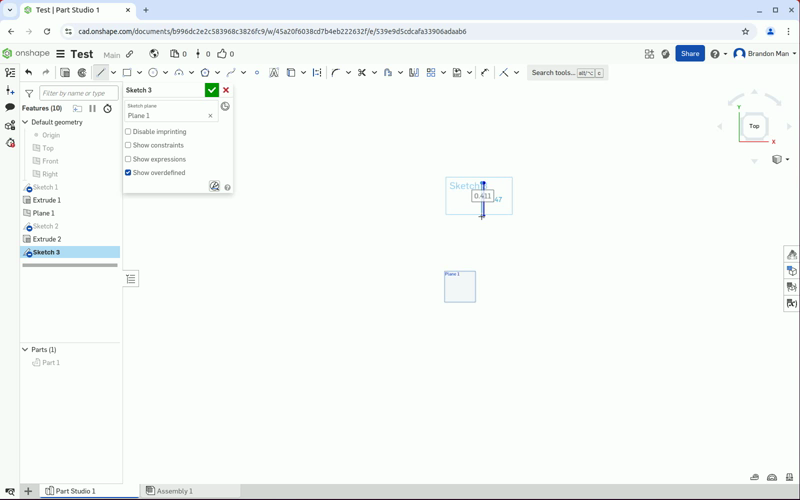
scroll(6)
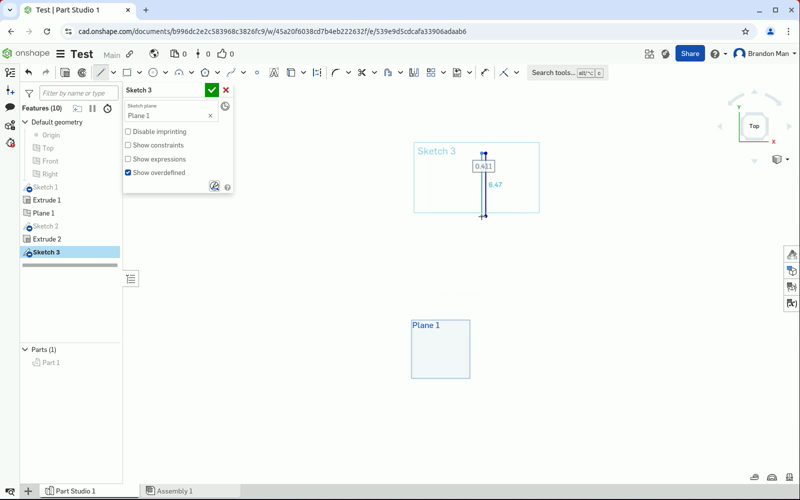
scroll(6)
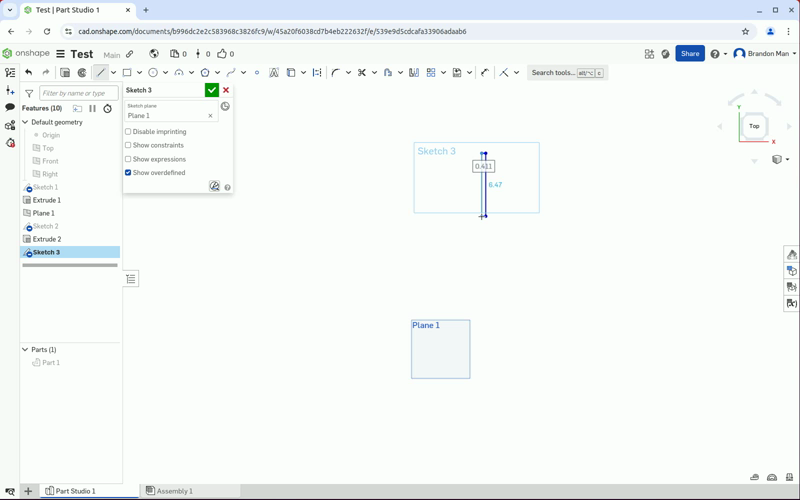
scroll(6)
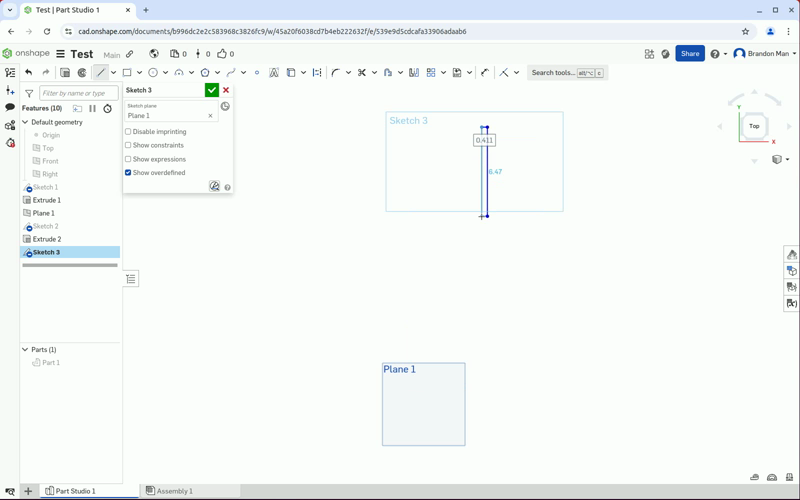
scroll(6)
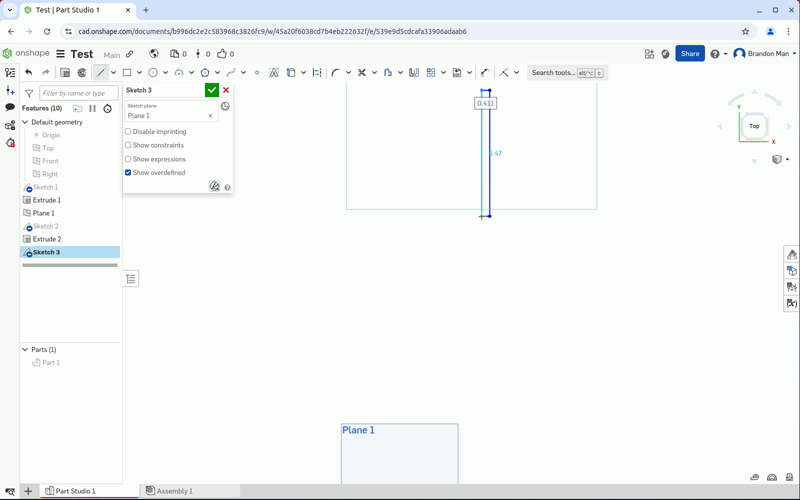
scroll(6)
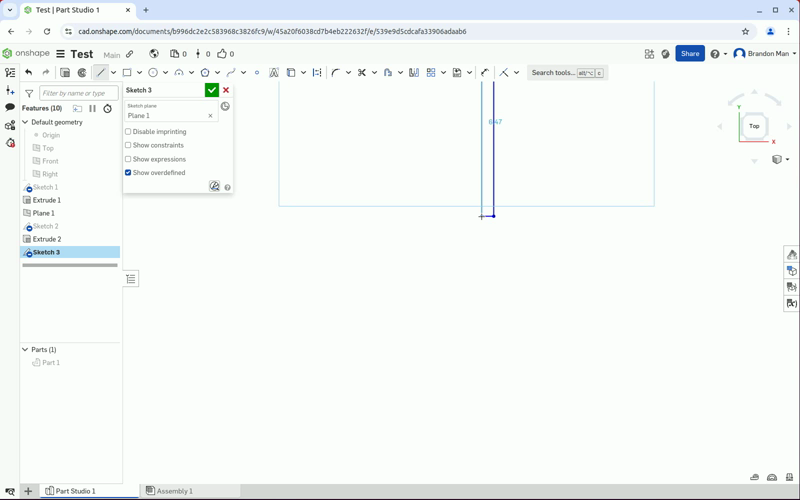
scroll(6)
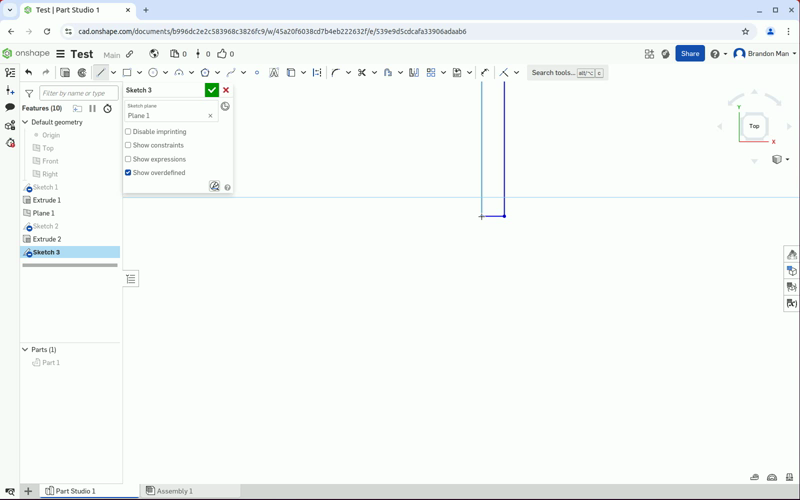
key_up(shift)
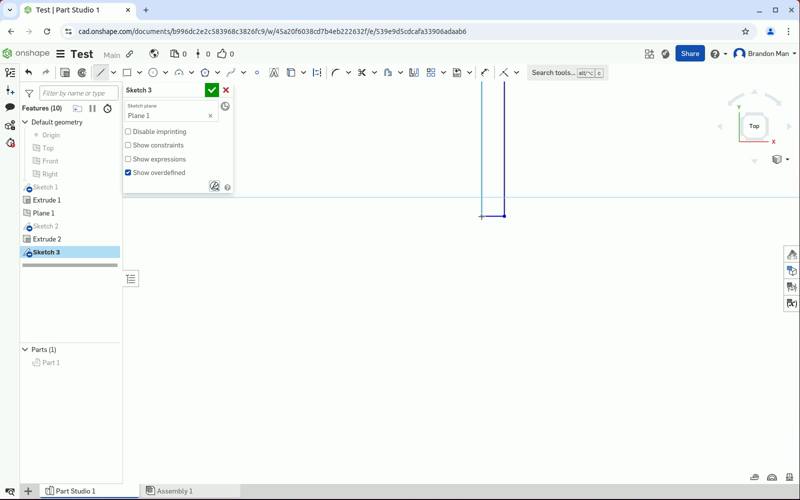
click(481, 216)
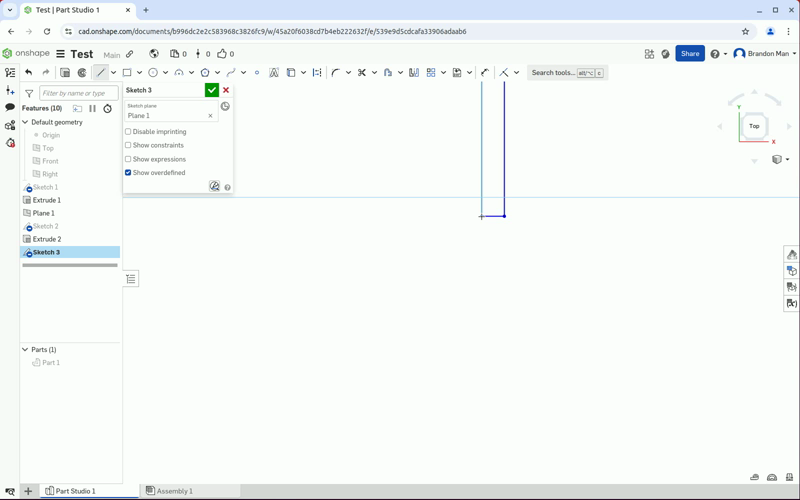
scroll(-6)
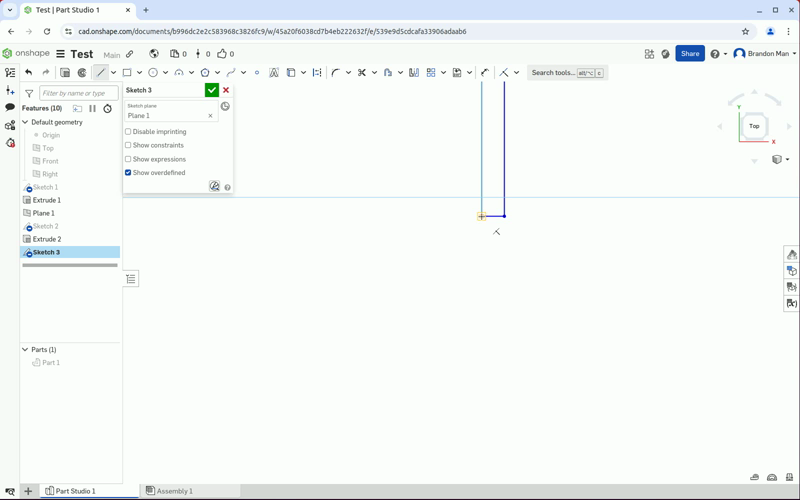
scroll(-6)
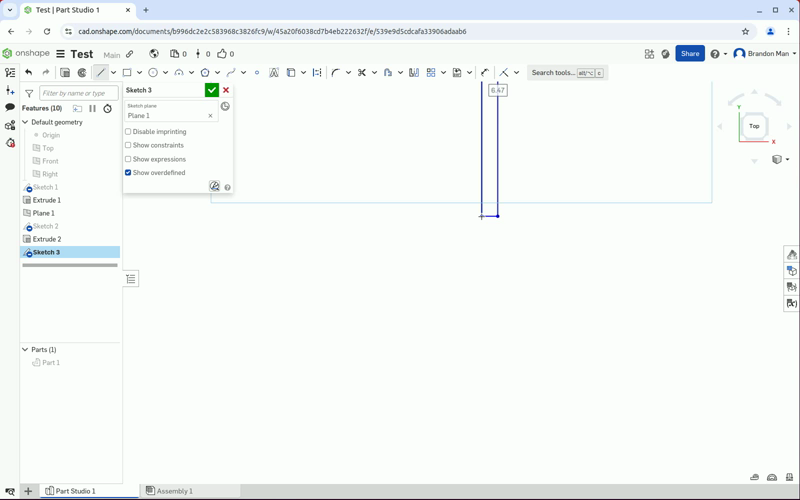
scroll(-6)
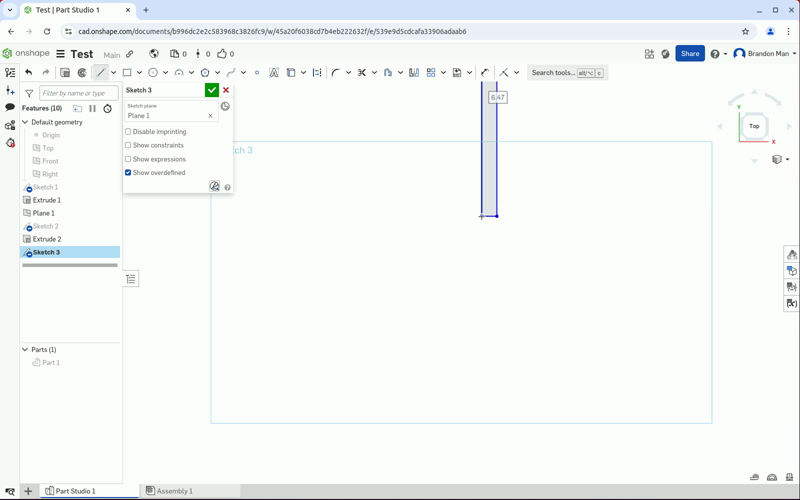
scroll(-6)
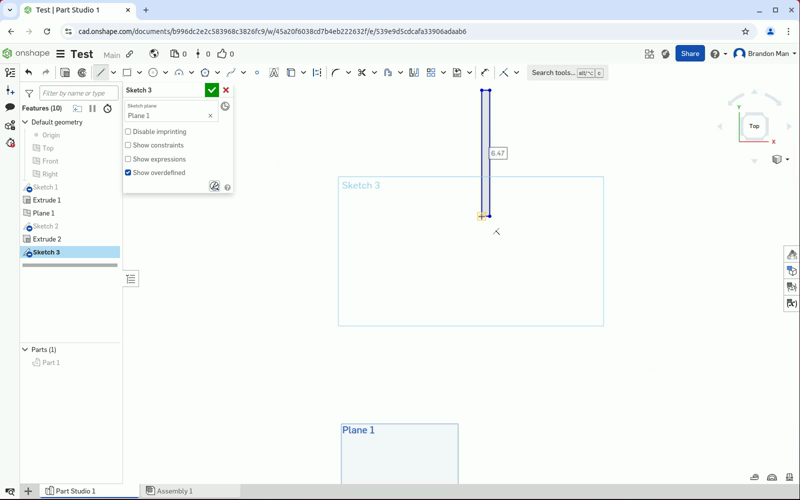
scroll(-6)
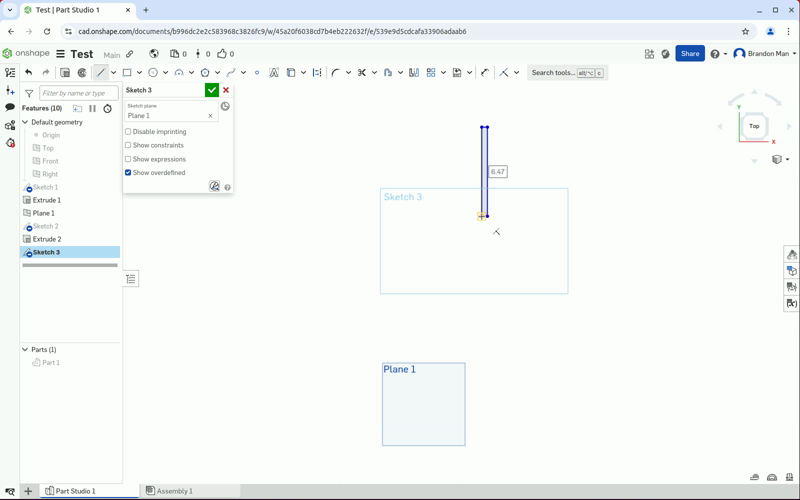
scroll(-6)
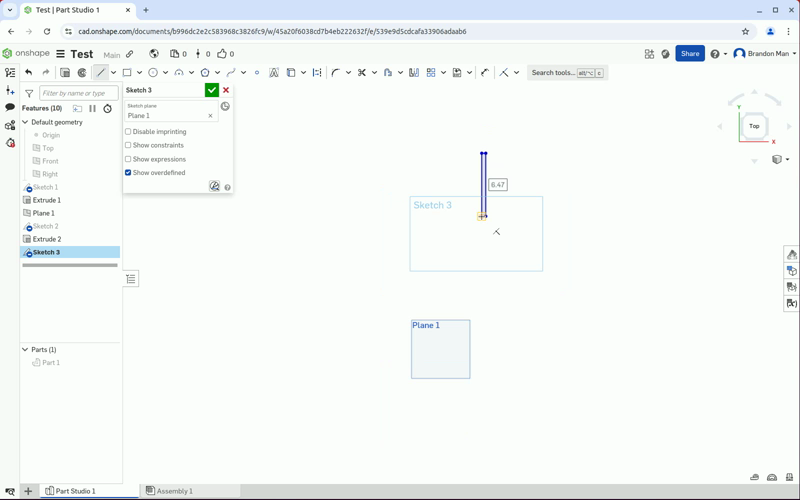
scroll(-6)
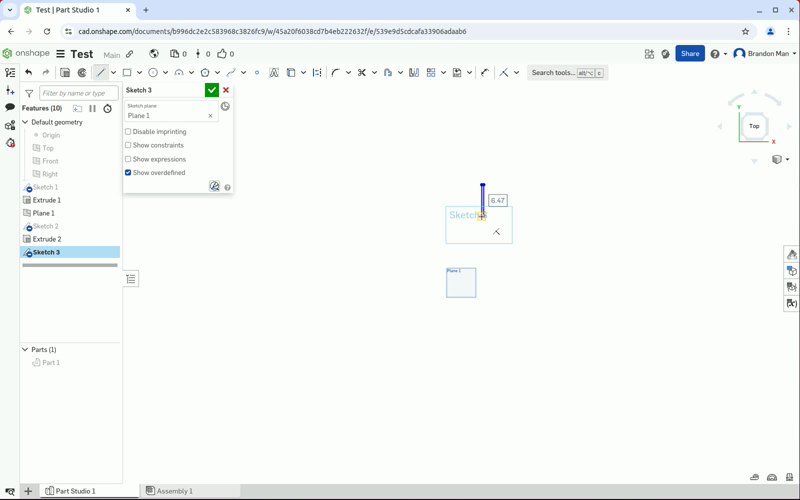
key(esc)
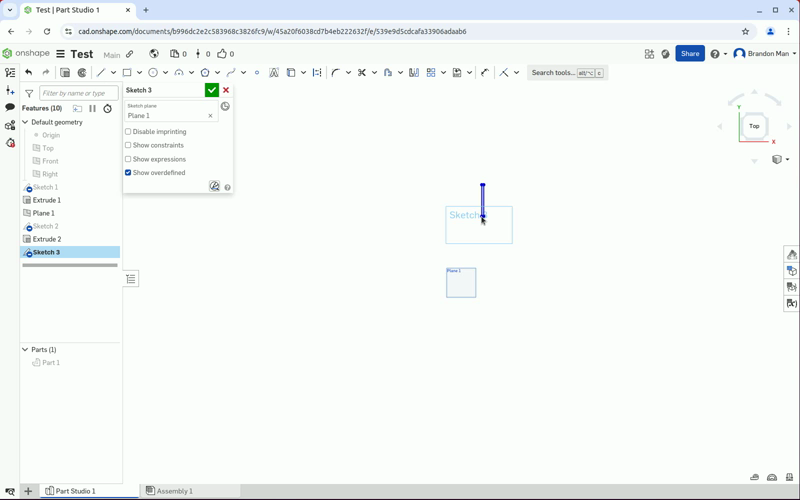
mouse_move(483, 198)
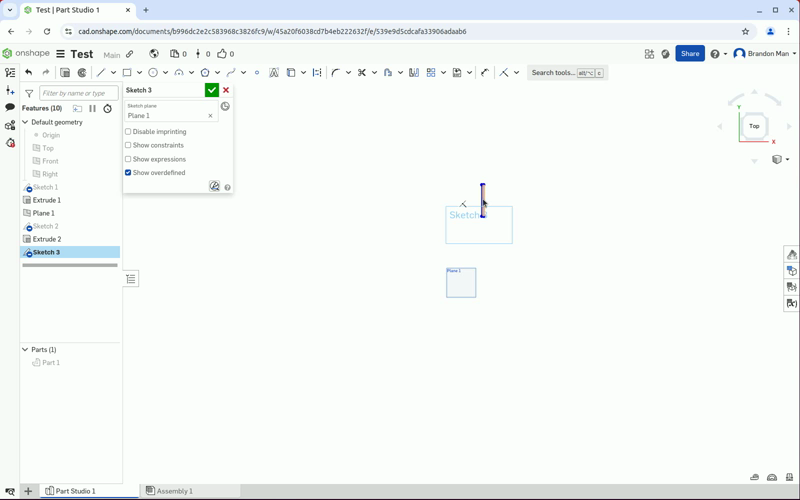
scroll(6)
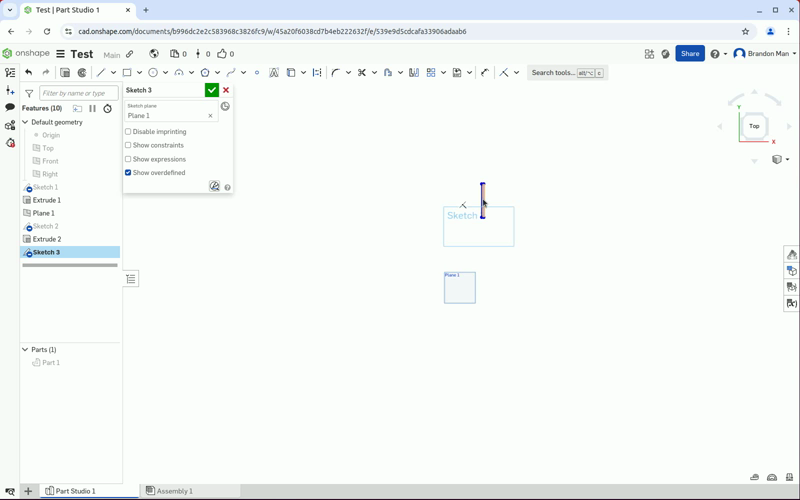
scroll(6)
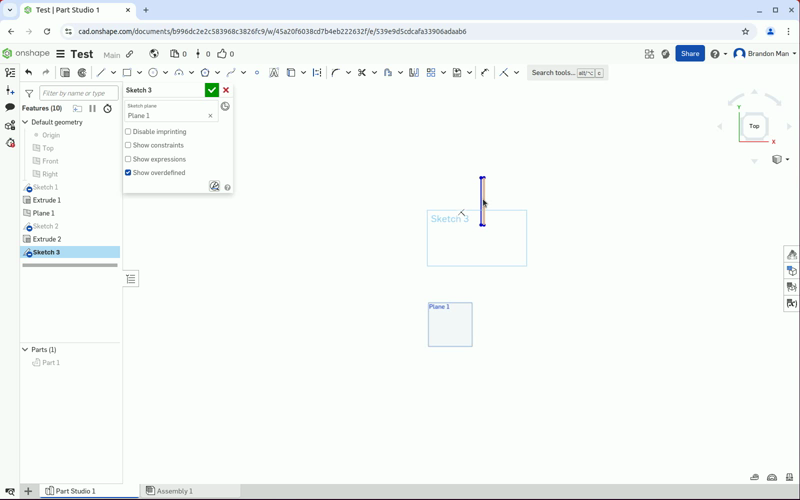
scroll(6)
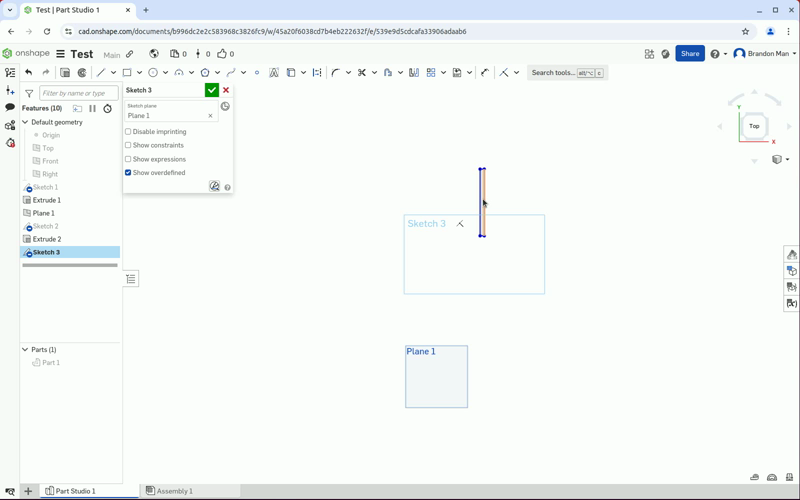
scroll(6)
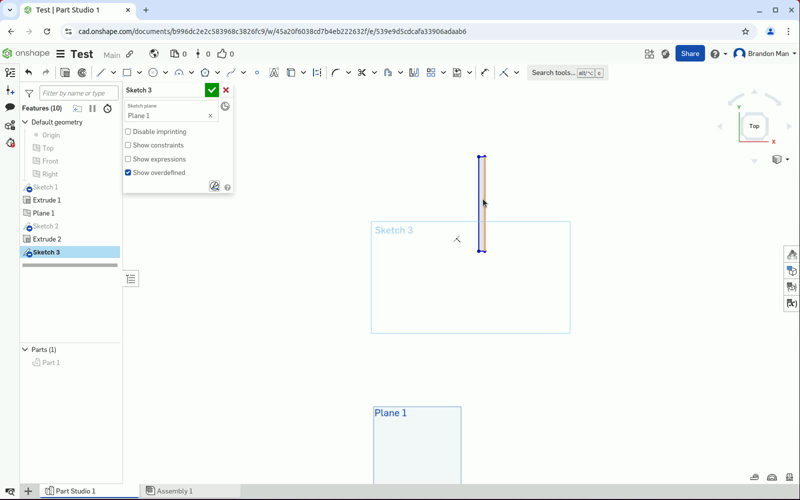
scroll(6)
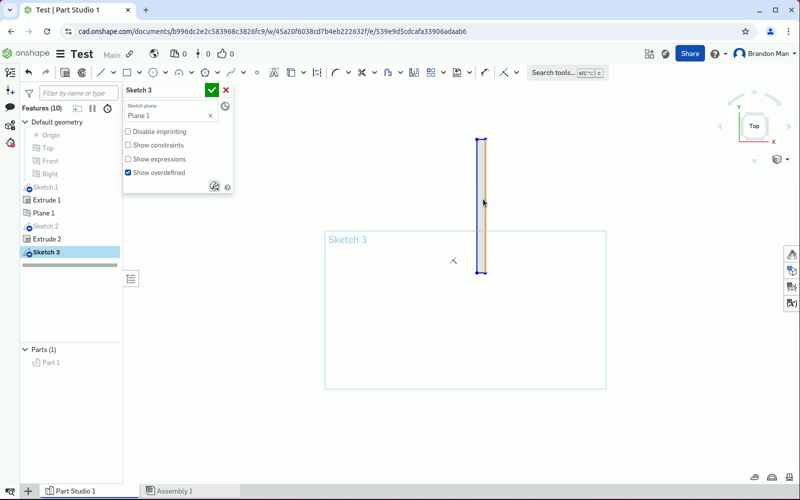
scroll(6)
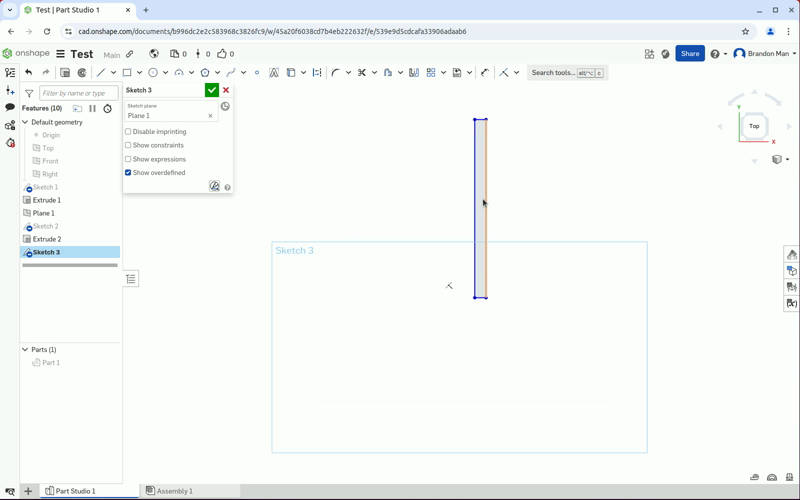
scroll(6)
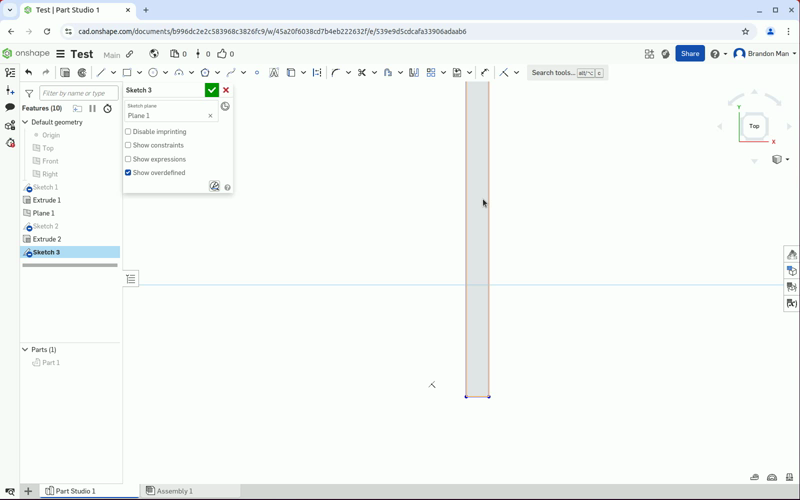
click(483, 198)
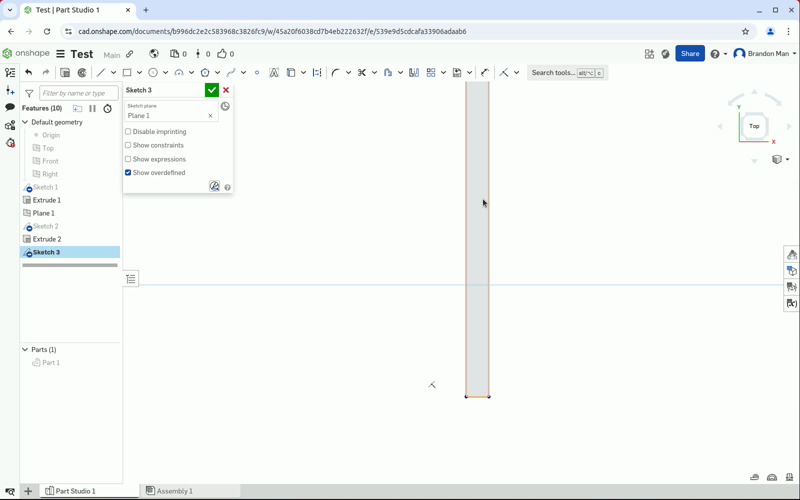
scroll(-6)
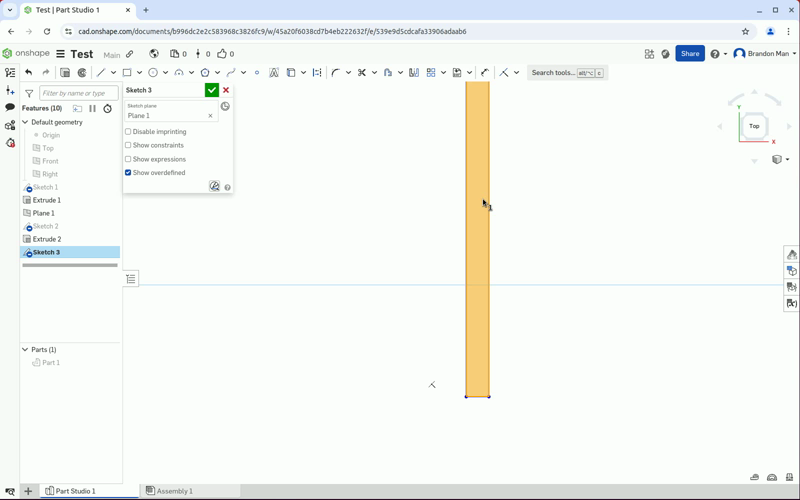
scroll(-6)
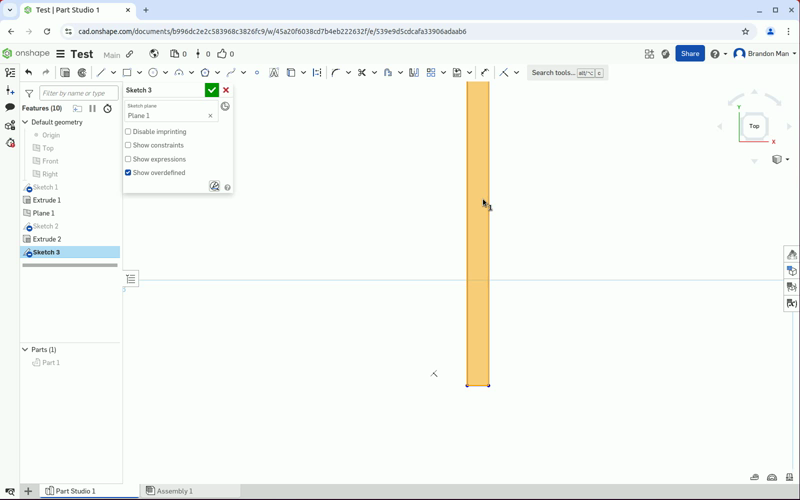
scroll(-6)
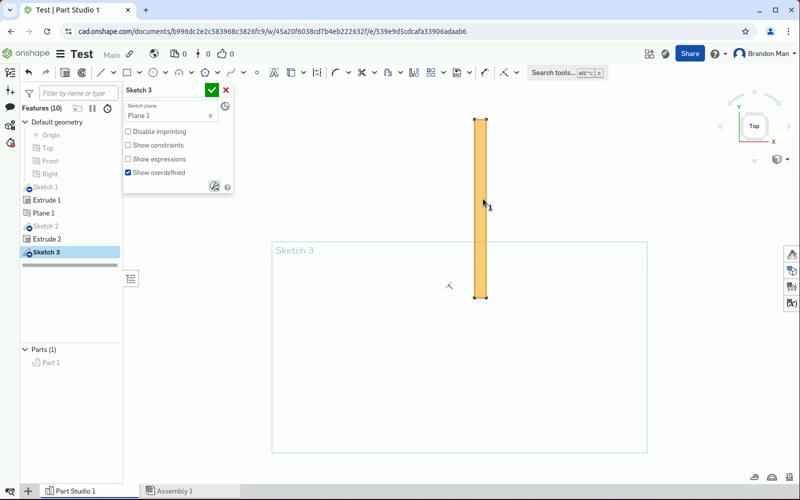
scroll(-6)
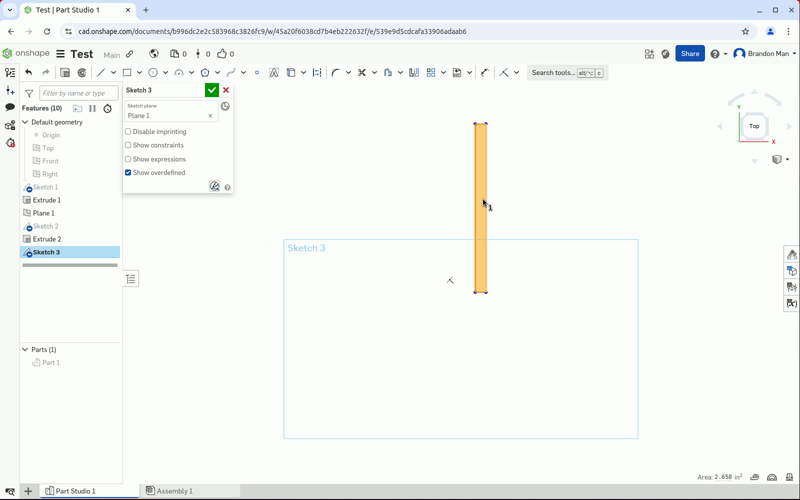
scroll(-6)
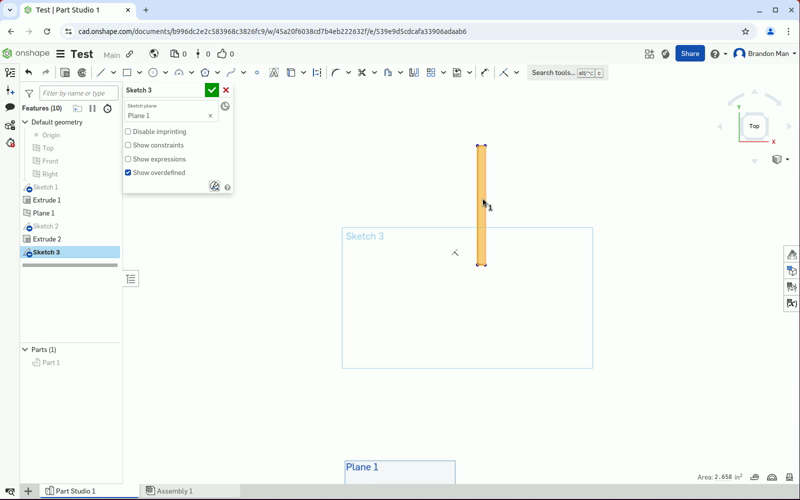
scroll(-6)
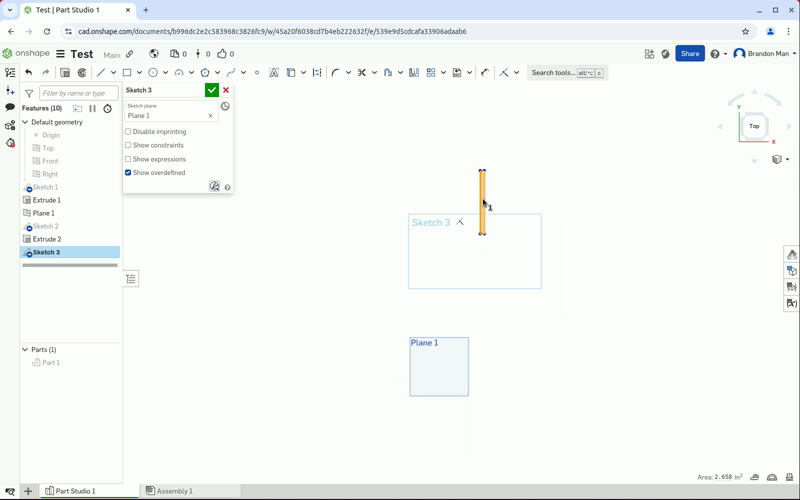
scroll(-6)
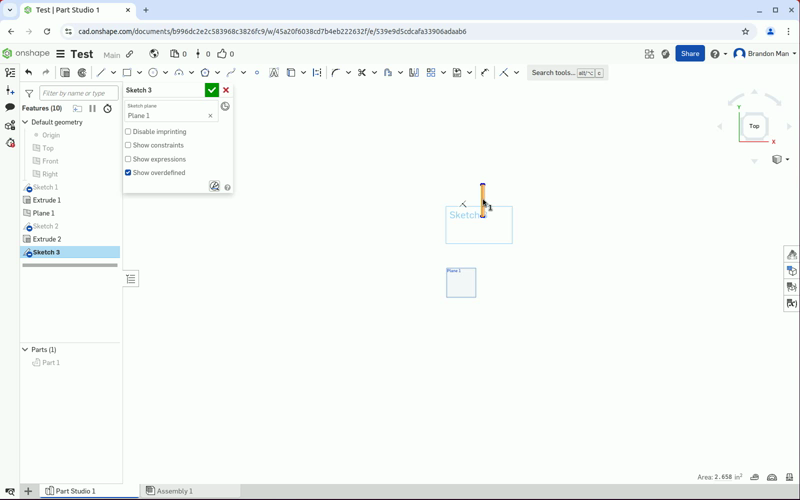
mouse_move(73, 352)
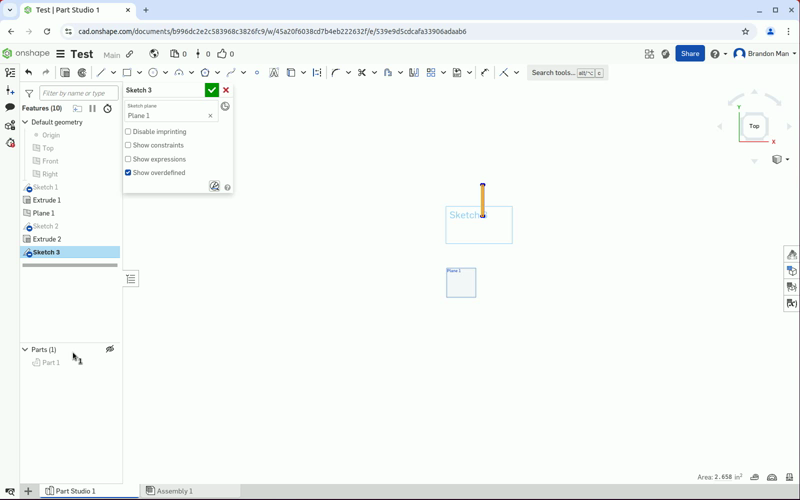
key(shift+y)
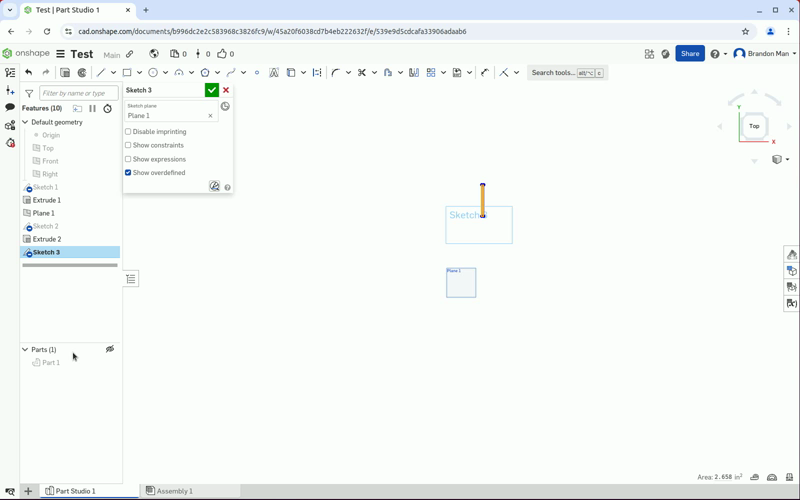
key(shift+e)
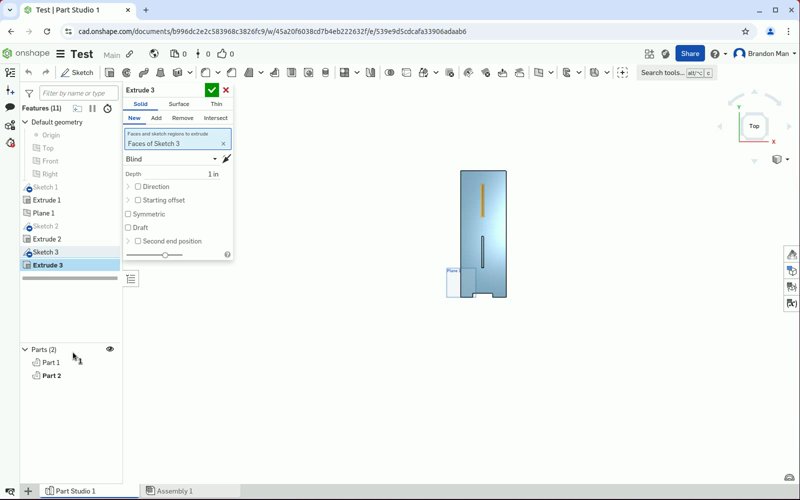
mouse_move(143, 106)
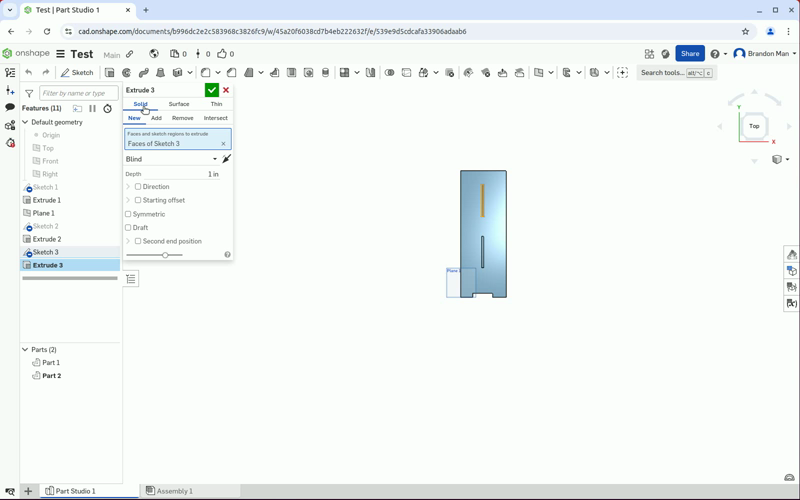
click(143, 106)
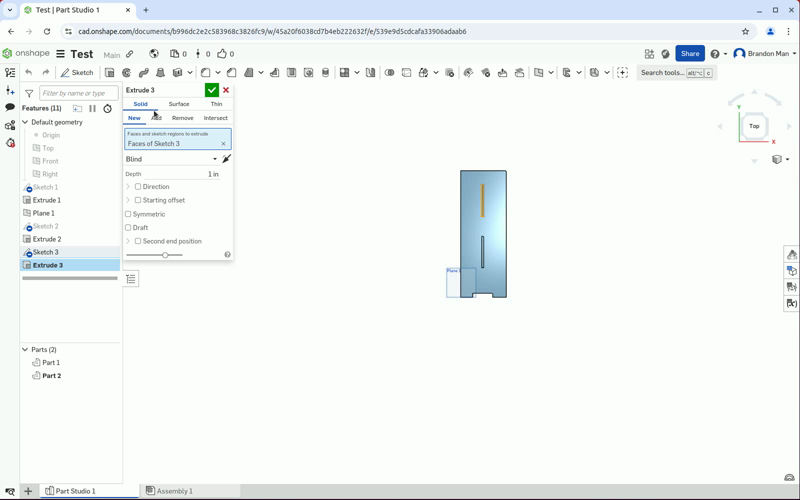
mouse_move(186, 120)
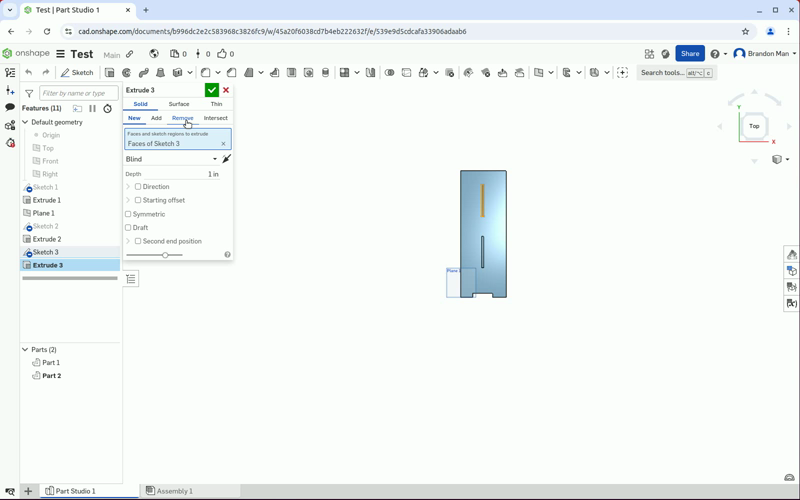
click(186, 120)
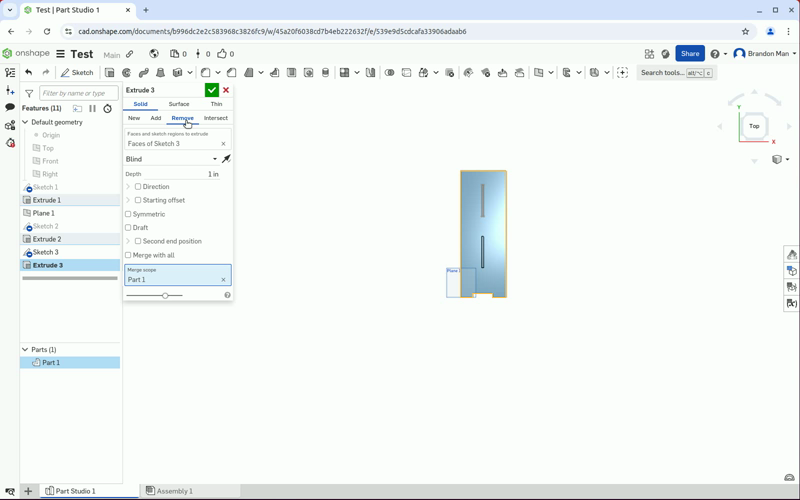
key(tab, 4)
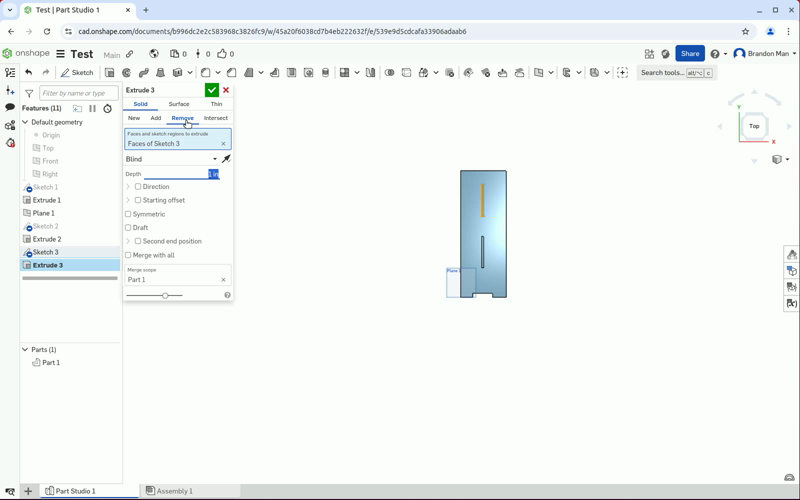
text(0.481)
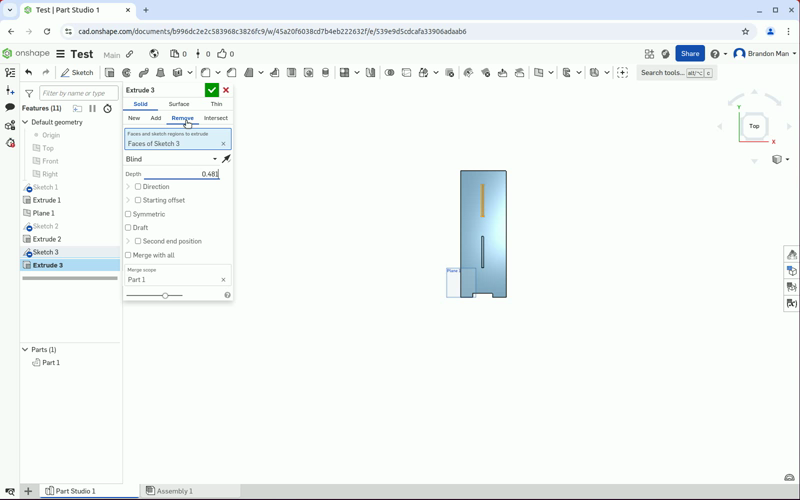
key(tab, 6)
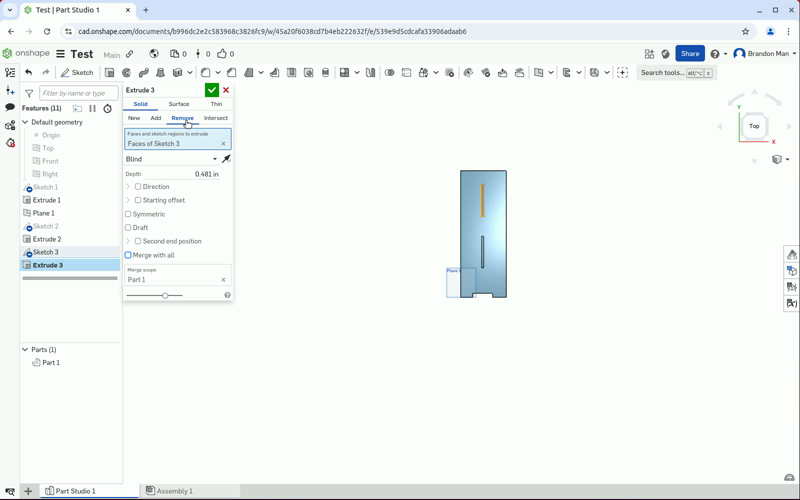
key(space)
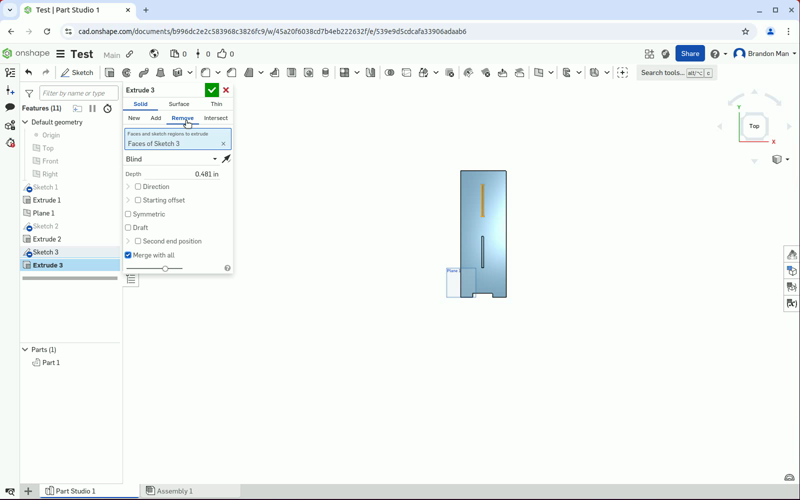
key(enter)
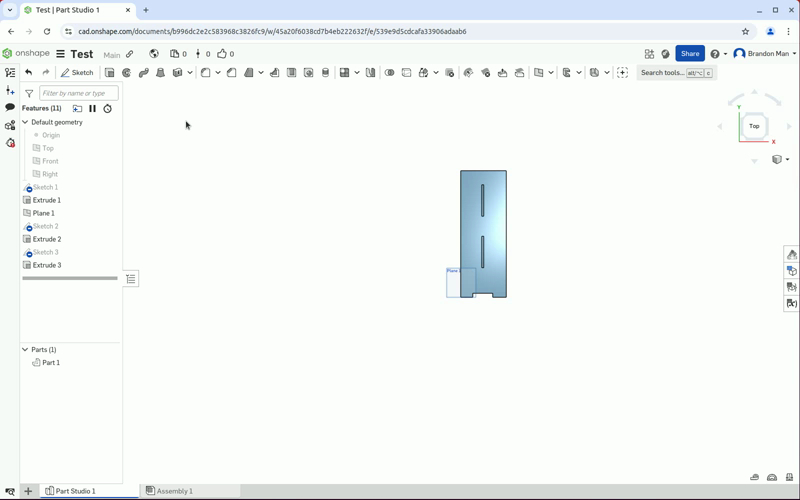
key(shift+h)
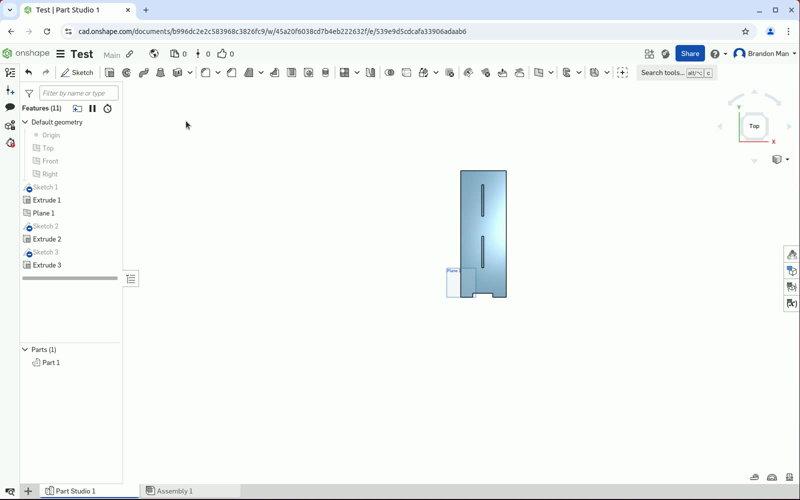
key(shift+h)
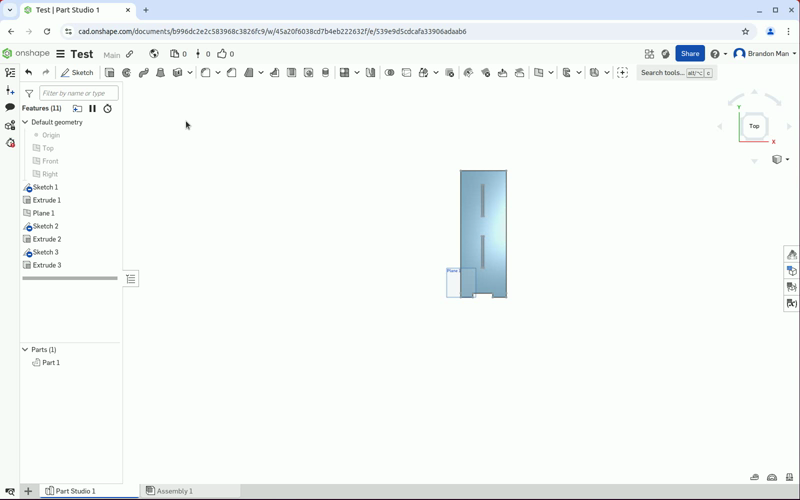
key(shift+7)
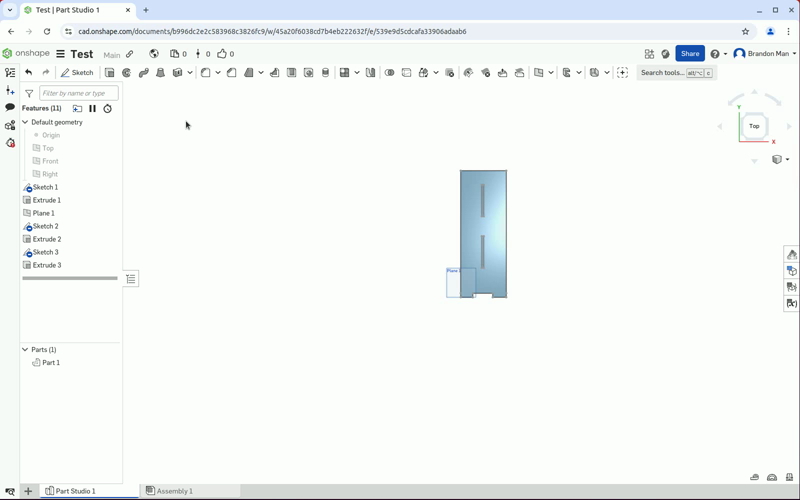
key(up, 3)
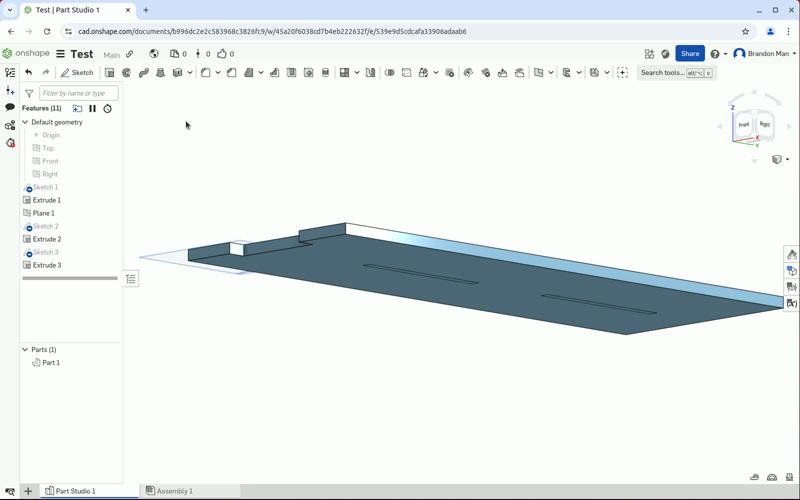
key(left, 3)
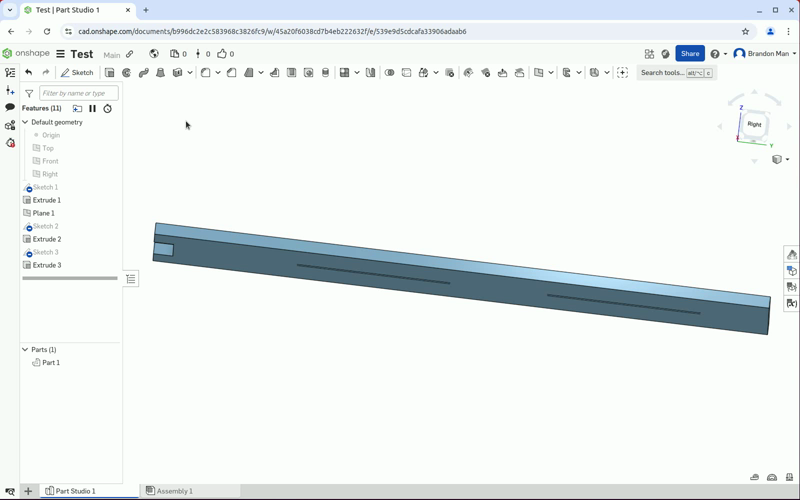
key(right, 3)
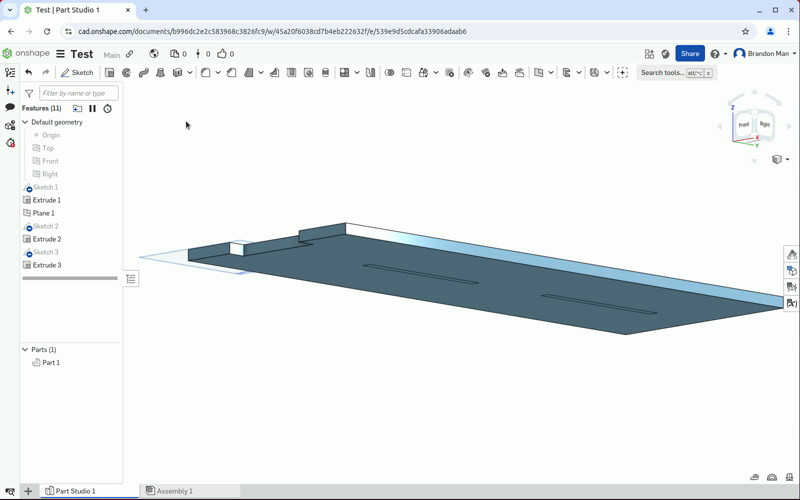
key(down, 3)
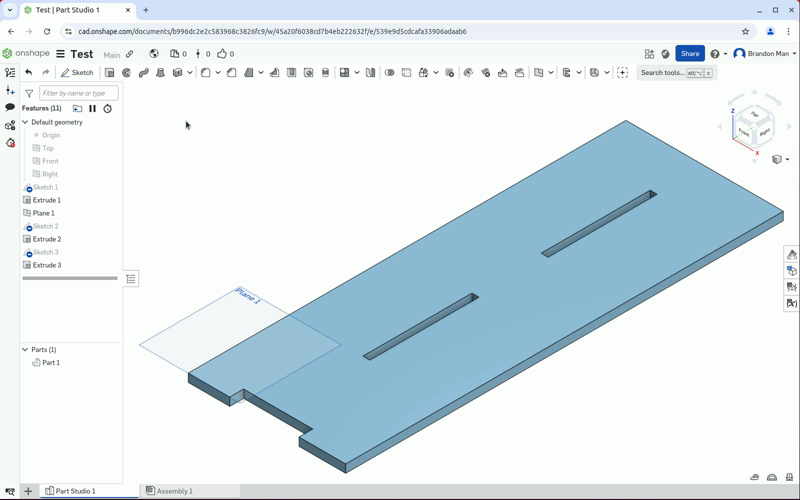
mouse_move(73, 189)
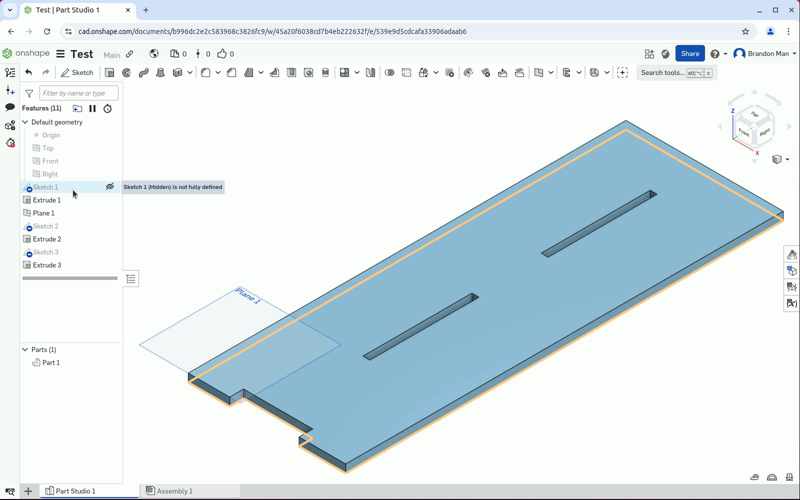
click(73, 189)